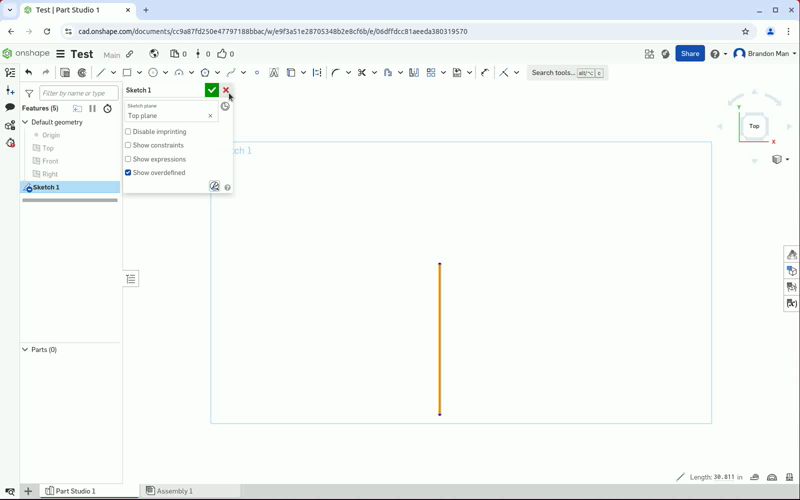
key(shift+h)
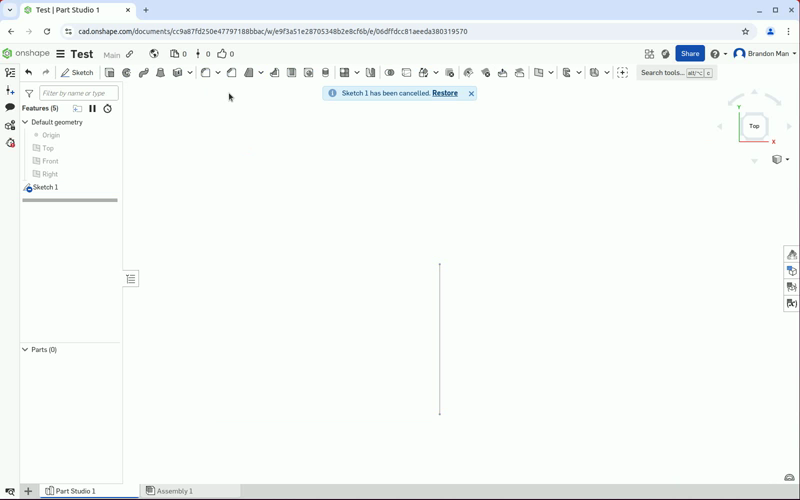
key(shift+s)
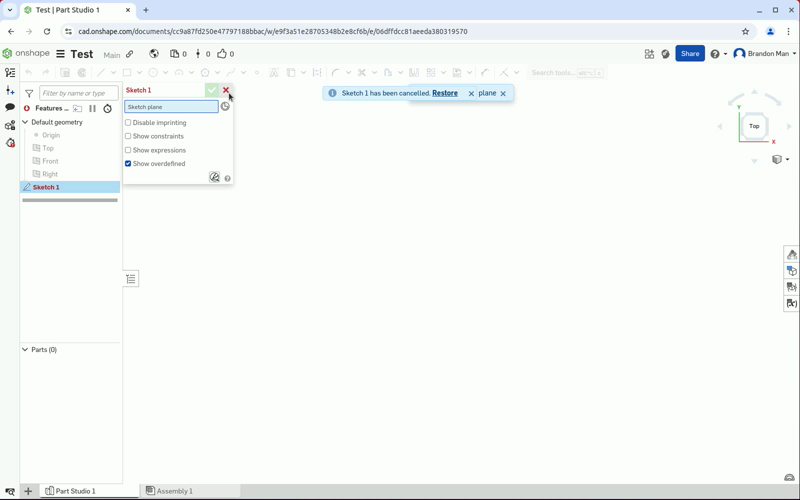
mouse_move(73, 150)
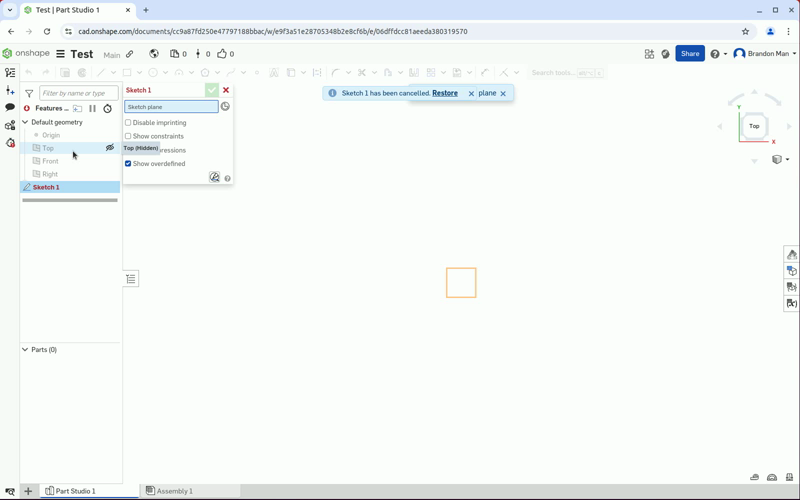
click(73, 150)
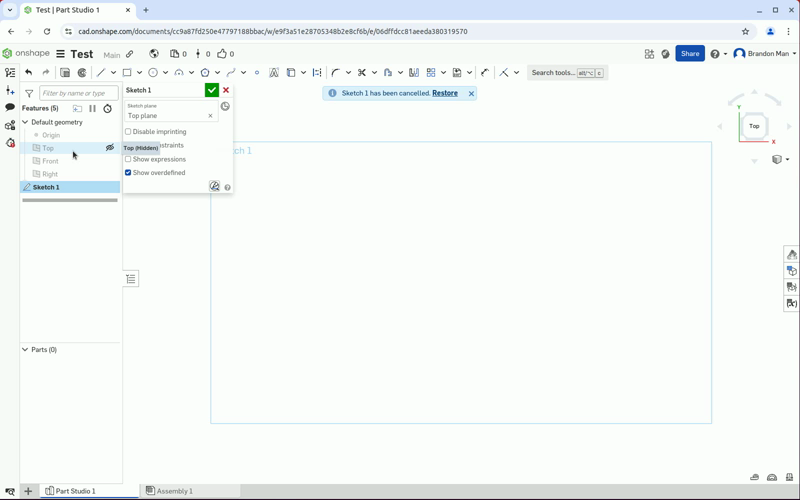
mouse_move(73, 352)
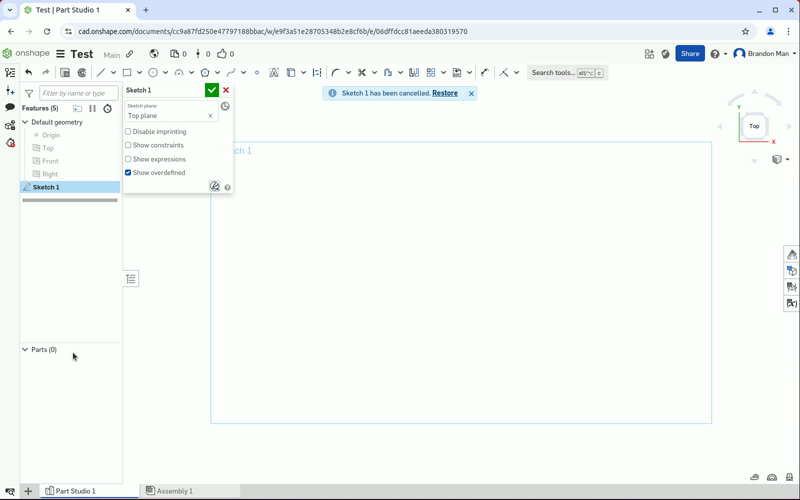
key(y)
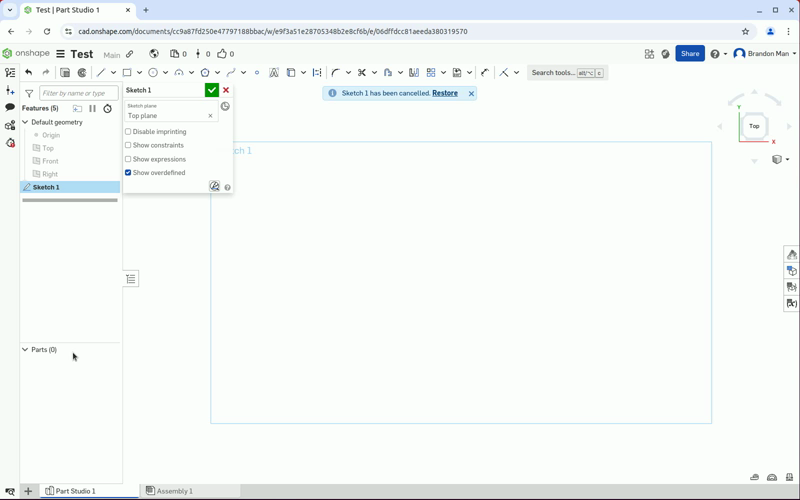
key(l)
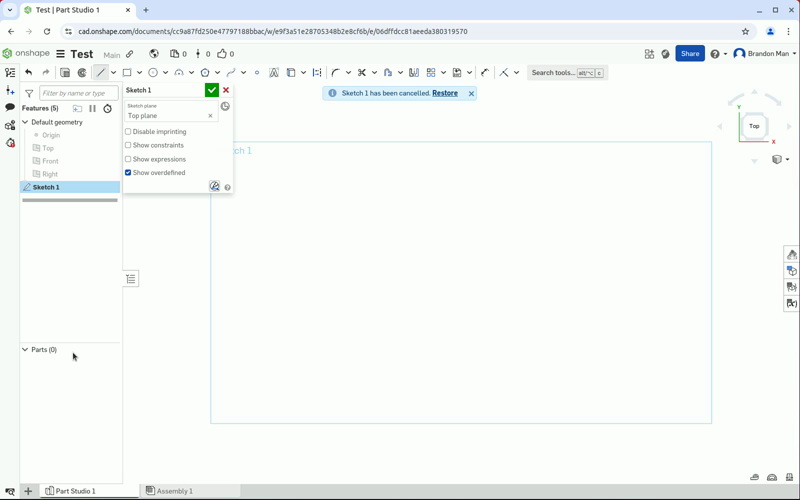
key_down(shift)
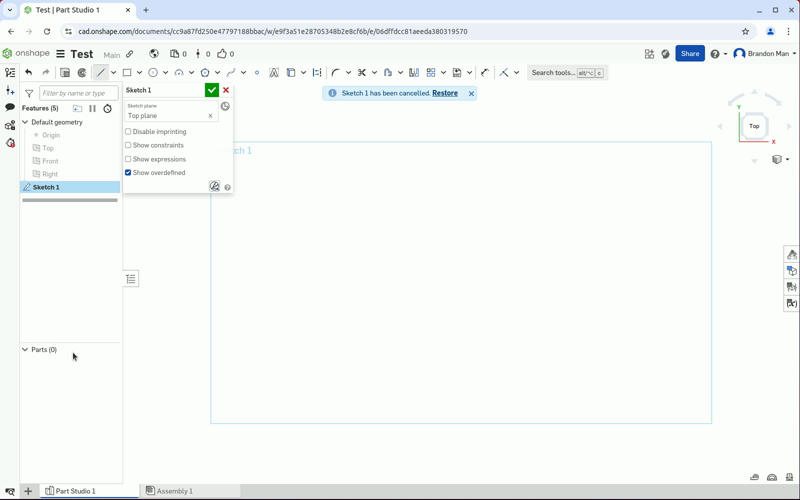
mouse_move(460, 281)
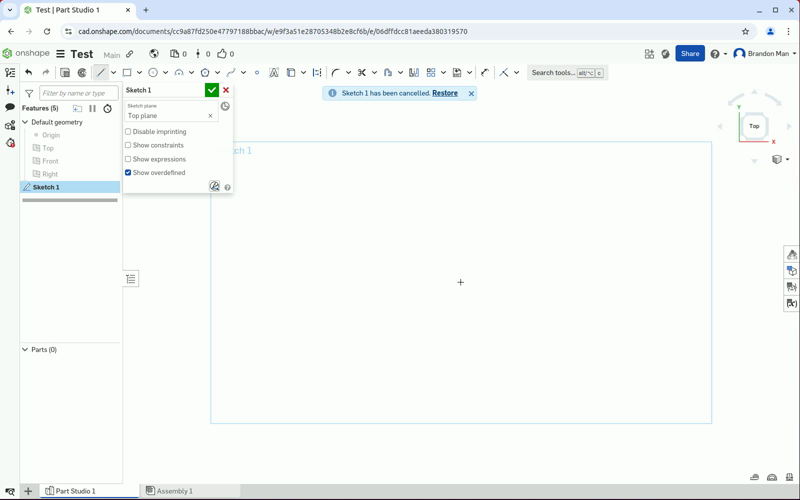
click(460, 281)
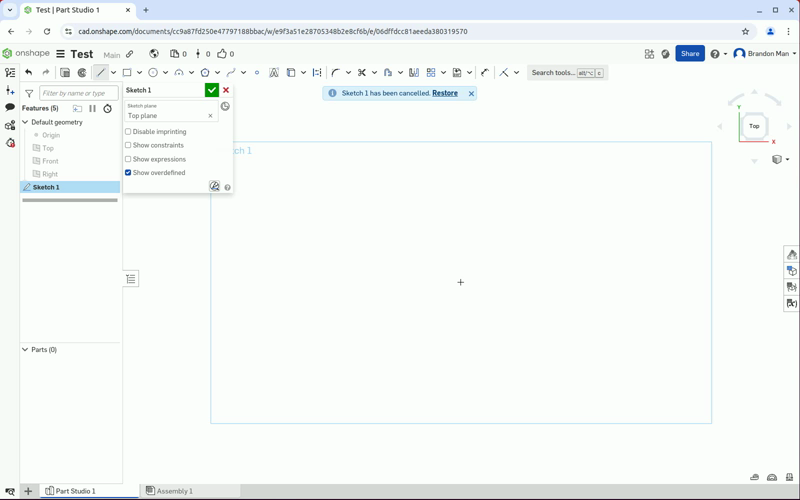
key_up(shift)
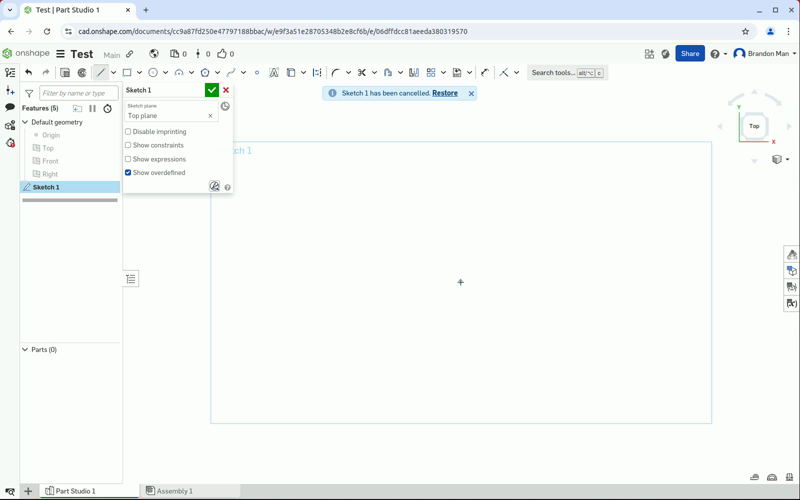
key_down(shift)
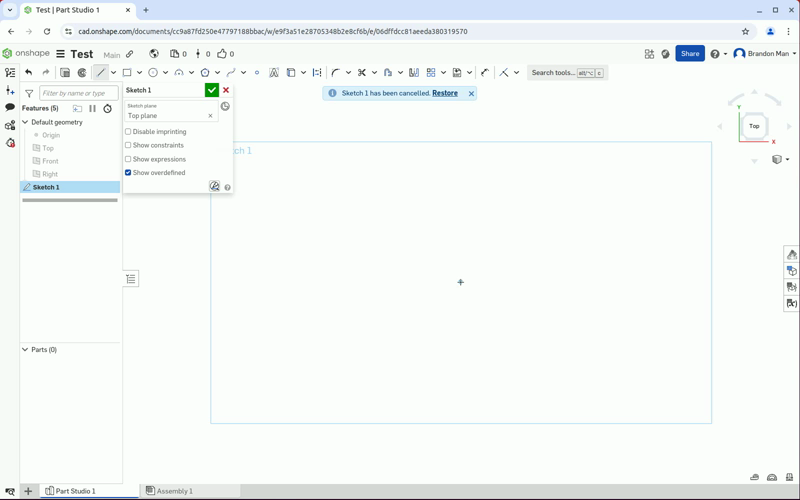
mouse_move(490, 281)
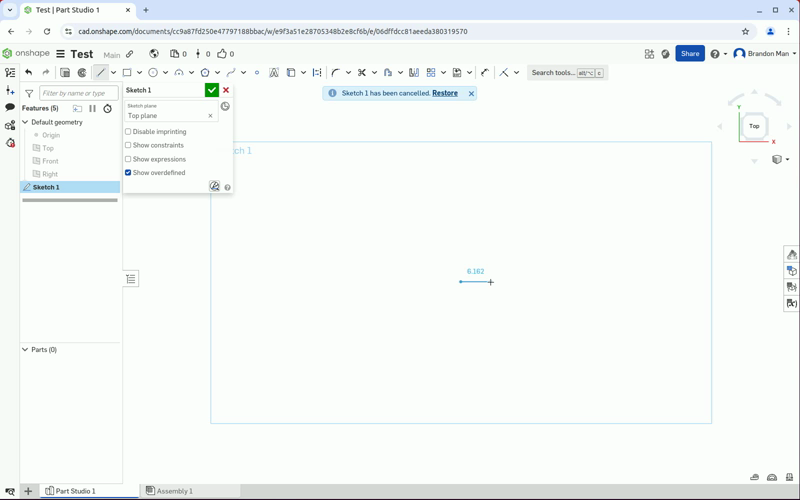
mouse_move(512, 281)
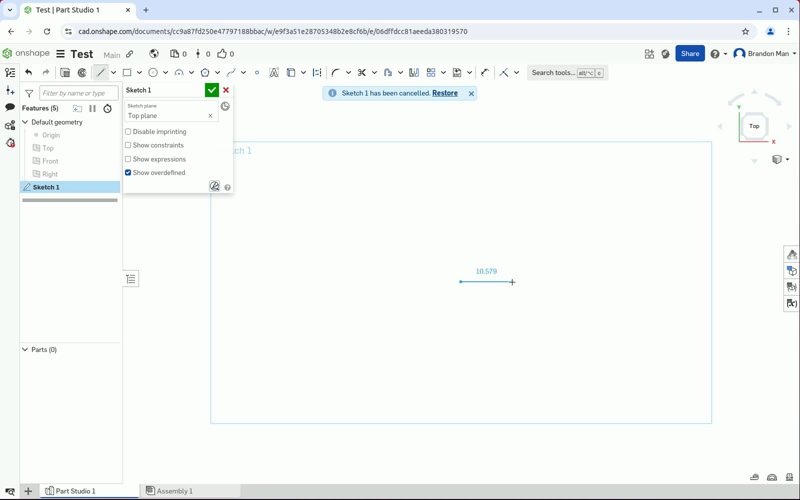
click(512, 281)
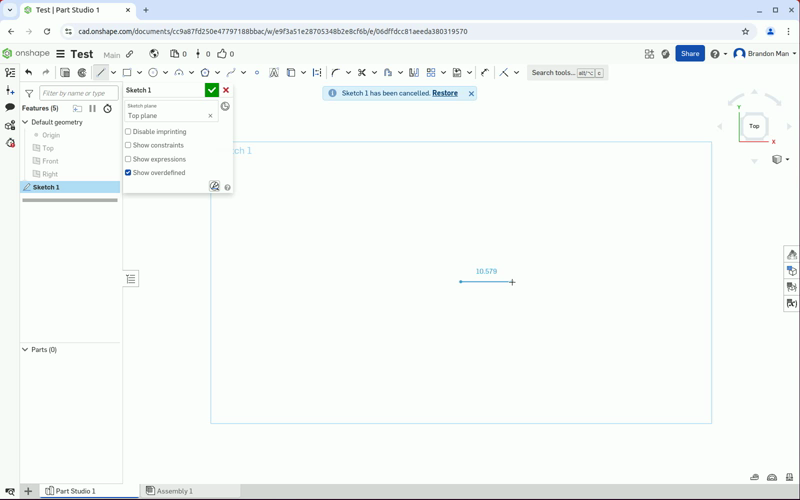
key_up(shift)
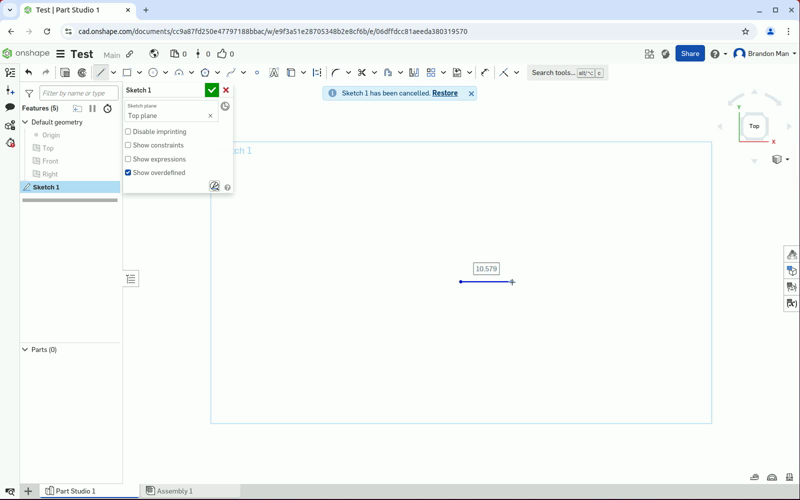
key_down(shift)
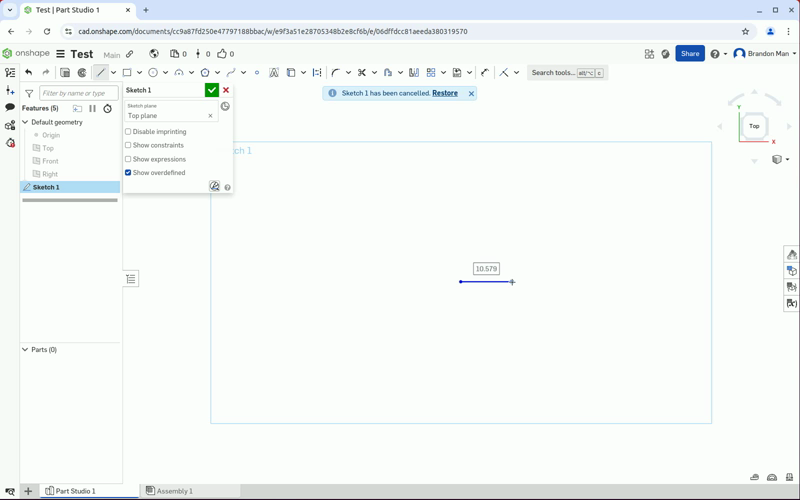
mouse_move(478, 170)
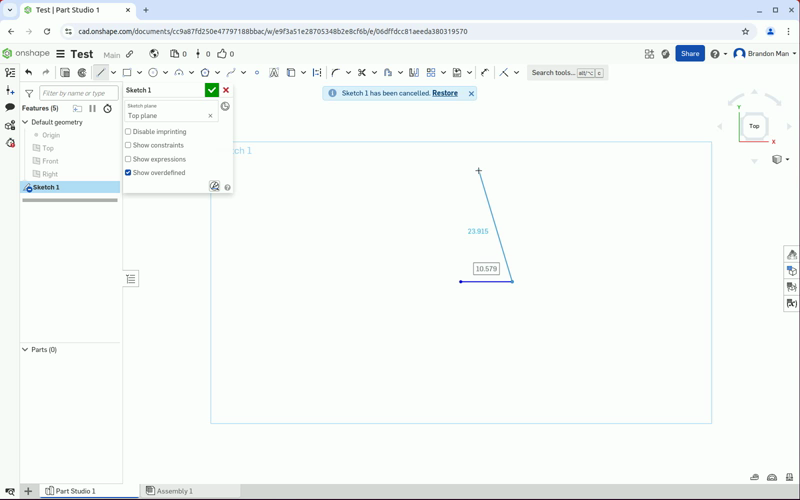
click(478, 170)
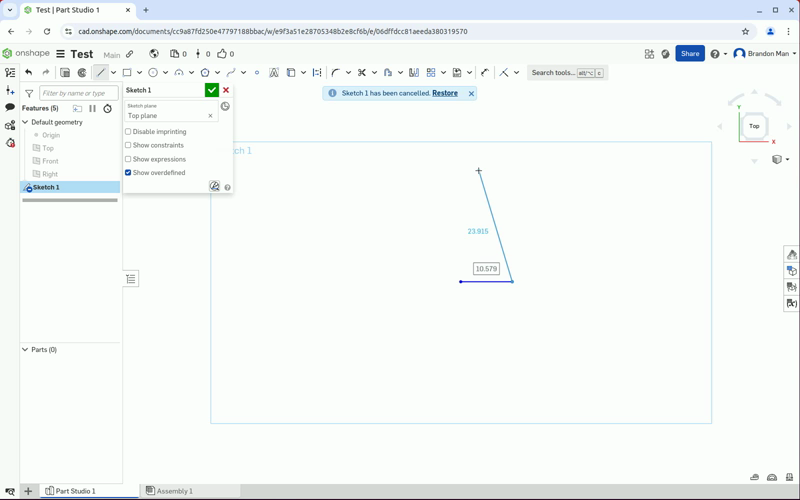
key_up(shift)
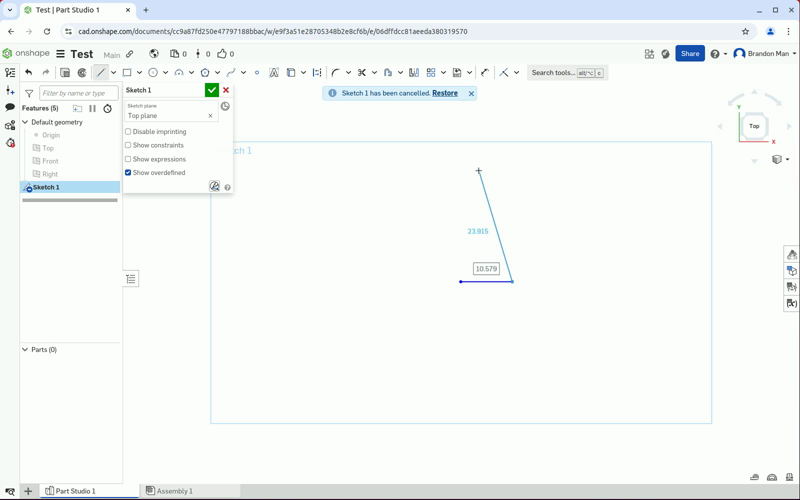
key_down(shift)
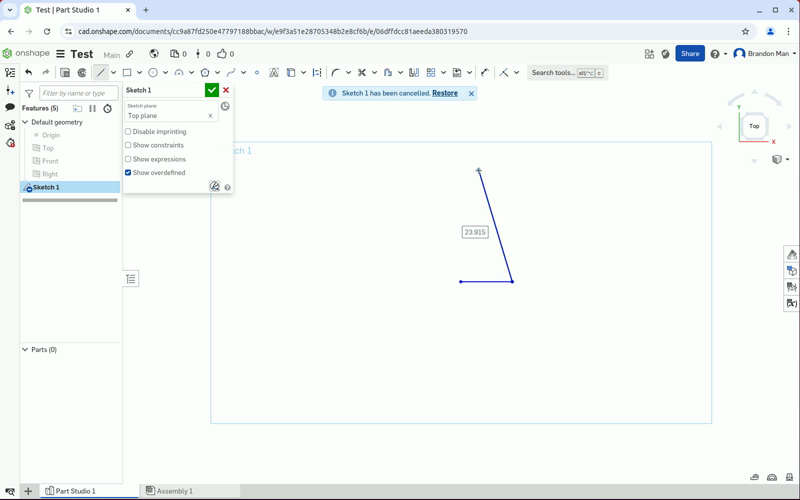
mouse_move(508, 170)
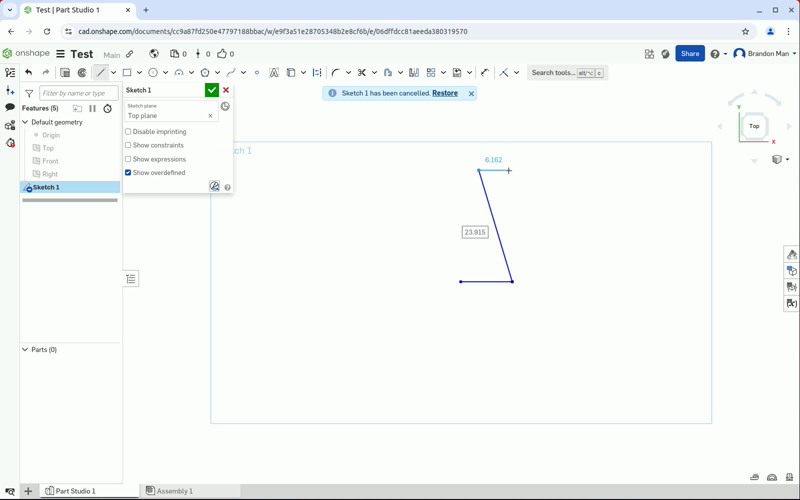
mouse_move(463, 170)
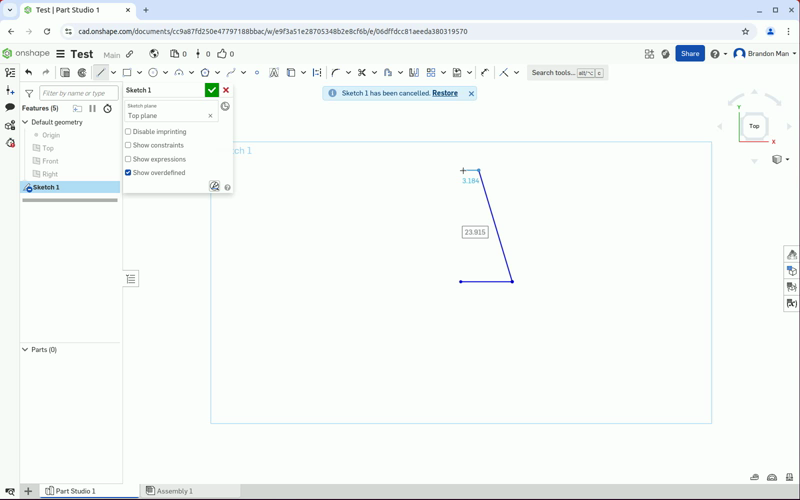
click(463, 170)
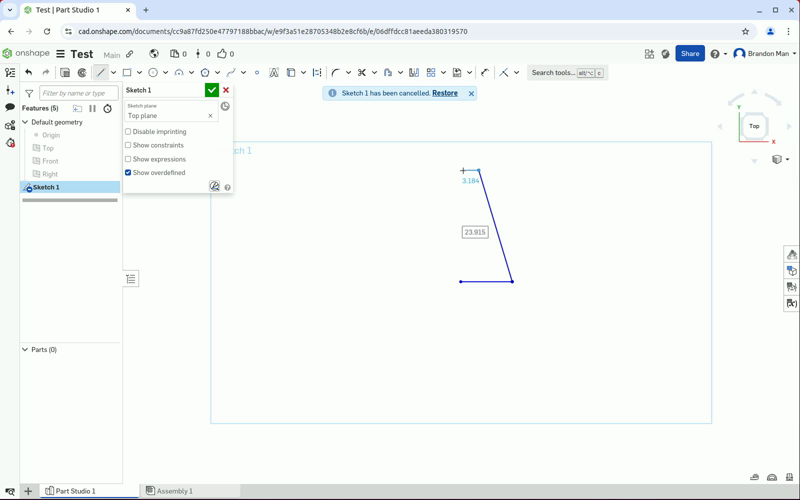
key_up(shift)
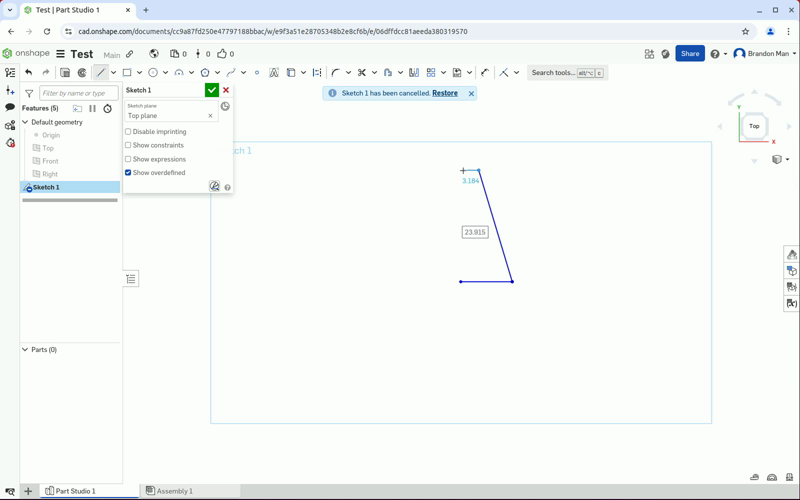
key_down(shift)
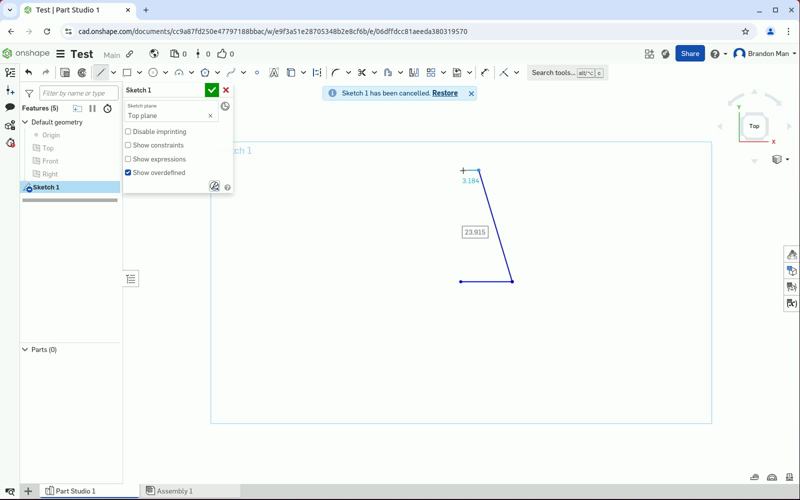
mouse_move(493, 170)
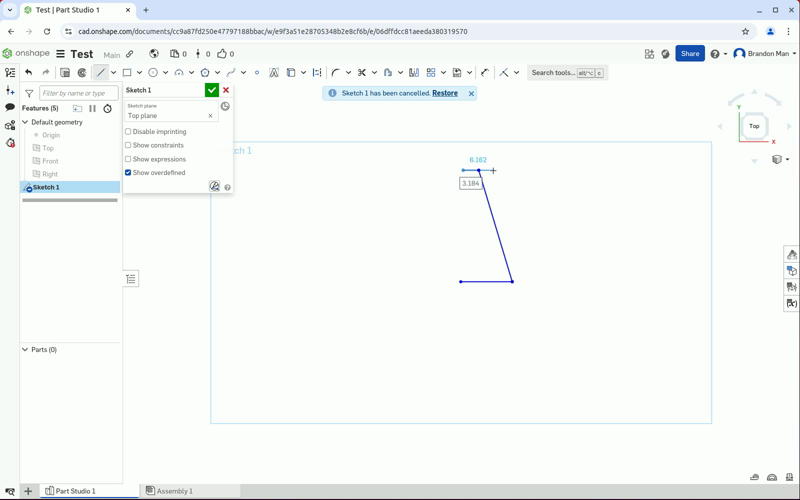
mouse_move(463, 201)
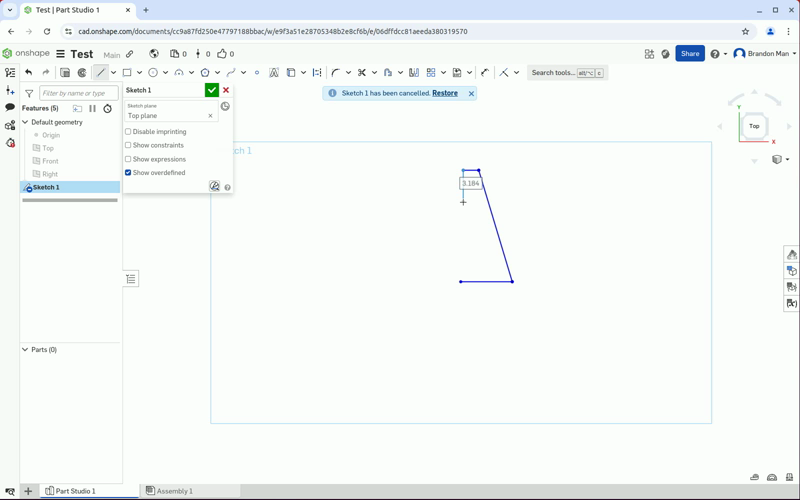
click(463, 201)
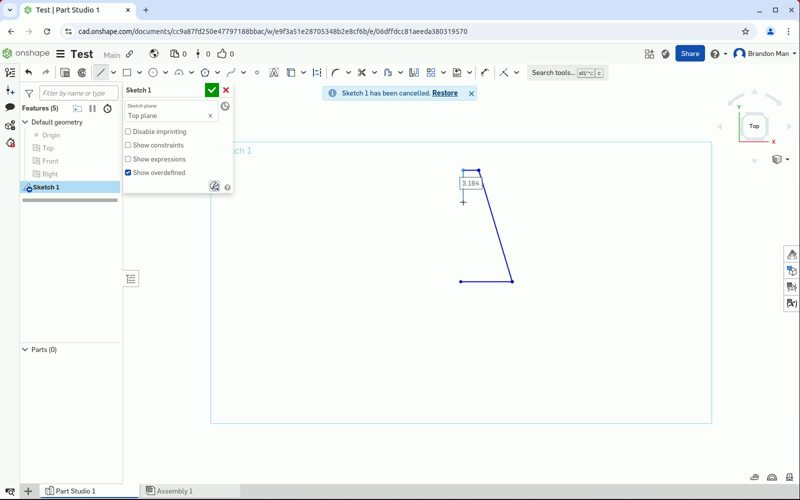
key_up(shift)
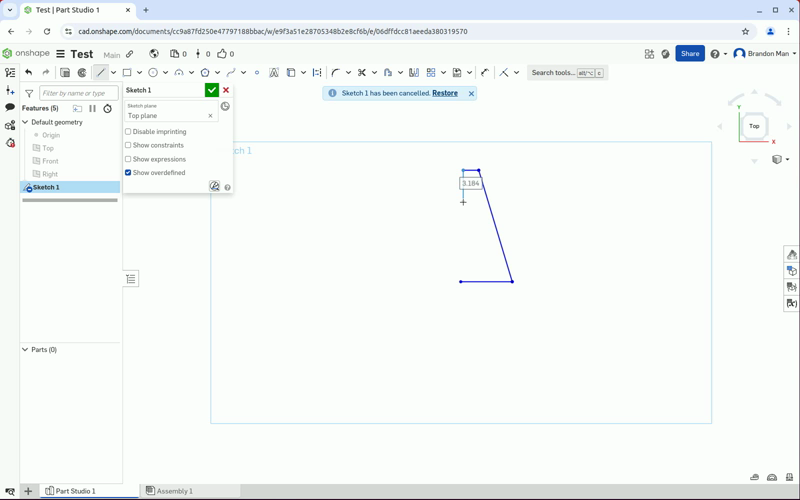
key_down(shift)
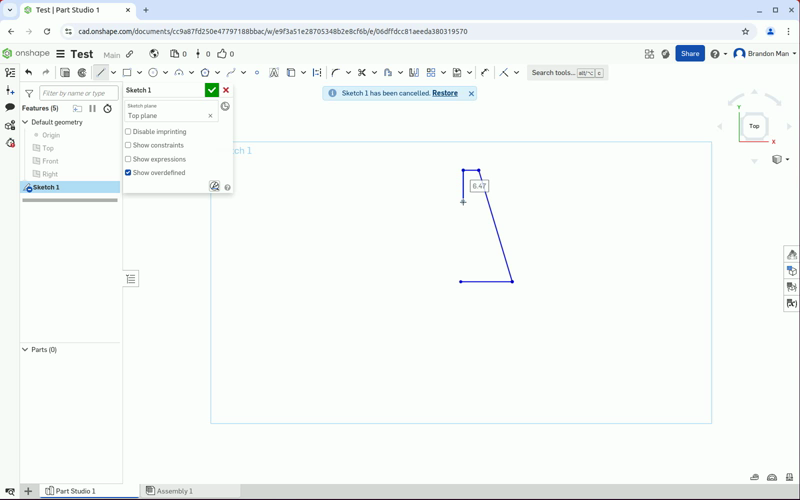
mouse_move(493, 201)
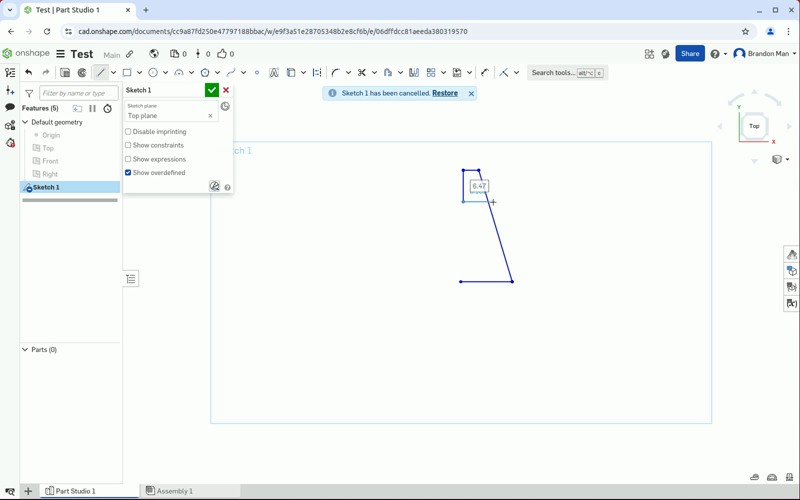
mouse_move(460, 201)
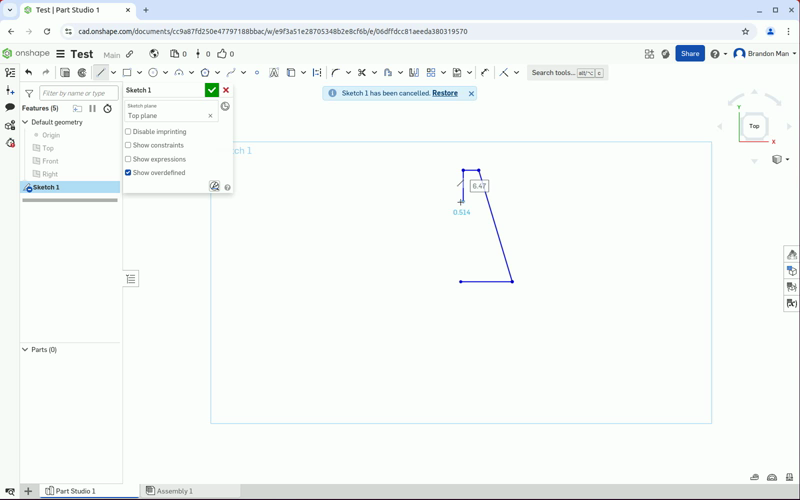
scroll(6)
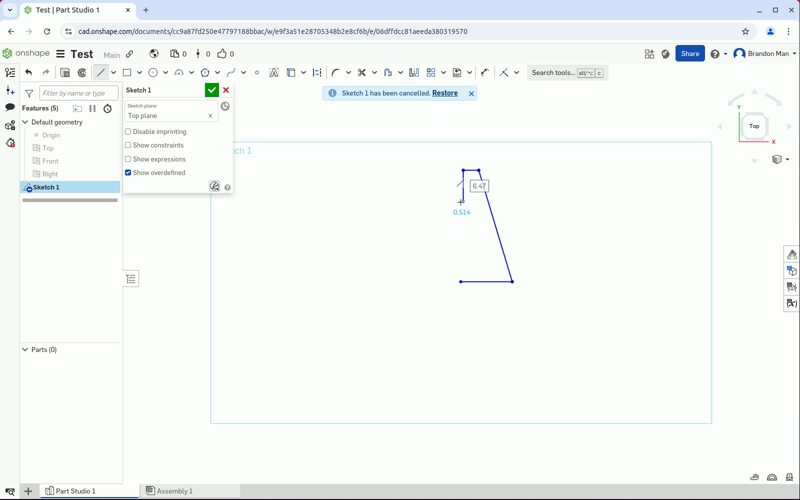
scroll(6)
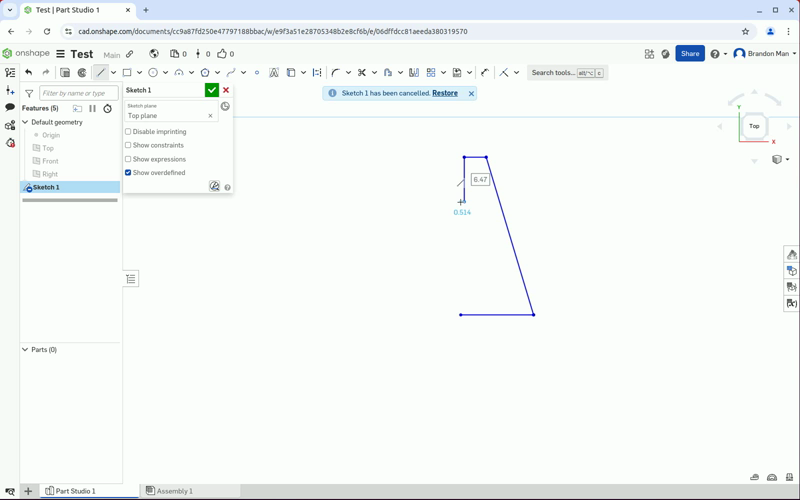
scroll(6)
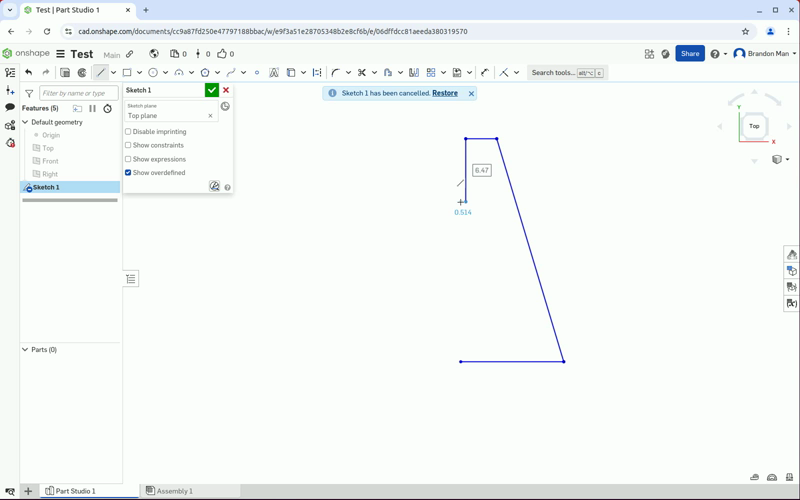
scroll(6)
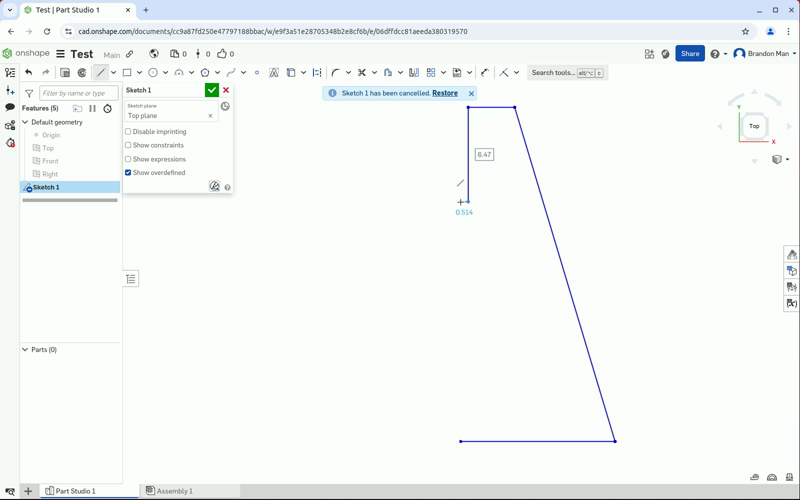
scroll(6)
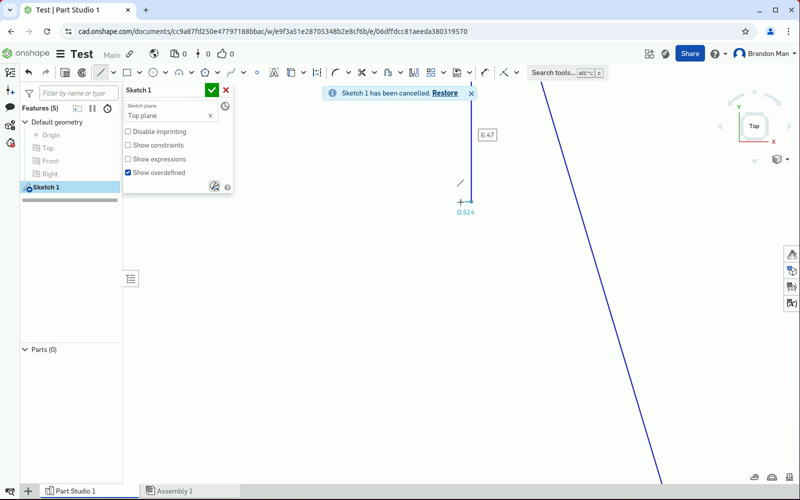
scroll(6)
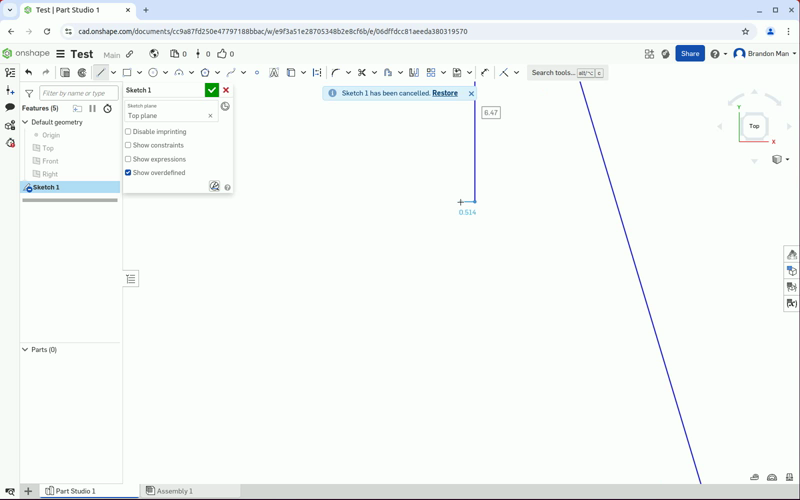
scroll(6)
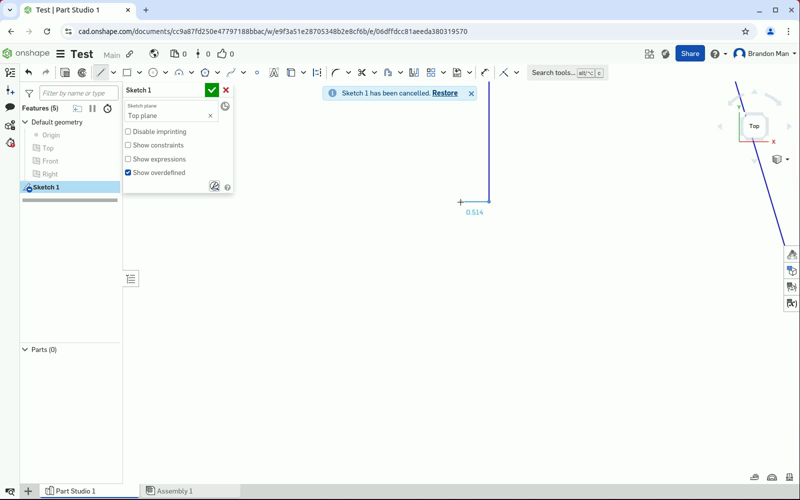
click(460, 201)
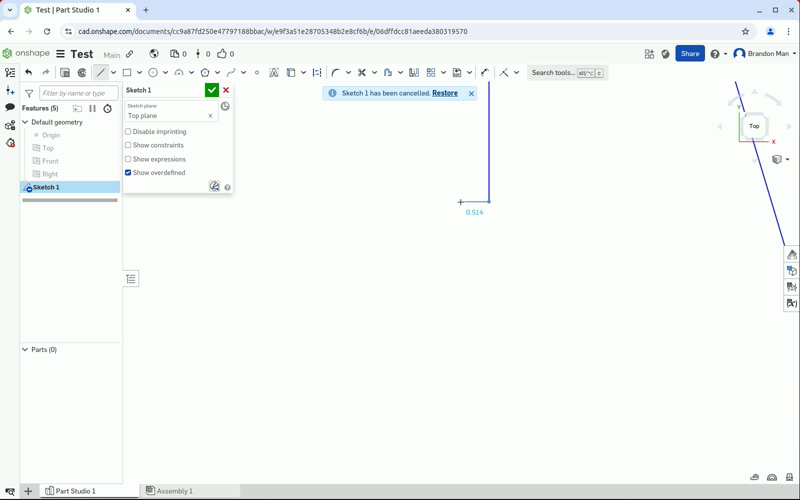
scroll(-6)
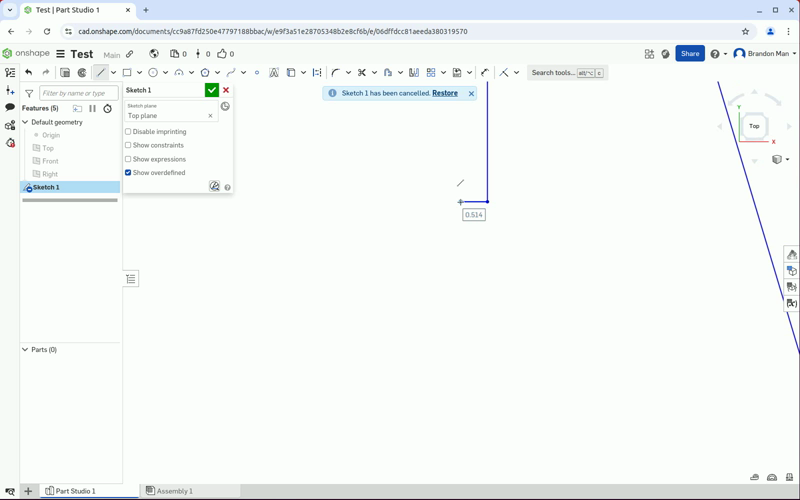
scroll(-6)
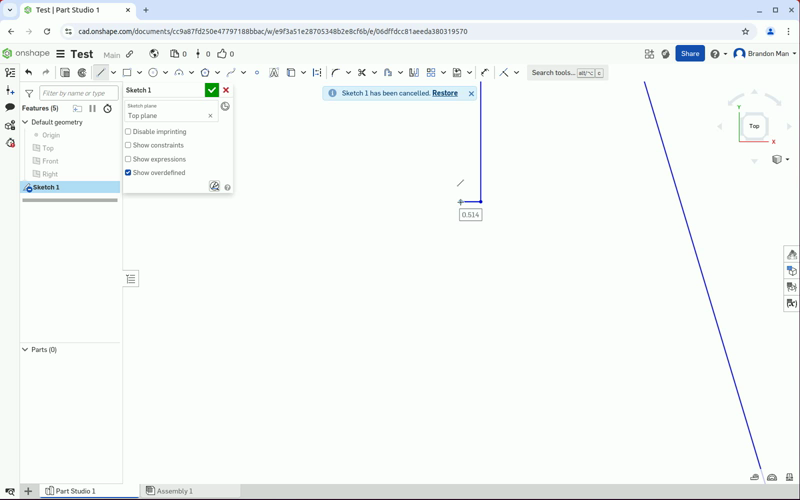
scroll(-6)
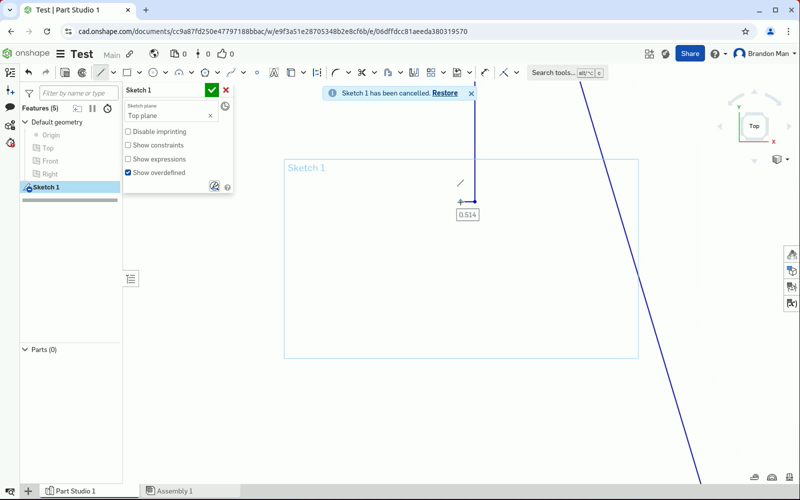
scroll(-6)
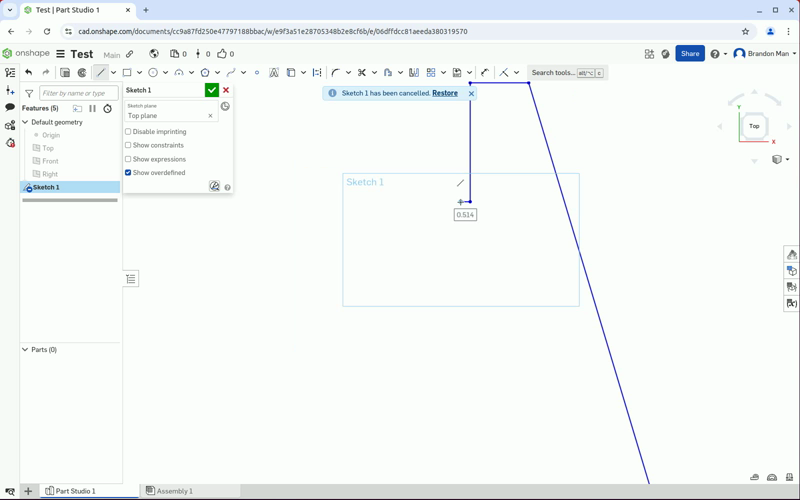
scroll(-6)
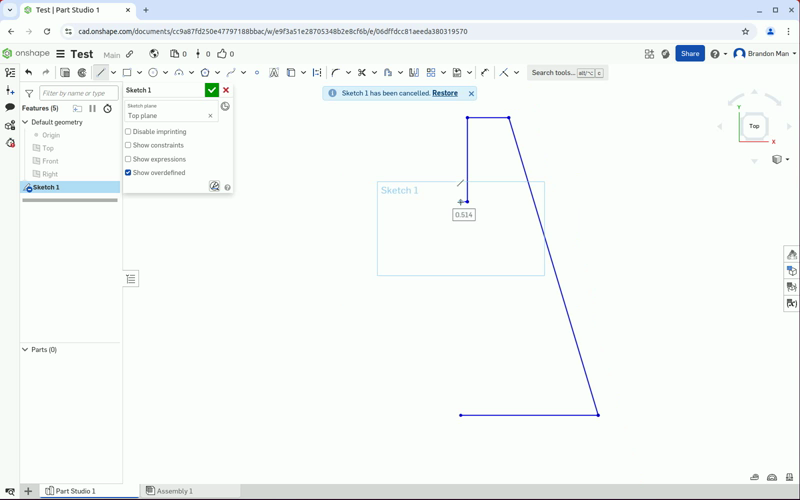
scroll(-6)
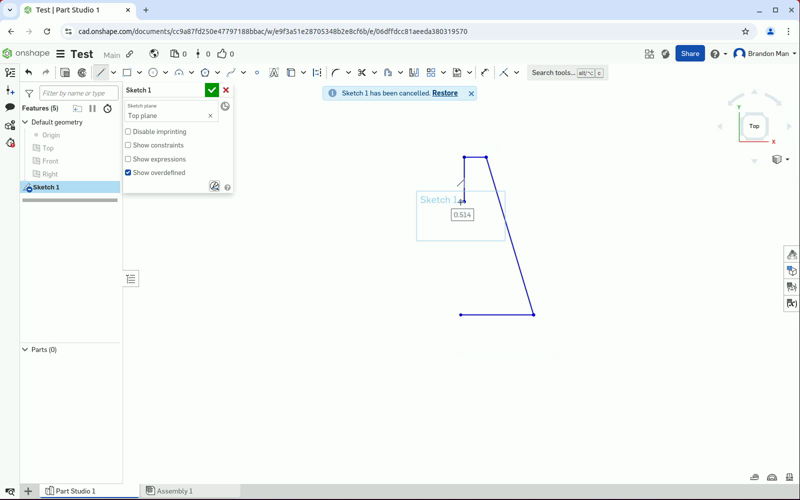
scroll(-6)
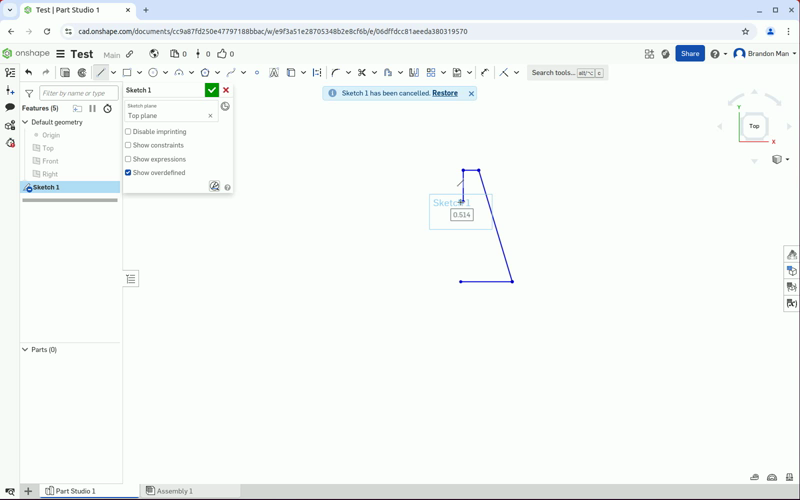
key_up(shift)
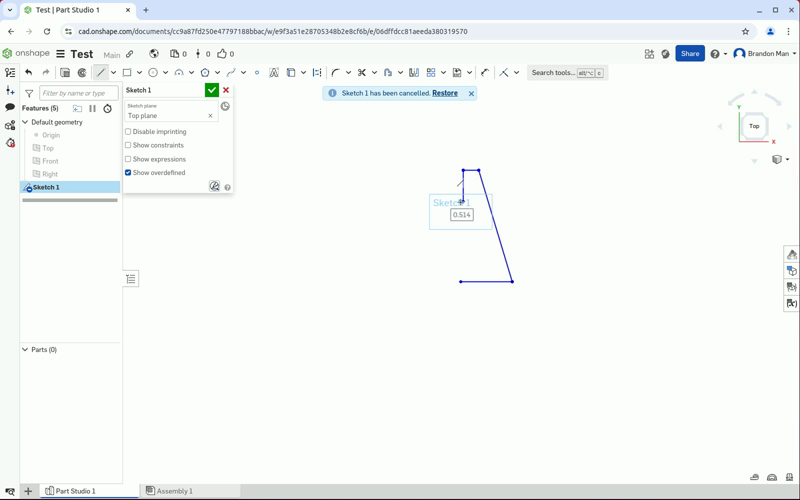
key_down(shift)
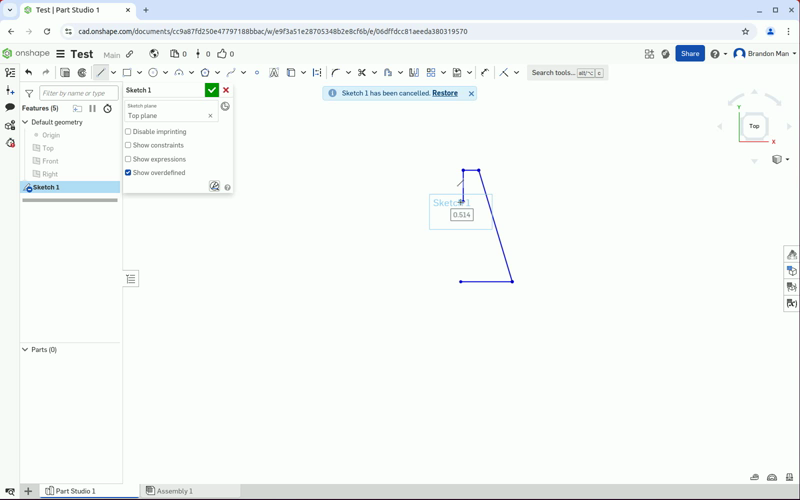
mouse_move(460, 281)
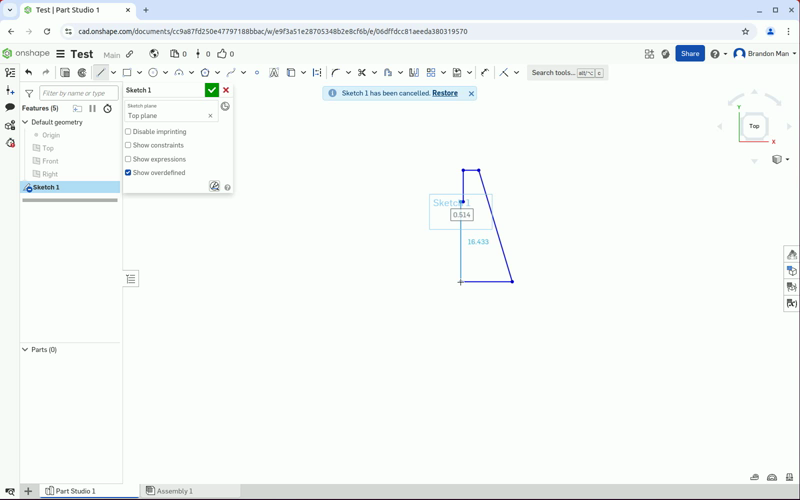
key_up(shift)
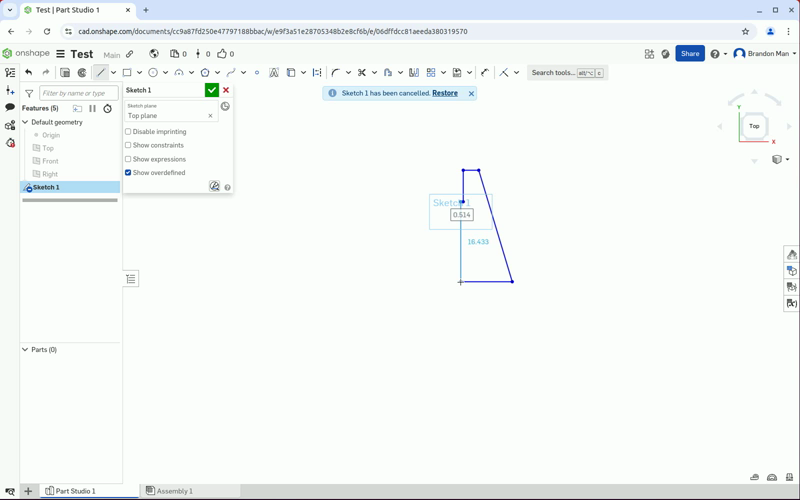
click(460, 281)
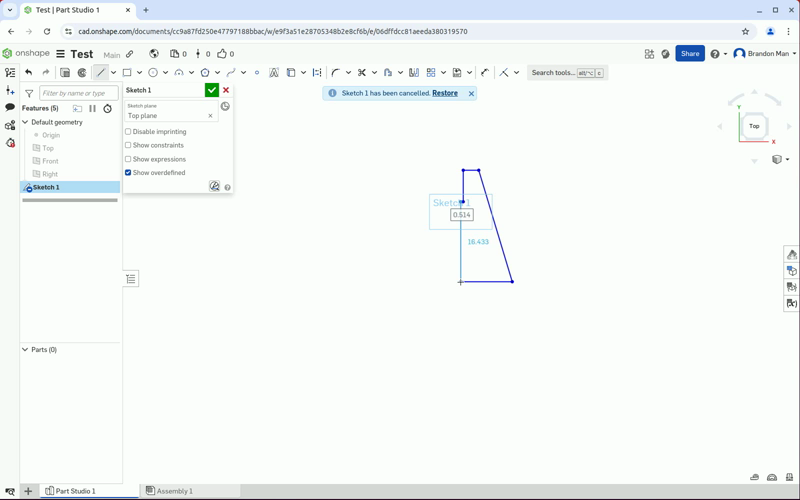
key(esc)
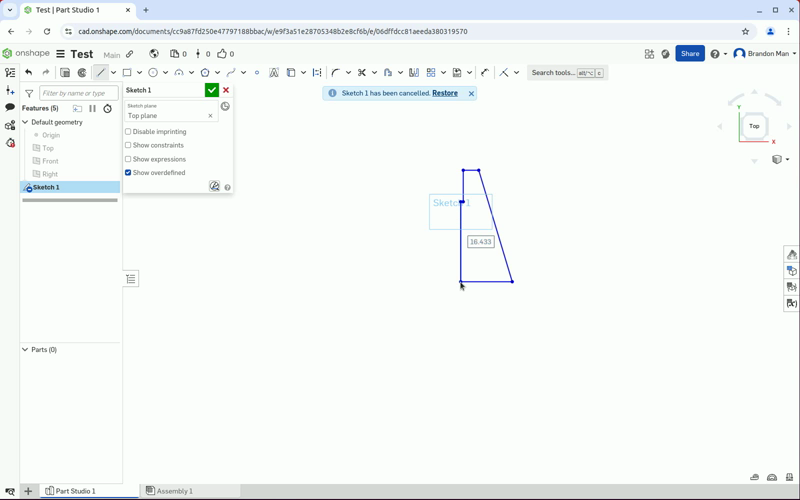
mouse_move(485, 235)
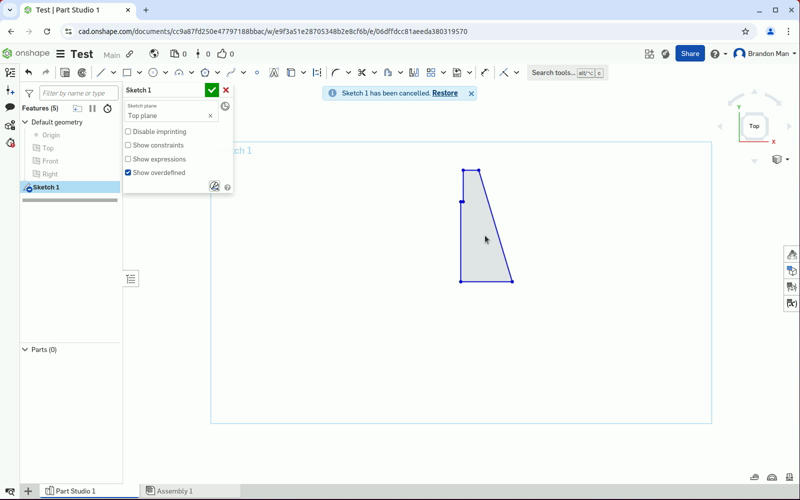
click(485, 235)
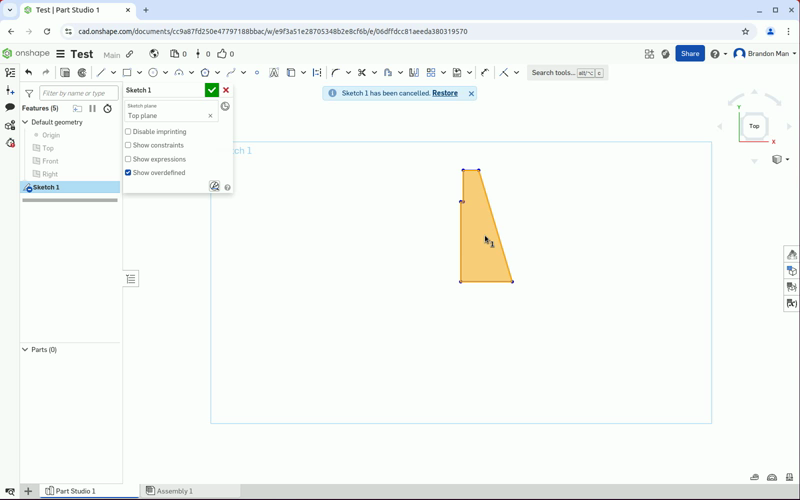
mouse_move(73, 352)
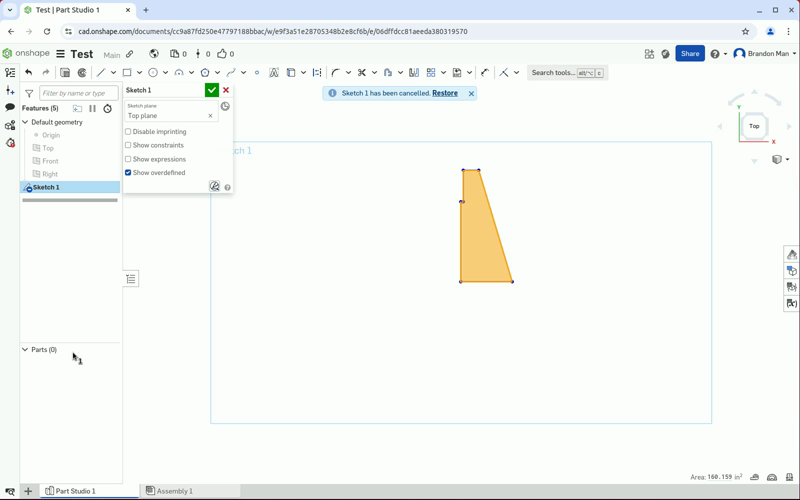
key(shift+y)
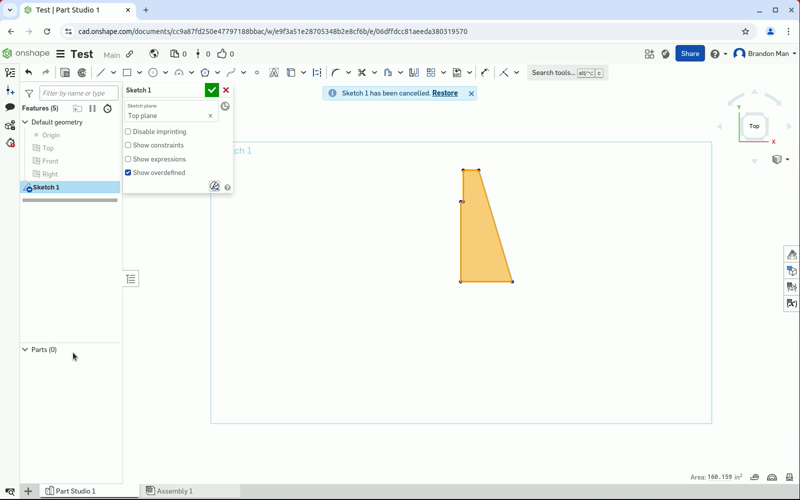
key(shift+e)
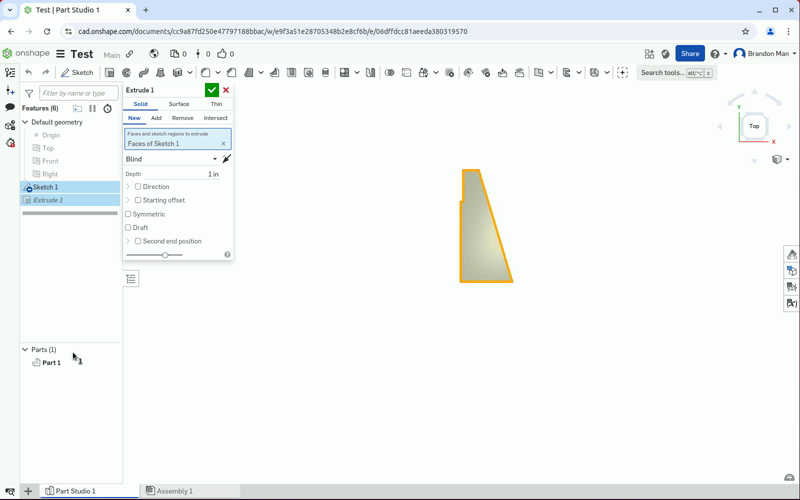
mouse_move(143, 106)
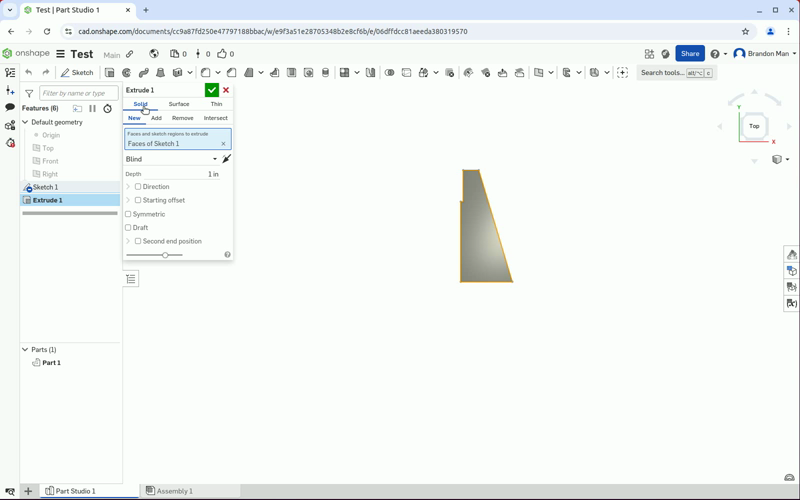
click(143, 106)
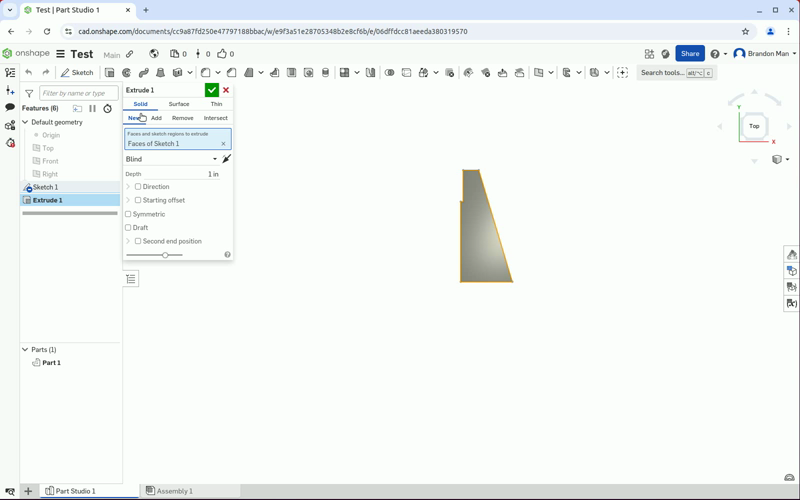
mouse_move(137, 120)
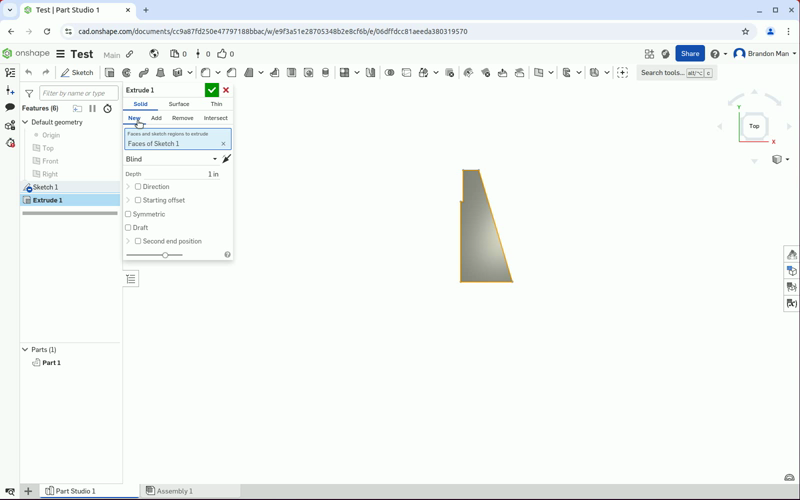
click(137, 120)
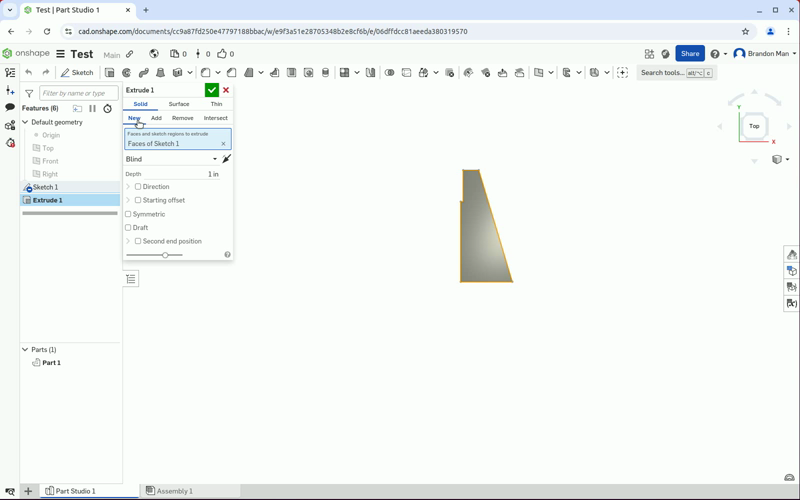
key(tab, 4)
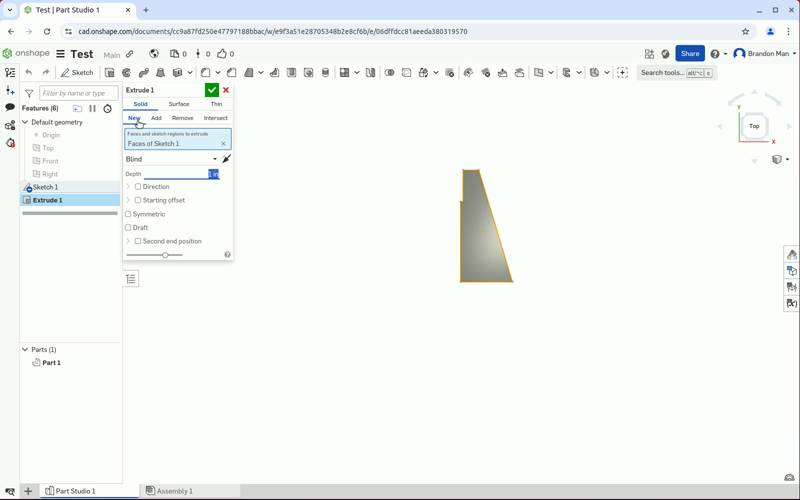
text(0.481)
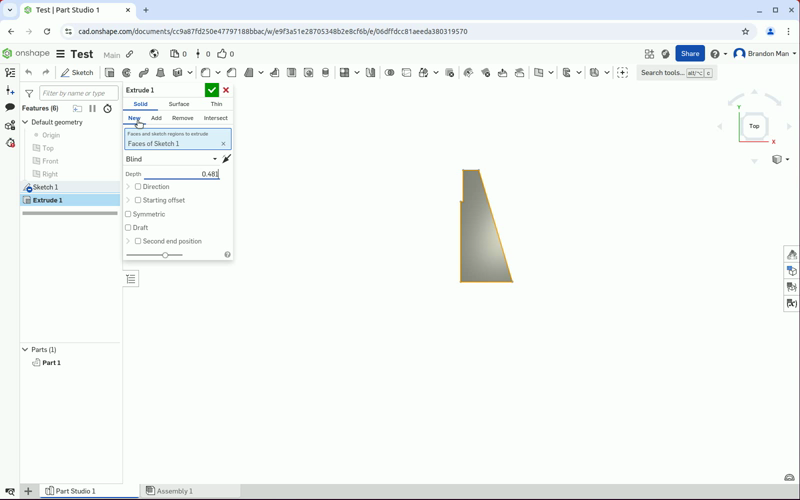
key(enter)
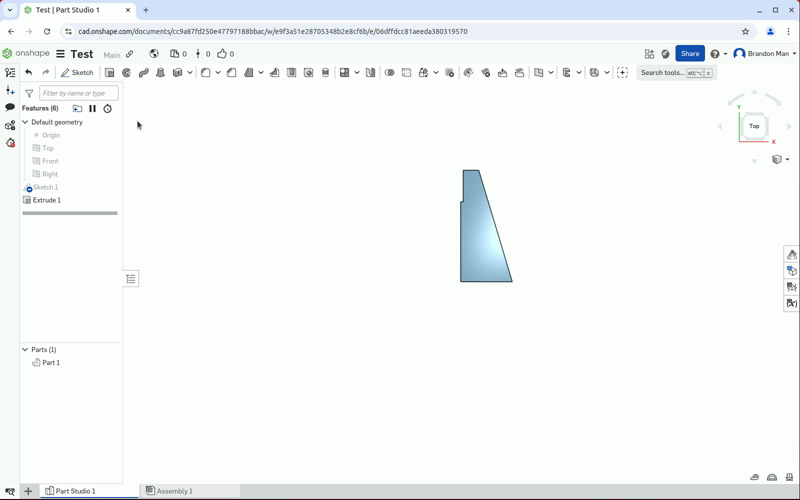
key(shift+h)
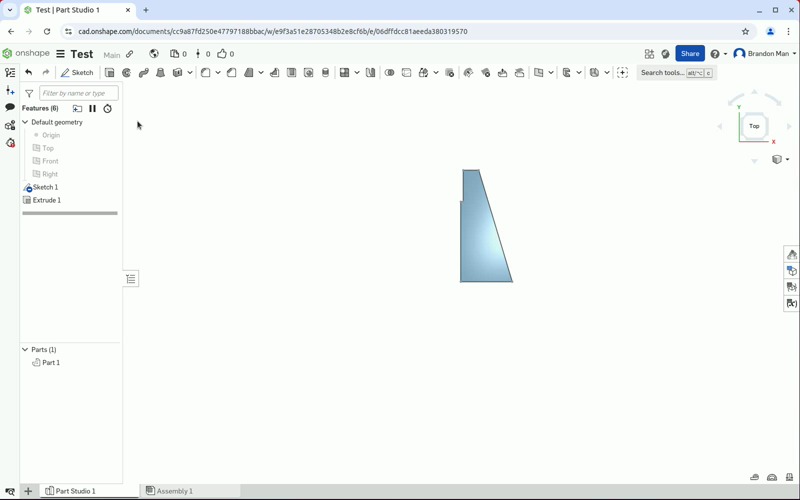
key(shift+h)
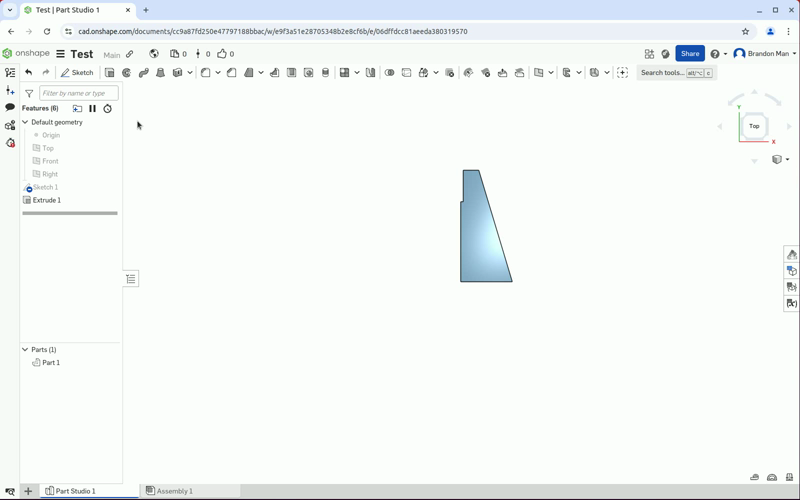
mouse_move(73, 189)
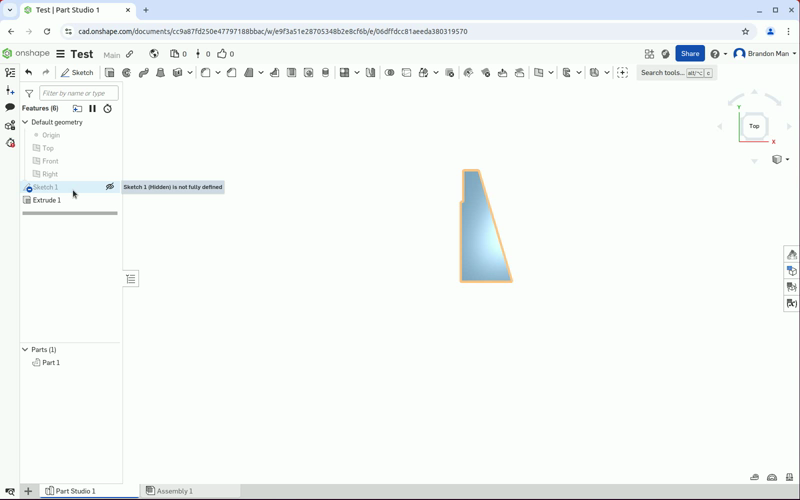
click(73, 189)
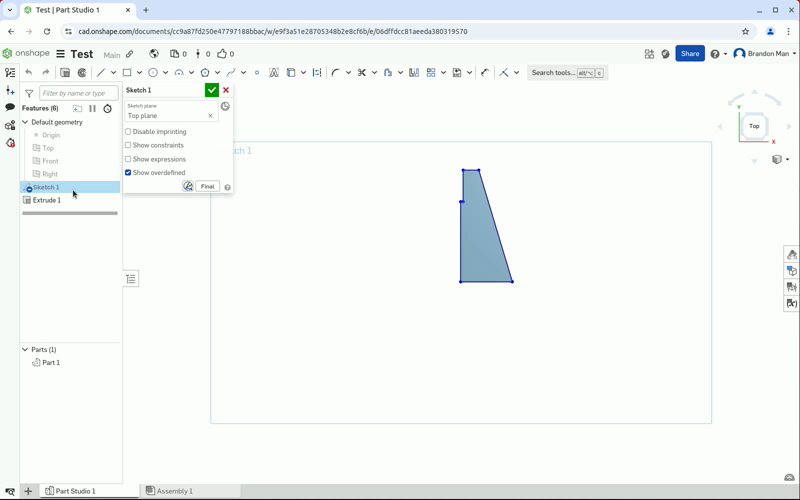
mouse_move(229, 92)
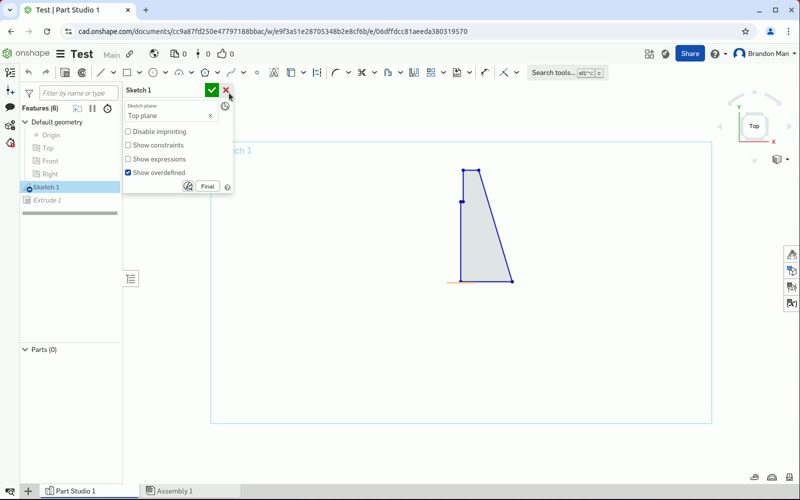
click(229, 92)
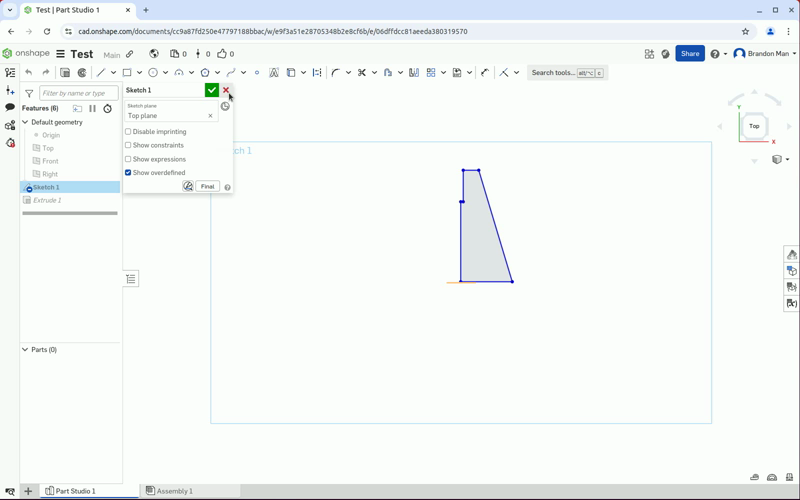
key(shift+s)
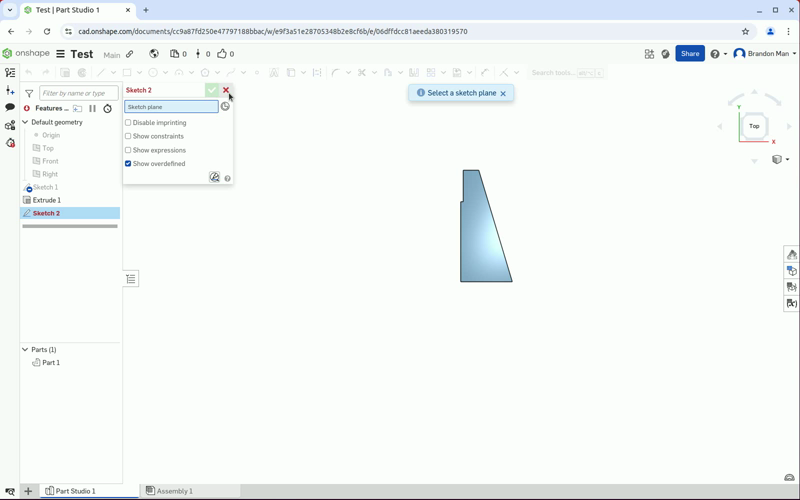
mouse_move(73, 150)
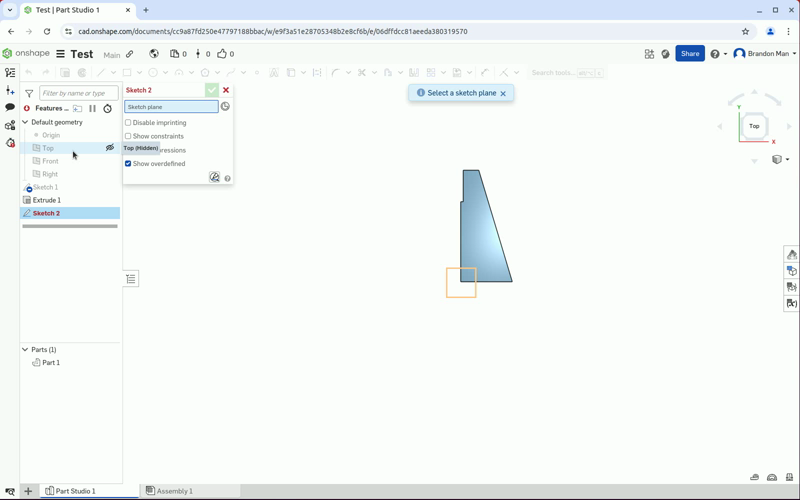
click(73, 150)
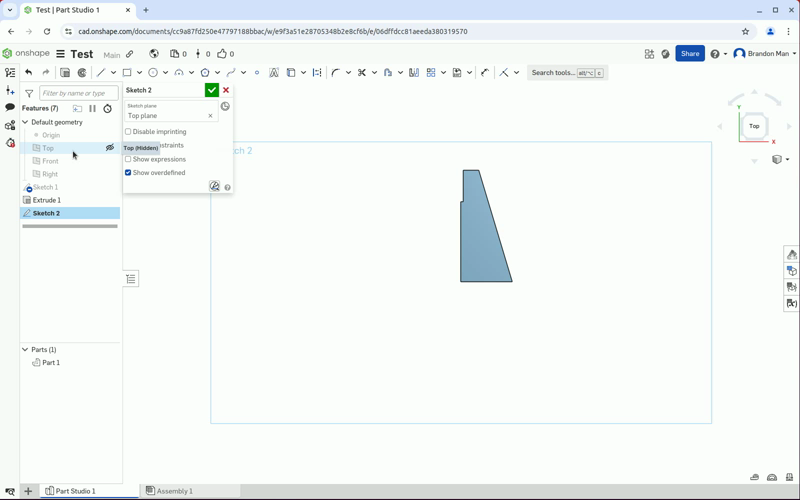
mouse_move(73, 352)
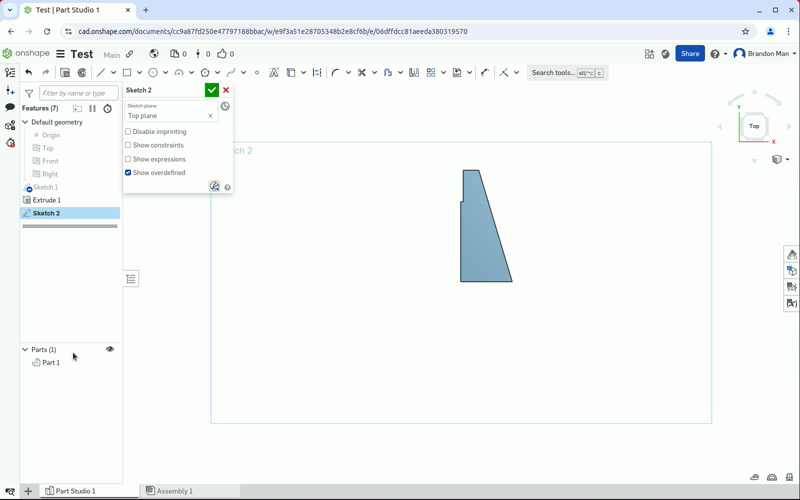
key(y)
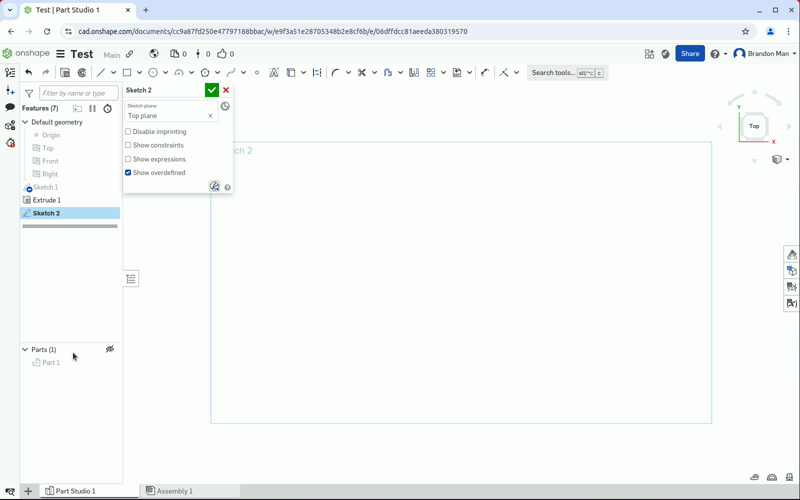
key(l)
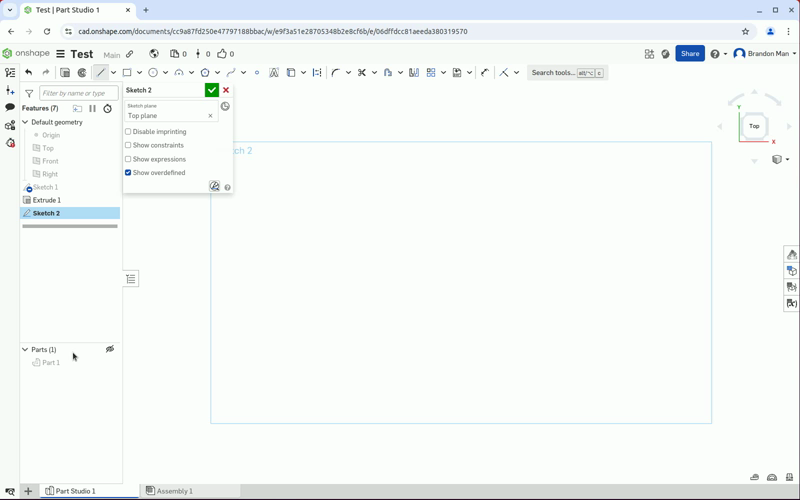
key_down(shift)
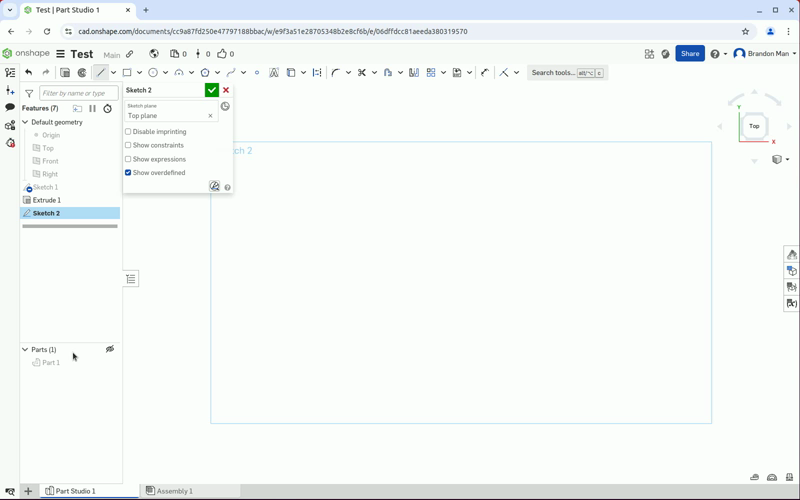
mouse_move(409, 281)
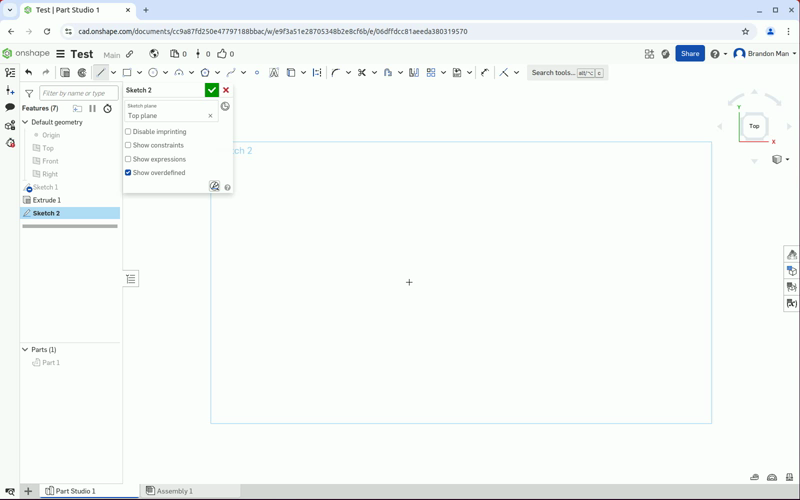
click(409, 281)
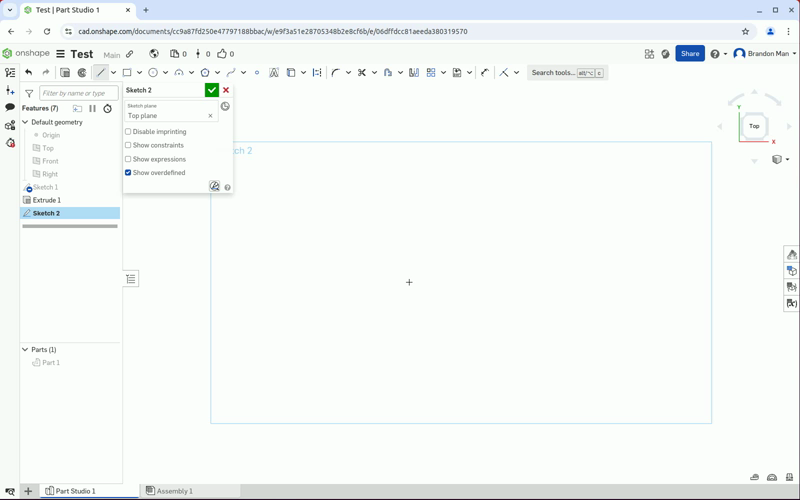
key_up(shift)
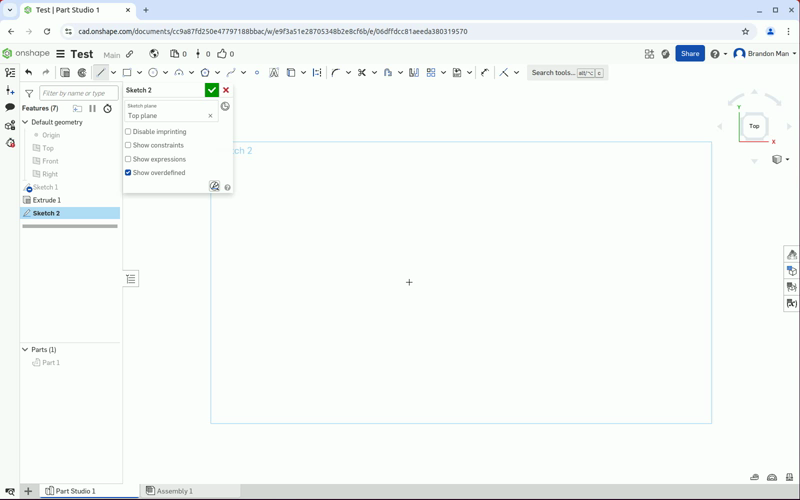
key_down(shift)
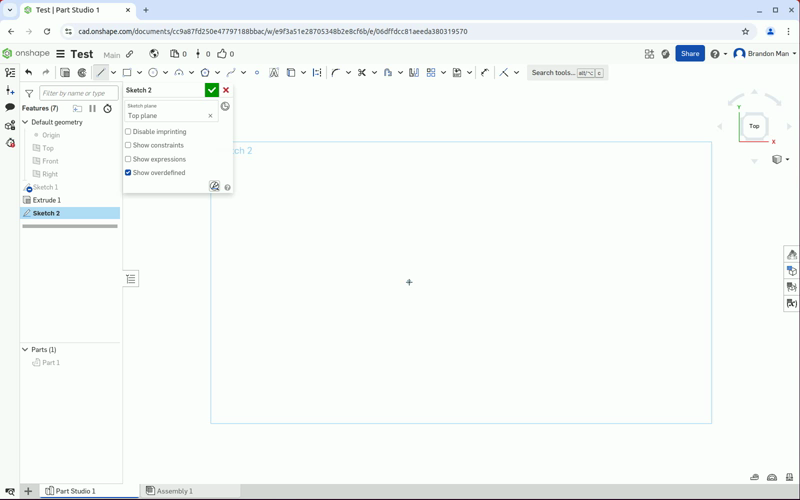
mouse_move(439, 281)
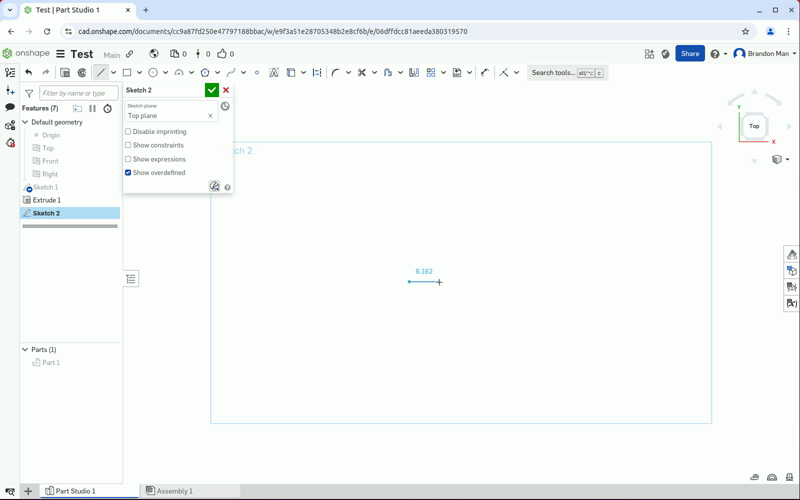
mouse_move(460, 281)
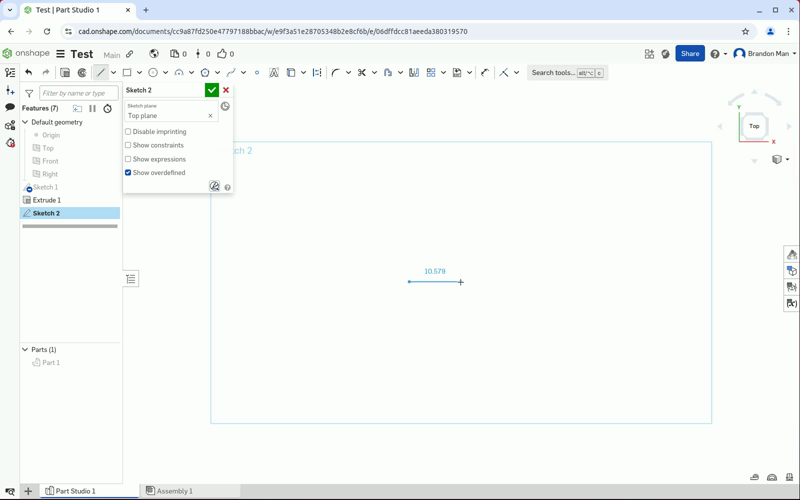
click(460, 281)
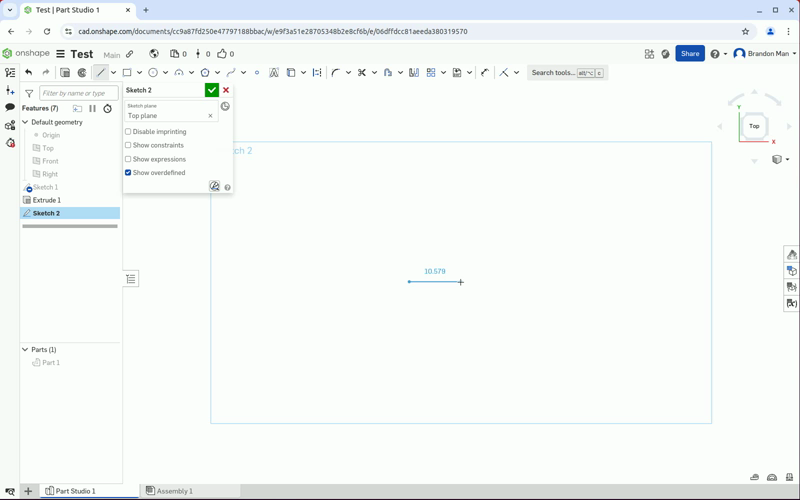
key_up(shift)
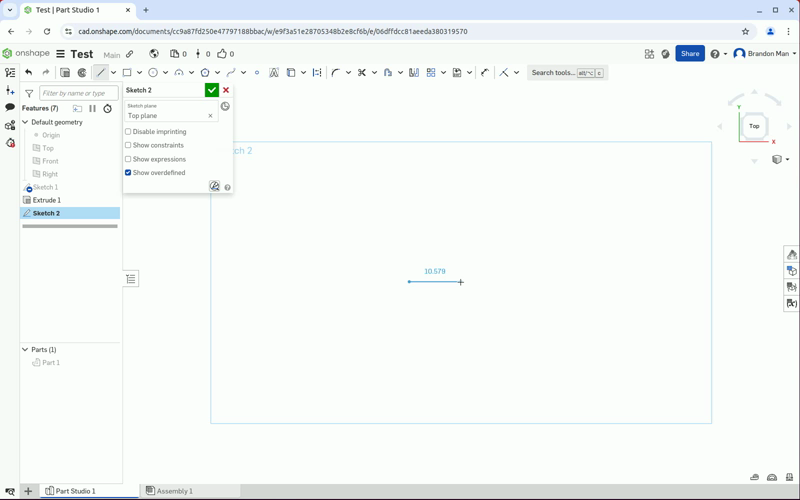
key_down(shift)
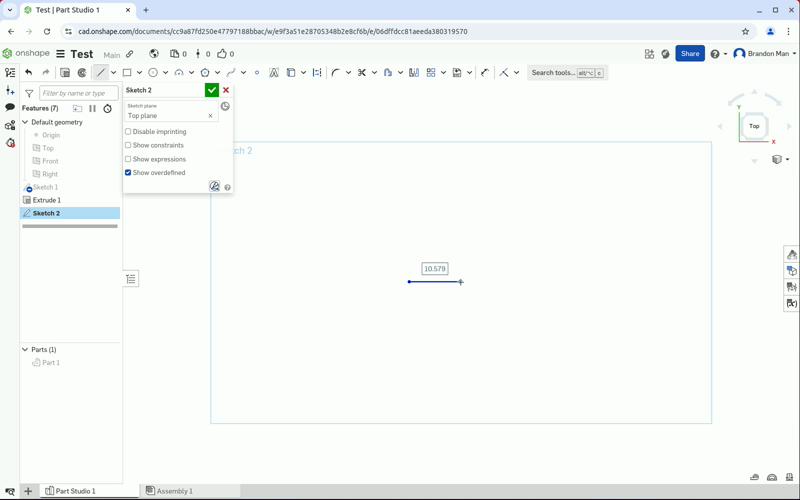
mouse_move(460, 201)
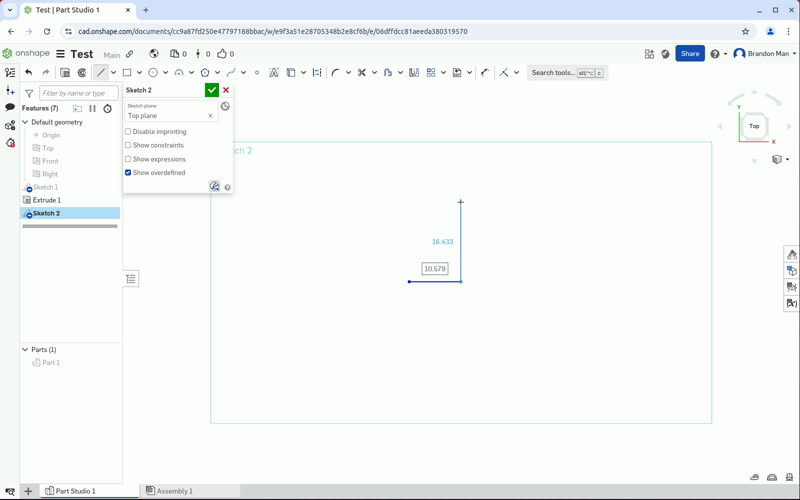
click(460, 201)
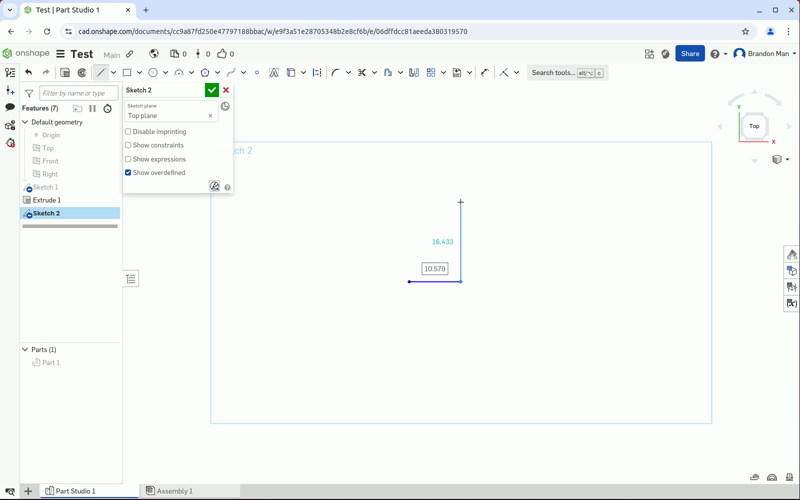
key_up(shift)
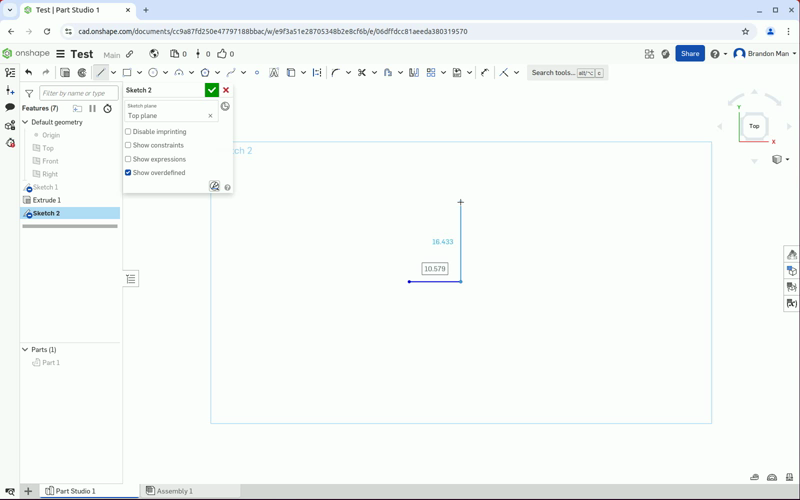
key_down(shift)
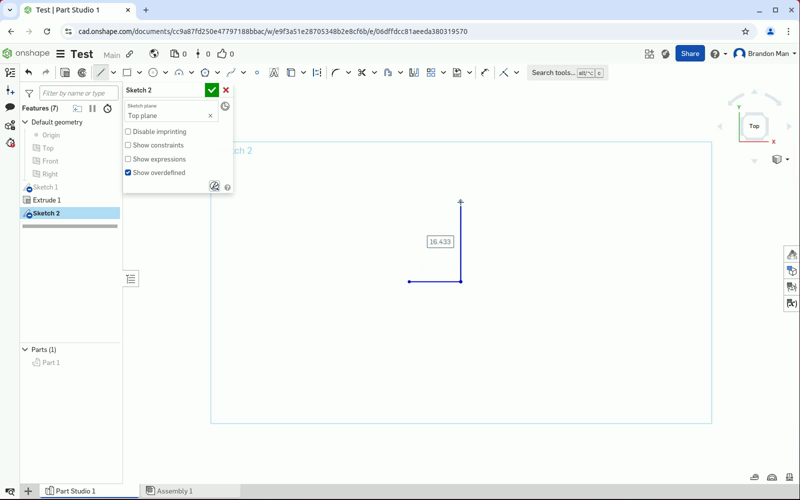
mouse_move(490, 201)
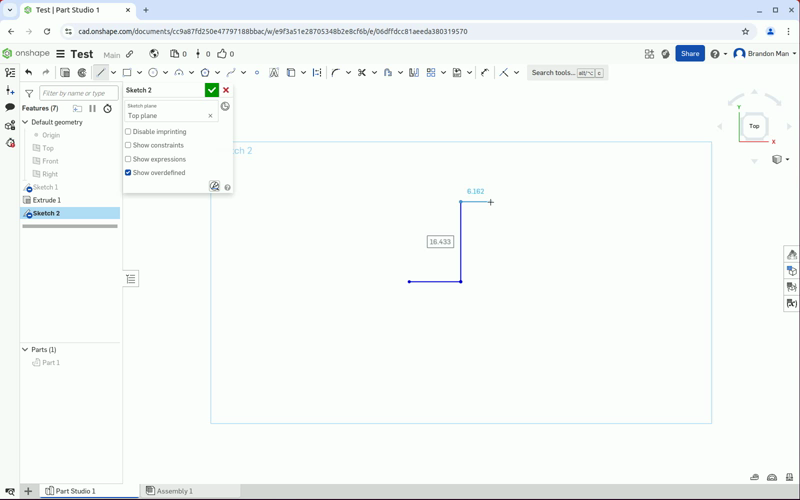
mouse_move(458, 201)
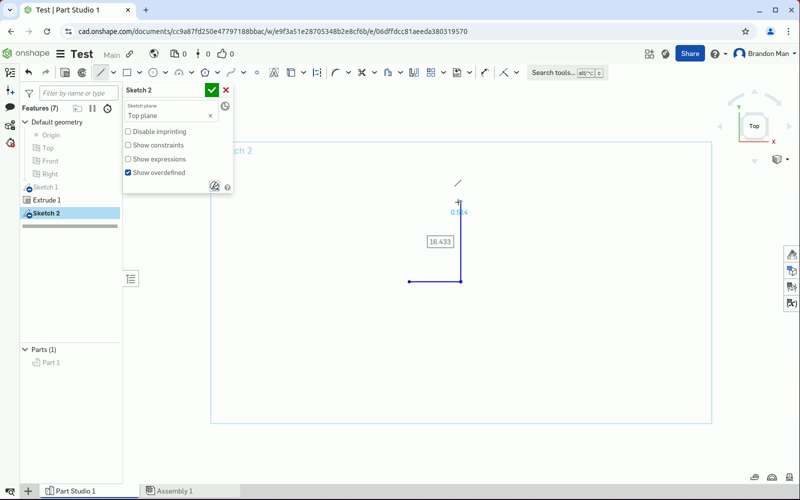
scroll(6)
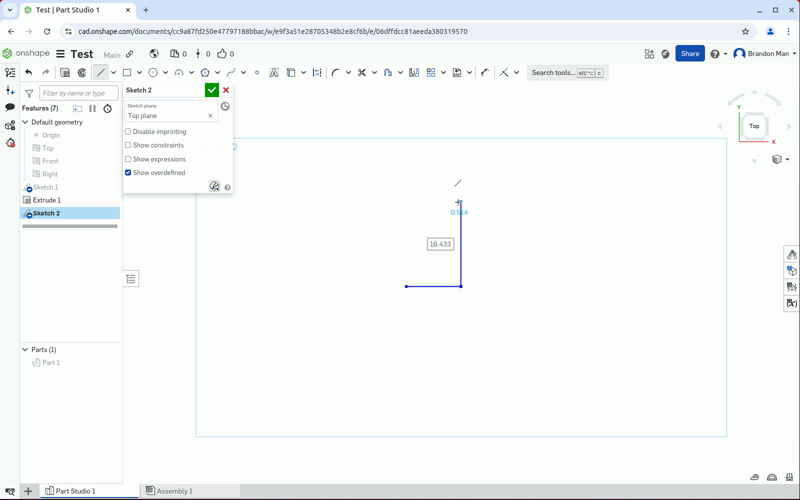
scroll(6)
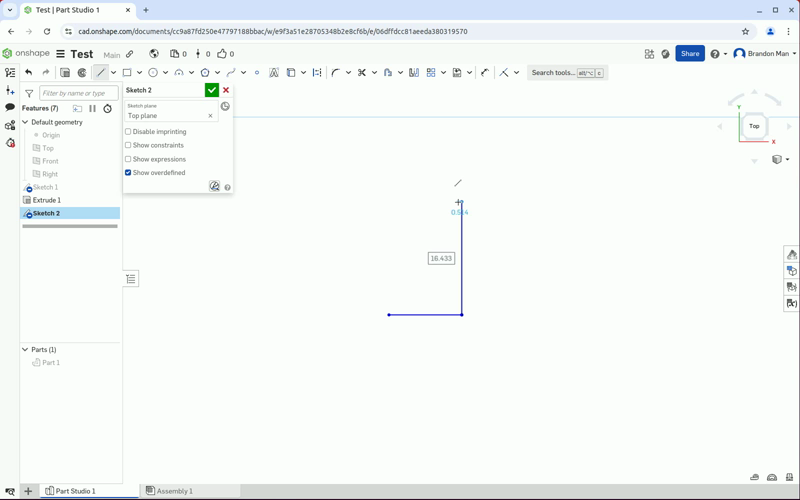
scroll(6)
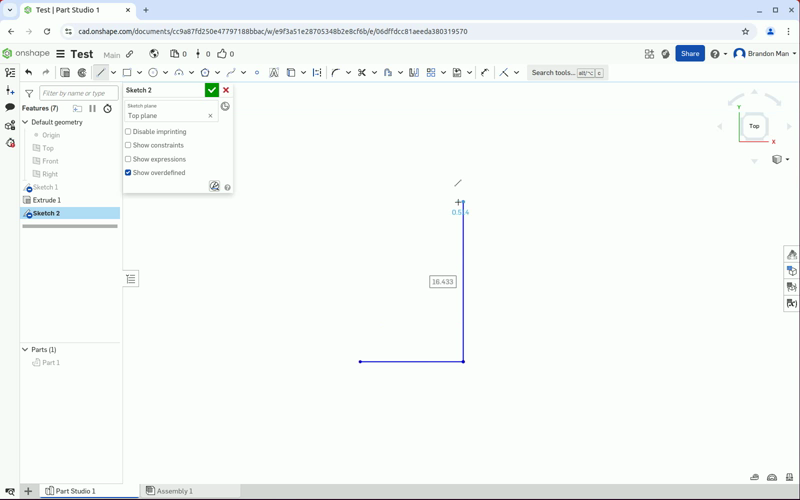
scroll(6)
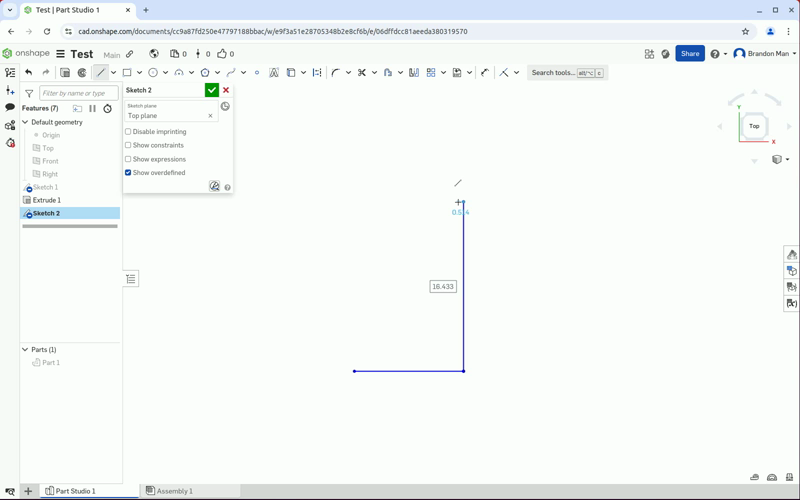
scroll(6)
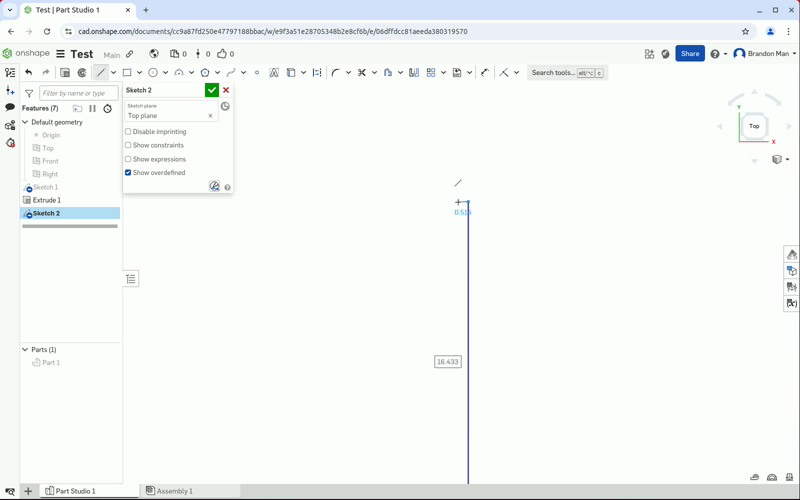
scroll(6)
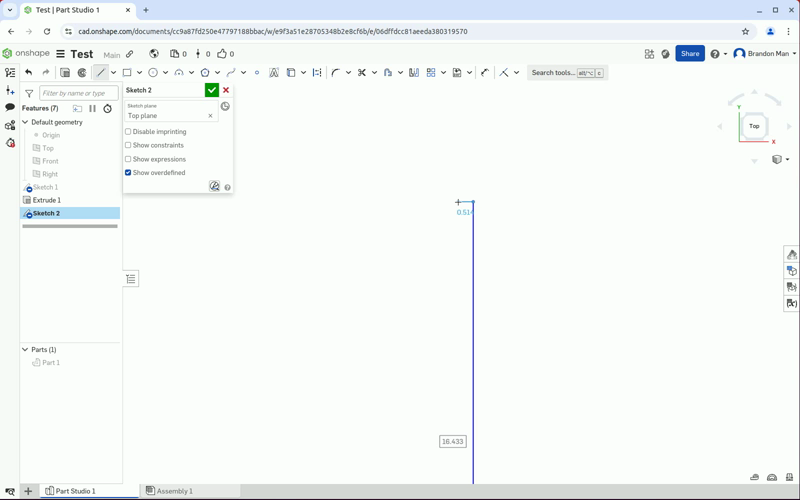
scroll(6)
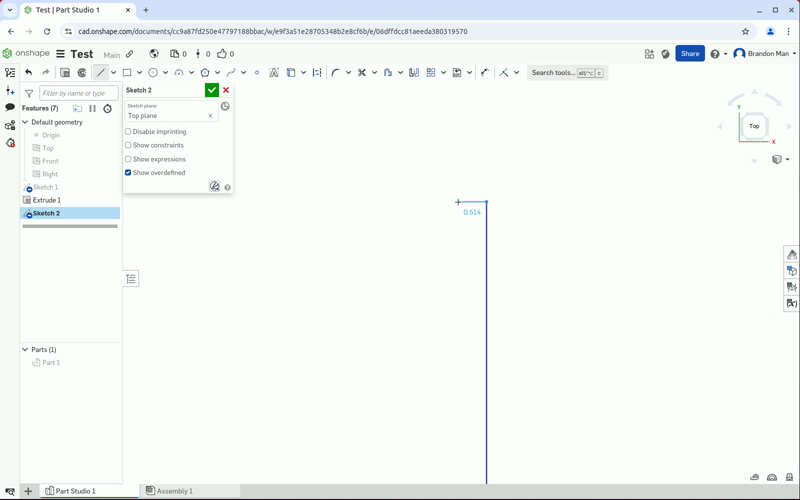
click(458, 201)
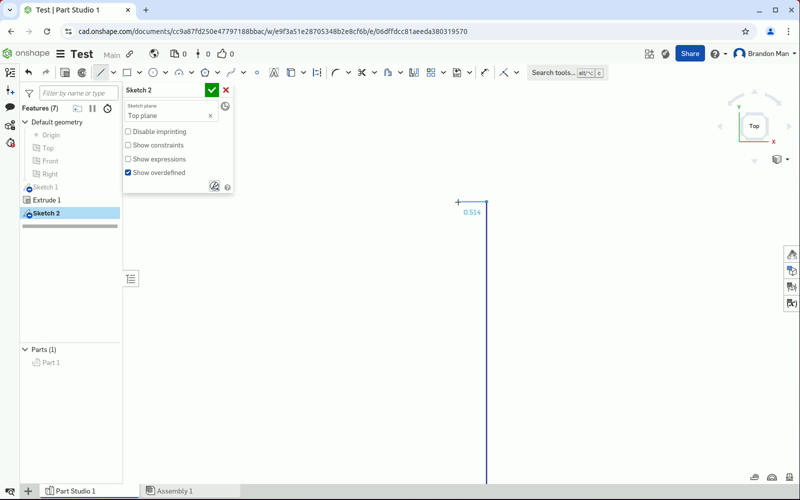
scroll(-6)
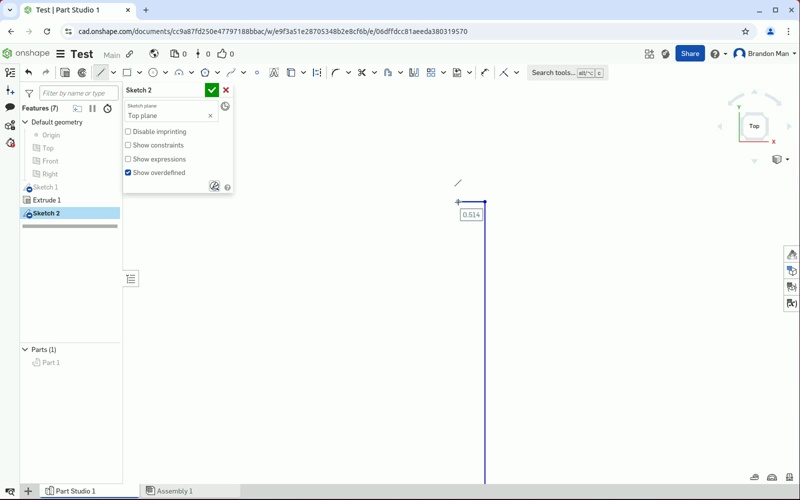
scroll(-6)
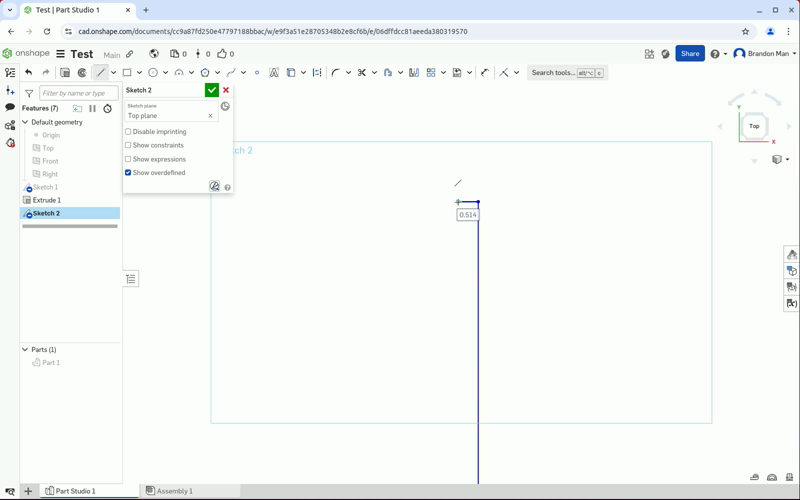
scroll(-6)
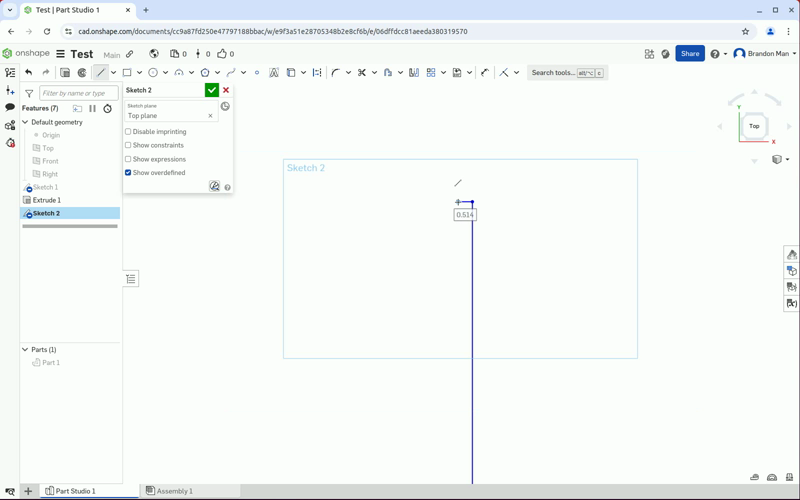
scroll(-6)
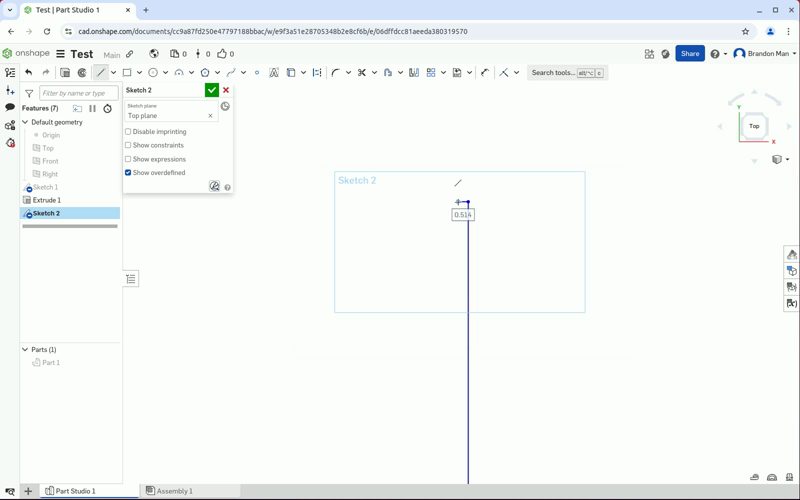
scroll(-6)
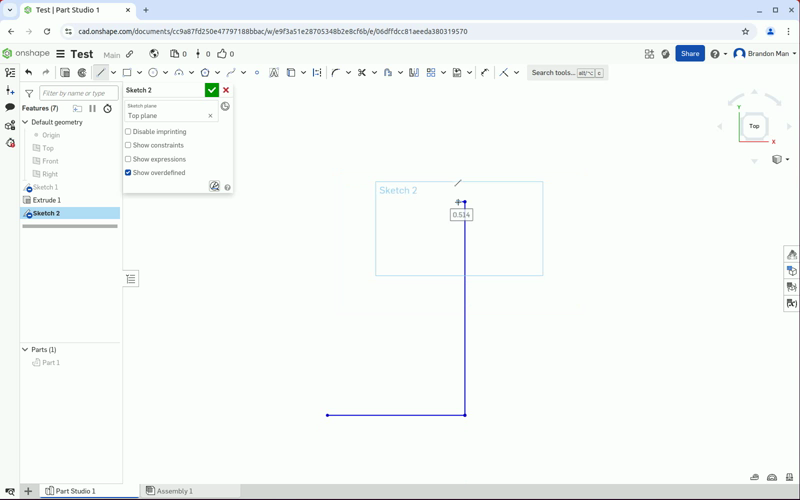
scroll(-6)
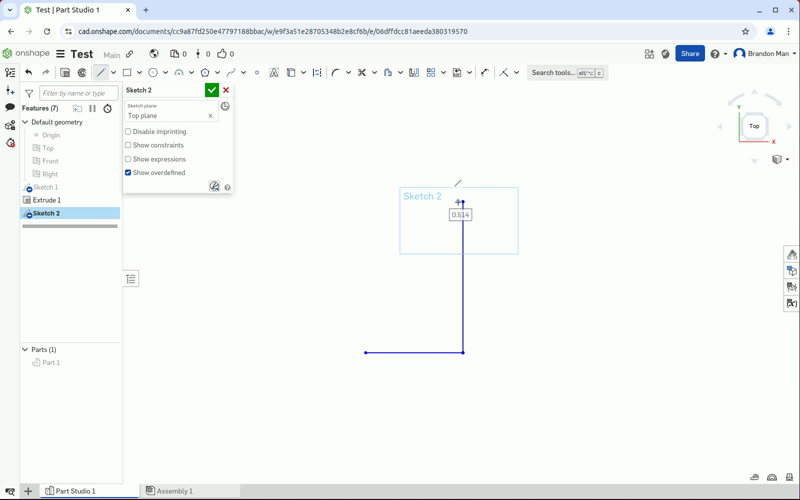
scroll(-6)
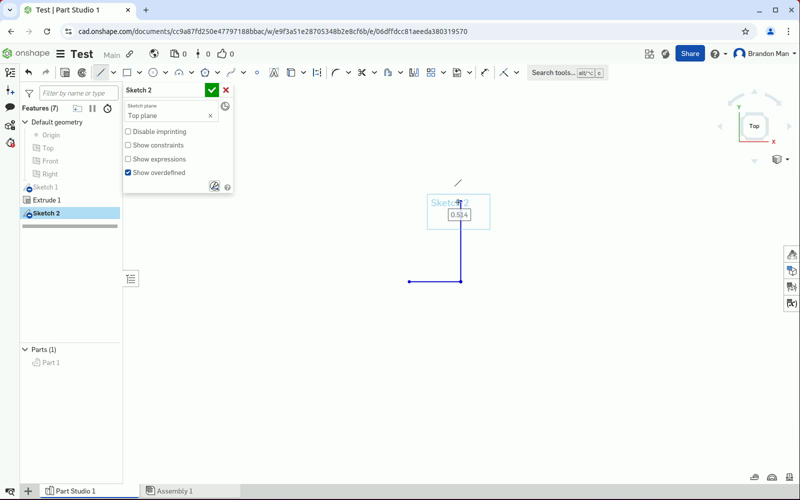
key_up(shift)
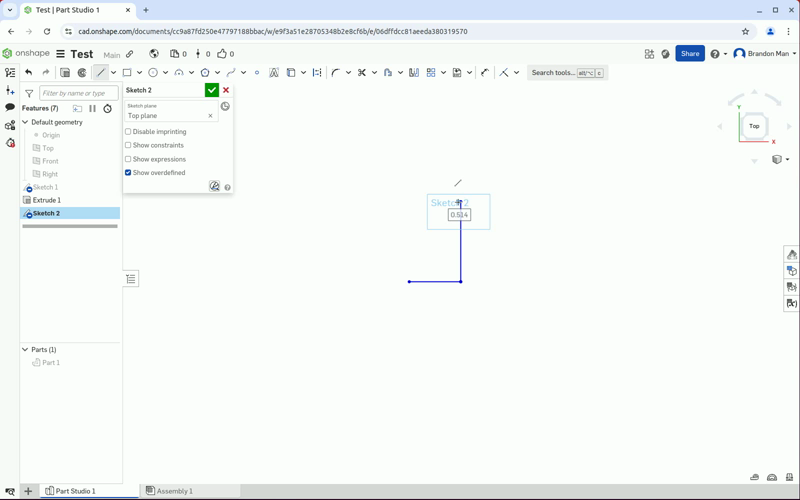
key_down(shift)
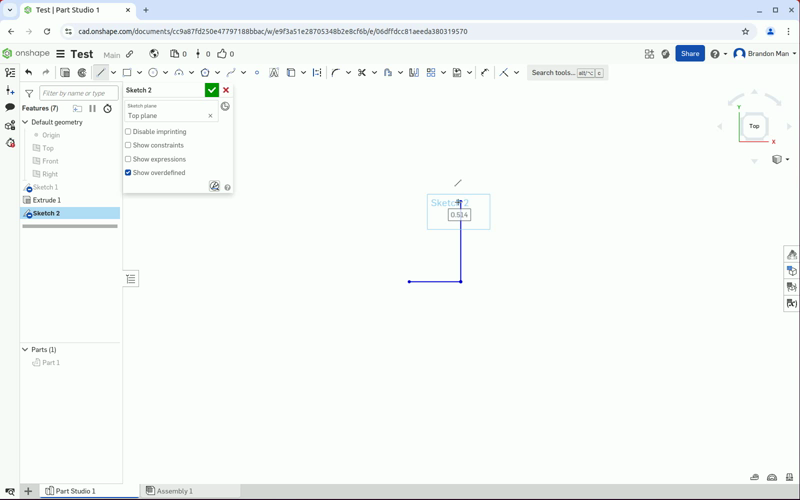
mouse_move(488, 201)
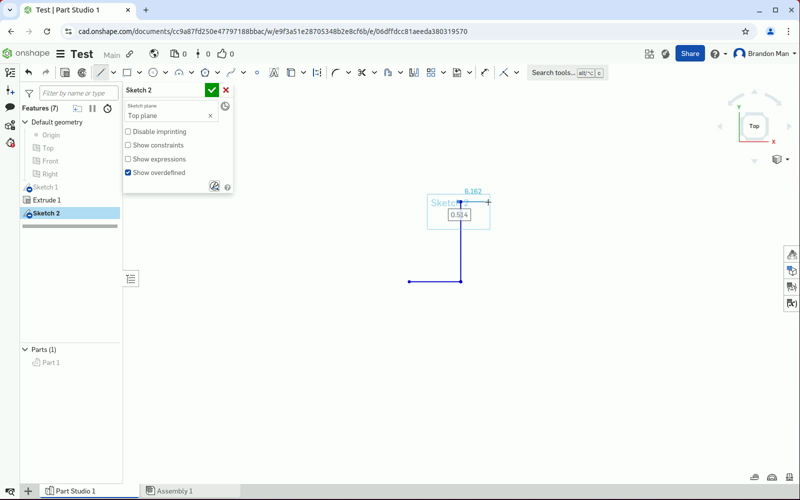
mouse_move(458, 170)
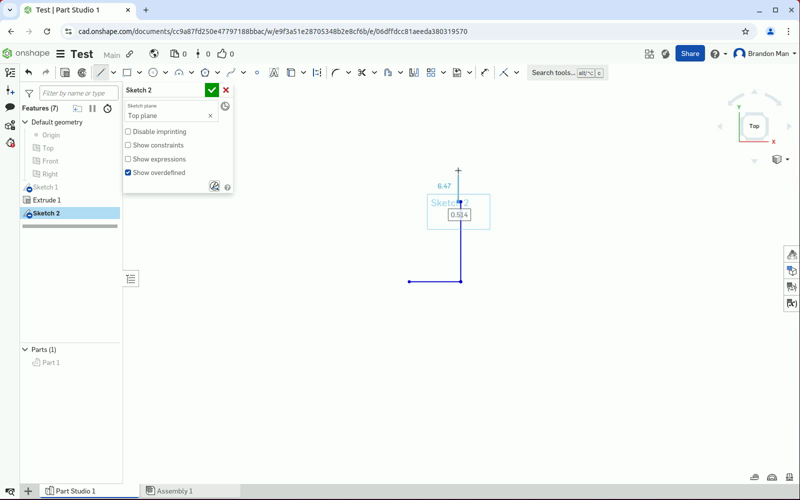
click(458, 170)
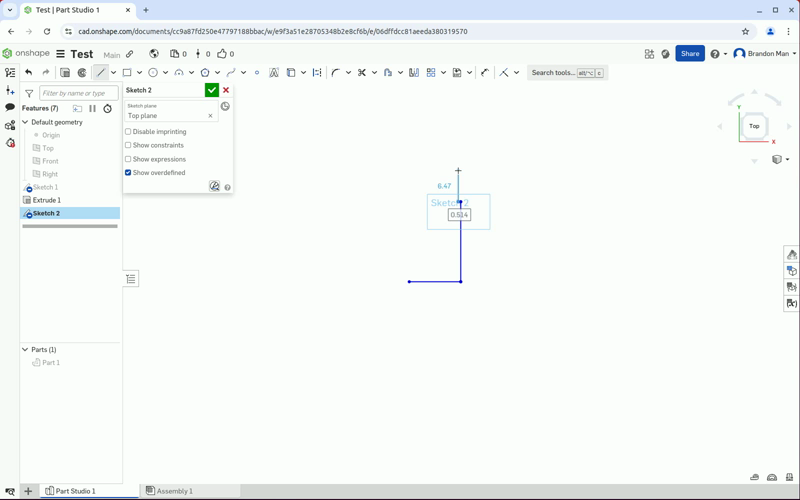
key_up(shift)
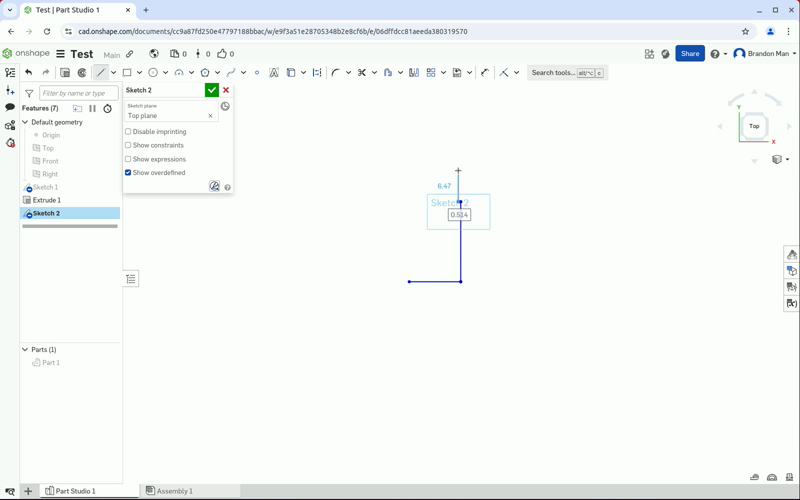
key_down(shift)
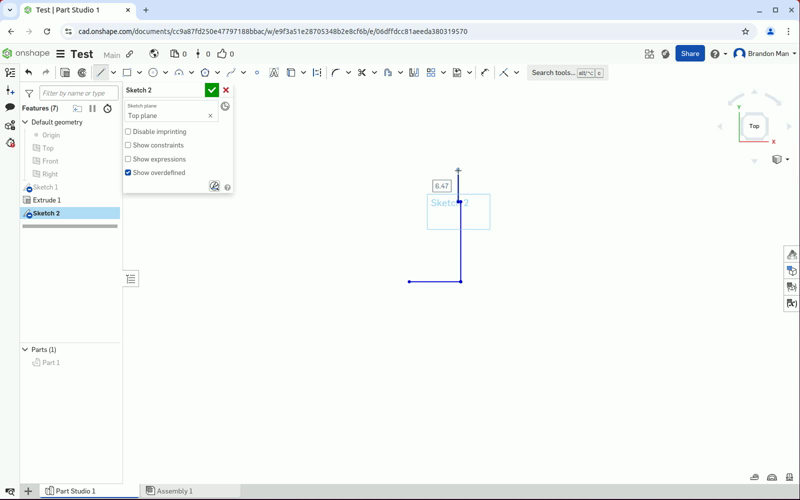
mouse_move(488, 170)
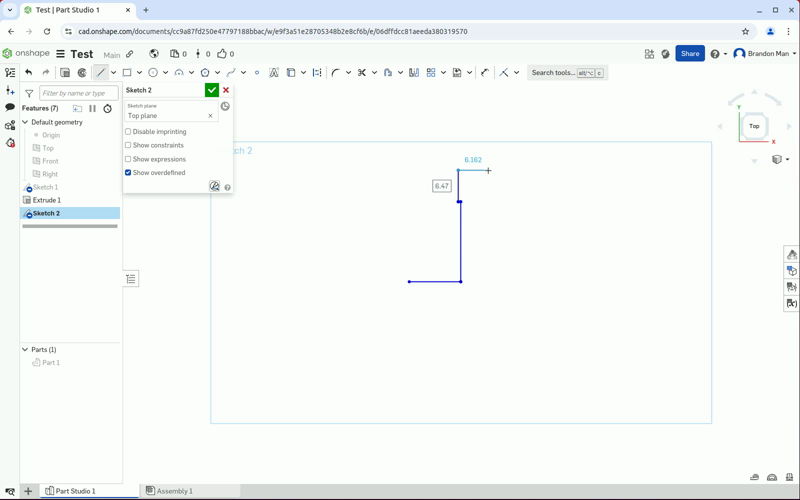
mouse_move(443, 170)
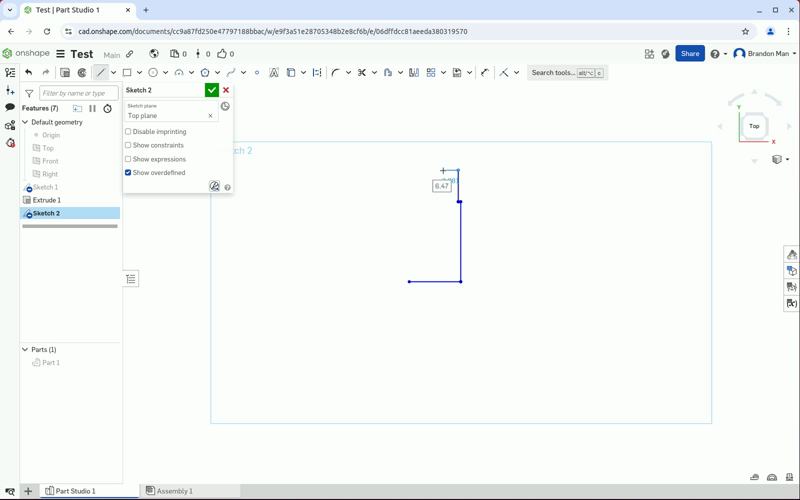
click(443, 170)
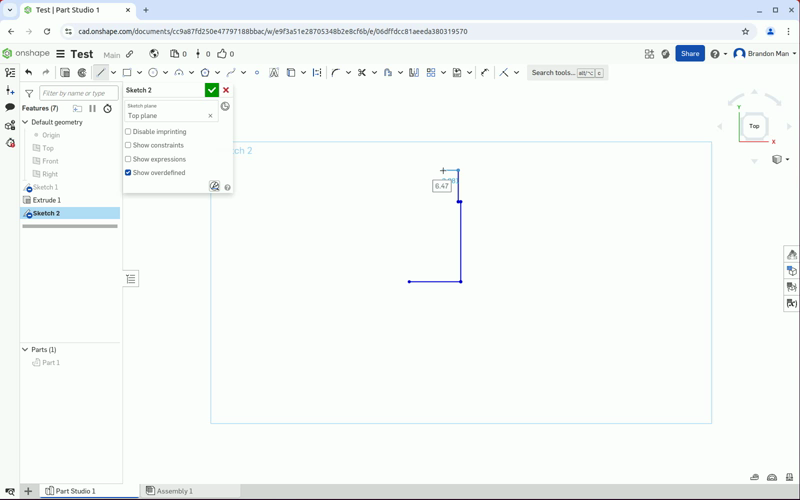
key_up(shift)
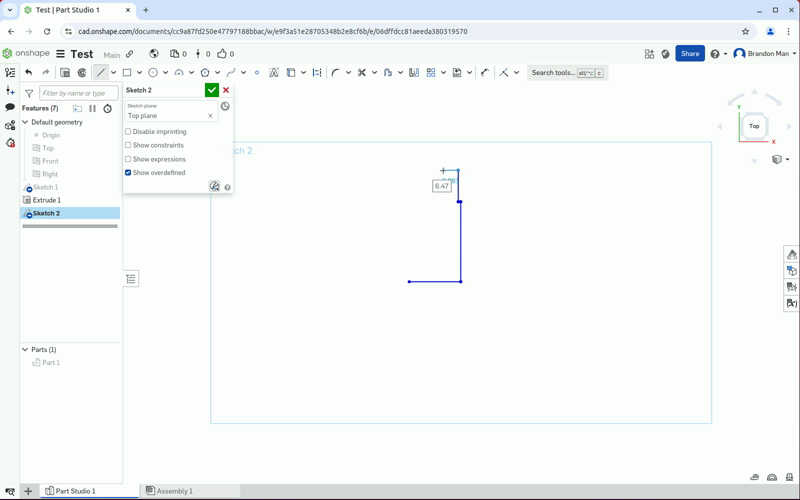
key_down(shift)
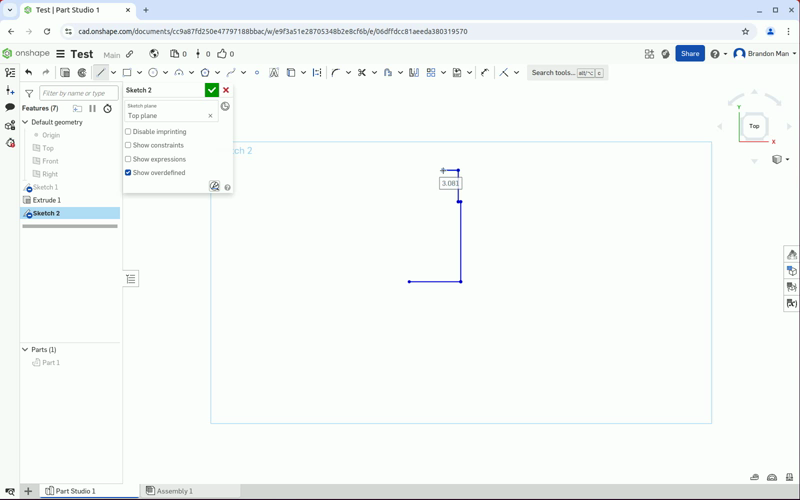
mouse_move(409, 281)
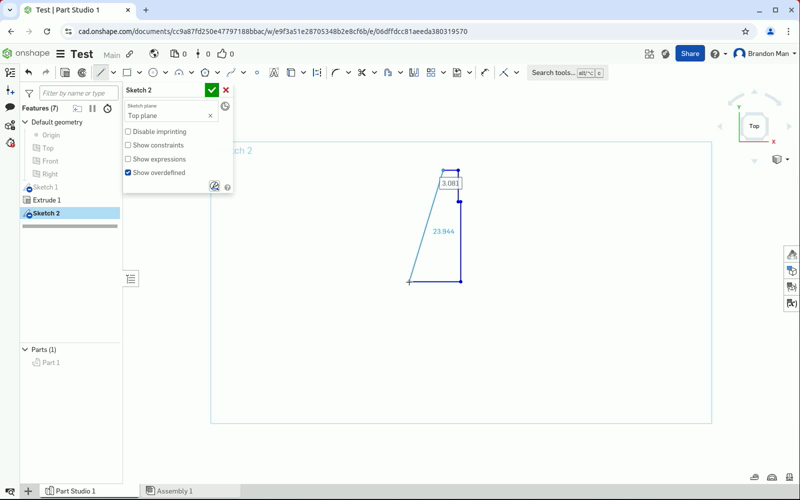
key_up(shift)
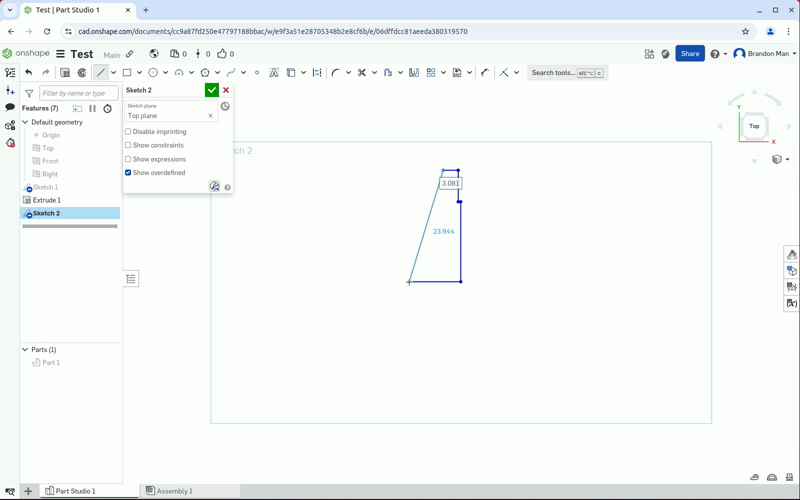
click(409, 281)
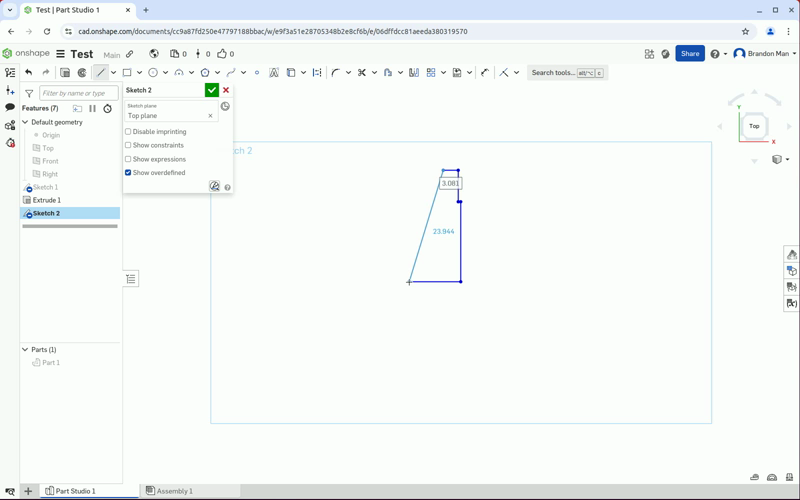
key(esc)
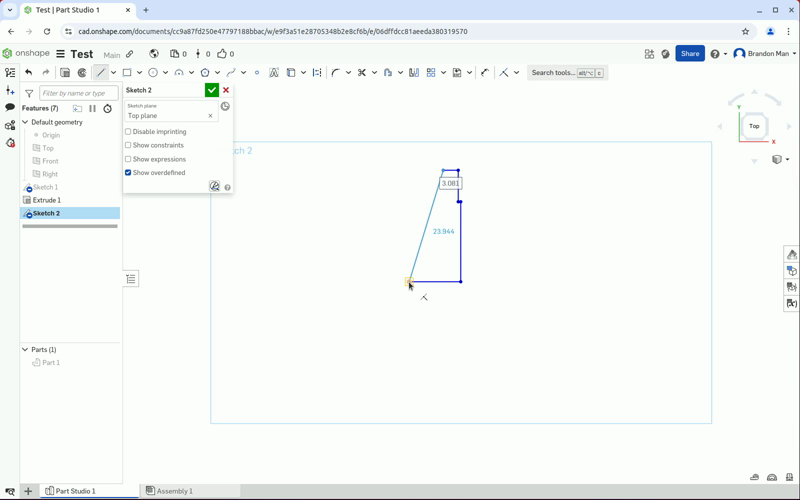
mouse_move(456, 222)
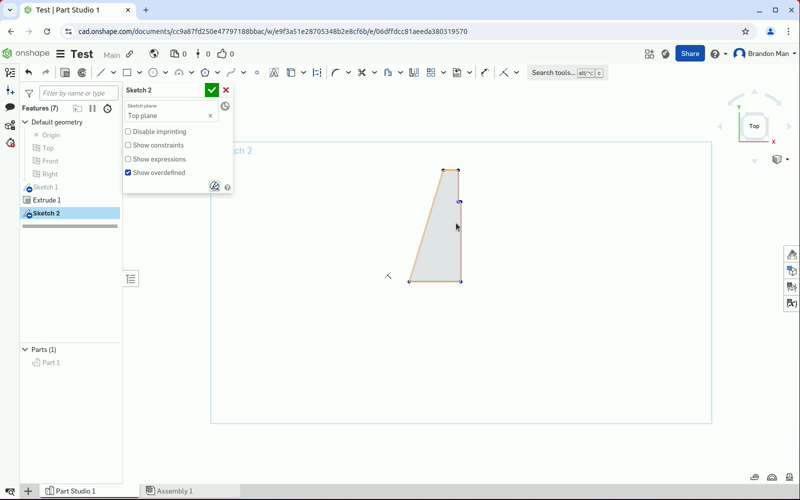
click(456, 222)
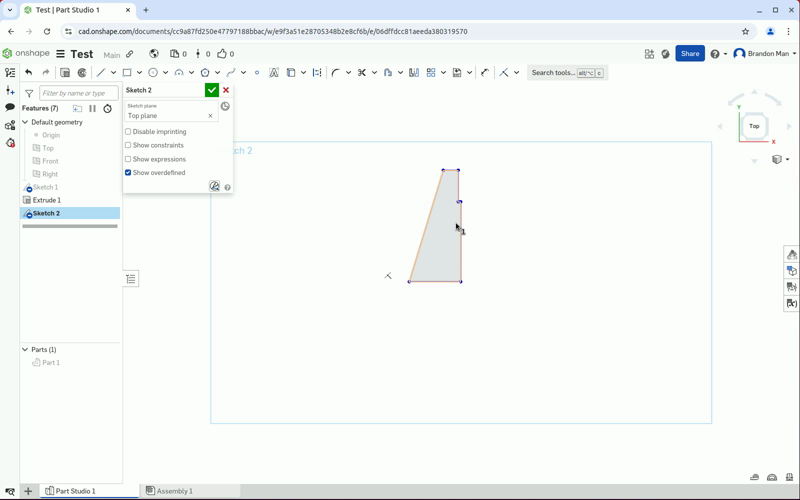
mouse_move(73, 352)
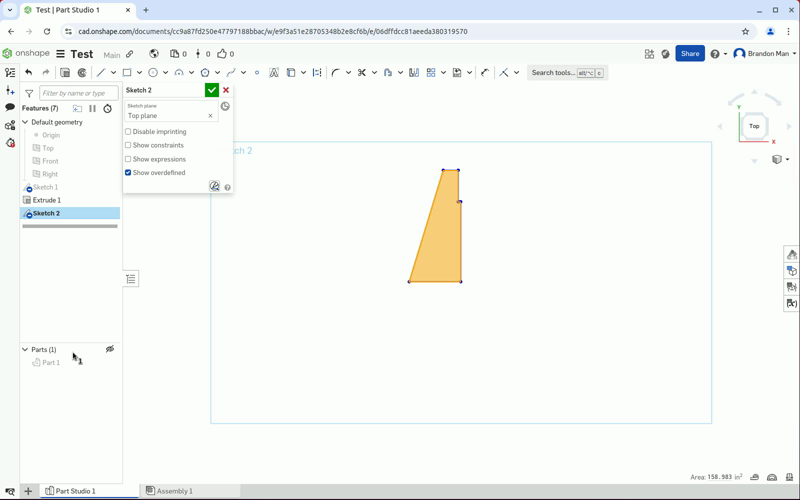
key(shift+y)
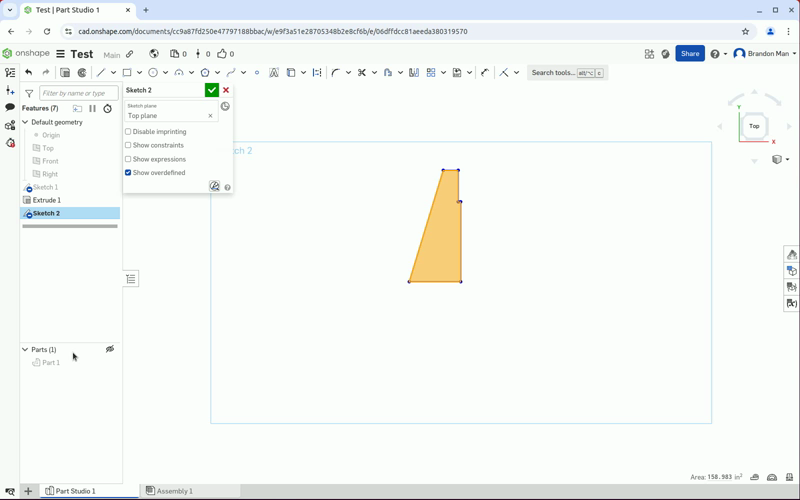
key(shift+e)
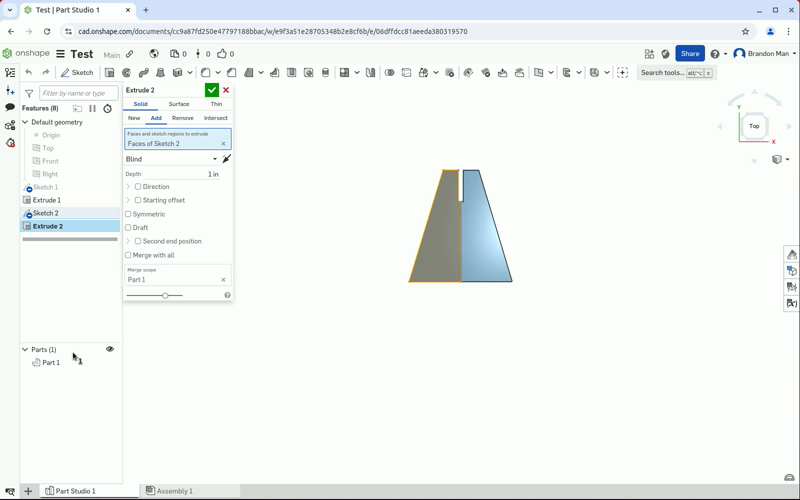
mouse_move(143, 106)
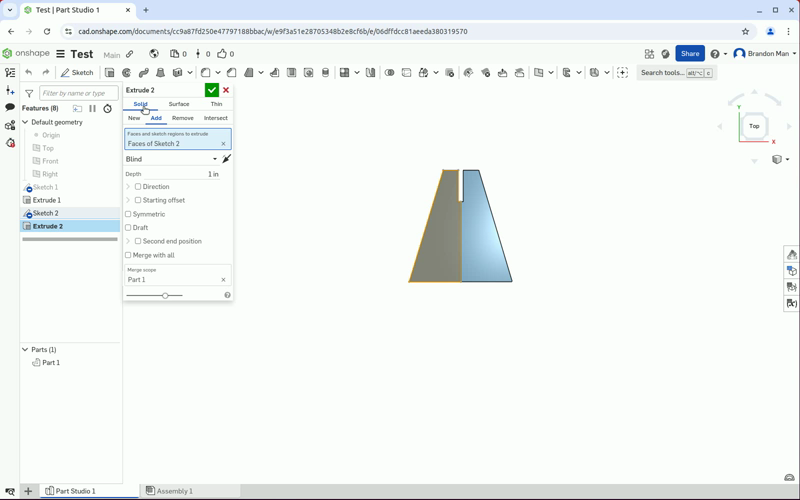
click(143, 106)
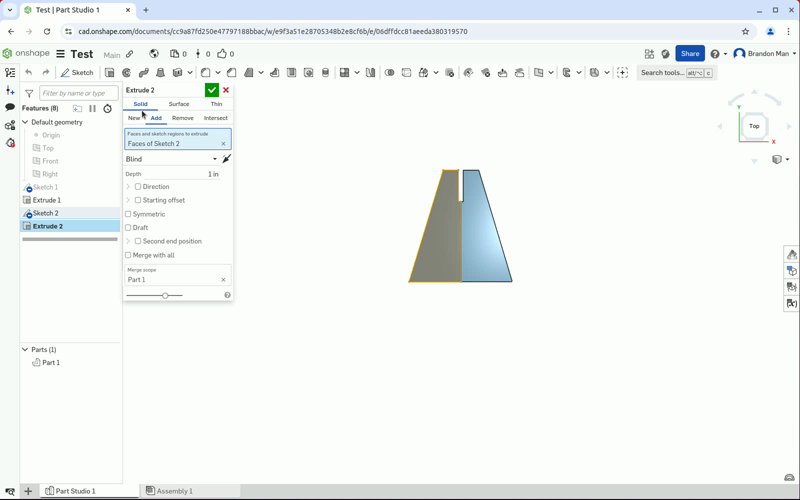
mouse_move(137, 120)
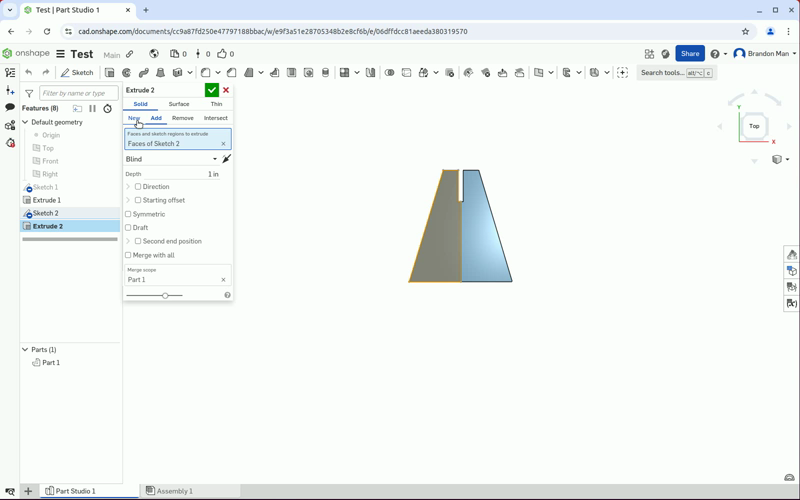
click(137, 120)
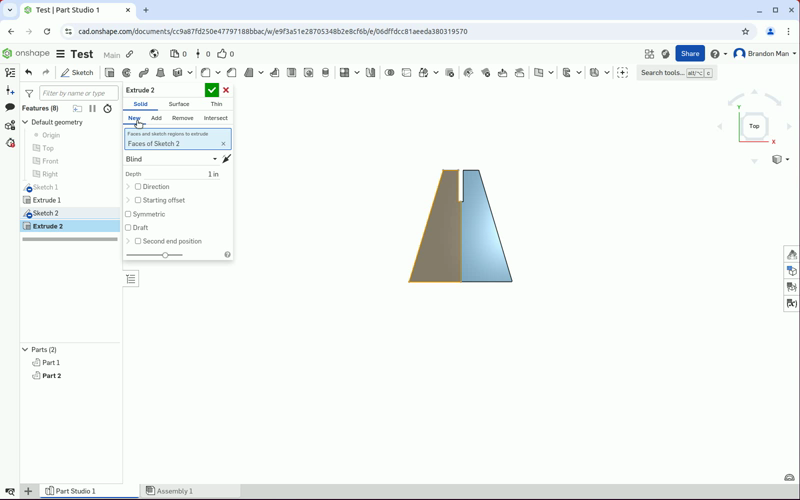
key(tab, 4)
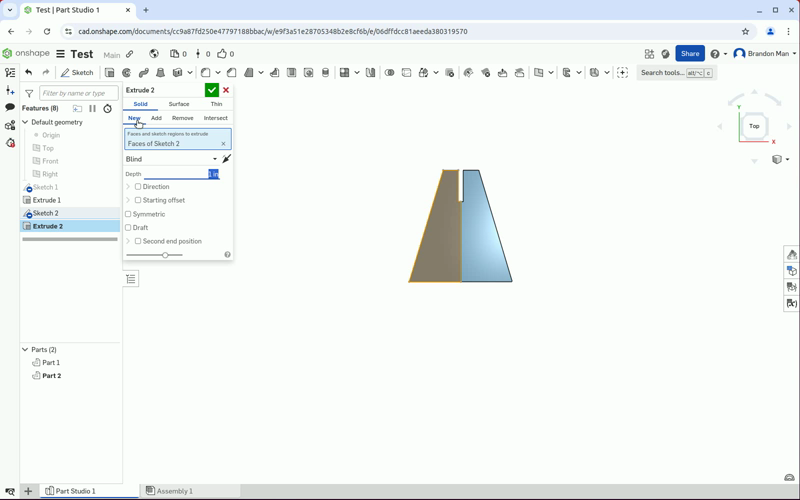
text(0.481)
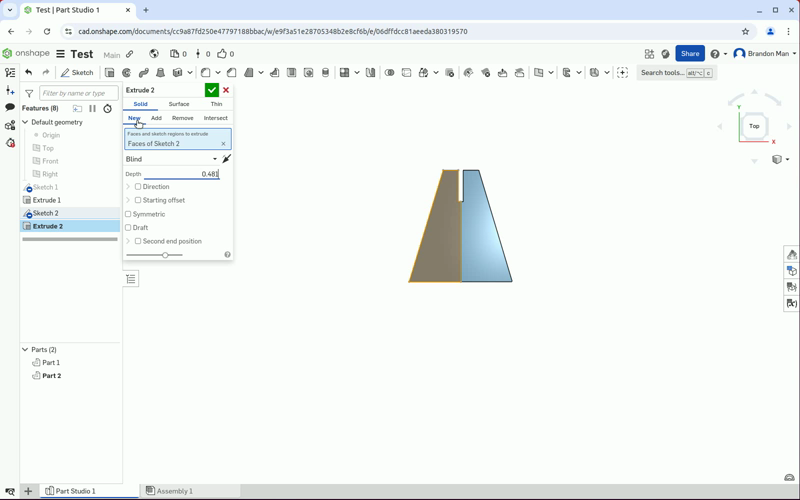
key(enter)
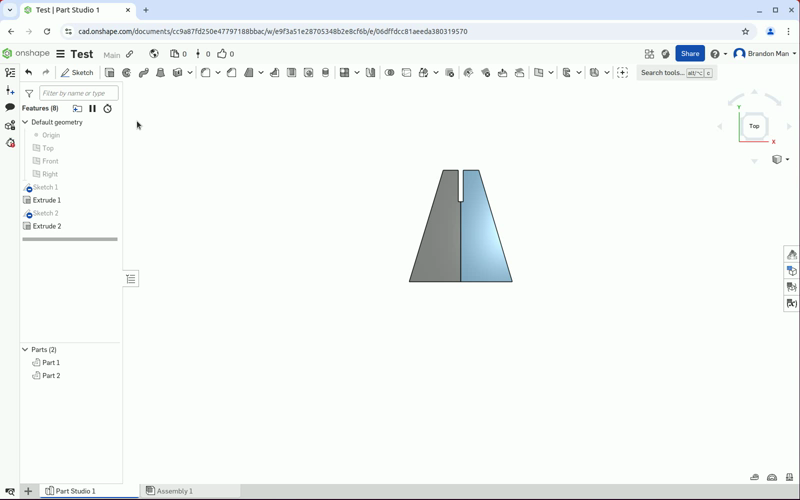
key(shift+h)
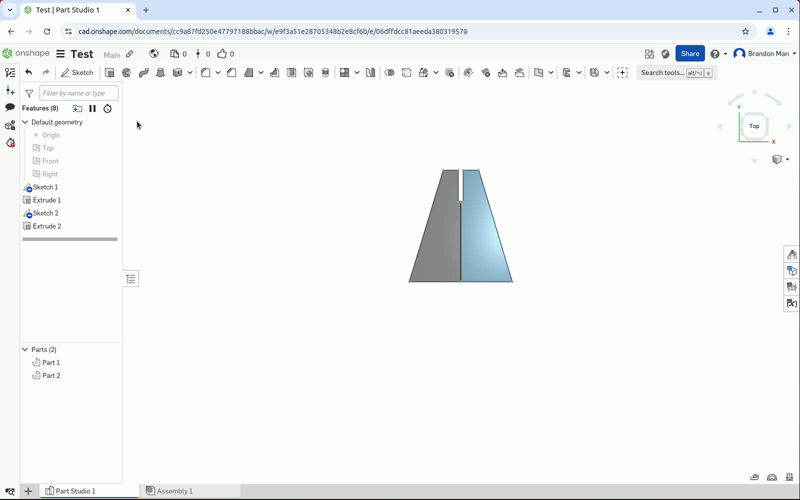
key(shift+h)
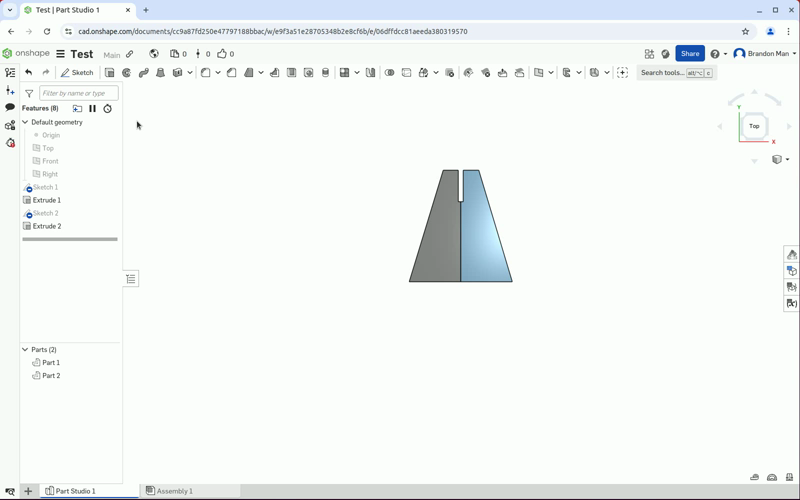
mouse_move(73, 189)
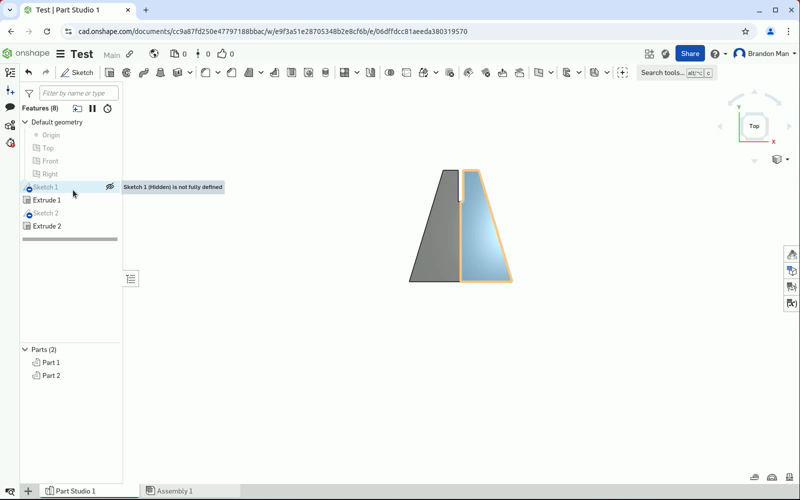
click(73, 189)
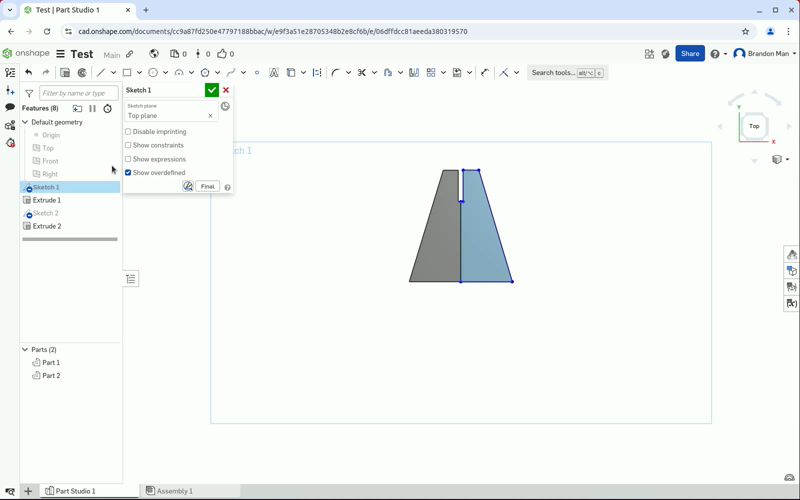
mouse_move(229, 92)
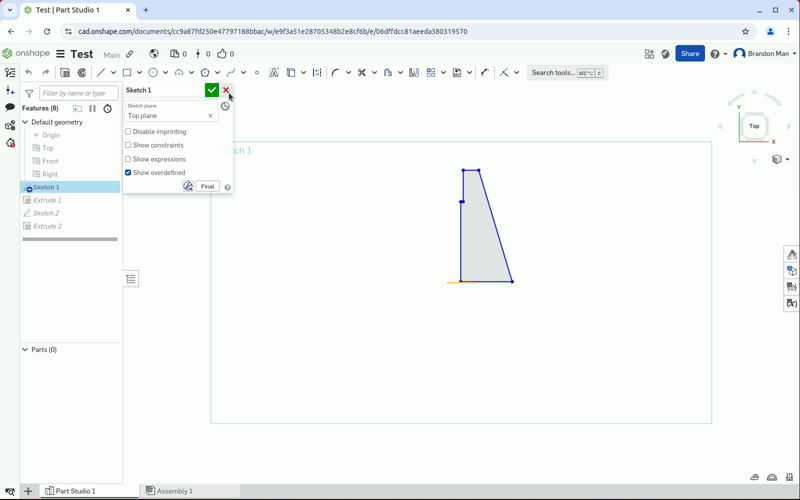
click(229, 92)
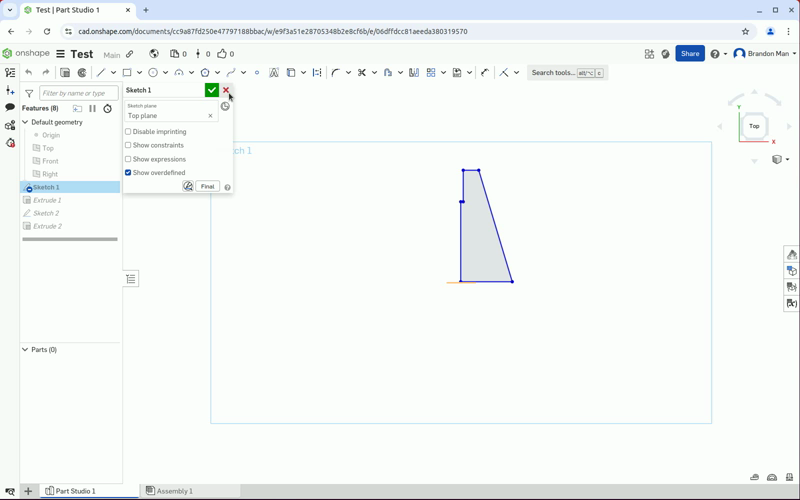
key(shift+s)
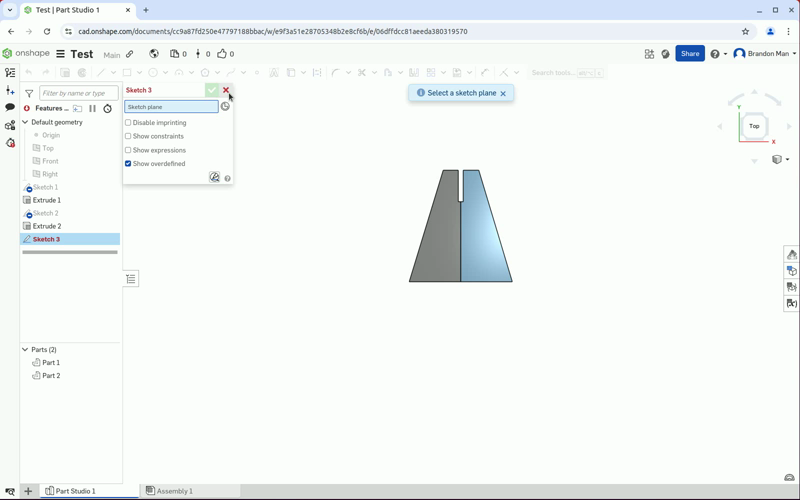
mouse_move(73, 150)
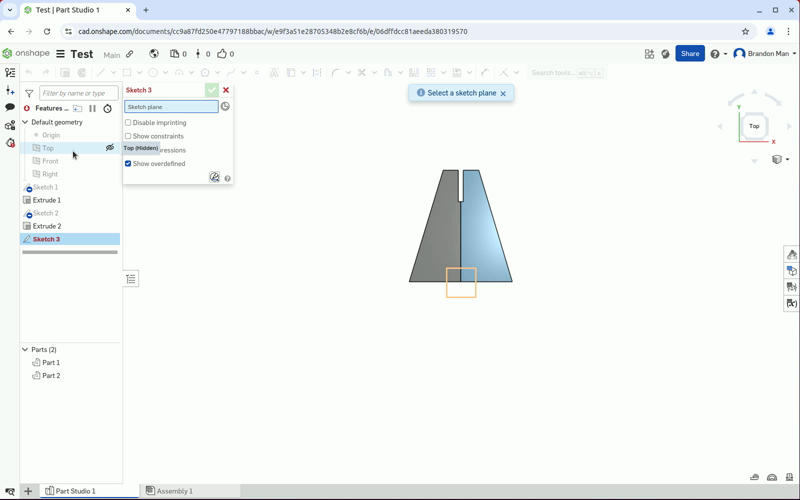
click(73, 150)
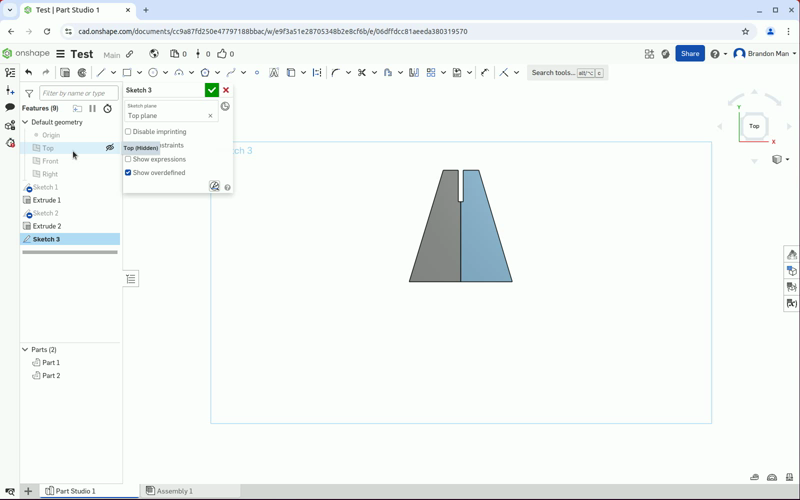
mouse_move(73, 352)
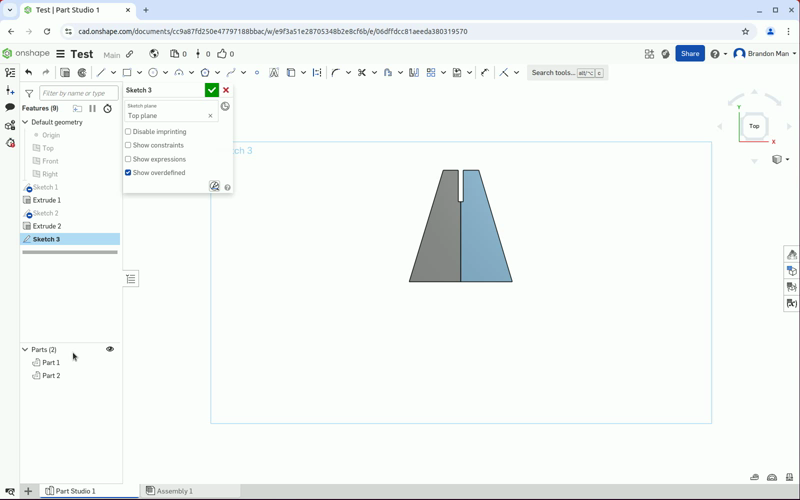
key(y)
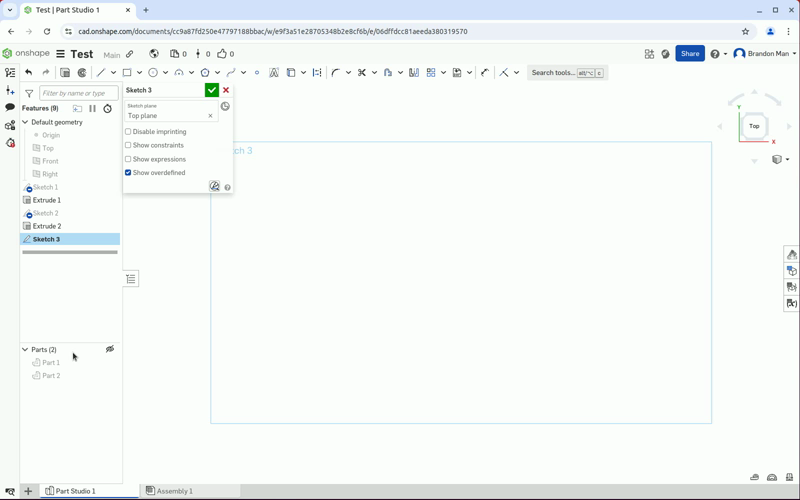
key(l)
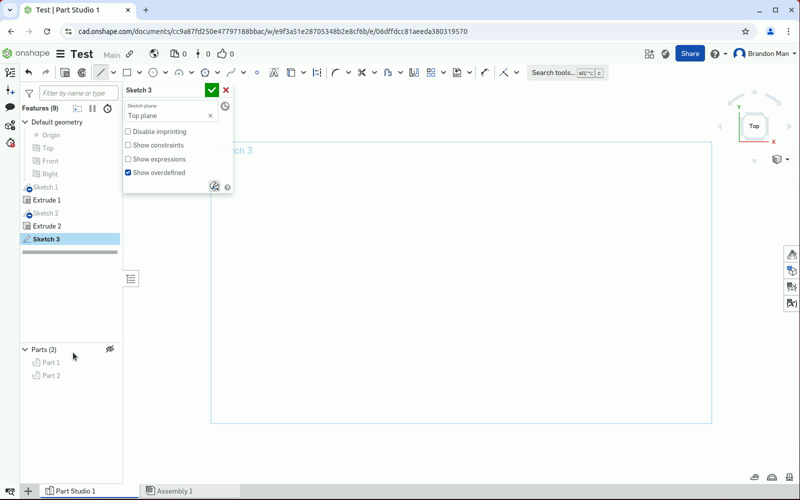
key_down(shift)
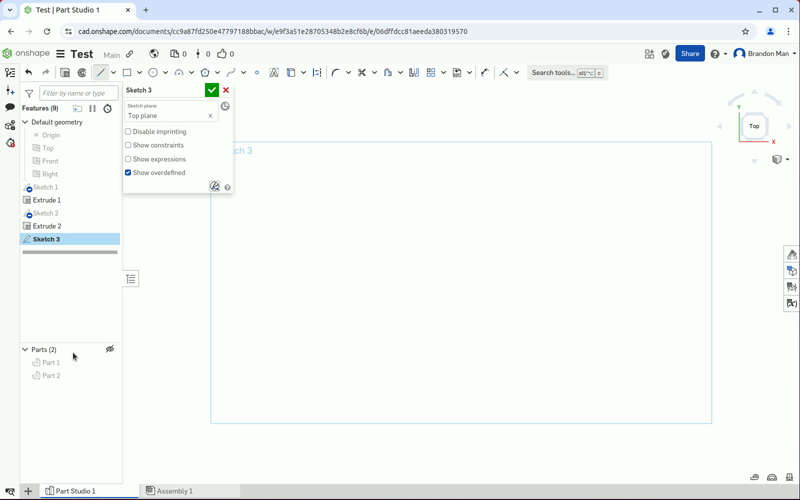
mouse_move(409, 342)
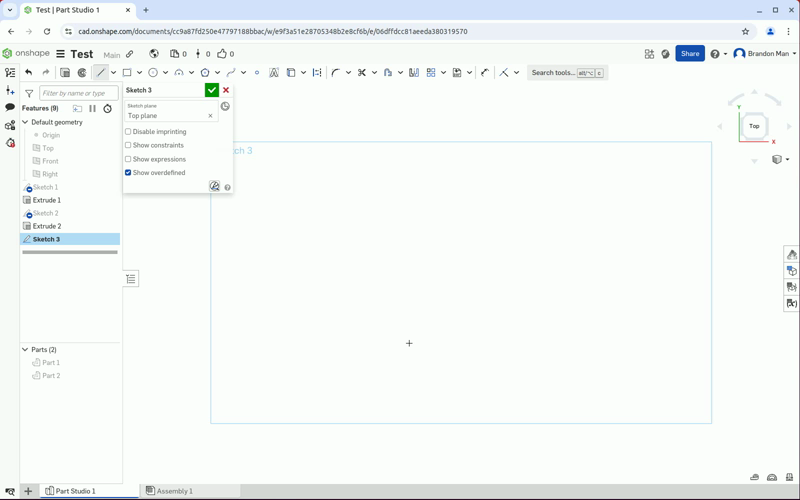
click(409, 342)
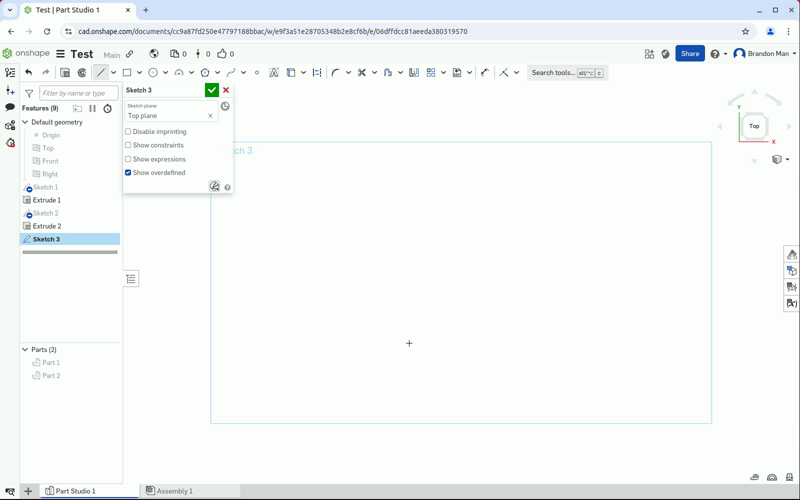
key_up(shift)
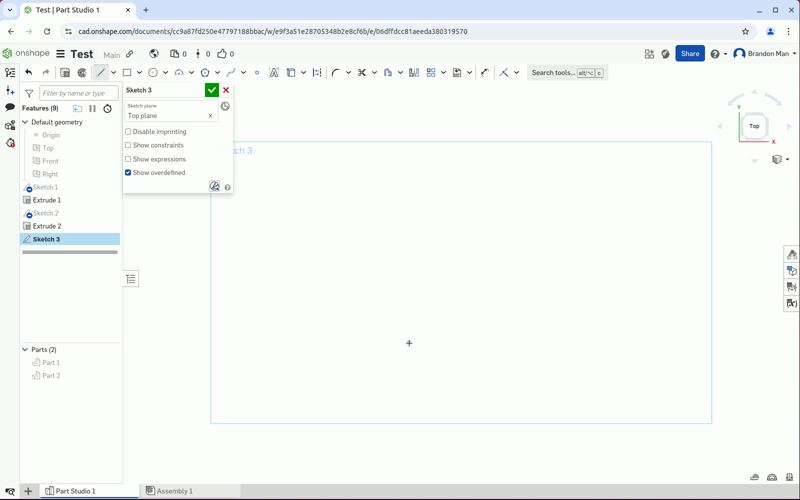
key_down(shift)
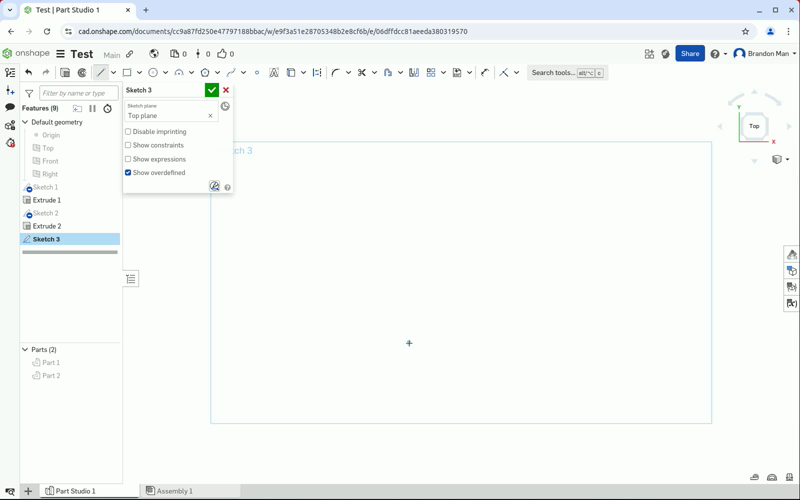
mouse_move(439, 342)
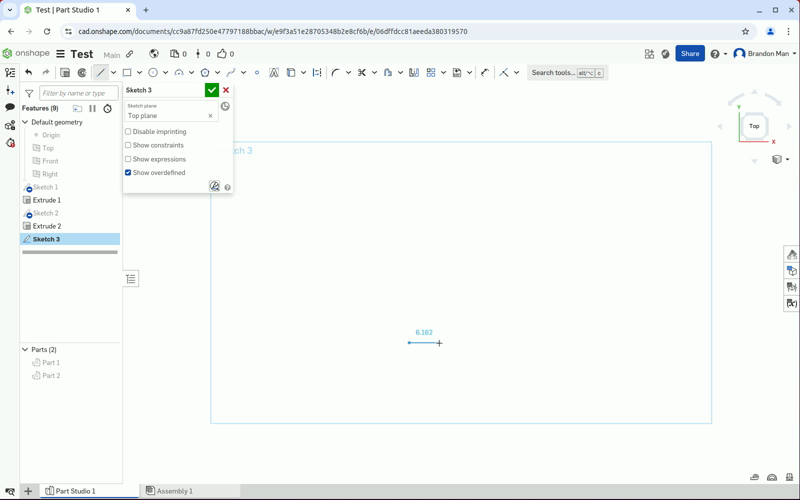
mouse_move(461, 342)
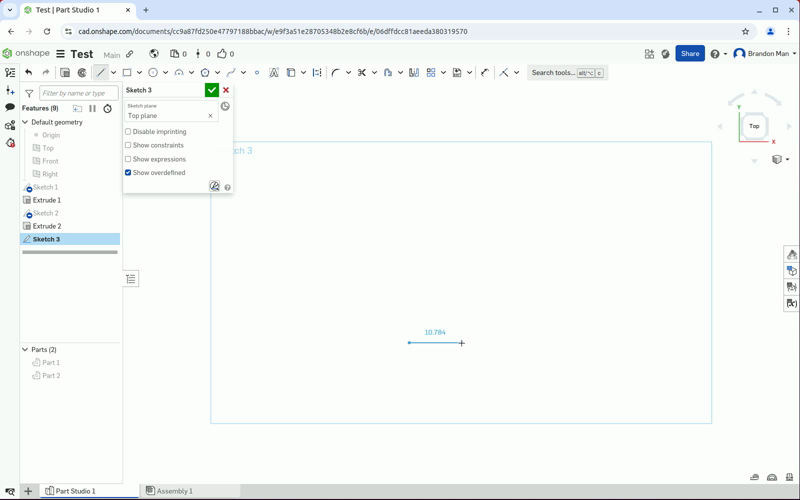
click(461, 342)
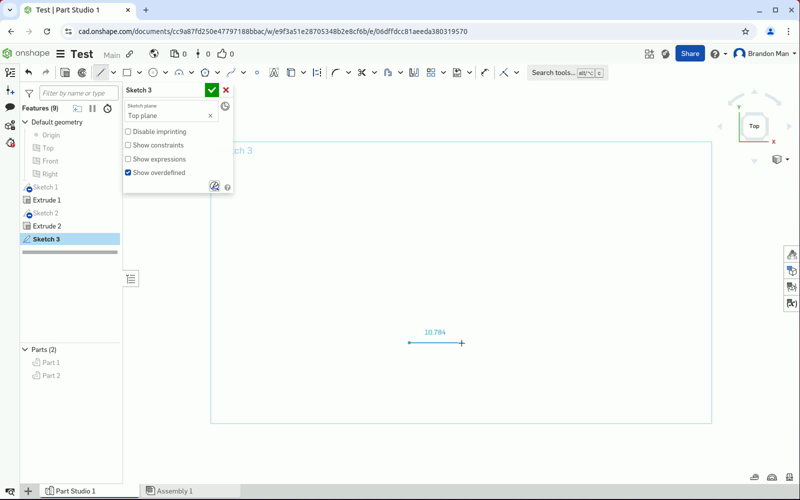
key_up(shift)
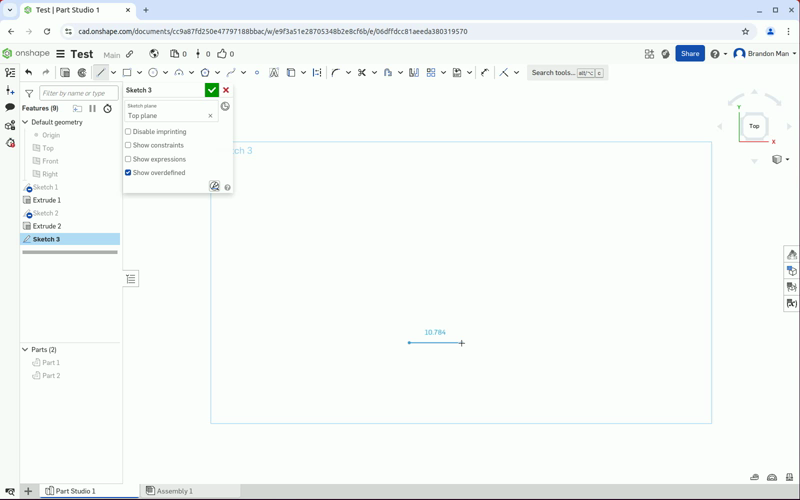
key_down(shift)
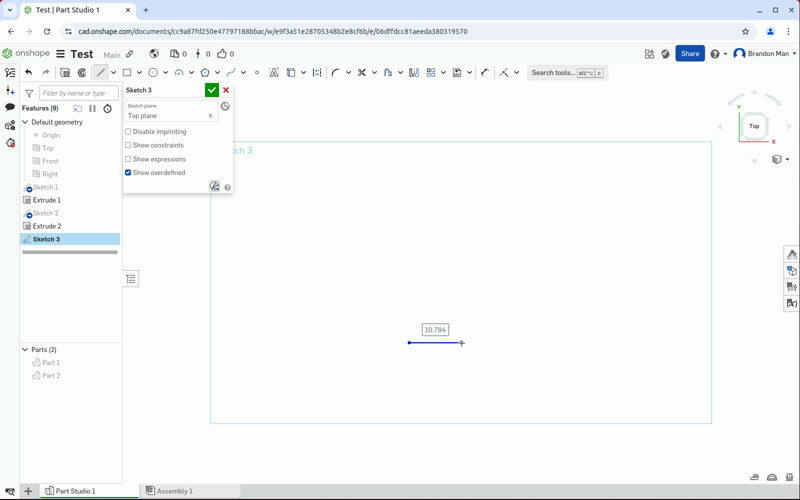
mouse_move(461, 281)
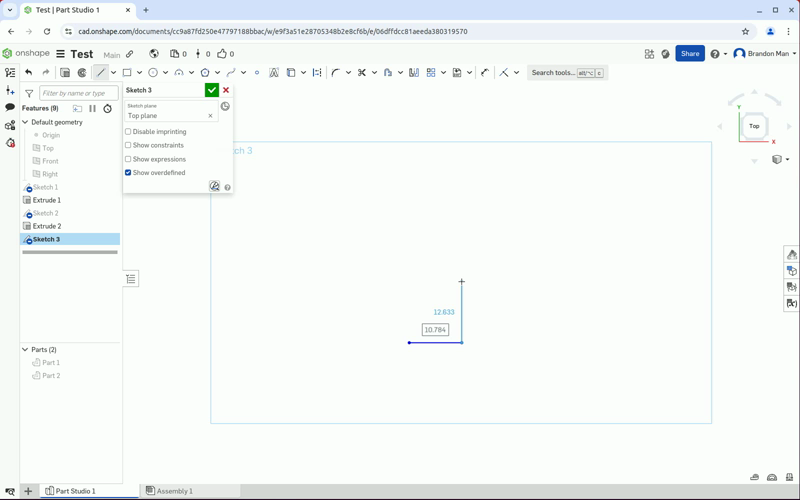
click(461, 281)
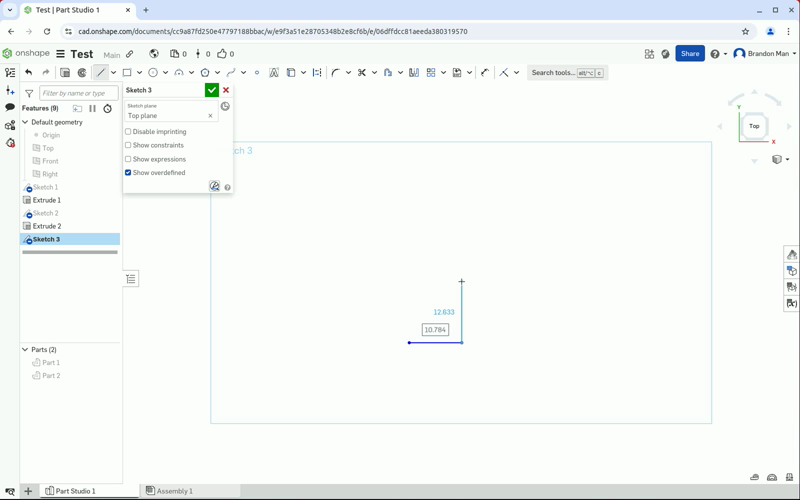
key_up(shift)
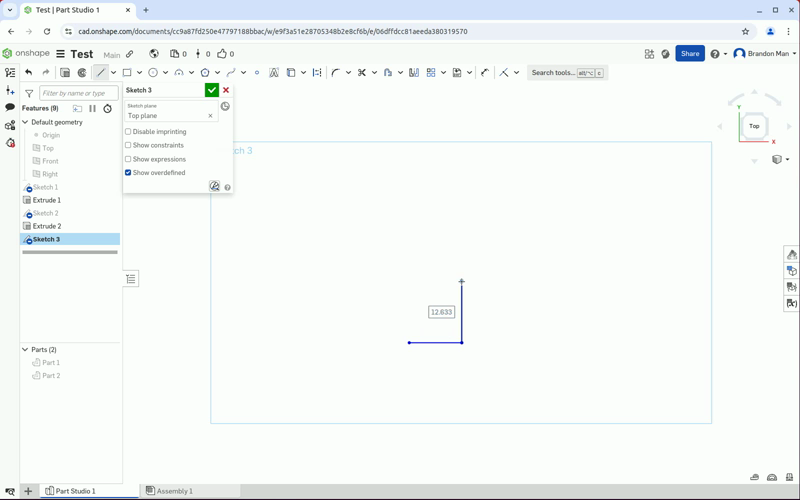
key_down(shift)
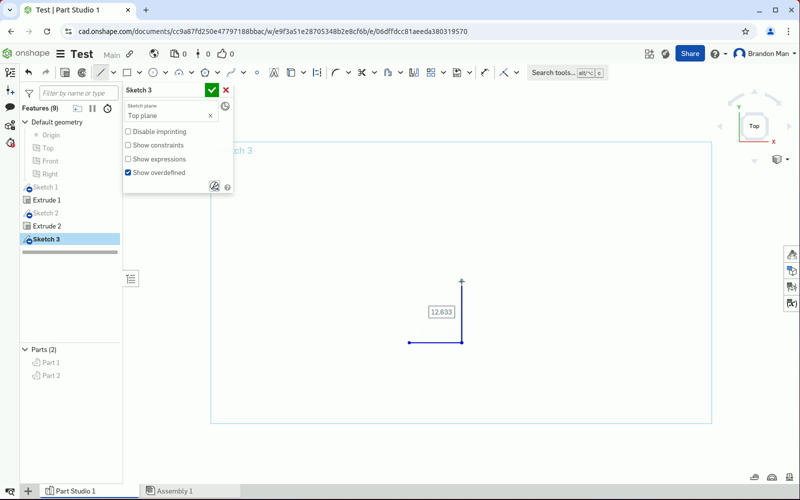
mouse_move(491, 281)
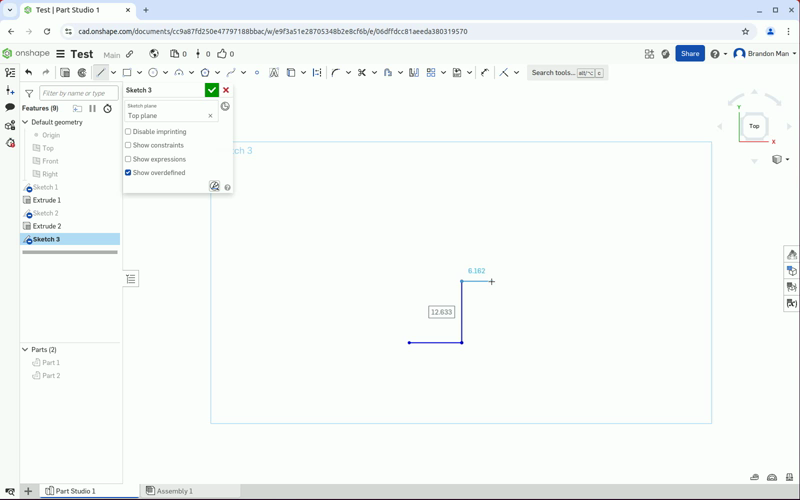
mouse_move(409, 281)
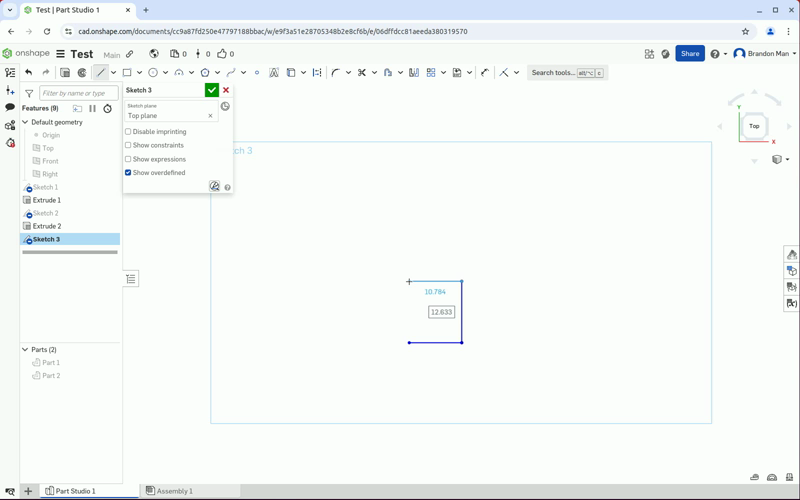
click(409, 281)
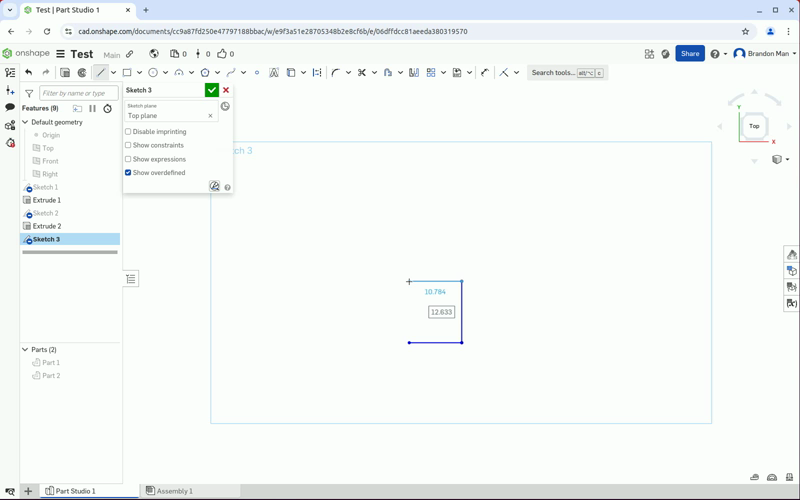
key_up(shift)
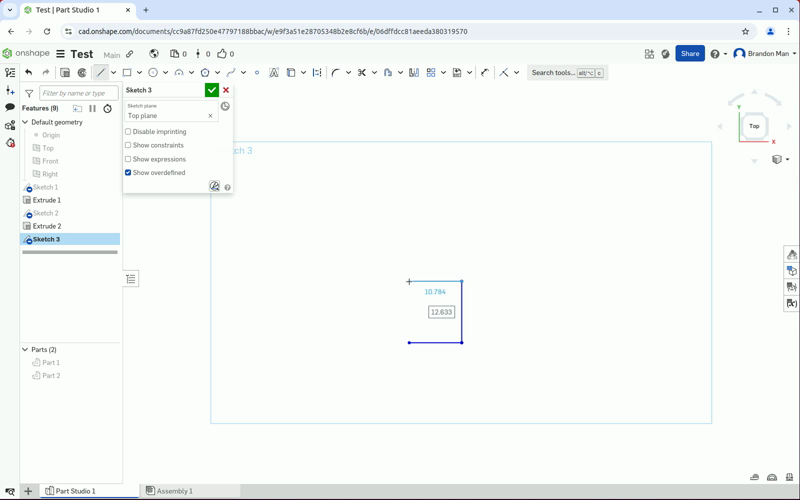
key_down(shift)
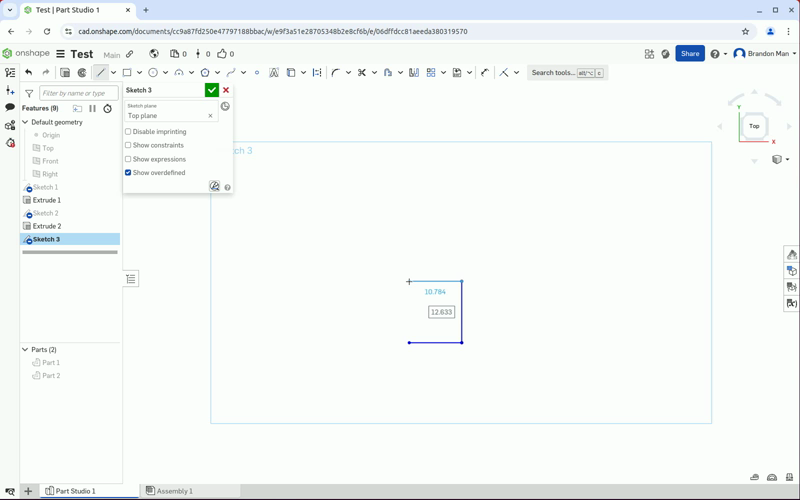
mouse_move(409, 342)
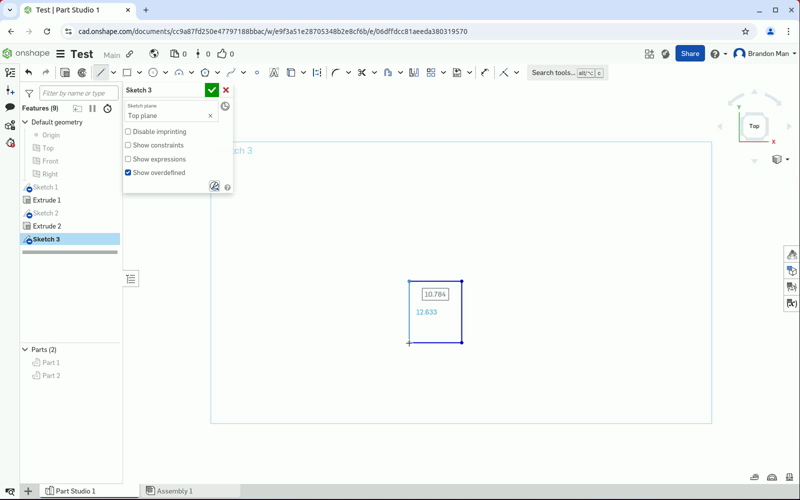
key_up(shift)
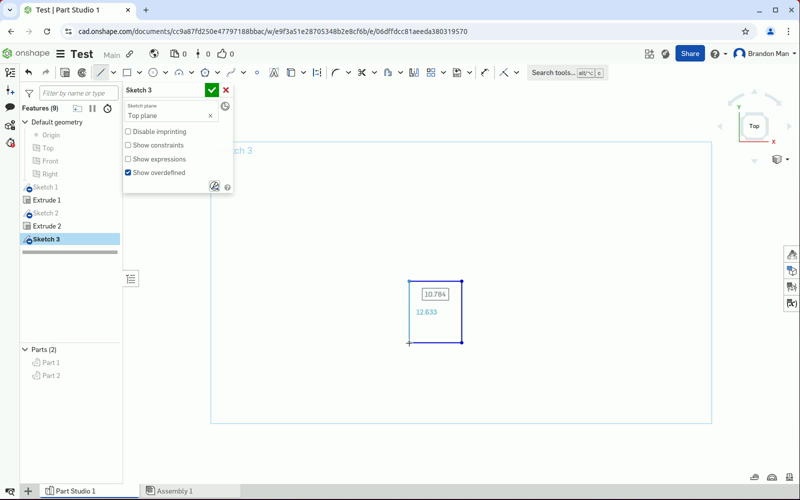
click(409, 342)
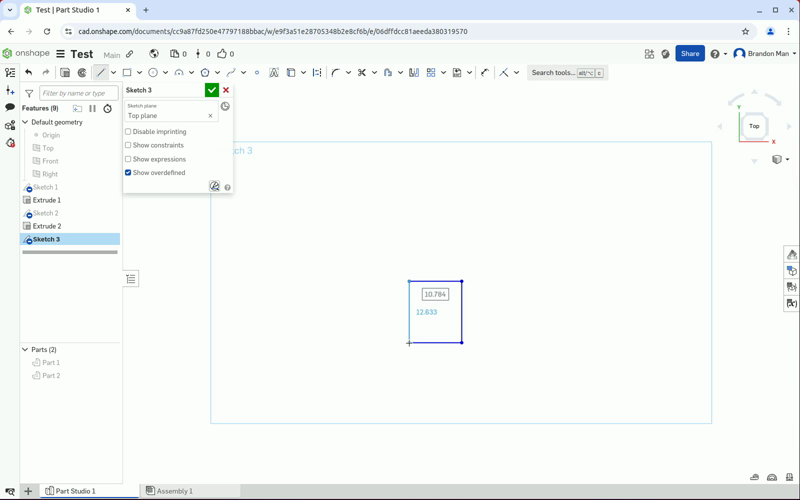
key(esc)
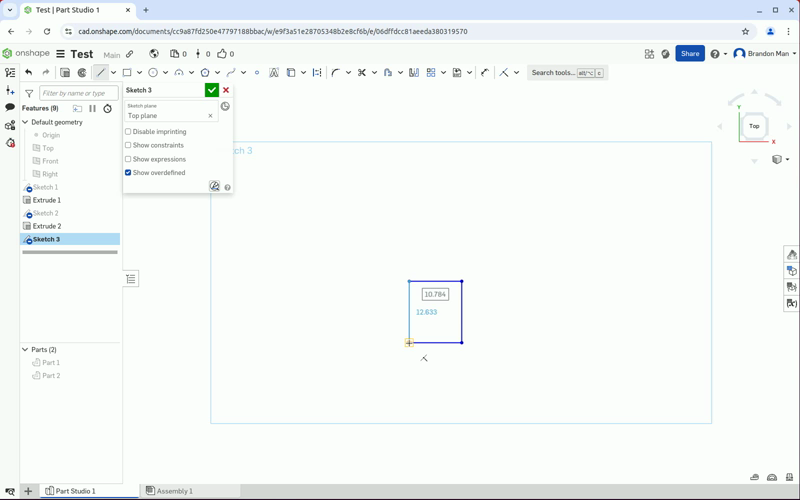
mouse_move(414, 311)
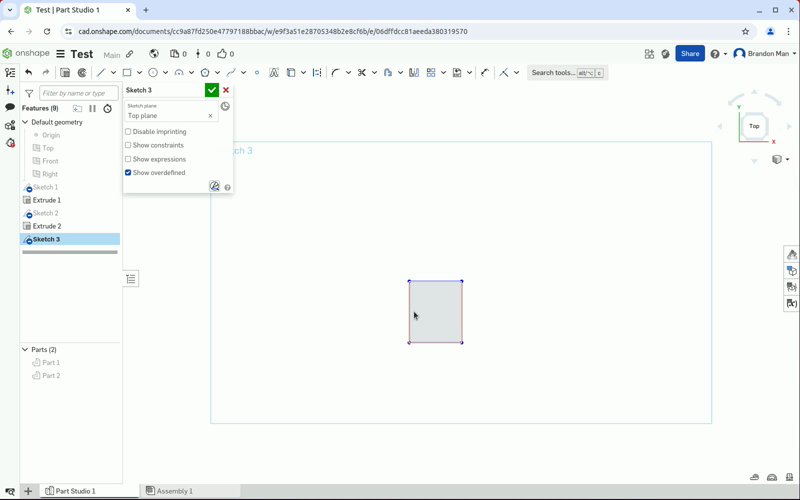
click(414, 311)
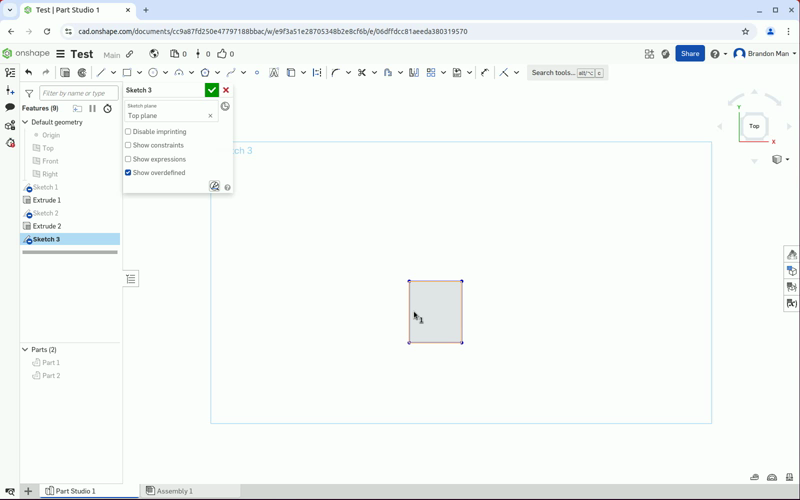
mouse_move(73, 352)
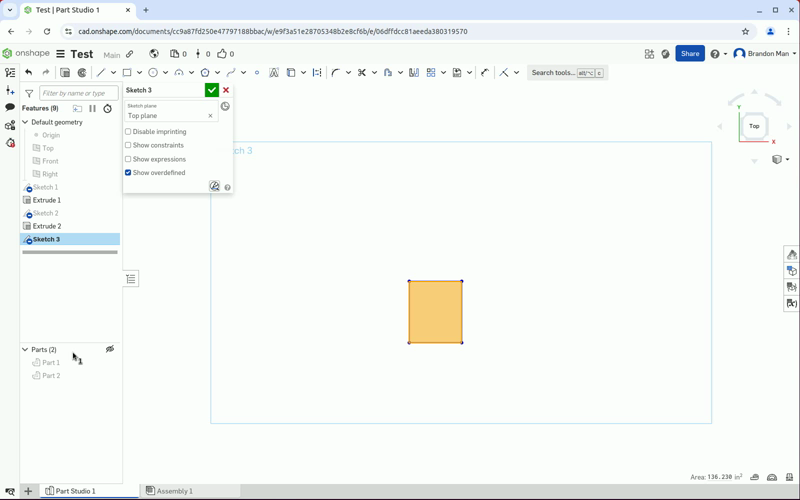
key(shift+y)
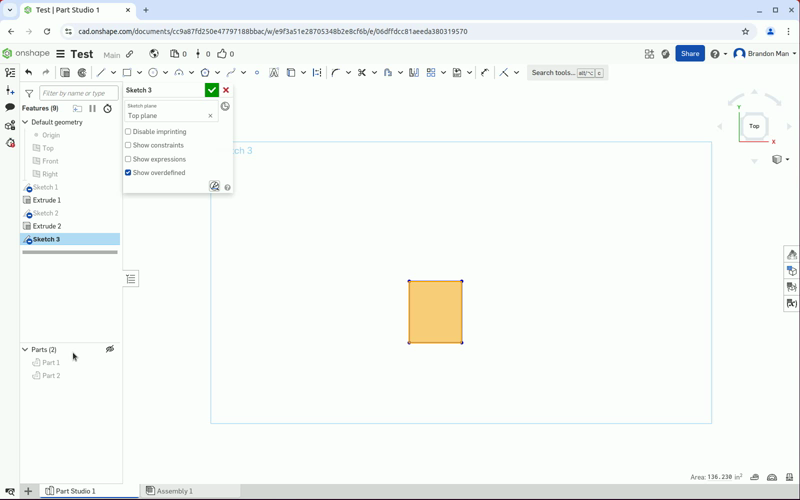
key(shift+e)
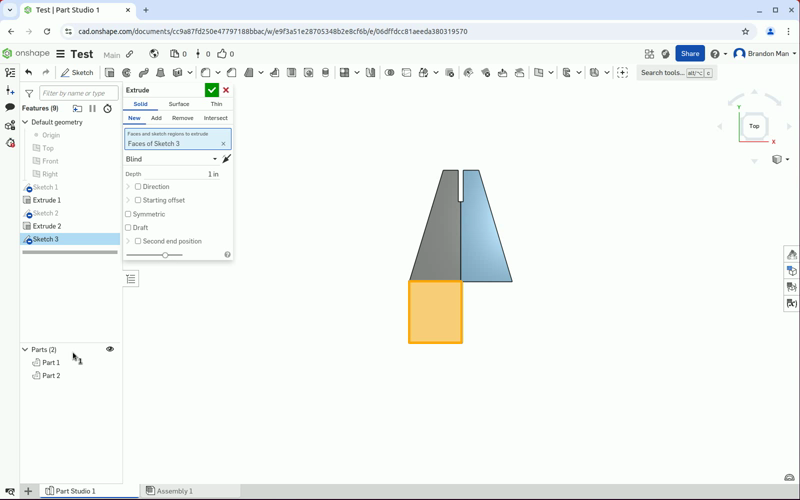
mouse_move(143, 106)
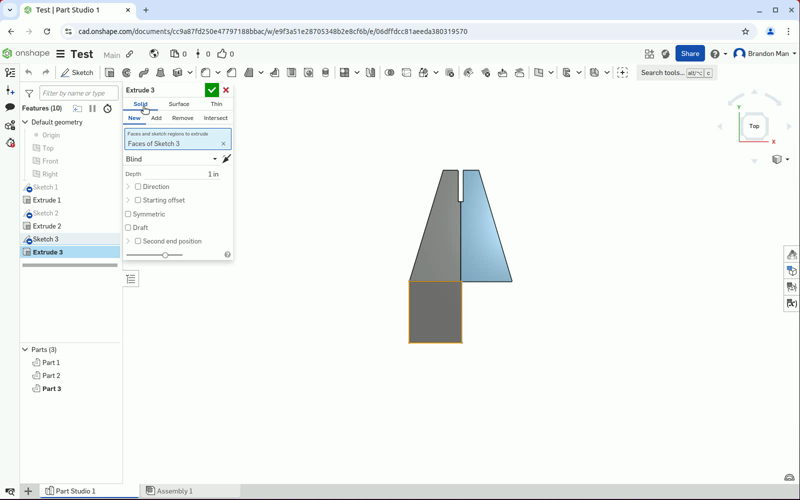
click(143, 106)
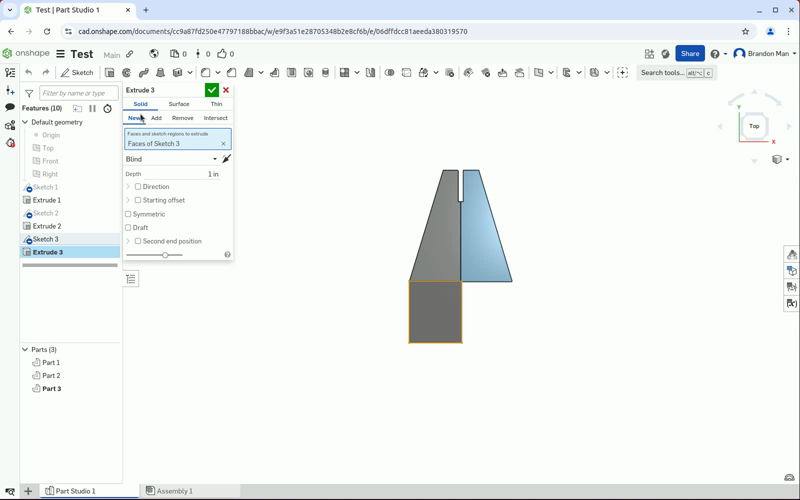
mouse_move(137, 120)
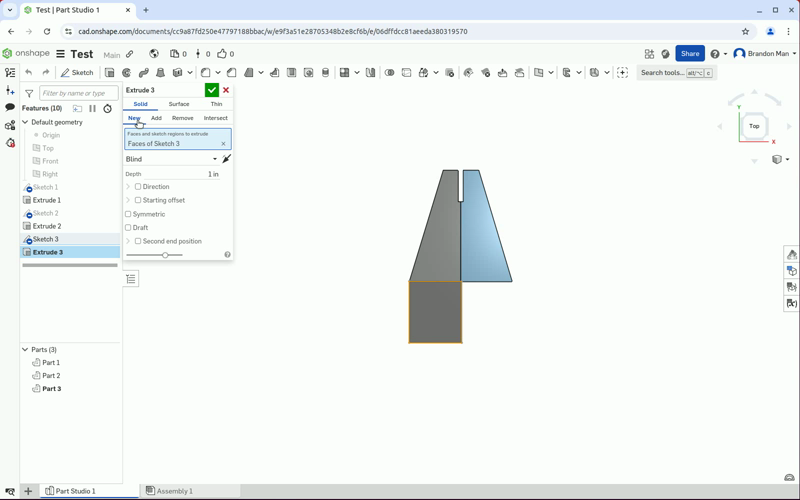
click(137, 120)
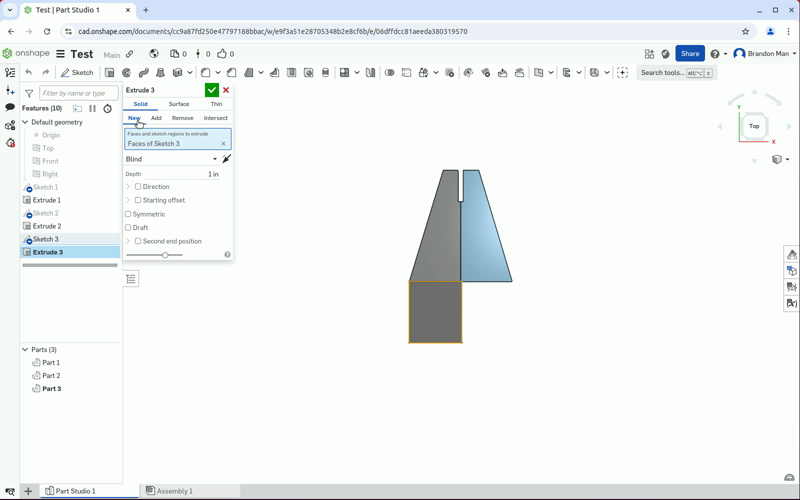
key(tab, 4)
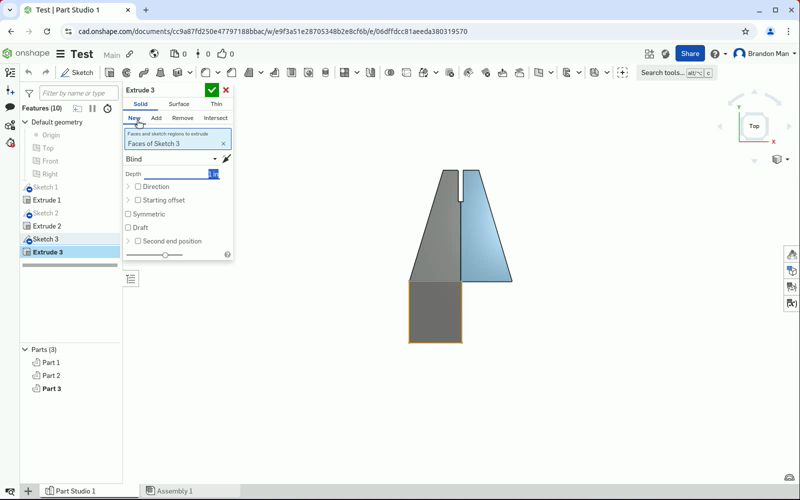
text(0.481)
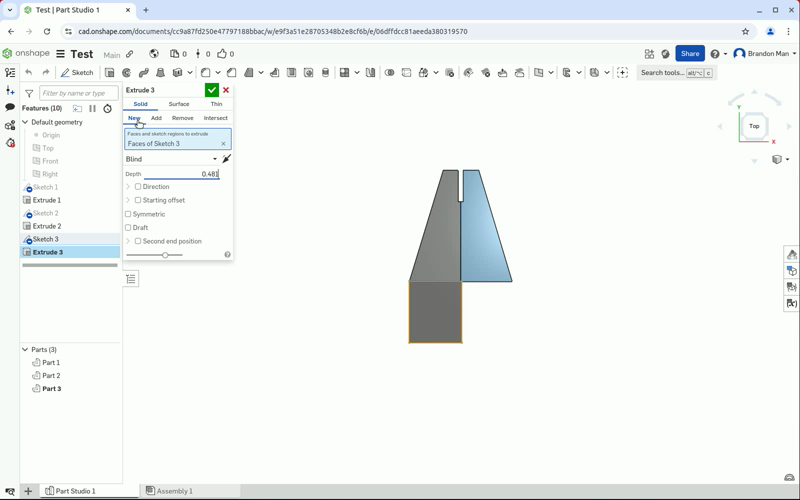
key(enter)
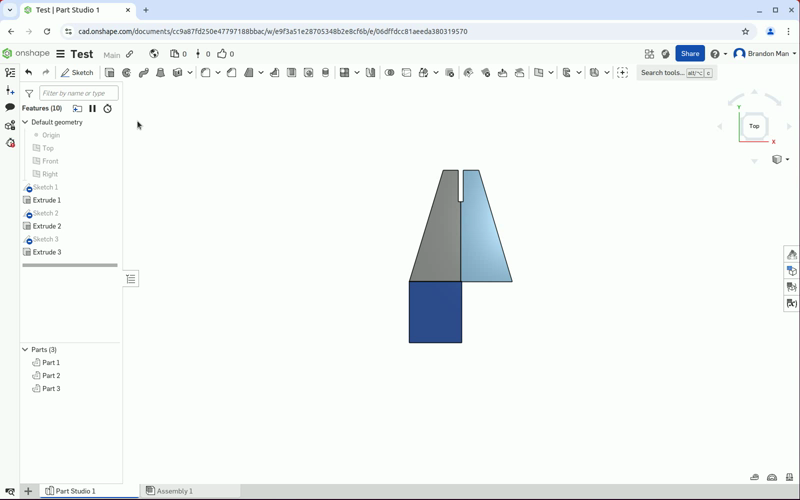
key(shift+h)
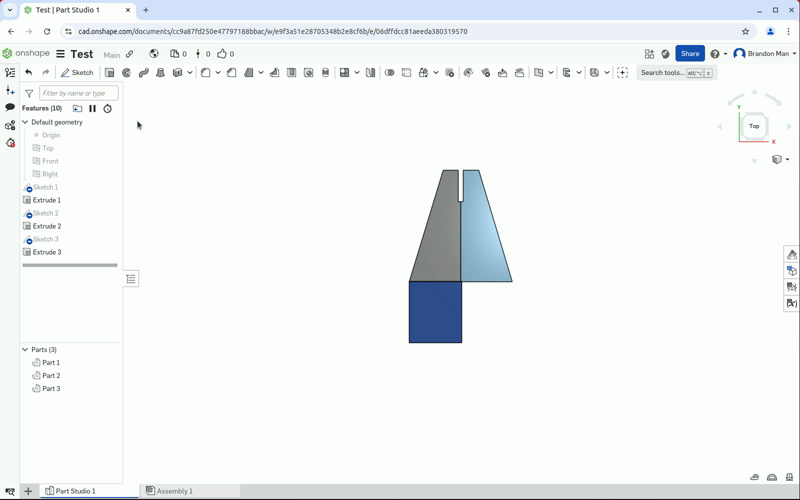
key(shift+h)
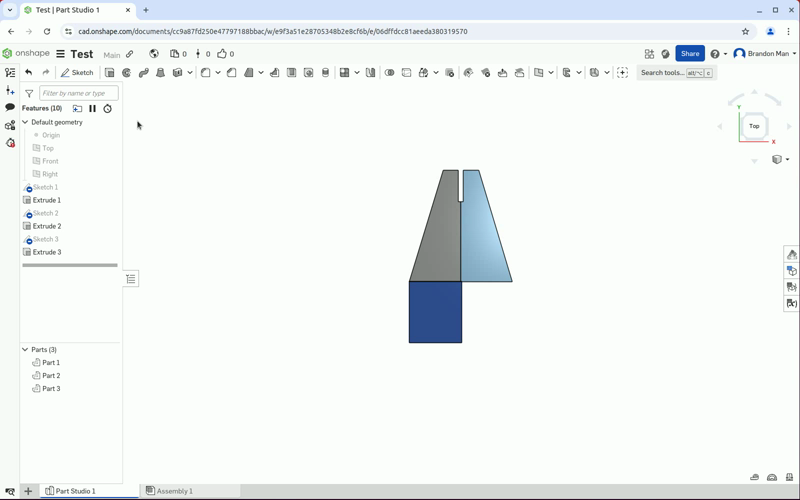
mouse_move(73, 189)
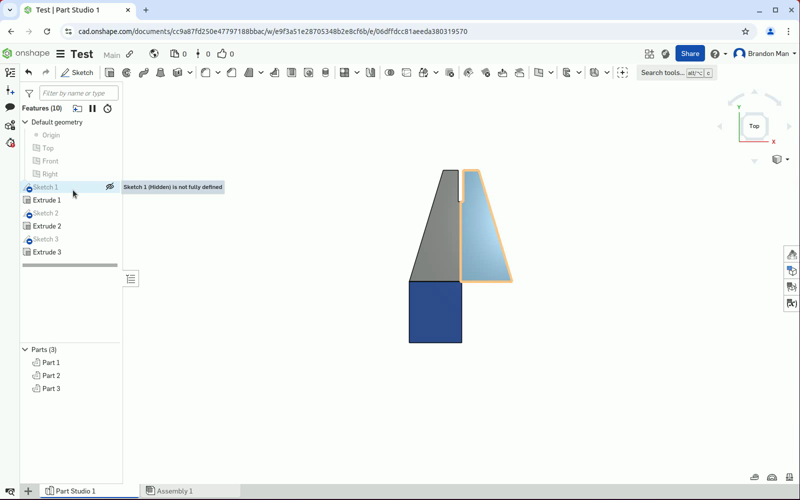
click(73, 189)
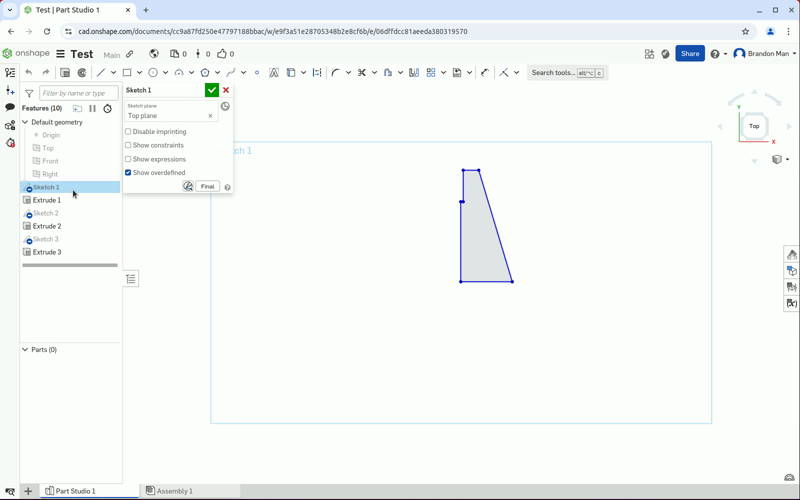
mouse_move(229, 92)
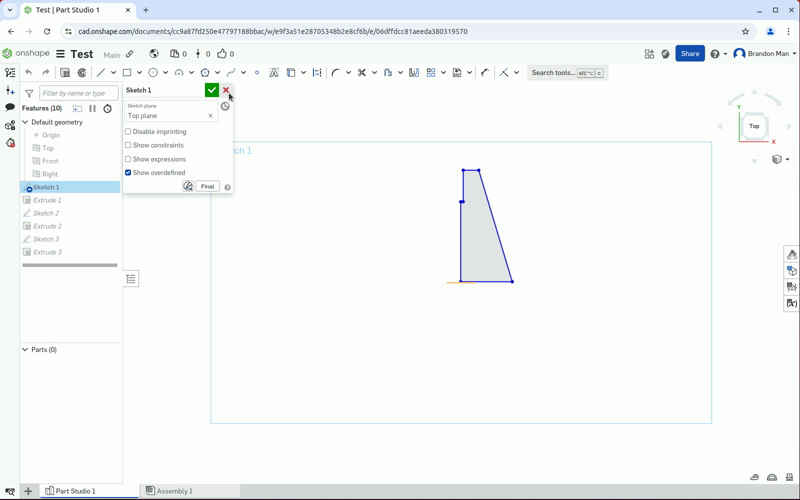
click(229, 92)
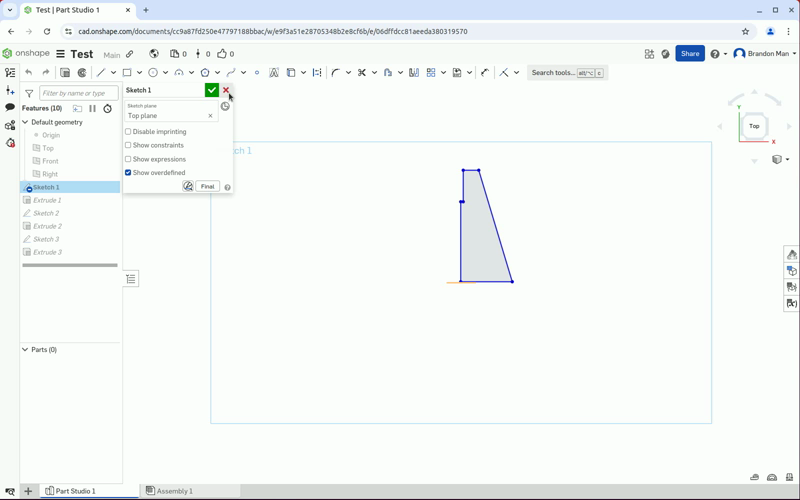
key(shift+s)
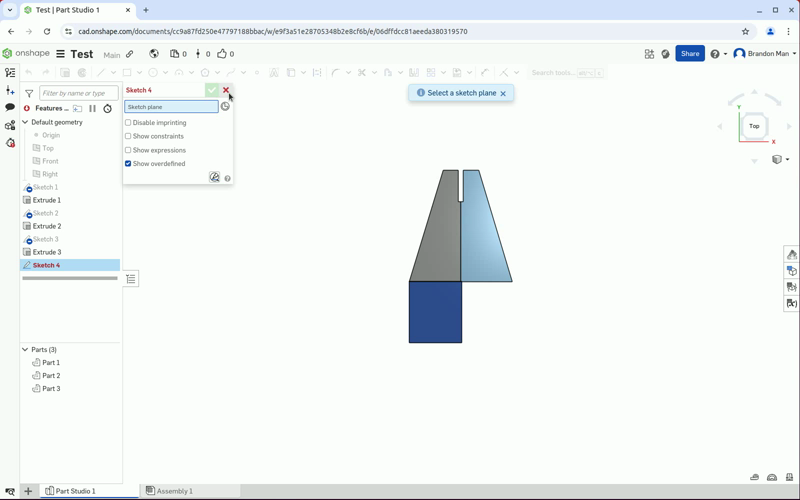
mouse_move(73, 150)
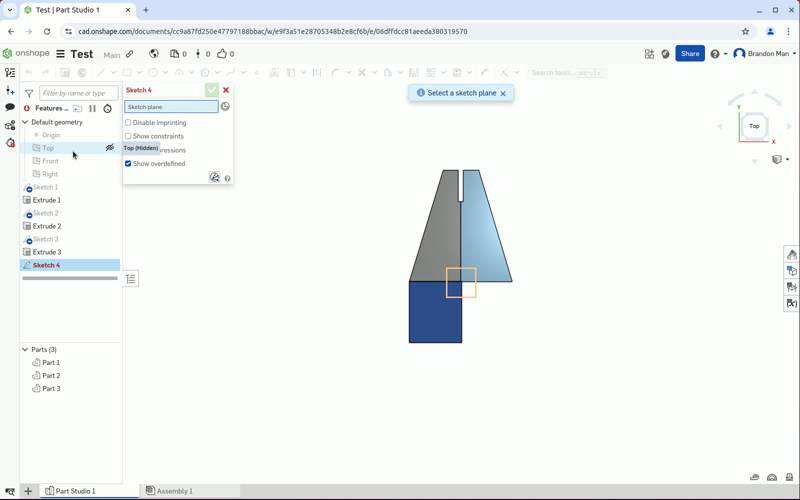
click(73, 150)
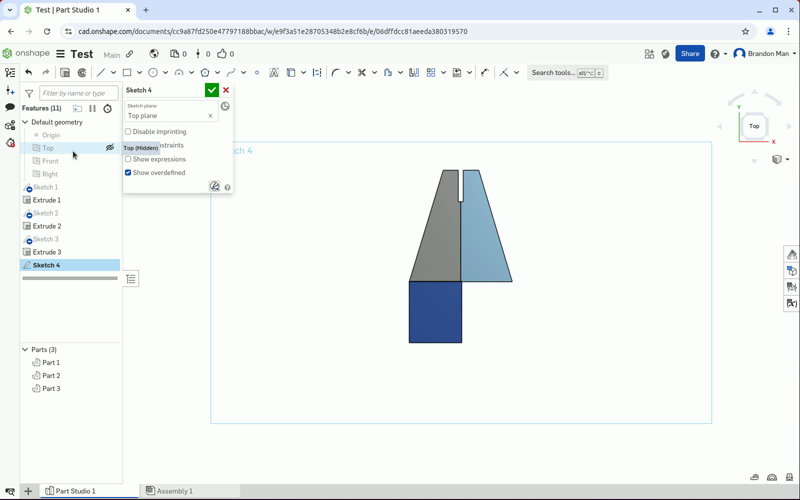
mouse_move(73, 352)
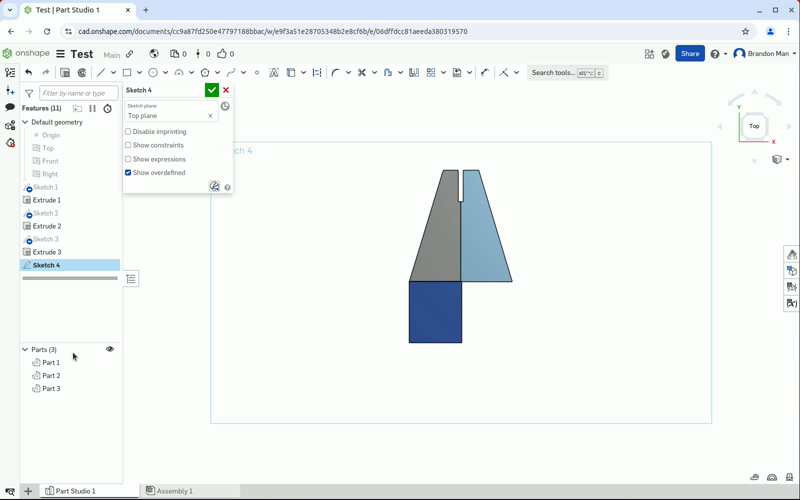
key(y)
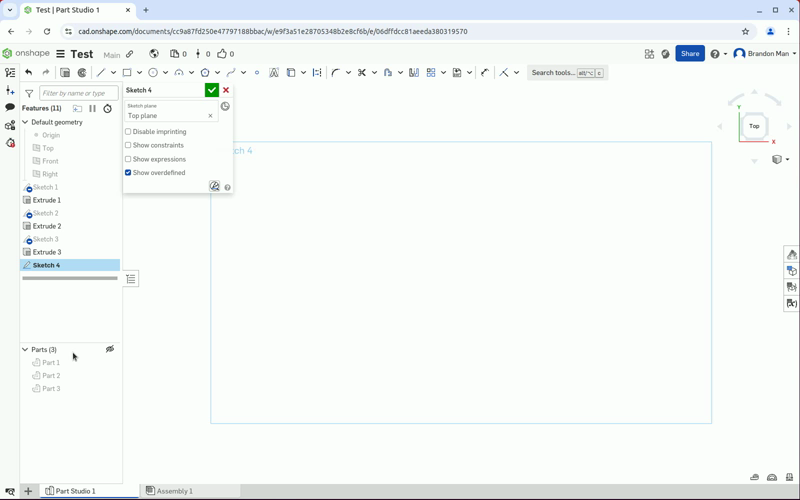
key(l)
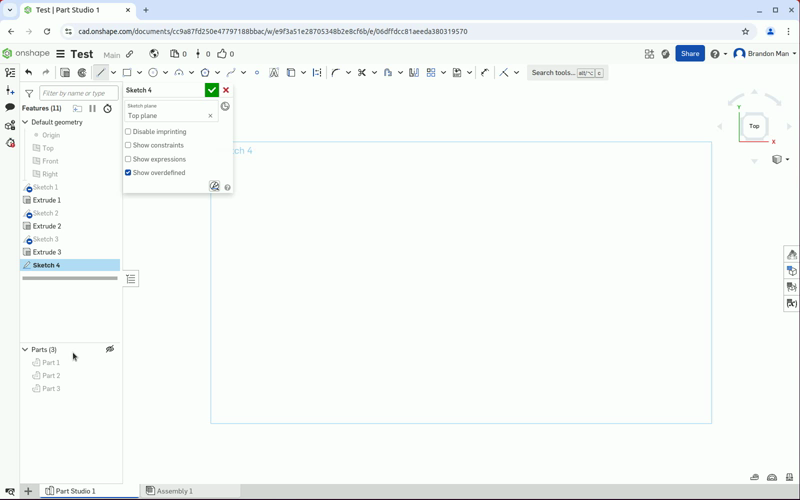
key_down(shift)
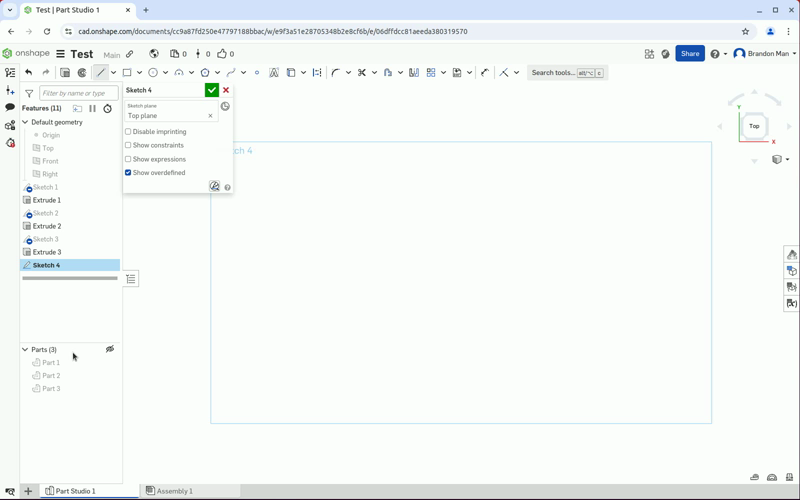
mouse_move(460, 342)
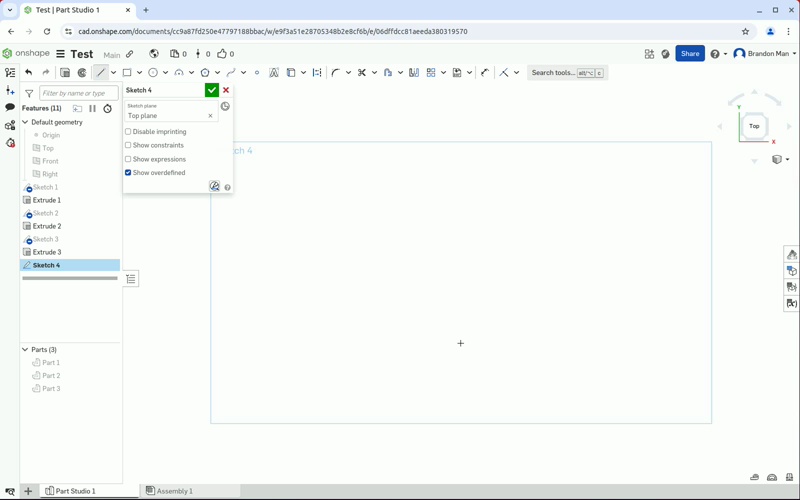
click(460, 342)
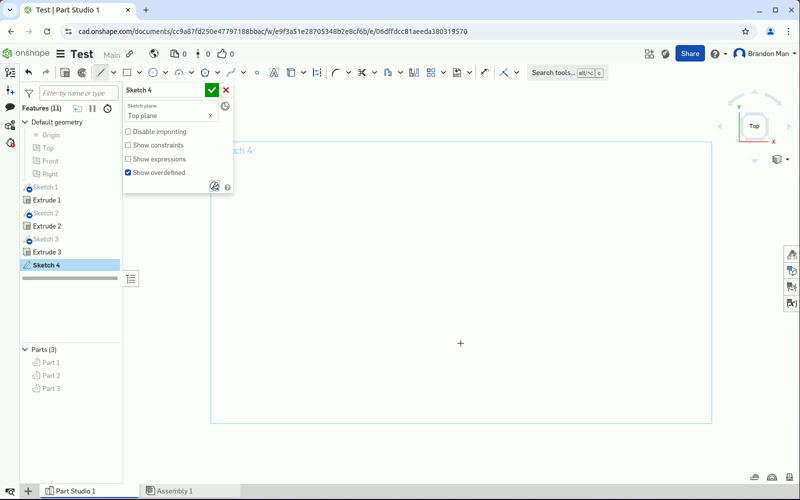
key_up(shift)
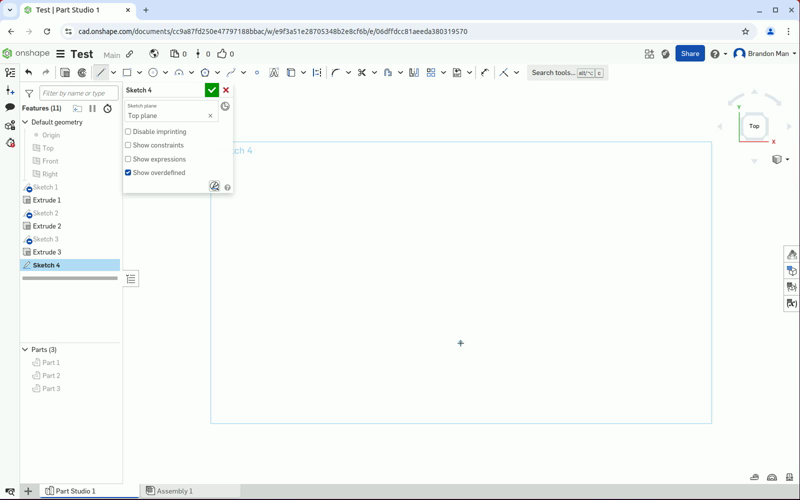
key_down(shift)
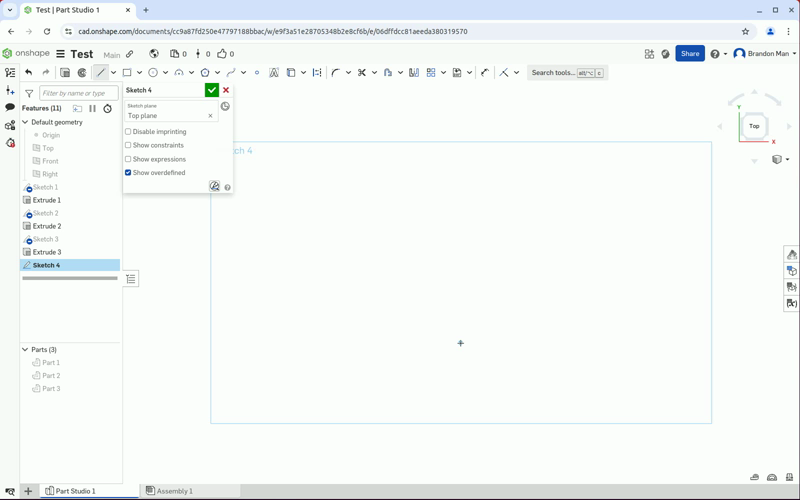
mouse_move(490, 342)
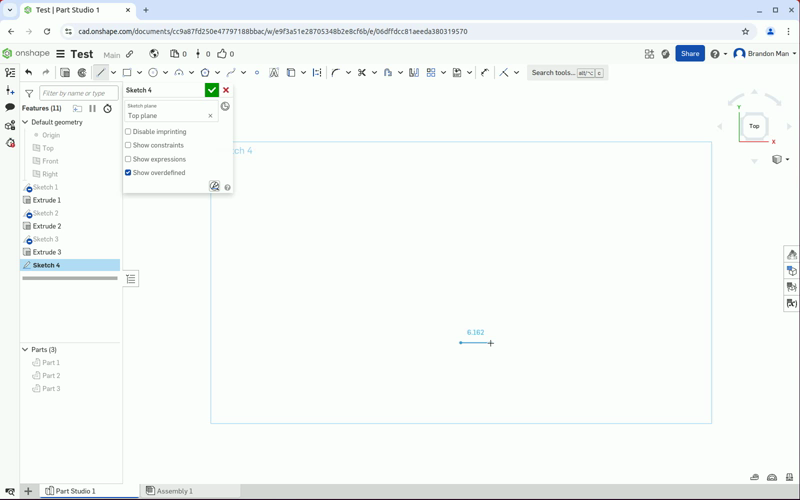
mouse_move(513, 342)
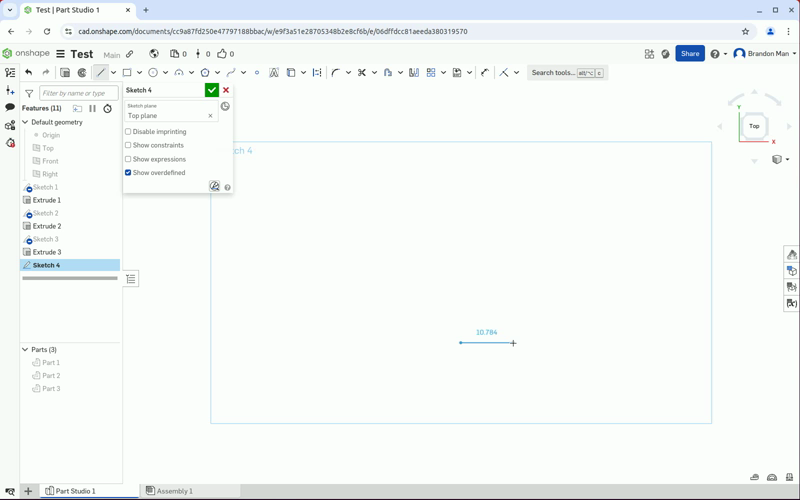
click(513, 342)
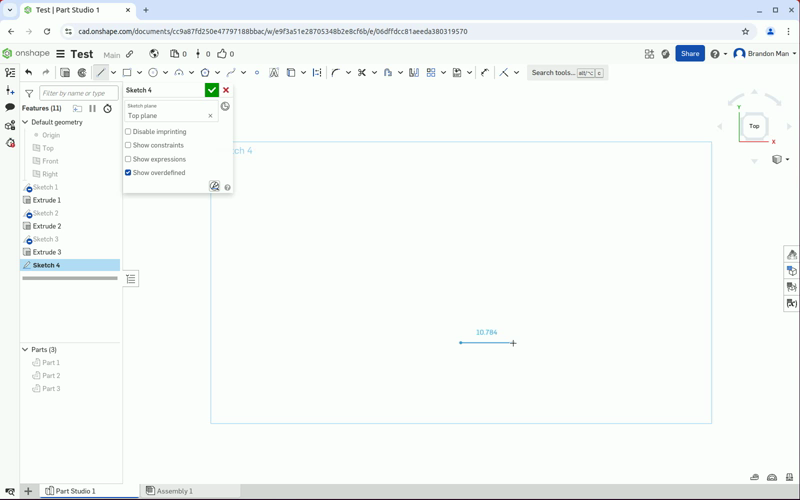
key_up(shift)
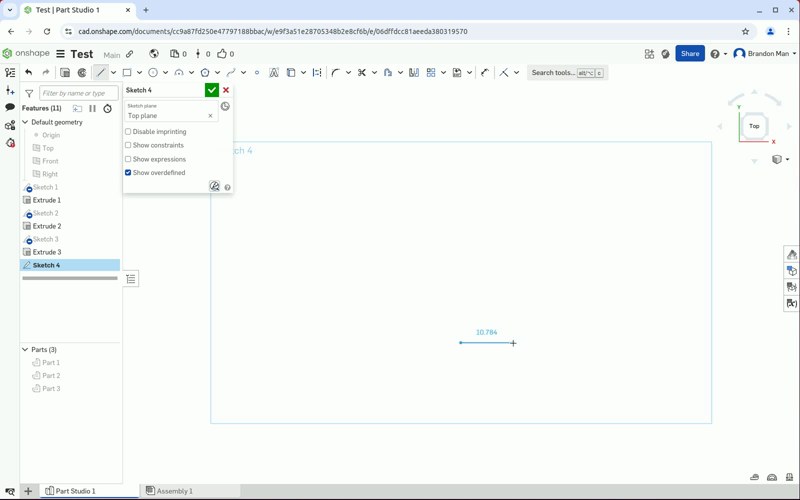
key_down(shift)
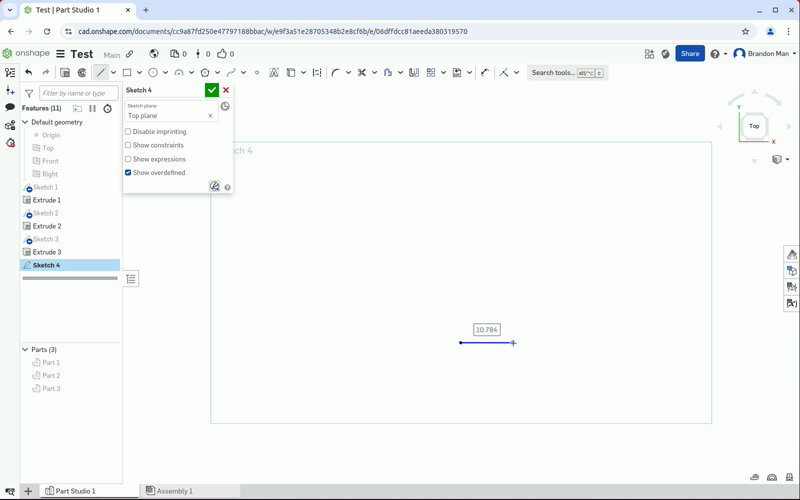
mouse_move(513, 281)
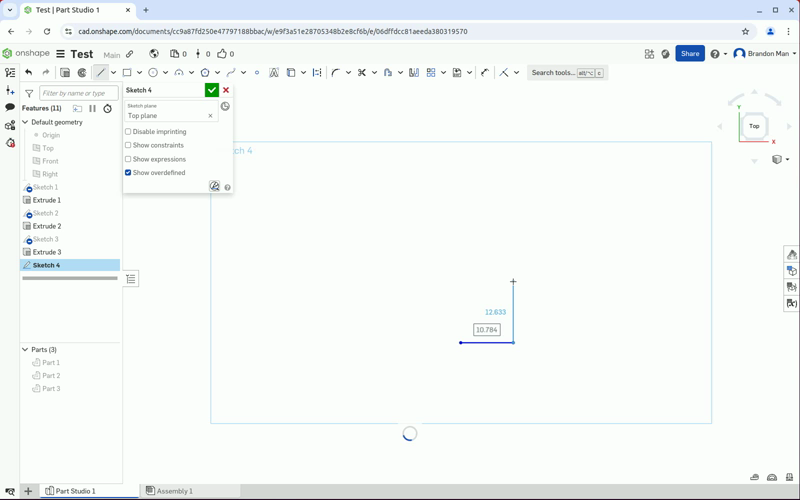
click(513, 281)
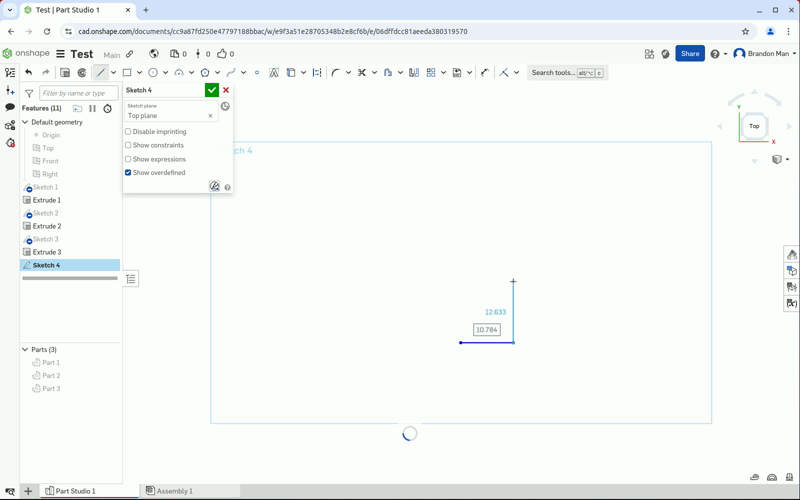
key_up(shift)
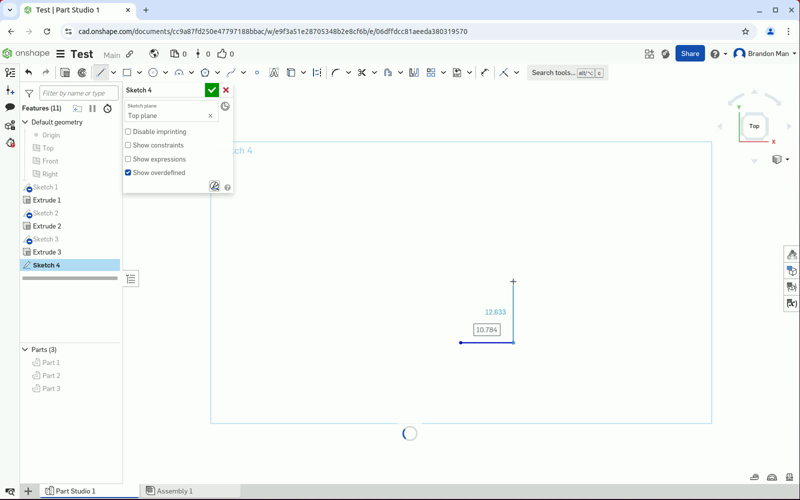
key_down(shift)
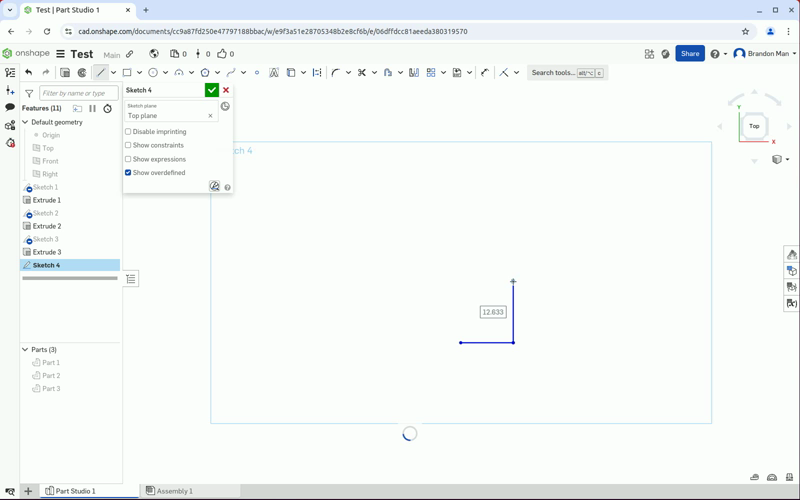
mouse_move(543, 281)
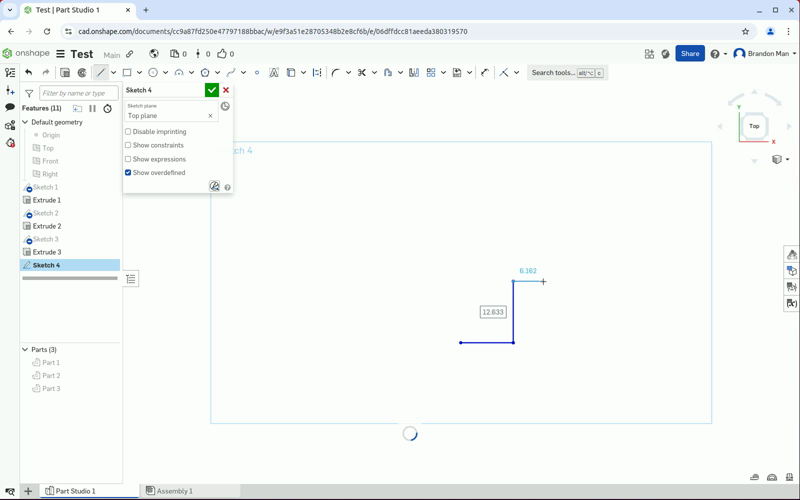
mouse_move(460, 281)
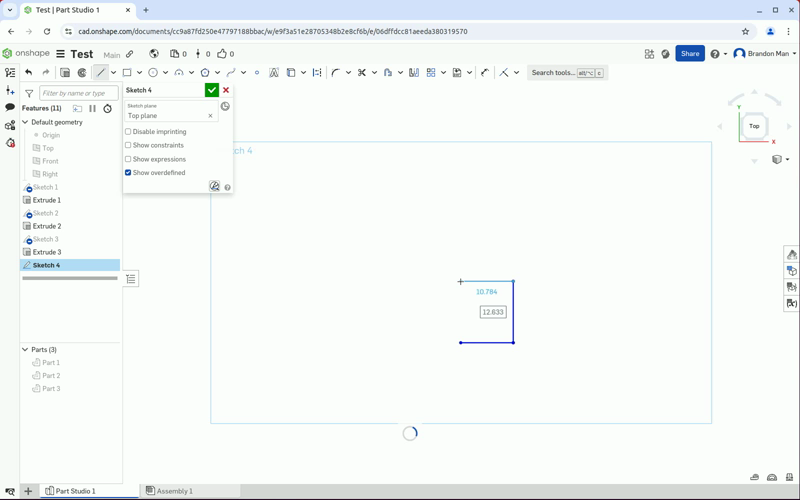
click(460, 281)
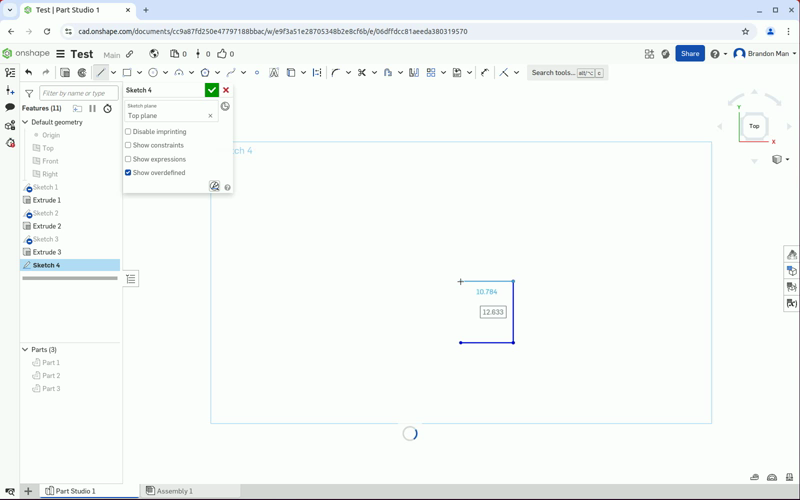
key_up(shift)
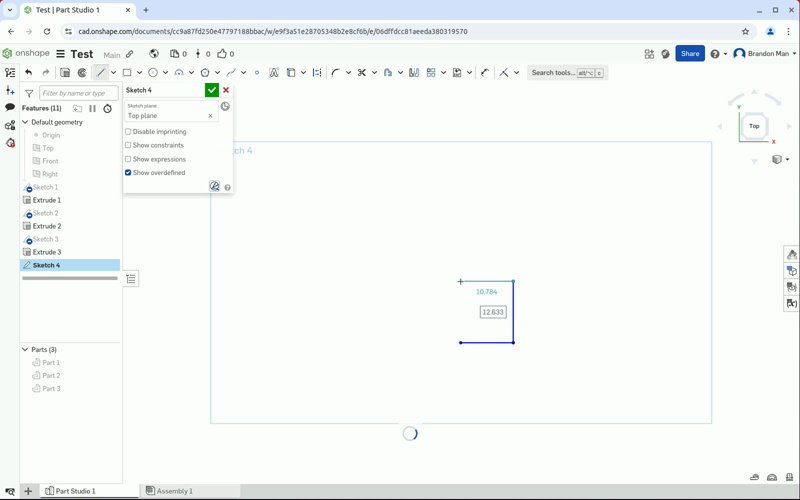
key_down(shift)
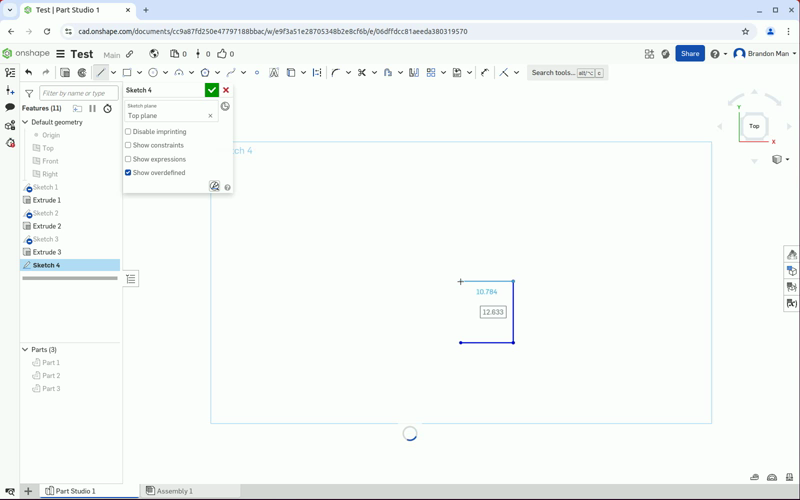
mouse_move(460, 342)
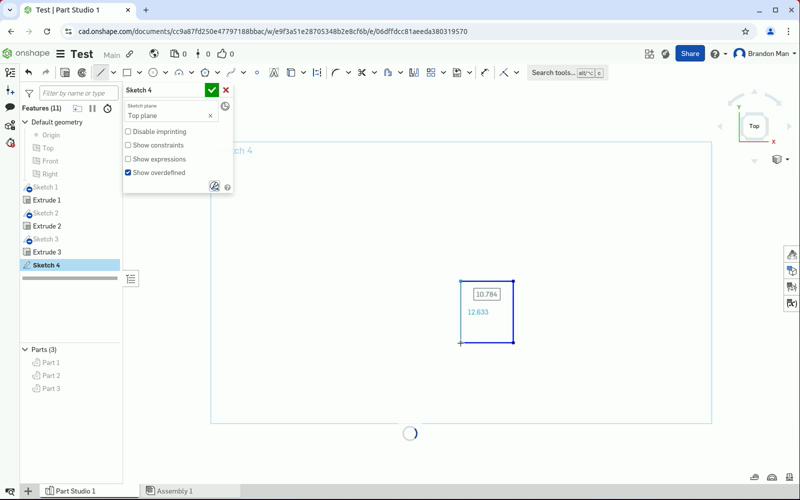
key_up(shift)
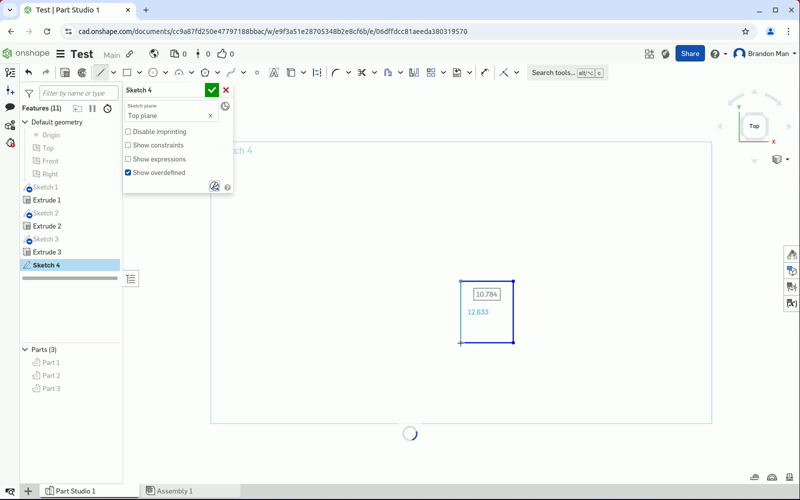
click(460, 342)
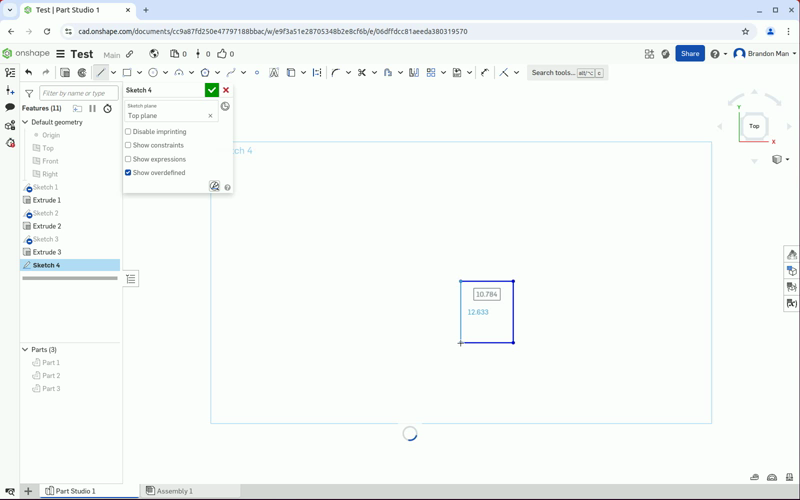
key(esc)
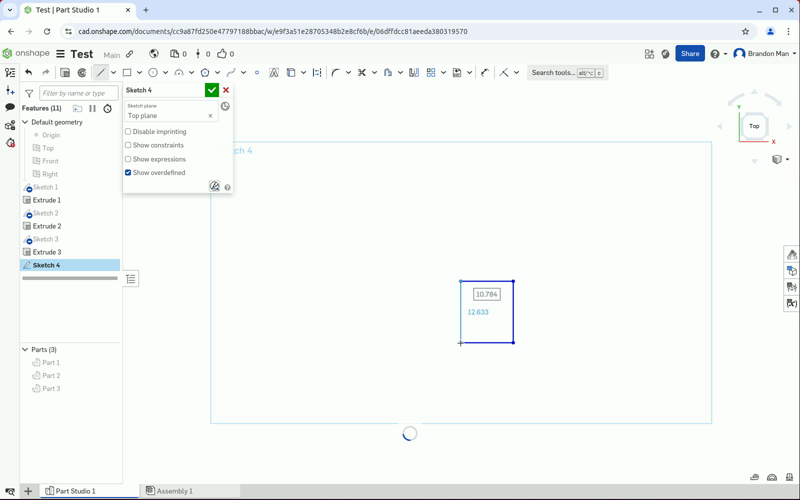
mouse_move(476, 308)
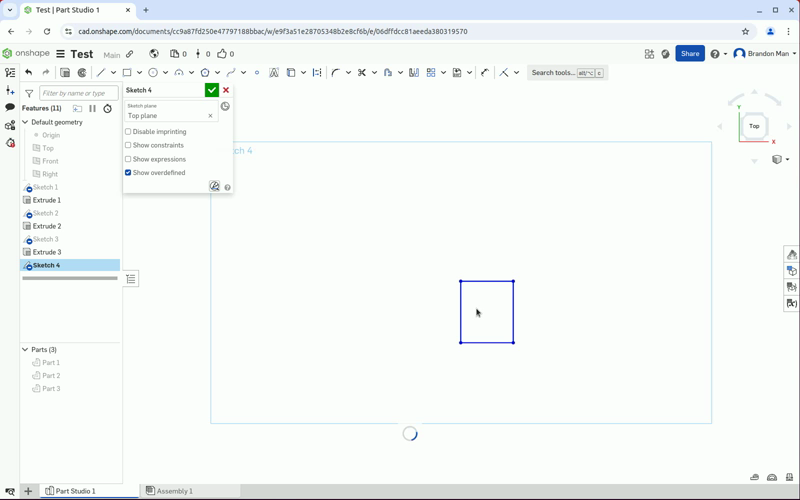
click(476, 308)
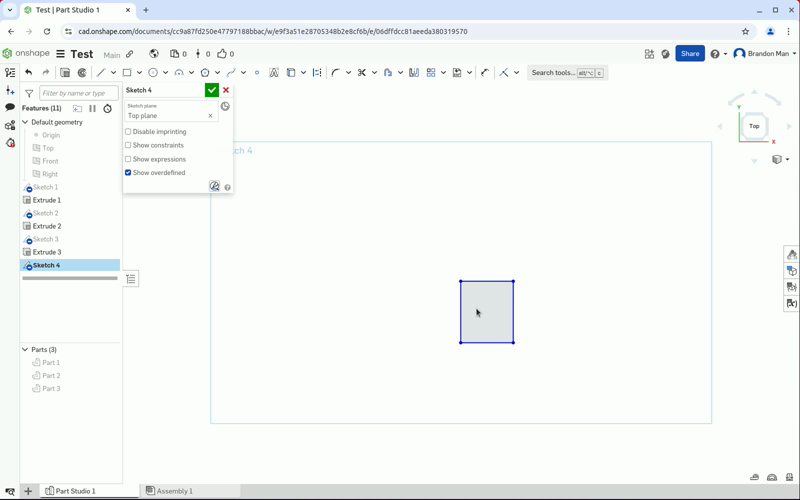
mouse_move(73, 352)
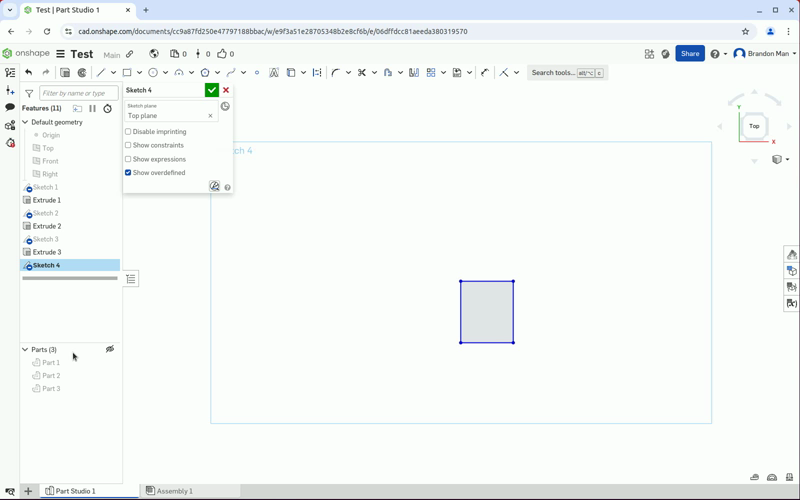
key(shift+y)
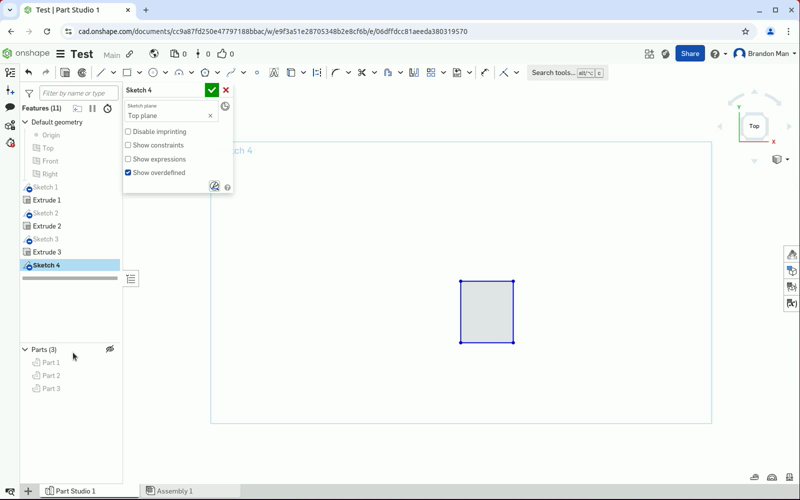
key(shift+e)
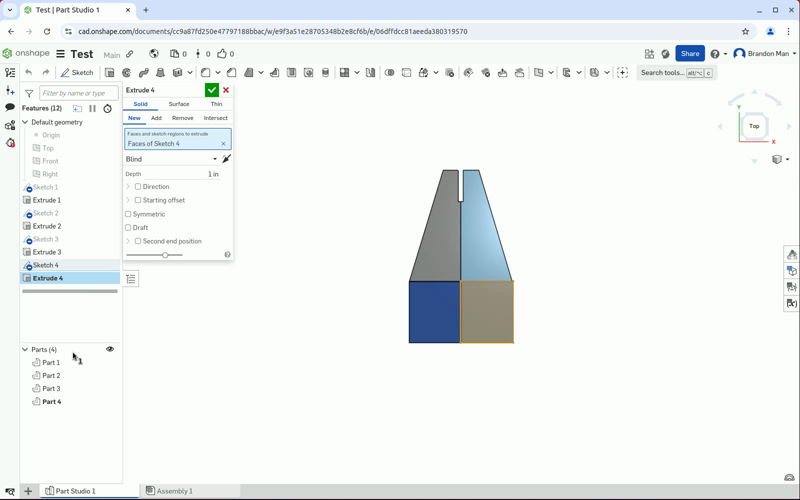
mouse_move(143, 106)
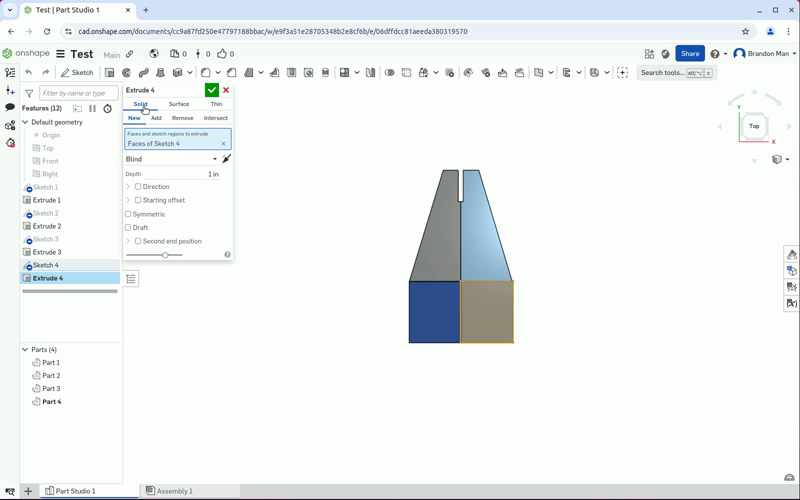
click(143, 106)
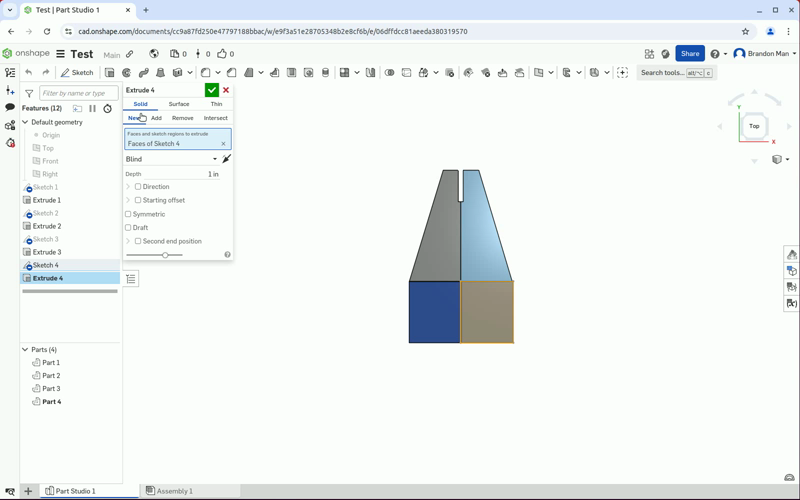
mouse_move(137, 120)
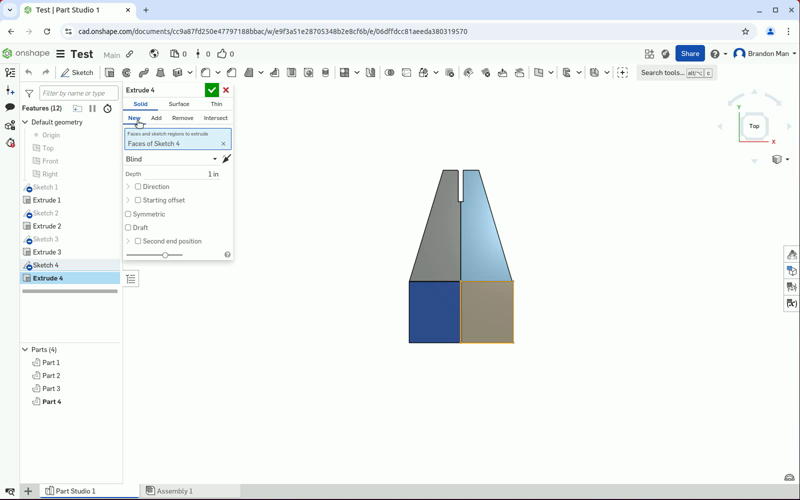
click(137, 120)
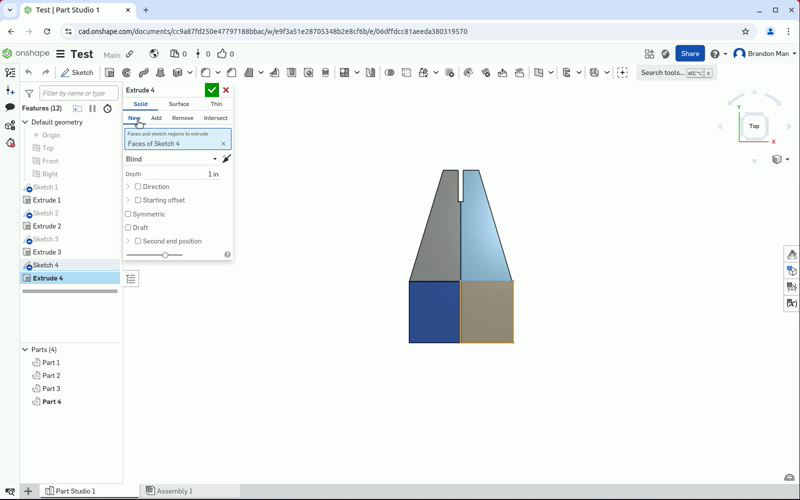
key(tab, 4)
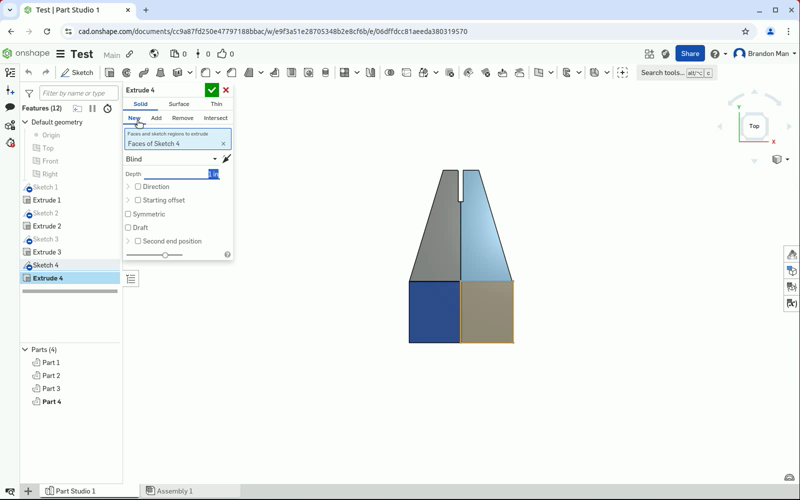
text(0.481)
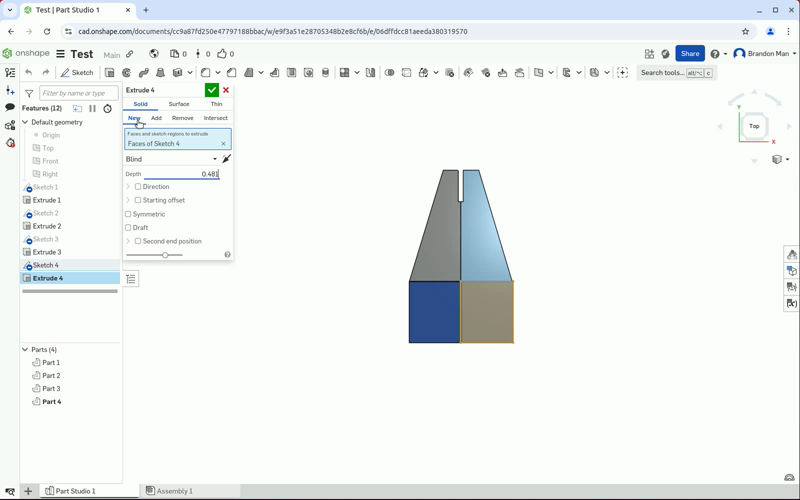
key(enter)
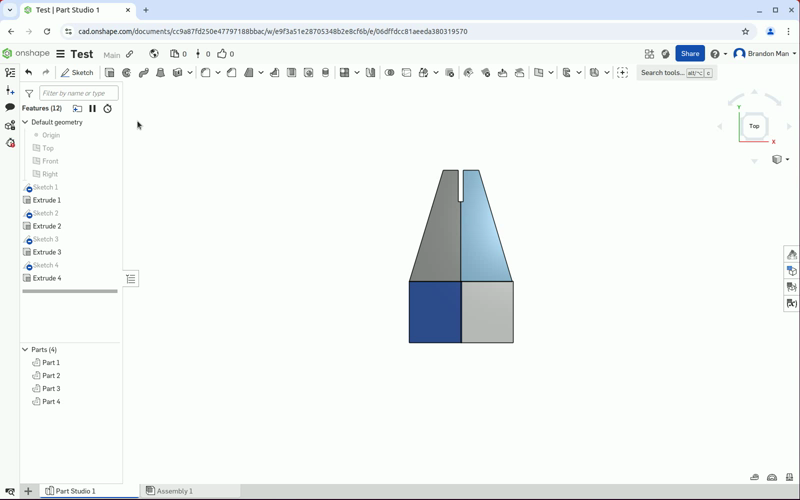
key(shift+h)
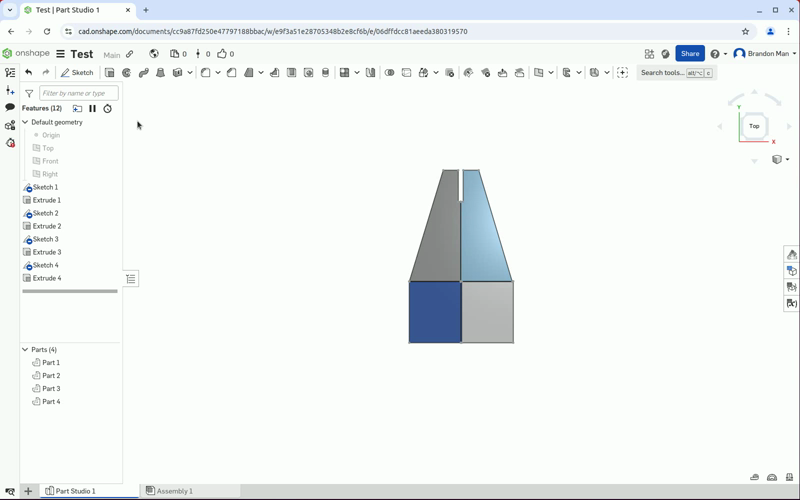
key(shift+h)
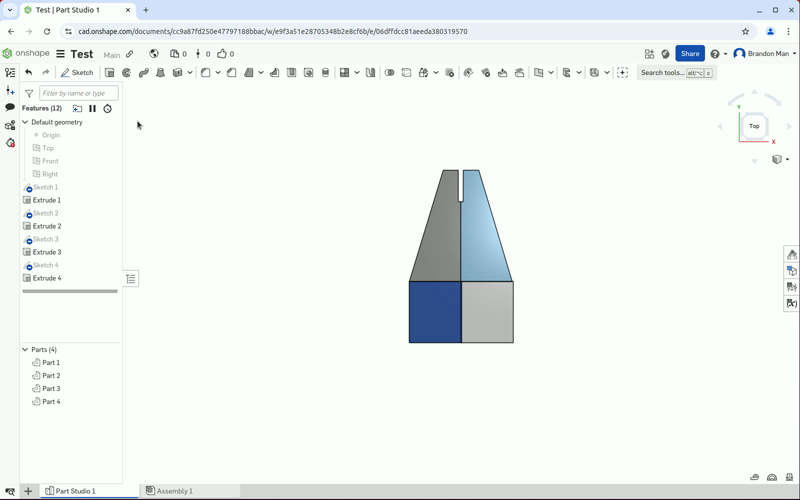
mouse_move(73, 189)
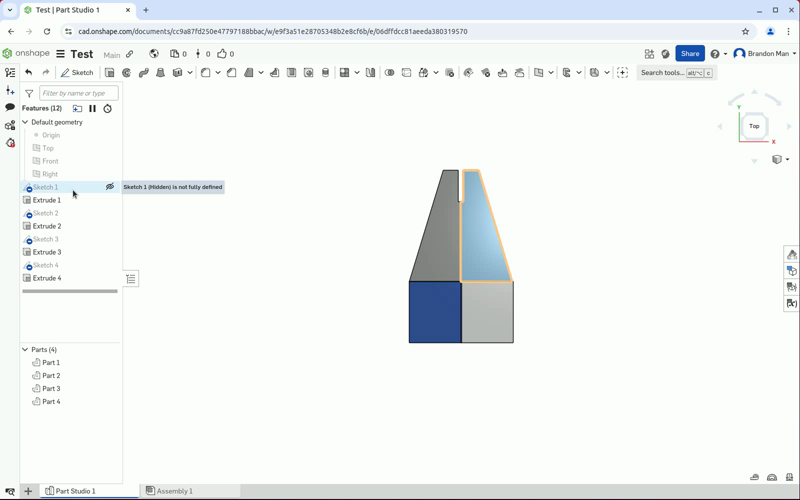
click(73, 189)
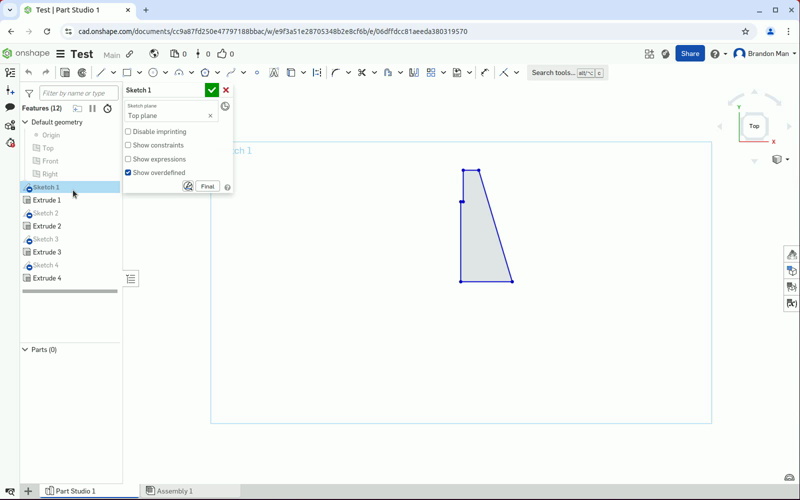
mouse_move(229, 92)
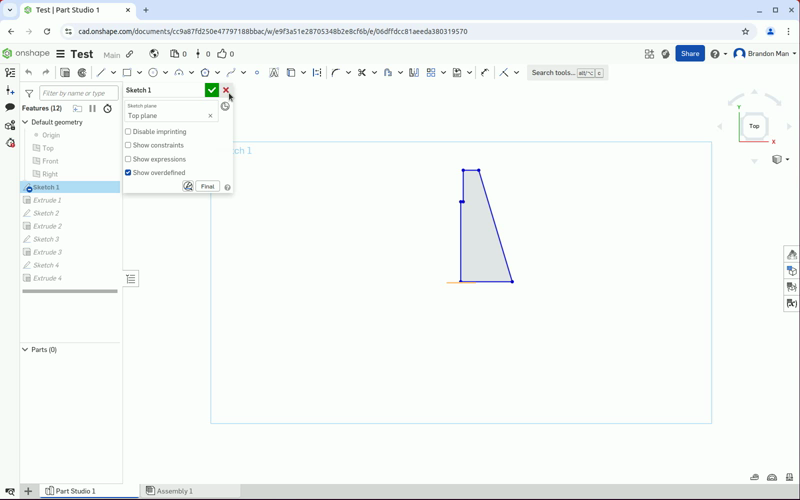
click(229, 92)
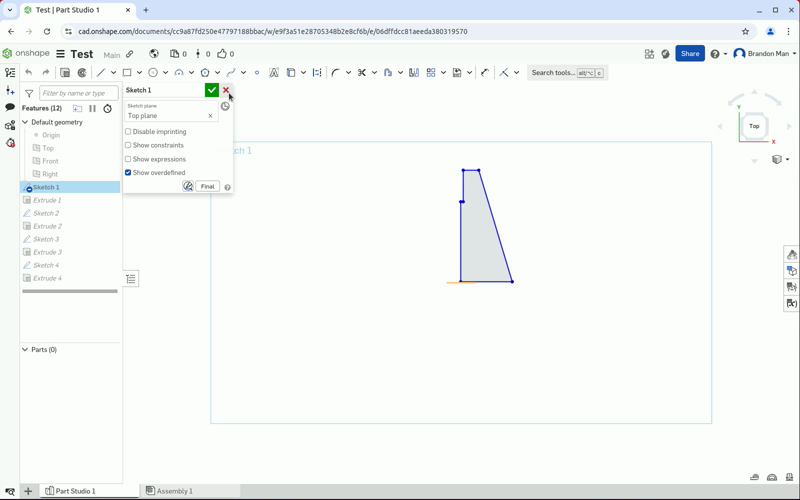
key(shift+s)
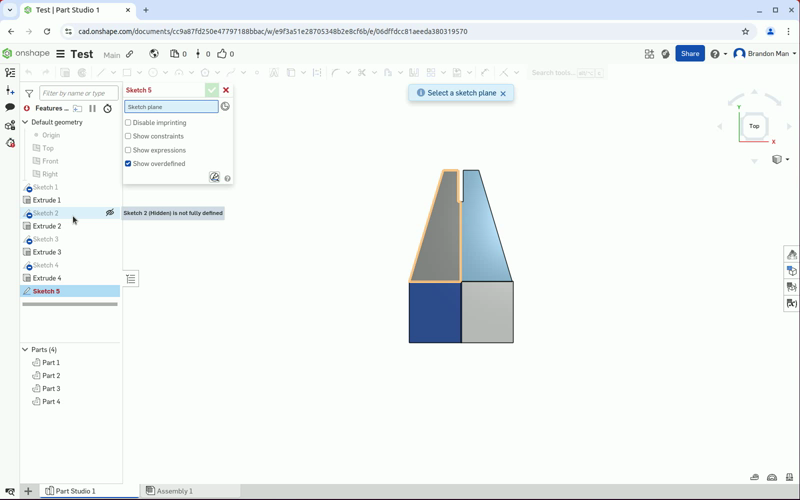
scroll(3)
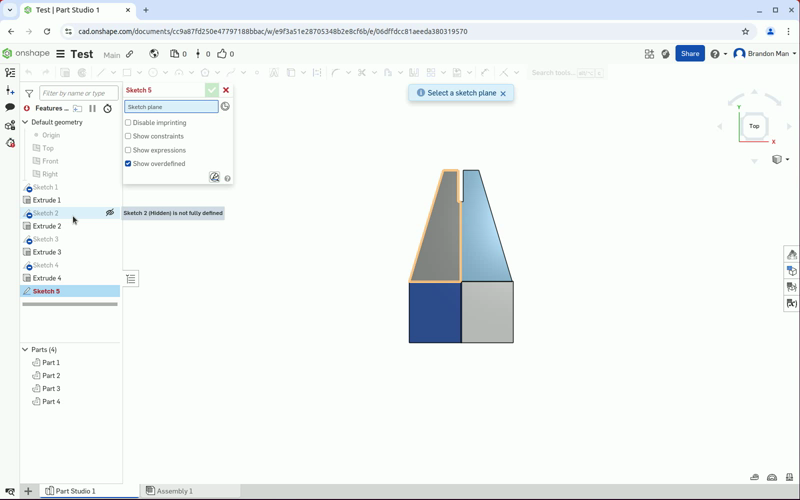
mouse_move(73, 150)
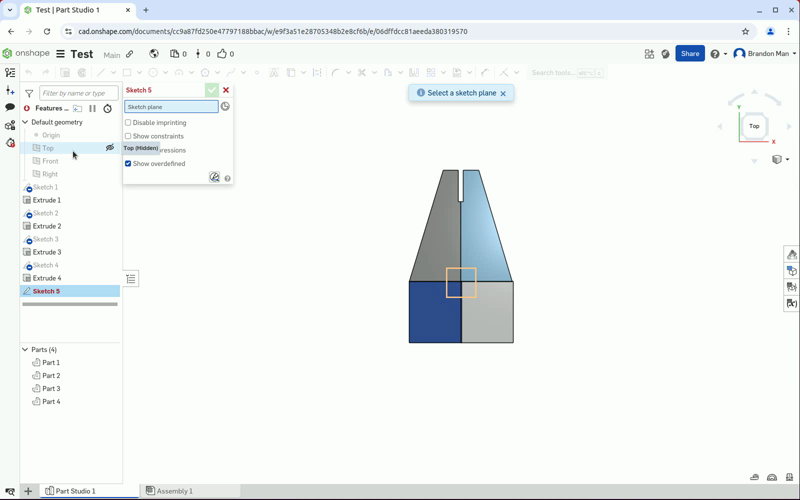
click(73, 150)
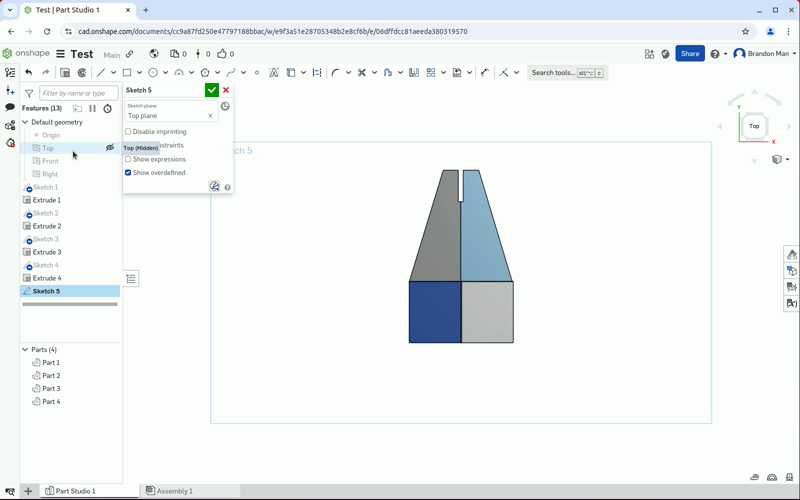
mouse_move(73, 352)
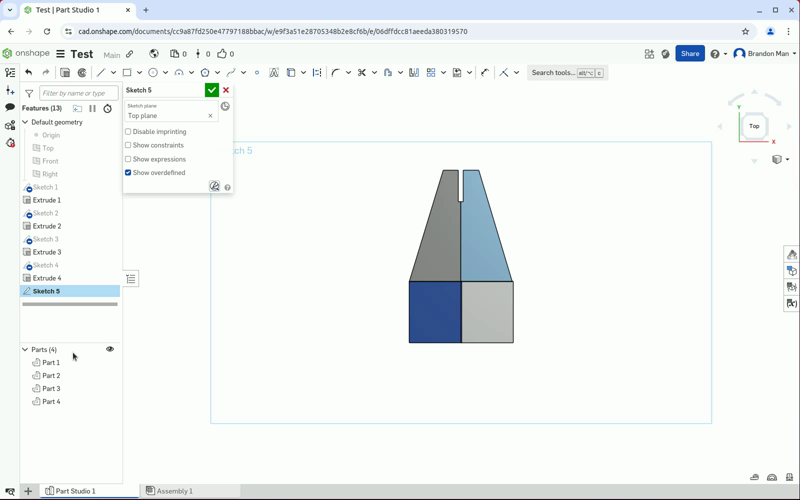
key(y)
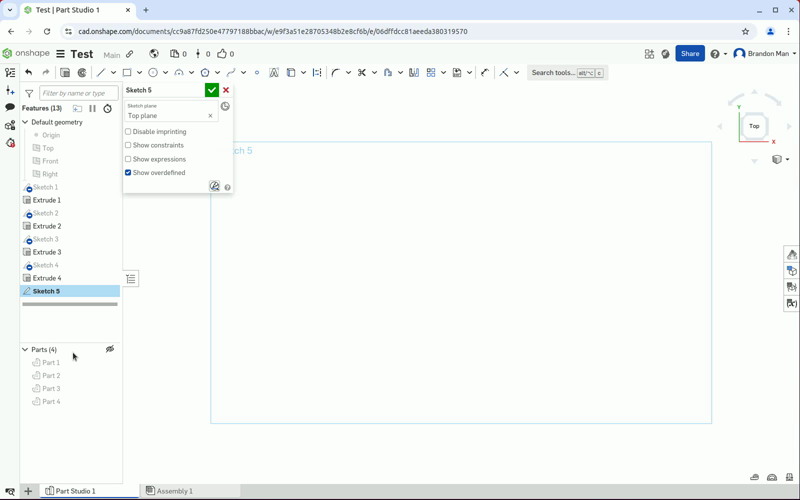
key(l)
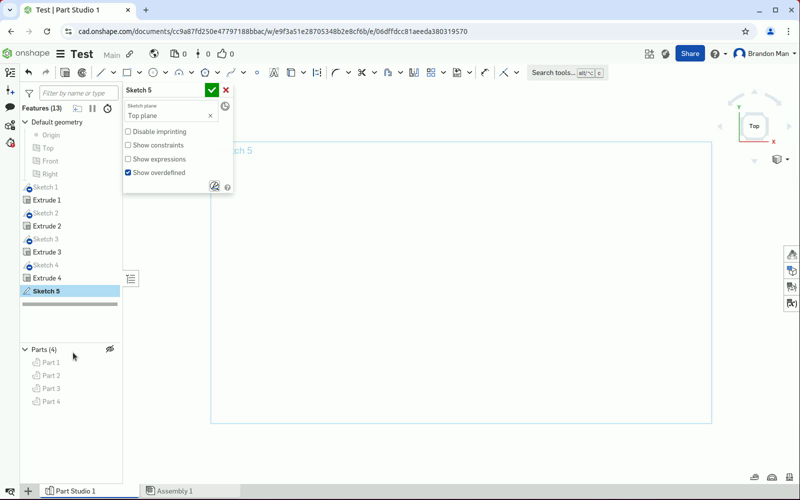
key_down(shift)
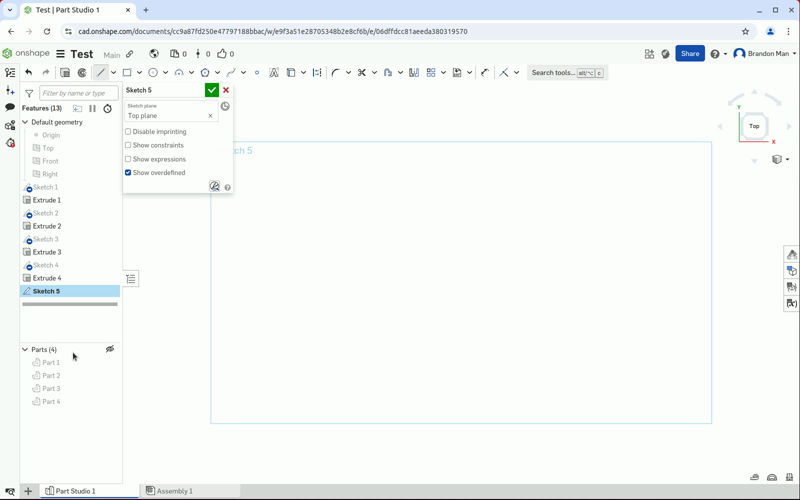
mouse_move(458, 203)
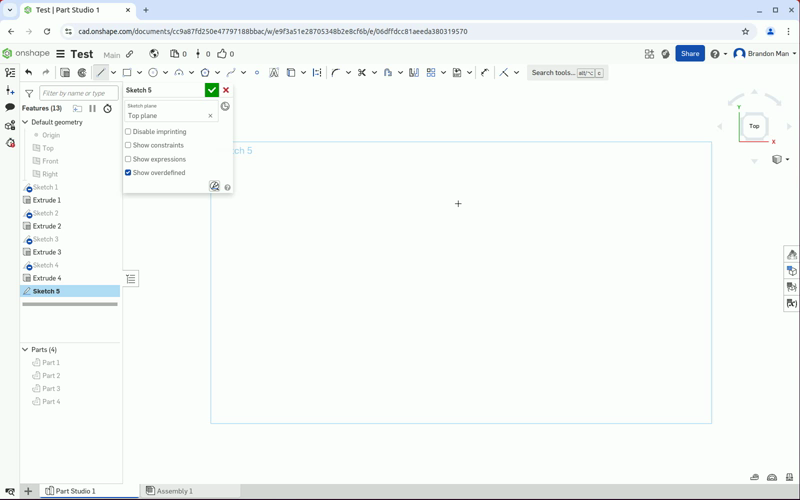
click(458, 203)
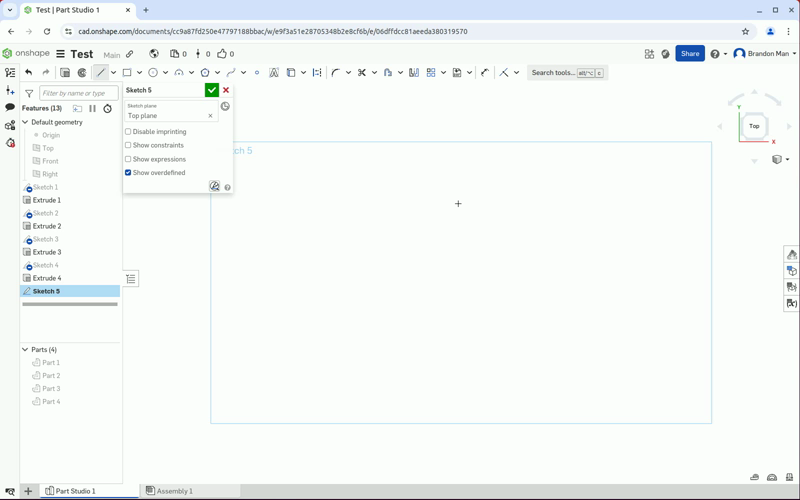
key_up(shift)
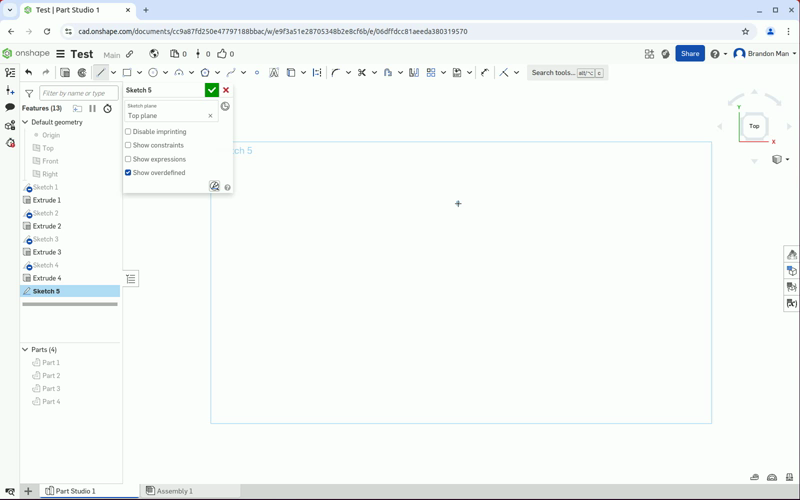
key_down(shift)
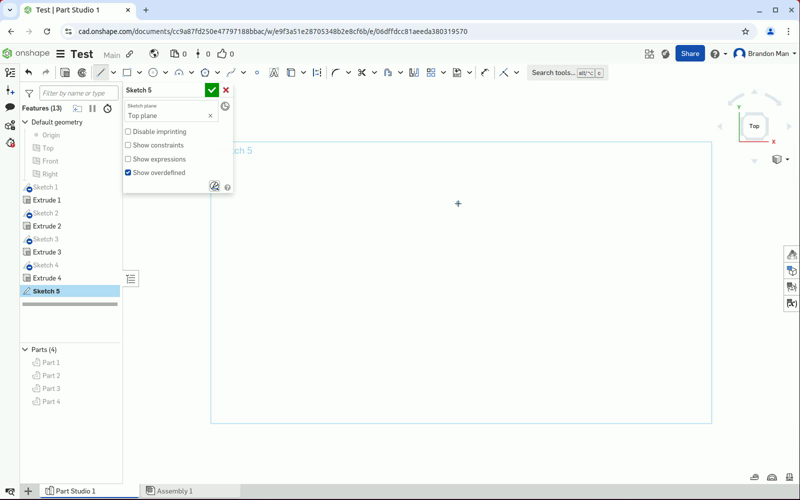
mouse_move(488, 203)
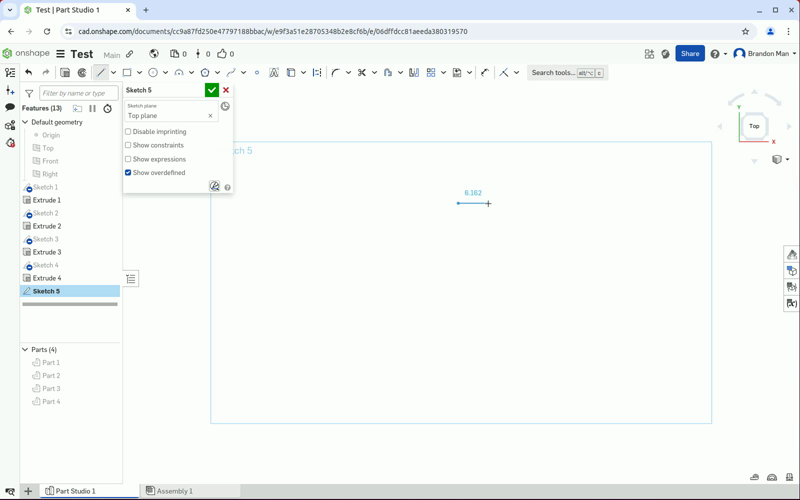
mouse_move(460, 203)
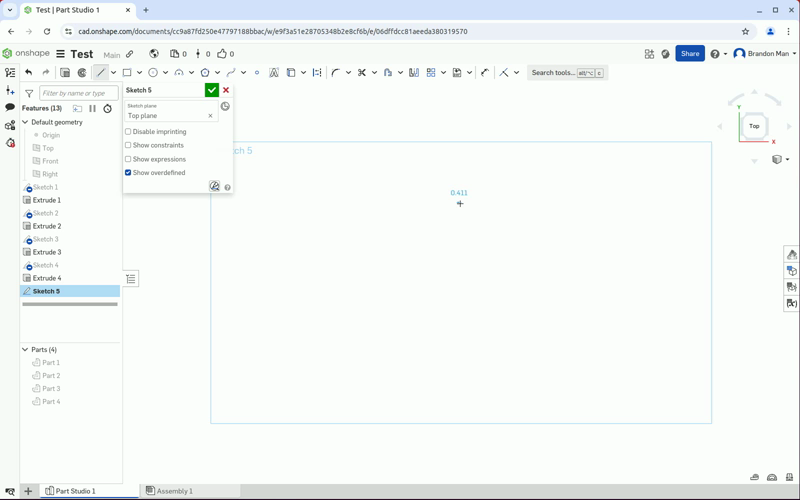
scroll(6)
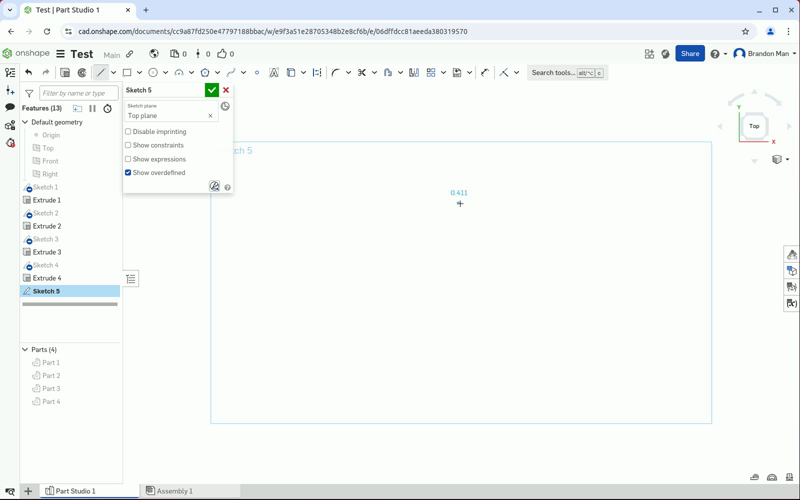
scroll(6)
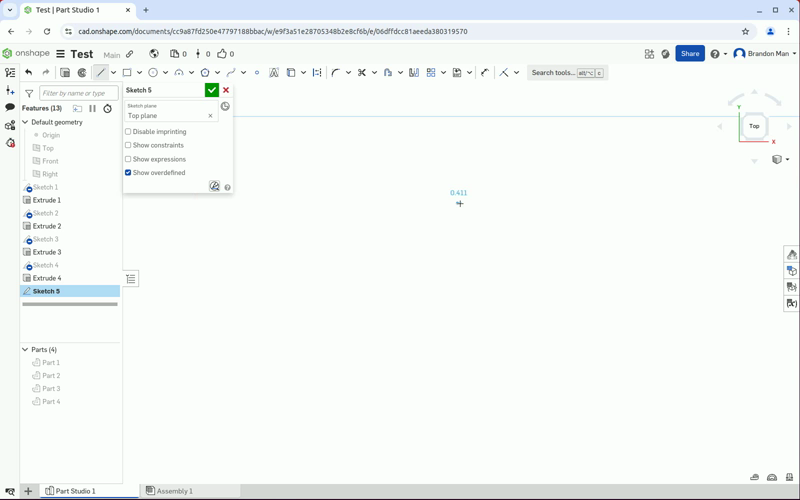
scroll(6)
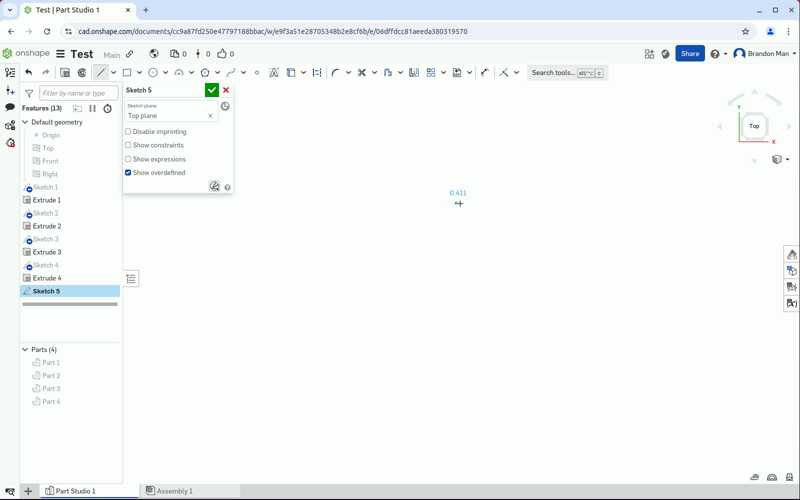
scroll(6)
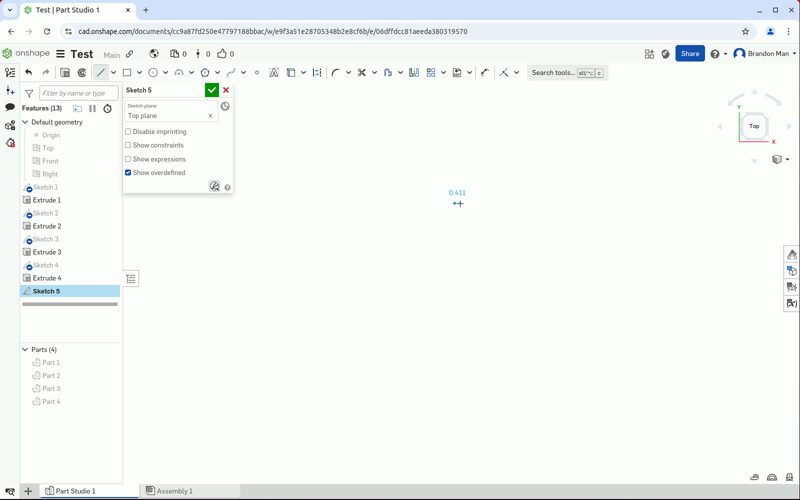
scroll(6)
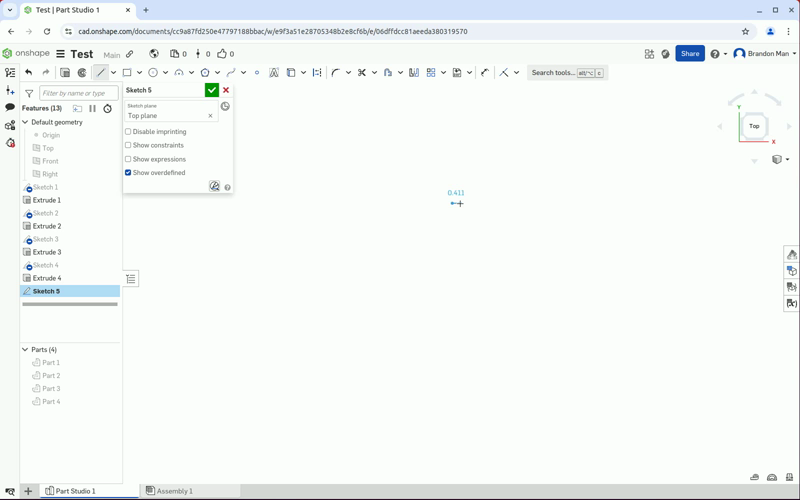
scroll(6)
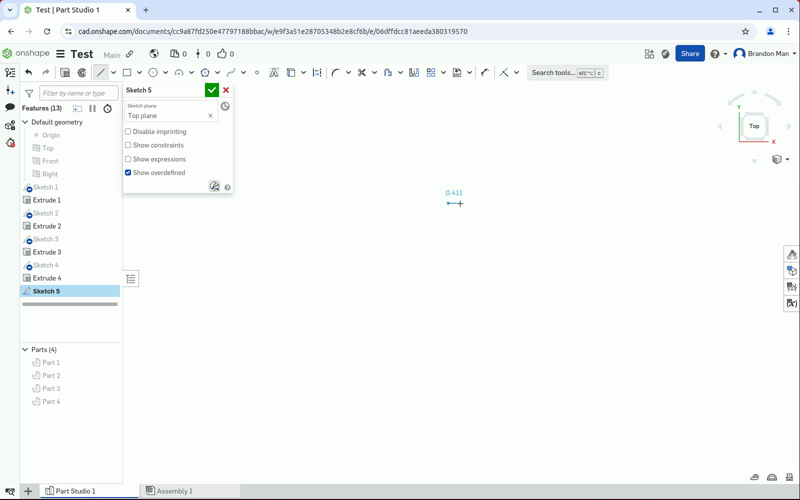
scroll(6)
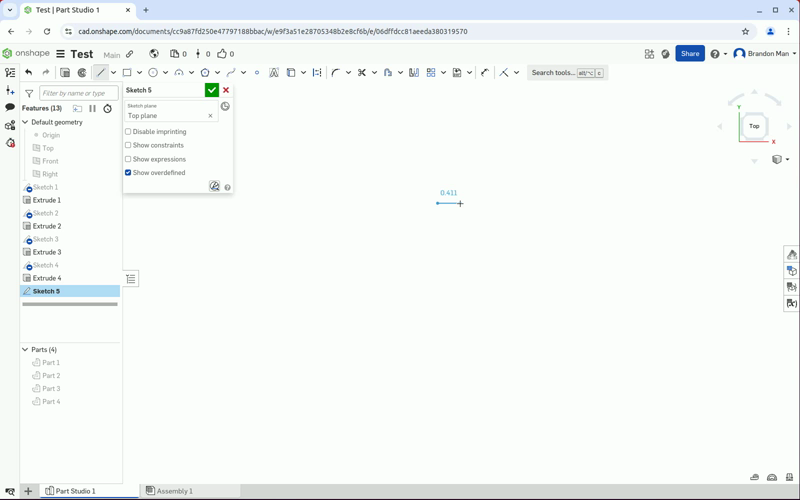
click(460, 203)
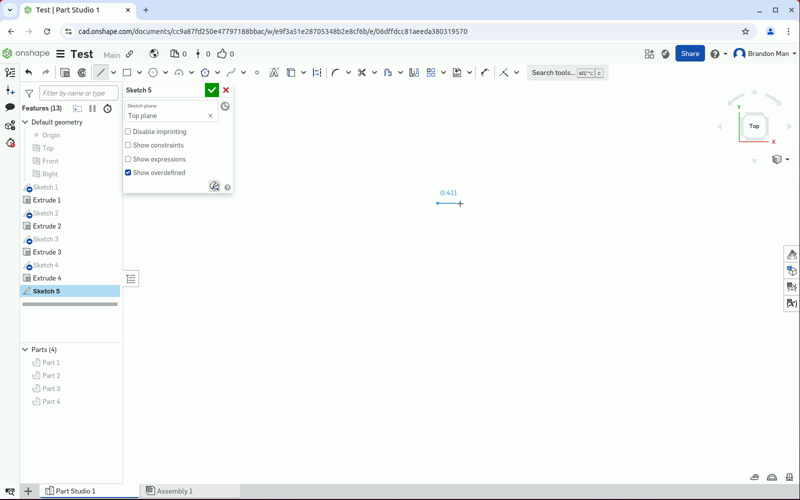
scroll(-6)
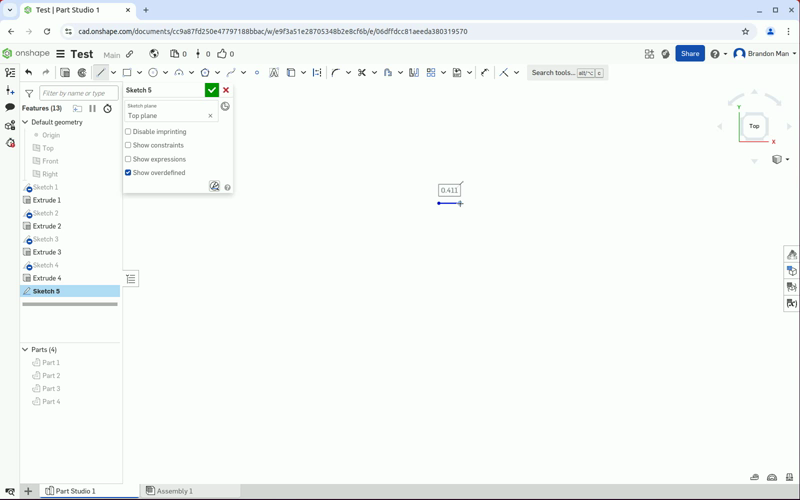
scroll(-6)
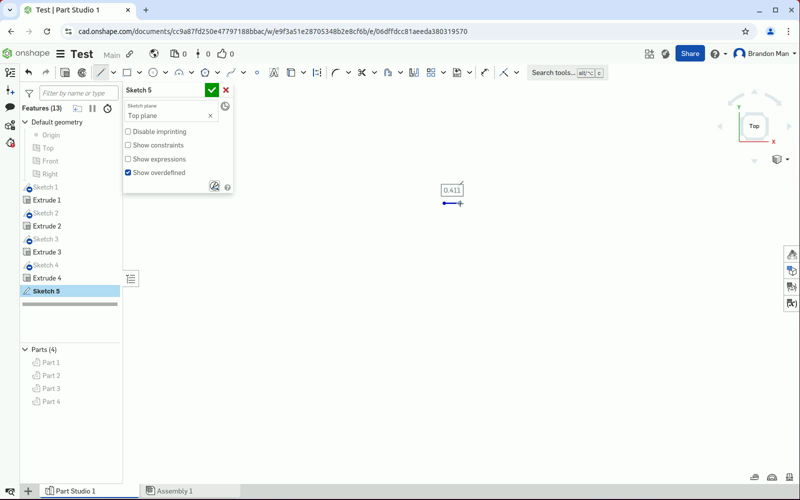
scroll(-6)
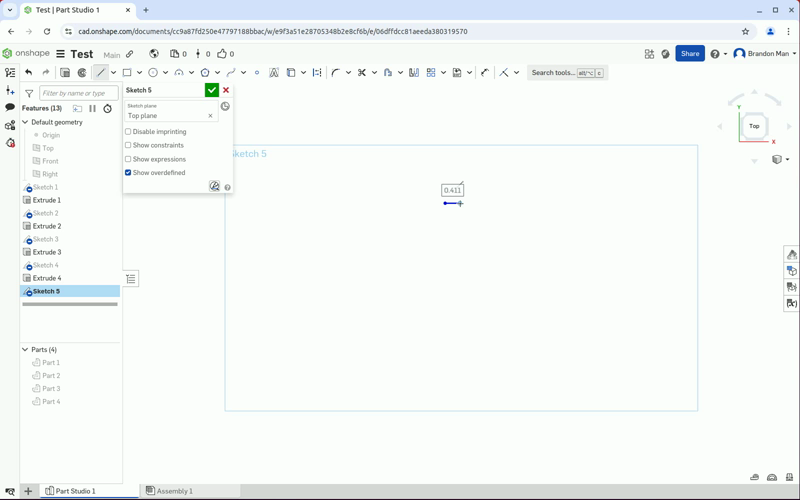
scroll(-6)
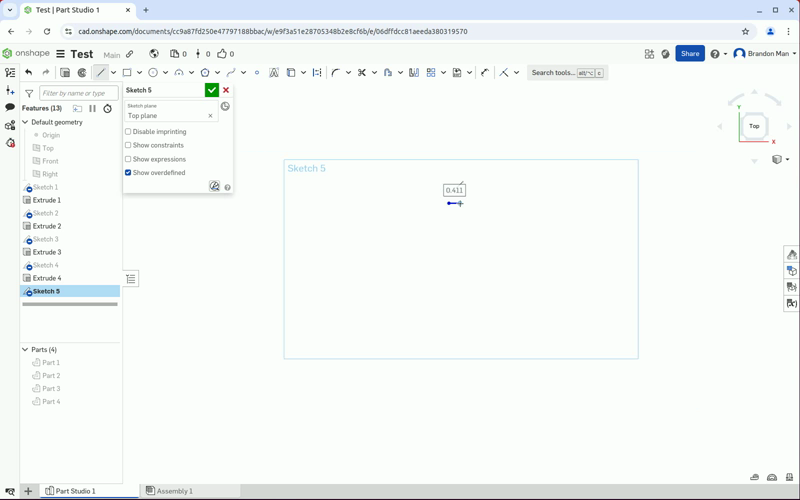
scroll(-6)
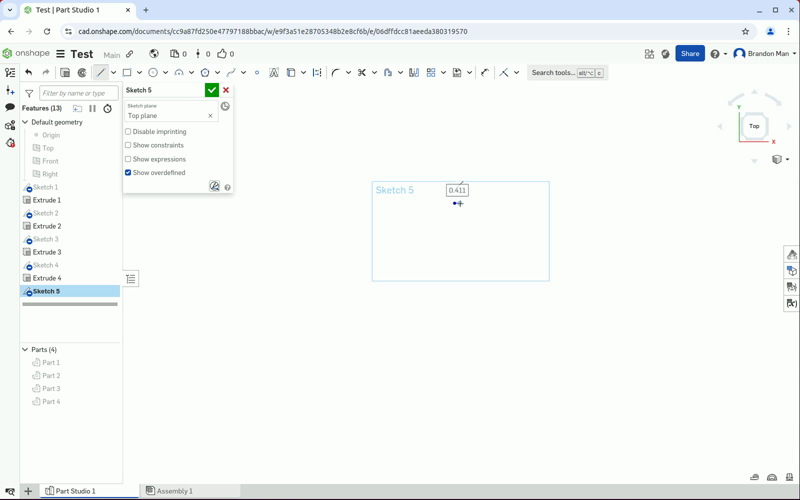
scroll(-6)
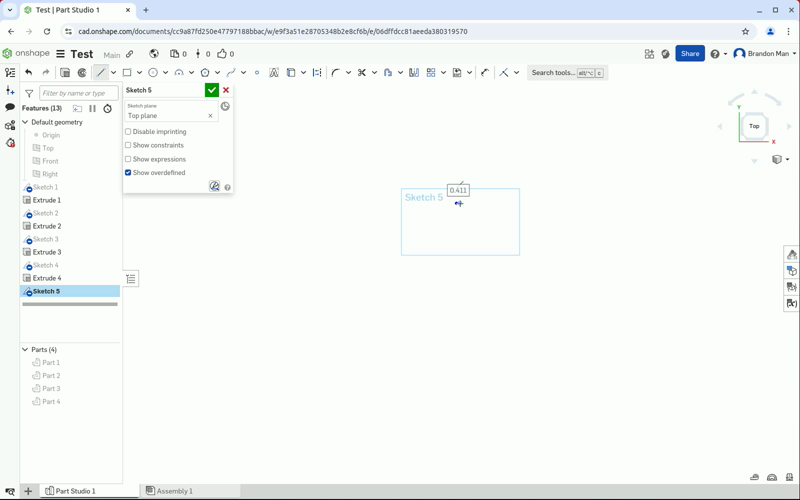
scroll(-6)
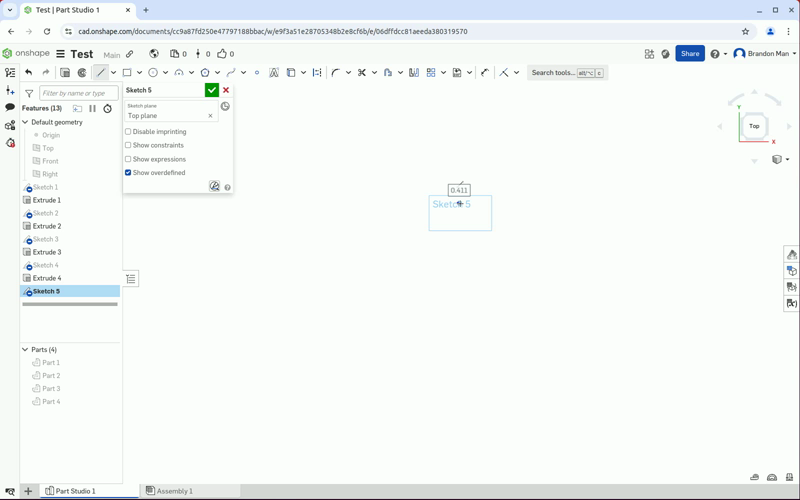
key_up(shift)
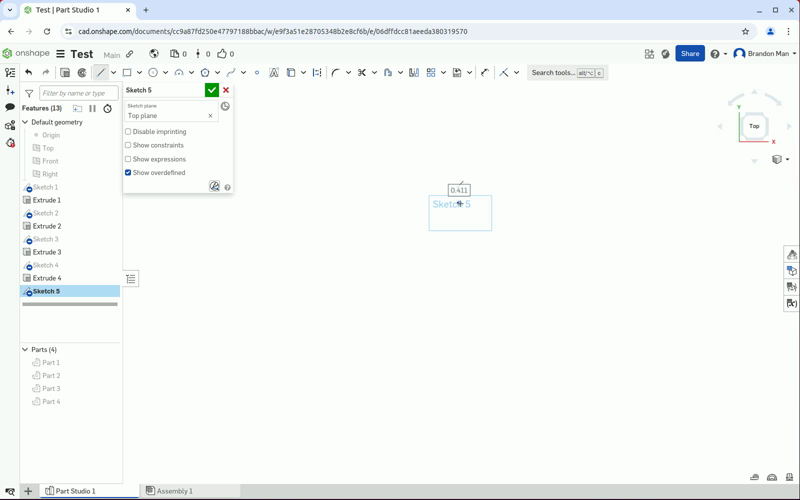
key_down(shift)
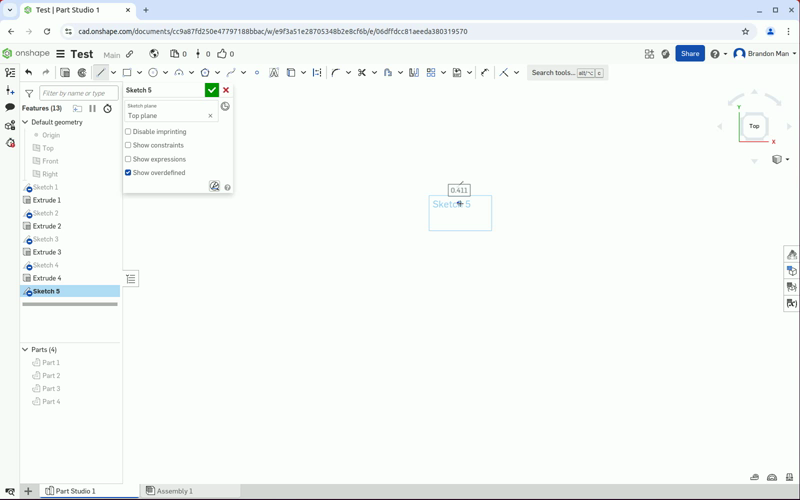
mouse_move(490, 203)
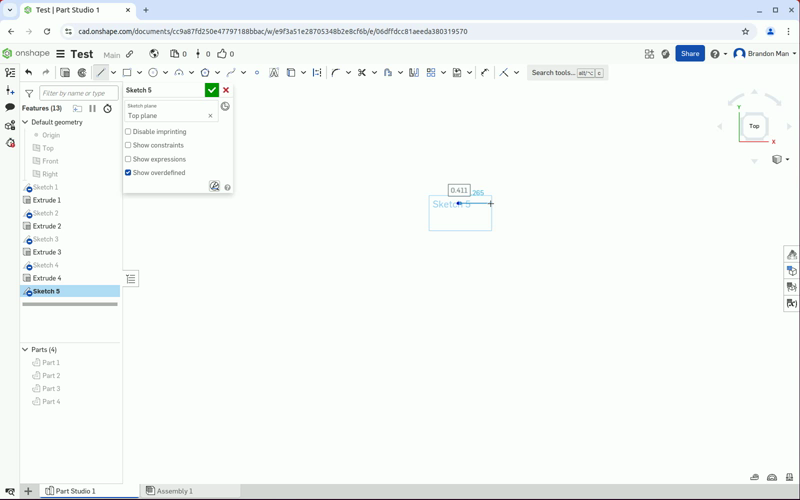
mouse_move(460, 169)
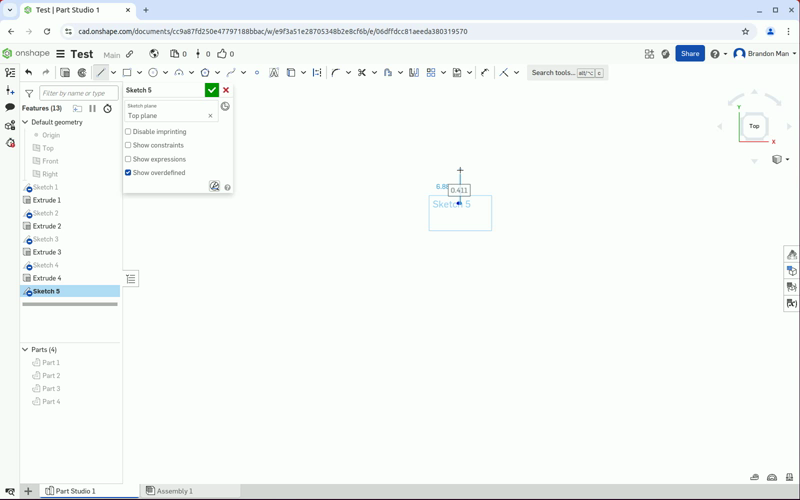
click(460, 169)
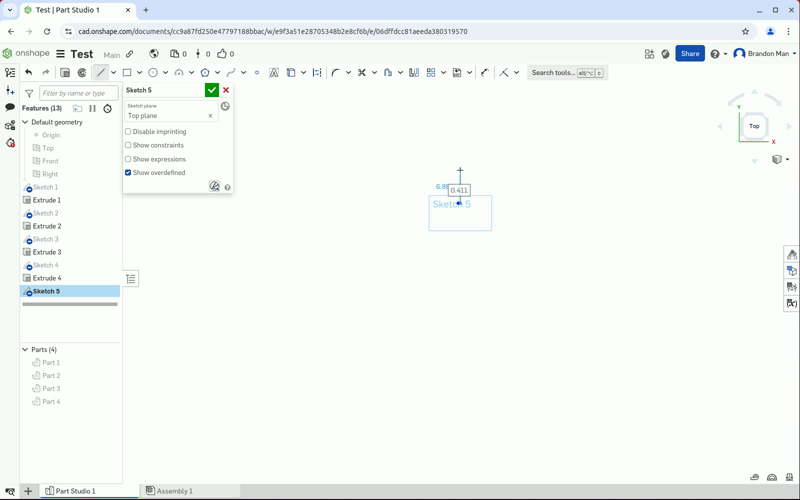
key_up(shift)
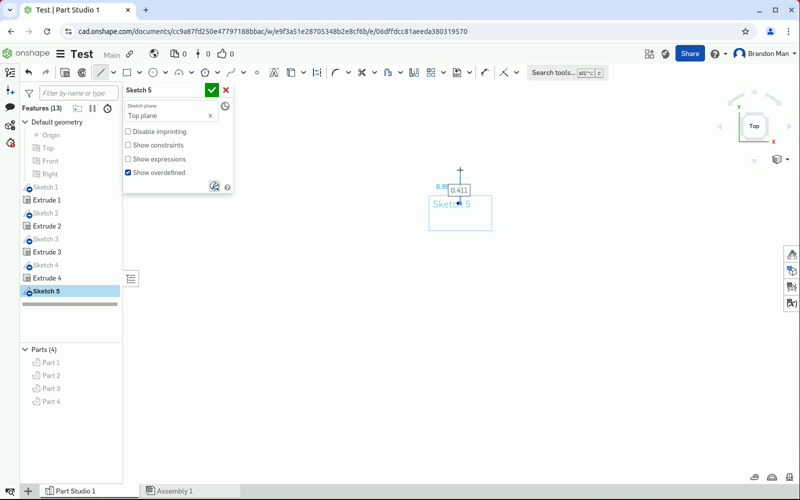
key_down(shift)
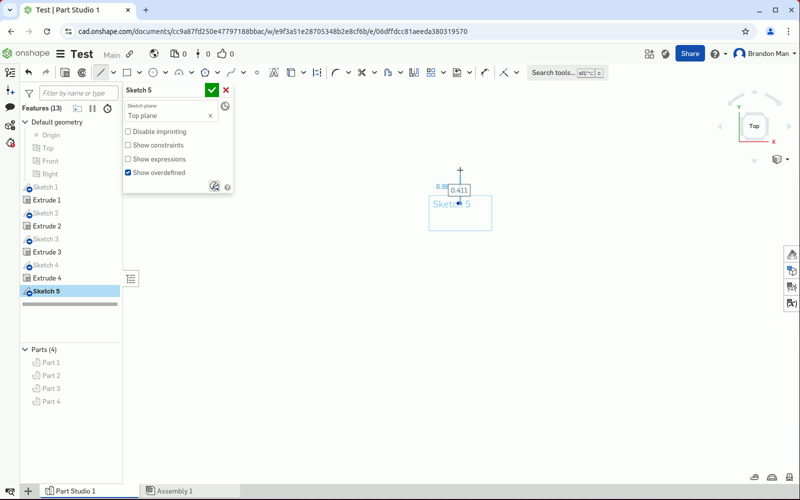
mouse_move(490, 169)
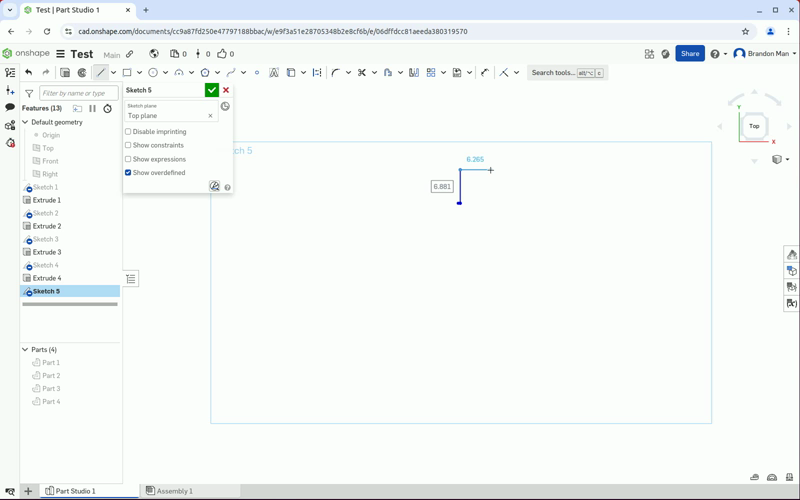
mouse_move(458, 169)
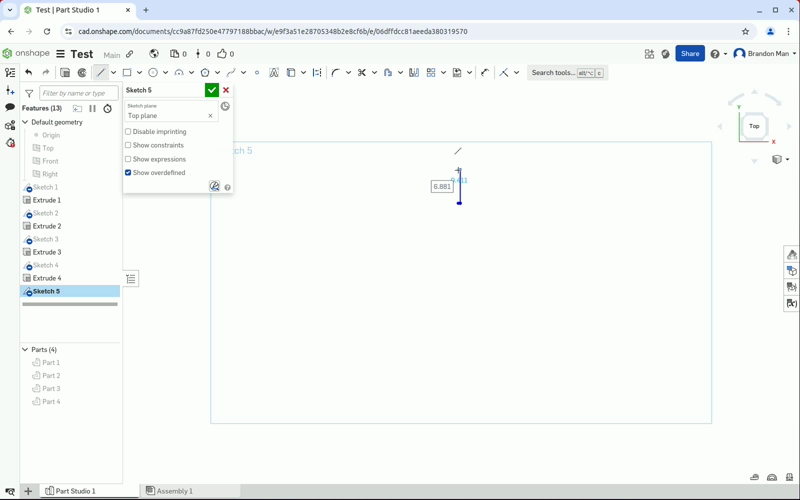
scroll(6)
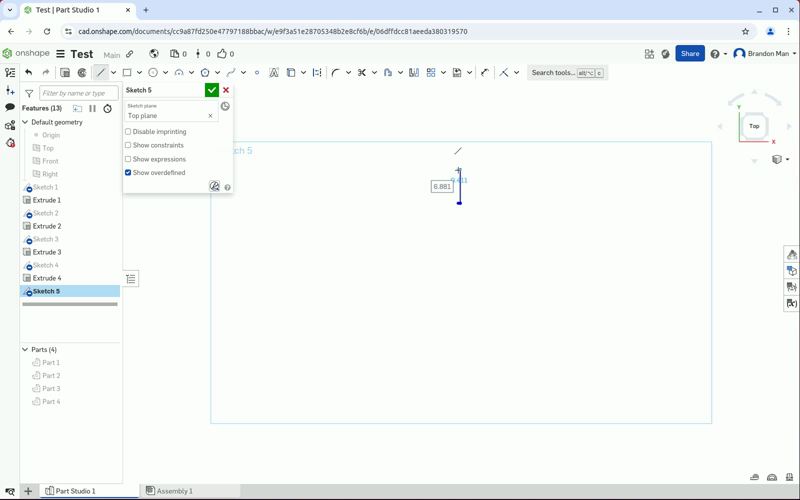
scroll(6)
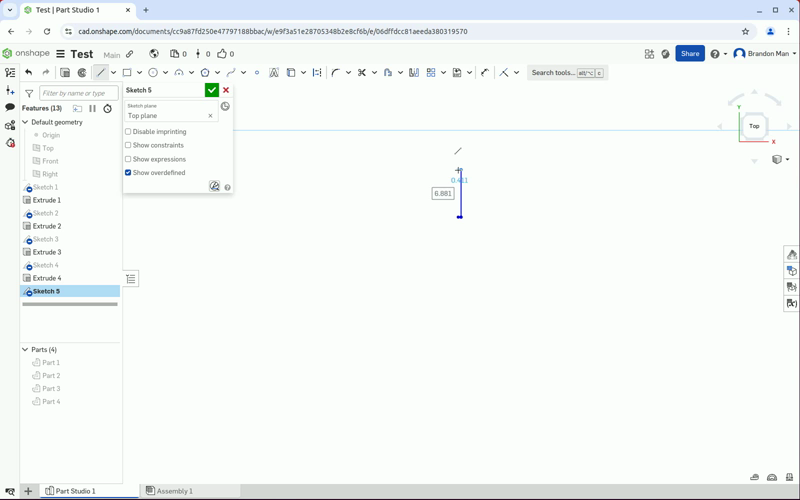
scroll(6)
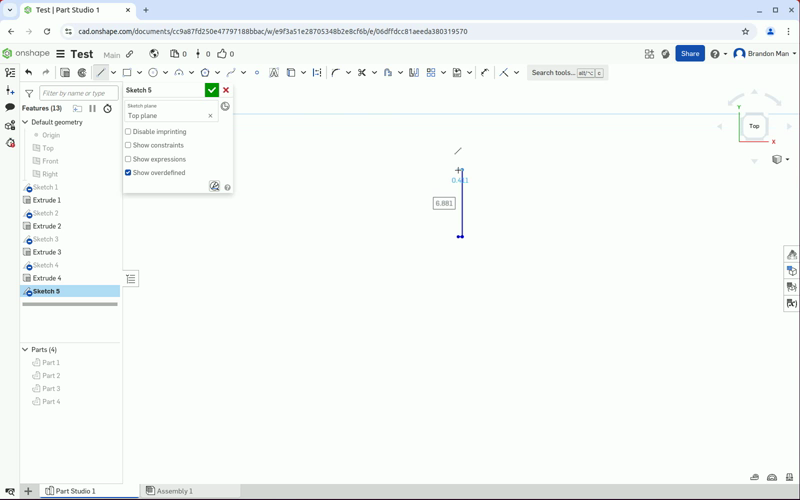
scroll(6)
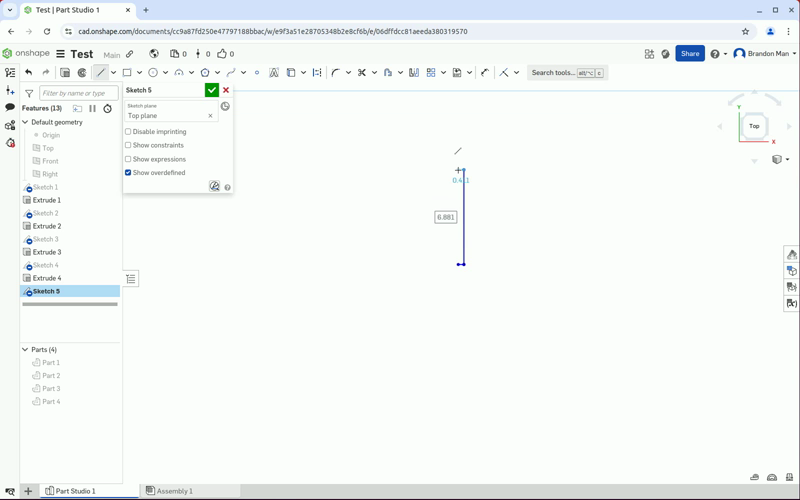
scroll(6)
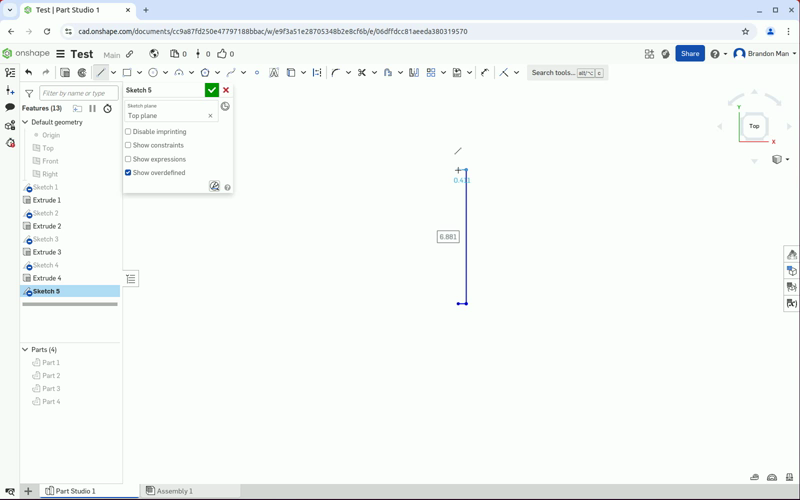
scroll(6)
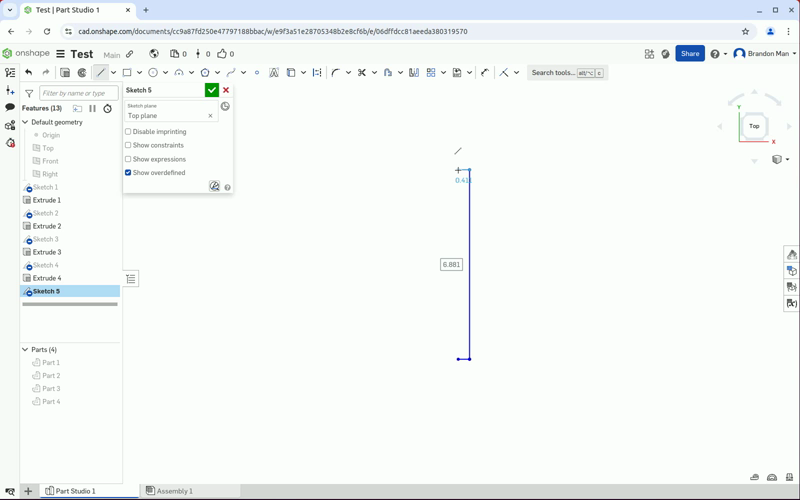
scroll(6)
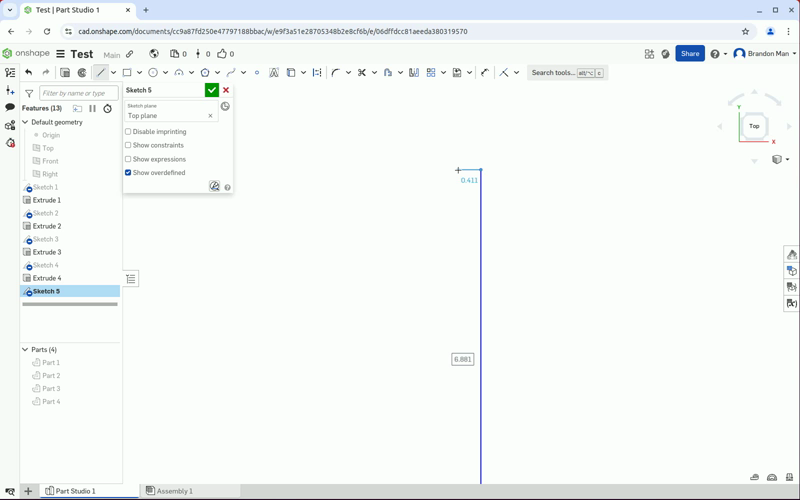
click(458, 169)
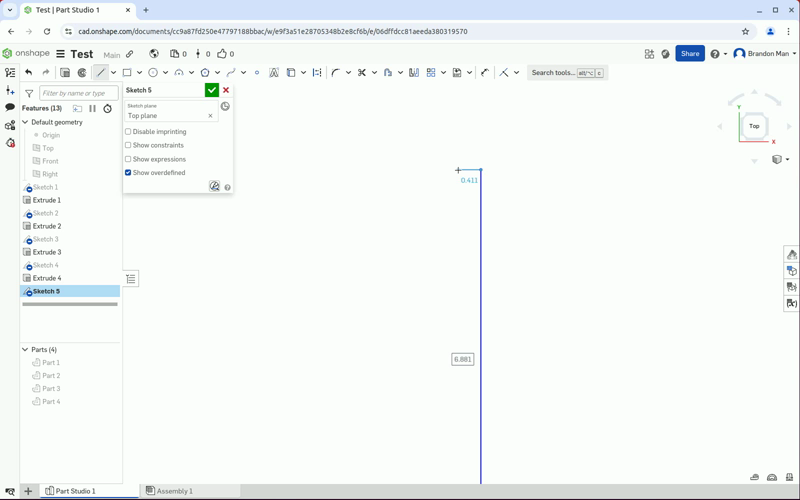
scroll(-6)
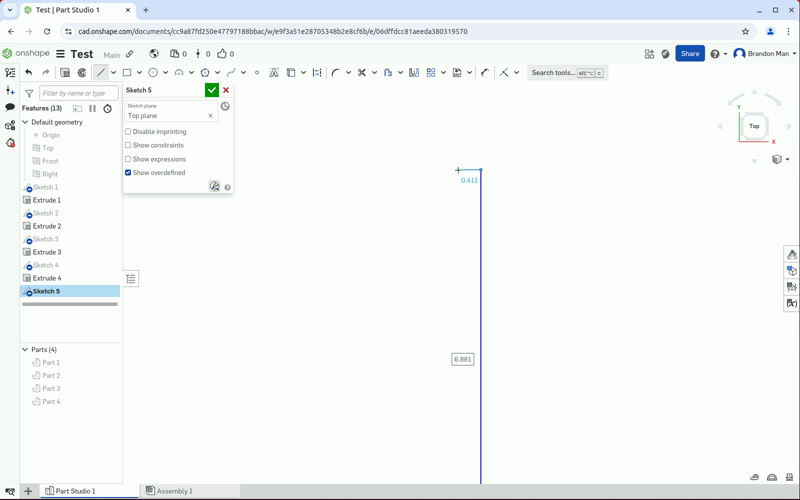
scroll(-6)
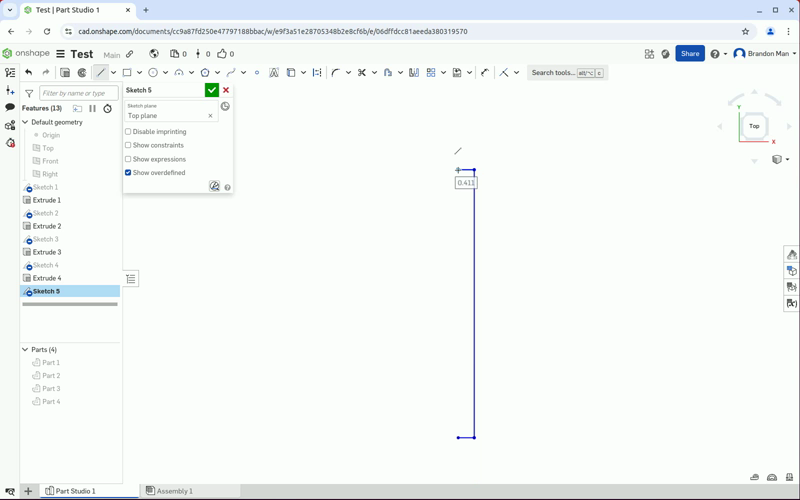
scroll(-6)
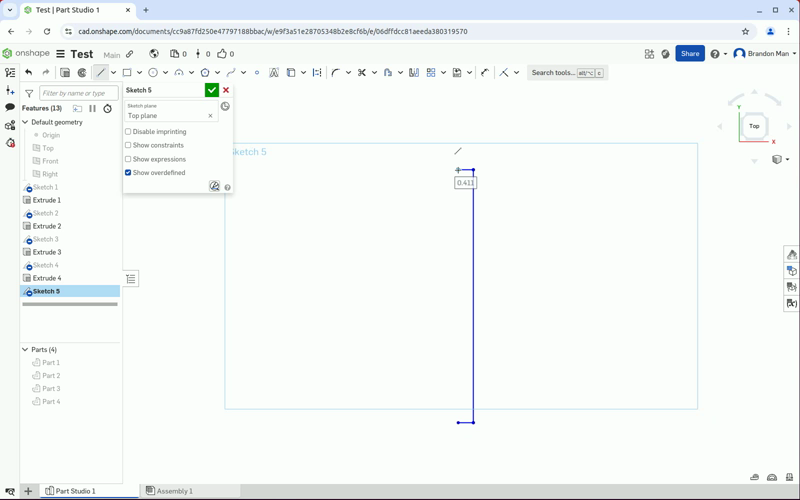
scroll(-6)
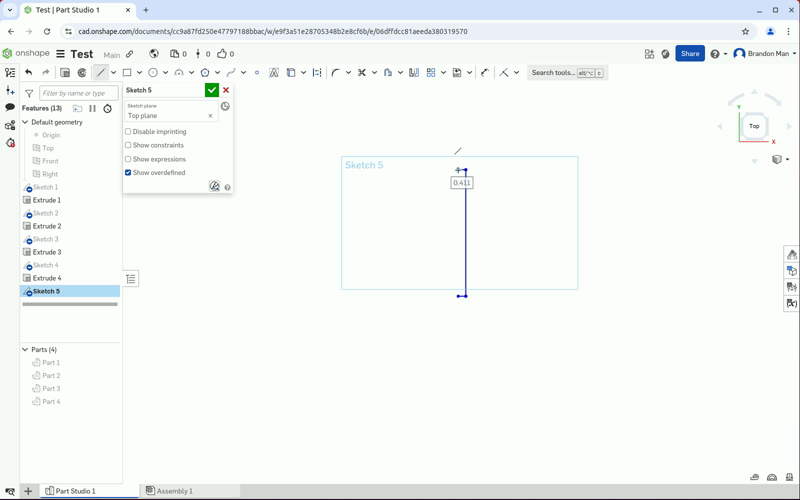
scroll(-6)
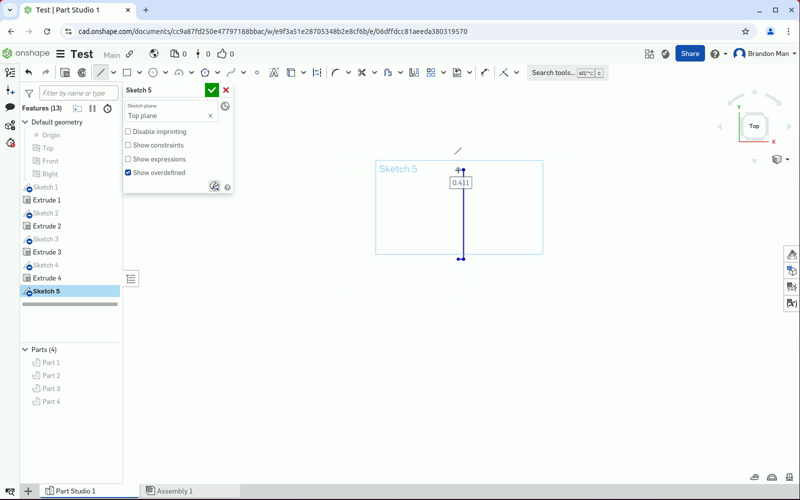
scroll(-6)
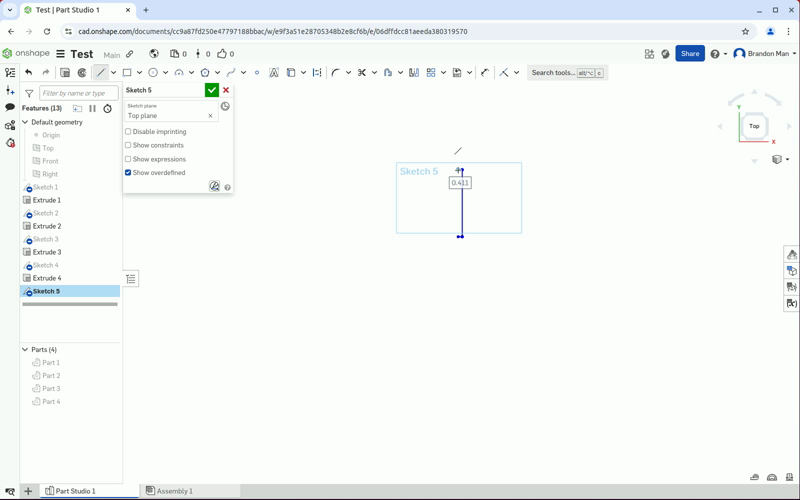
scroll(-6)
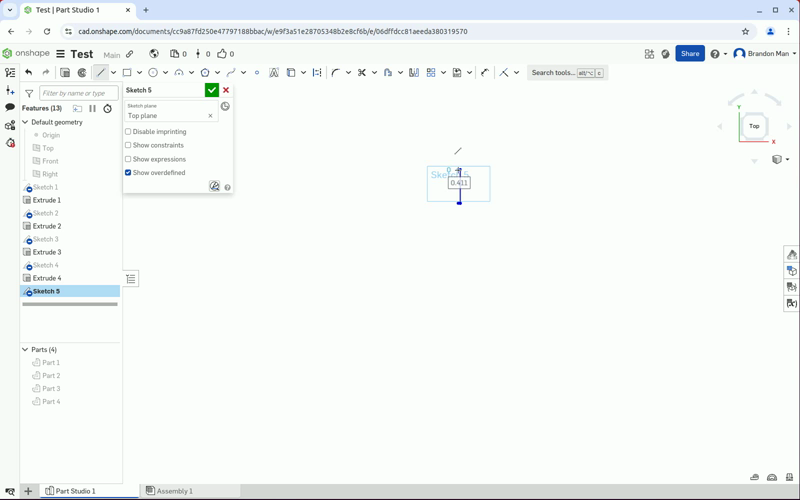
key_up(shift)
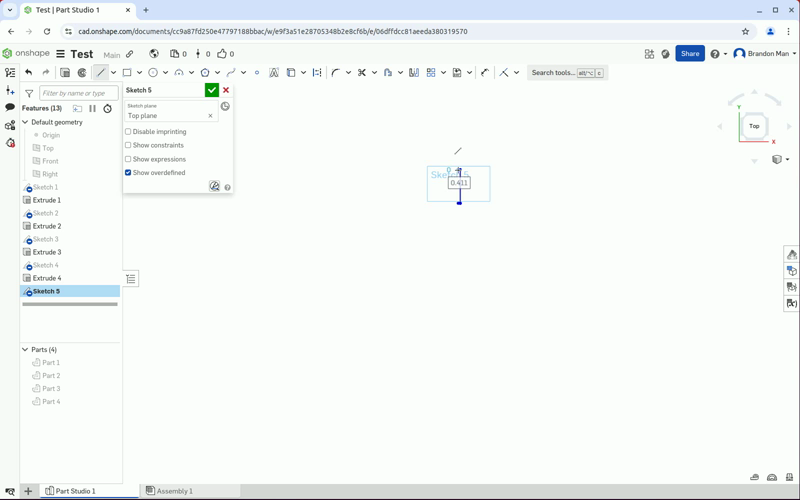
mouse_move(488, 169)
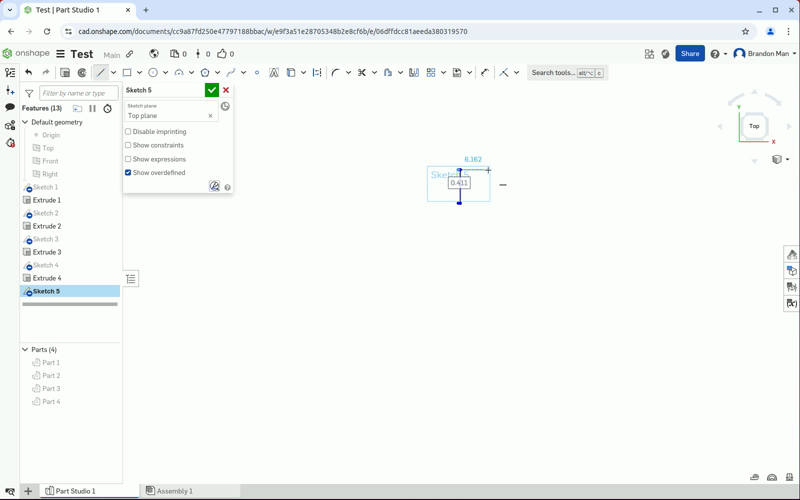
key_down(shift)
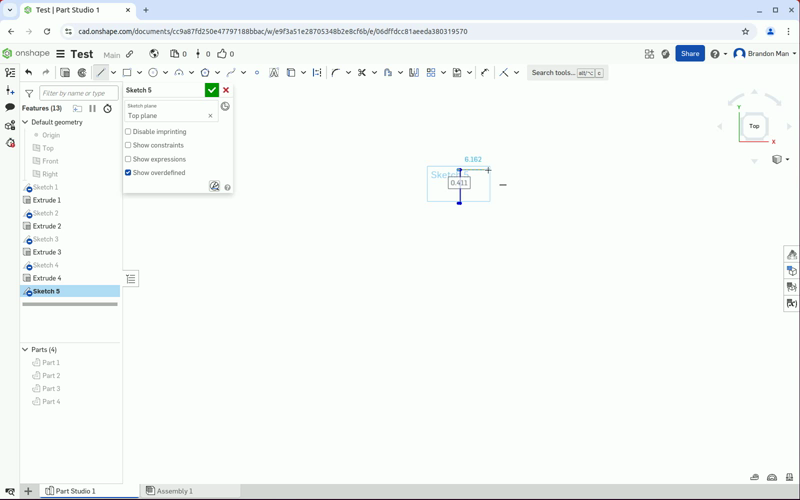
mouse_move(458, 203)
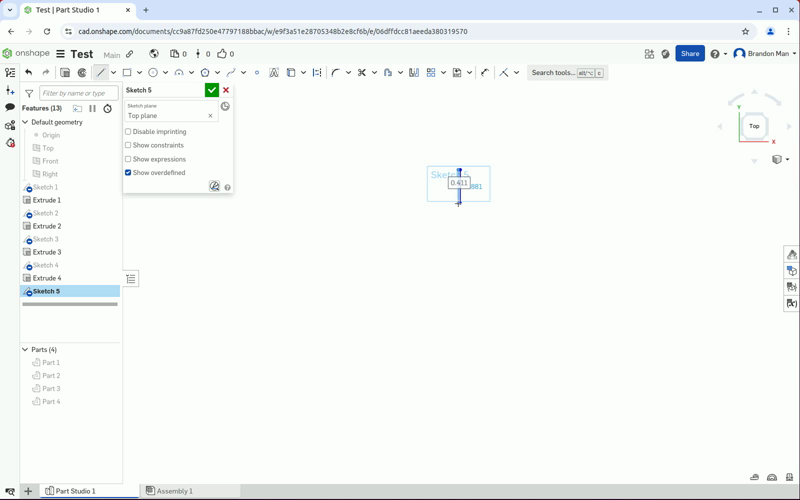
scroll(6)
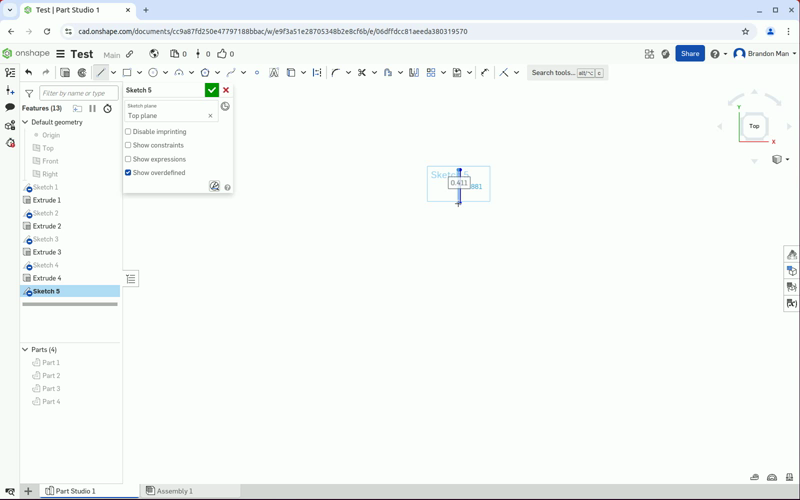
scroll(6)
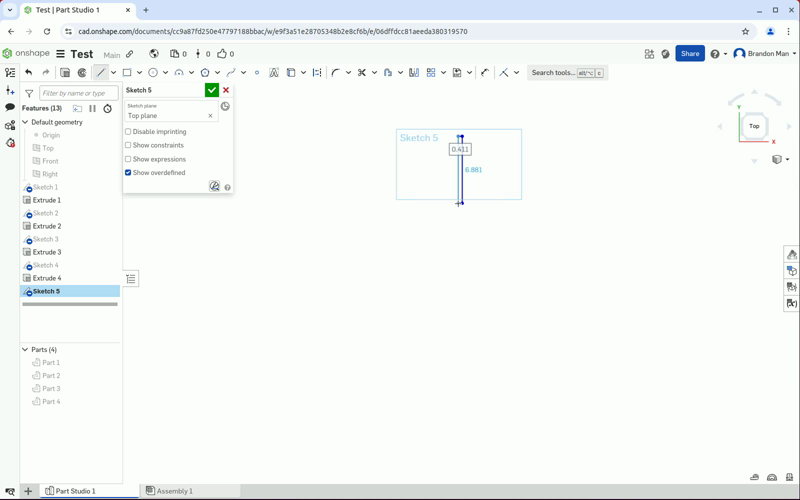
scroll(6)
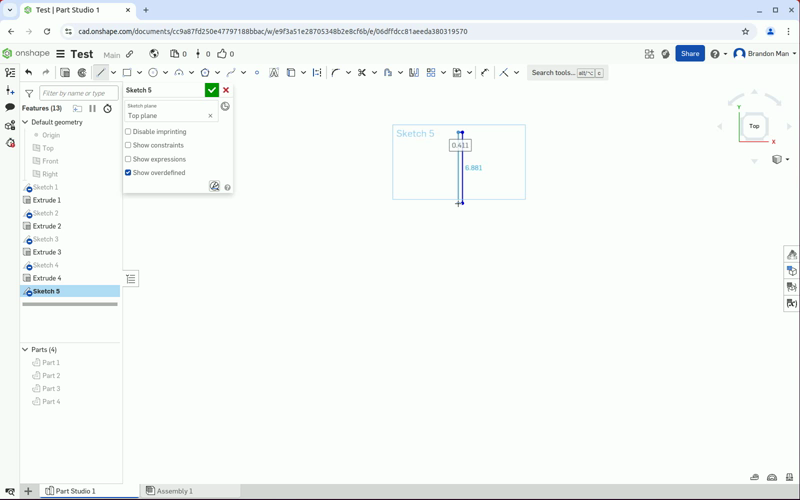
scroll(6)
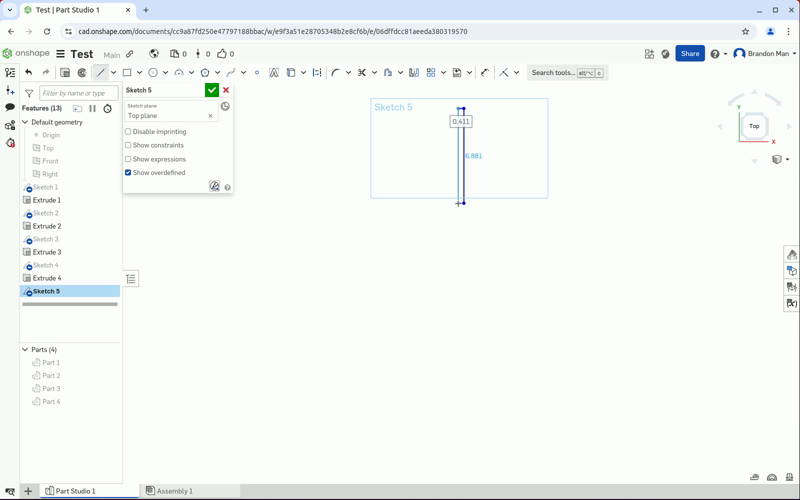
scroll(6)
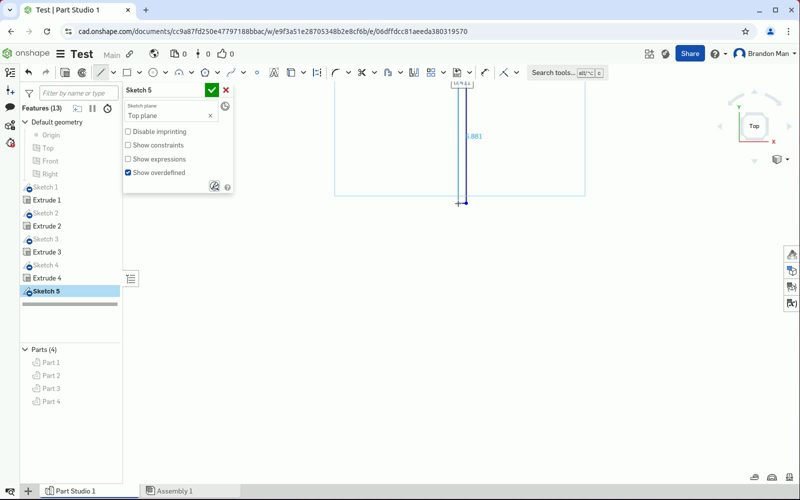
scroll(6)
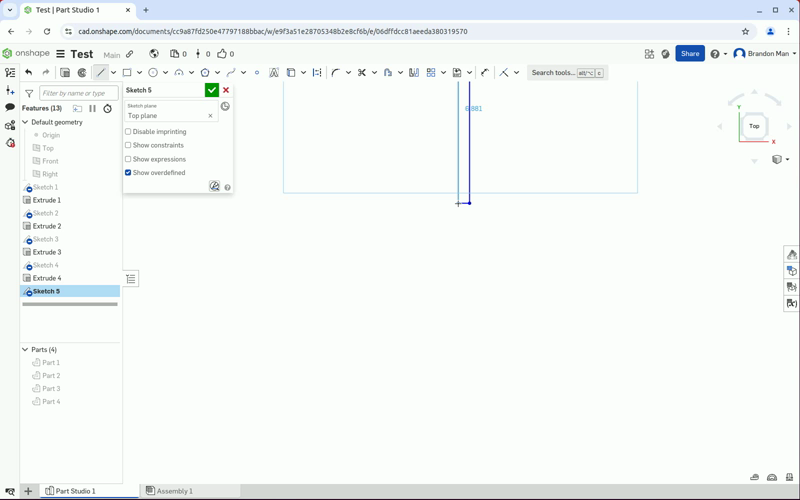
scroll(6)
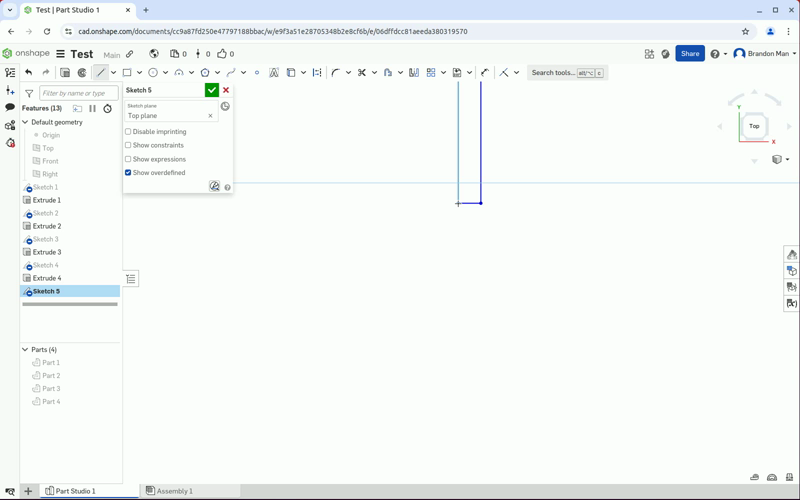
key_up(shift)
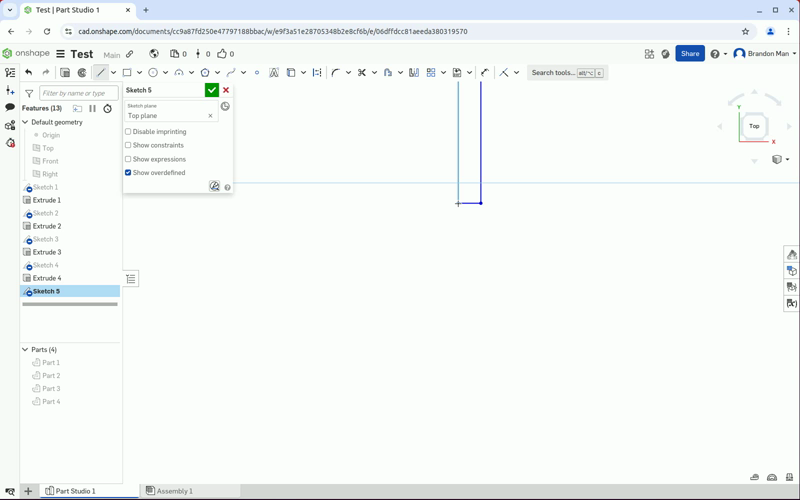
click(458, 203)
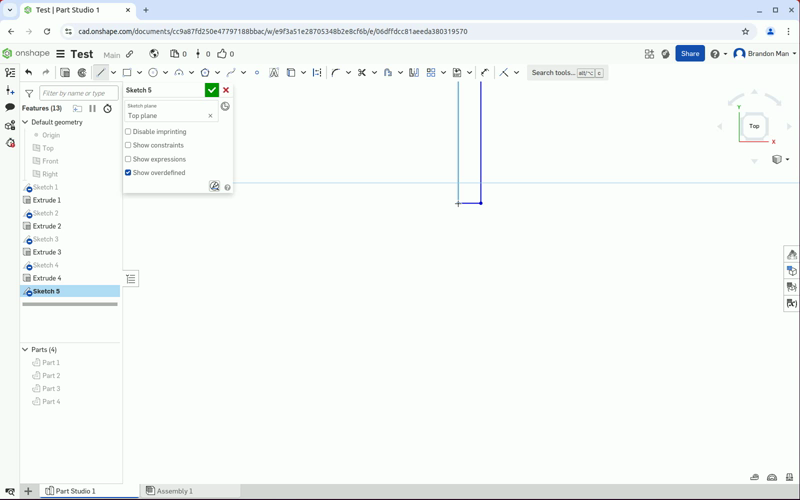
scroll(-6)
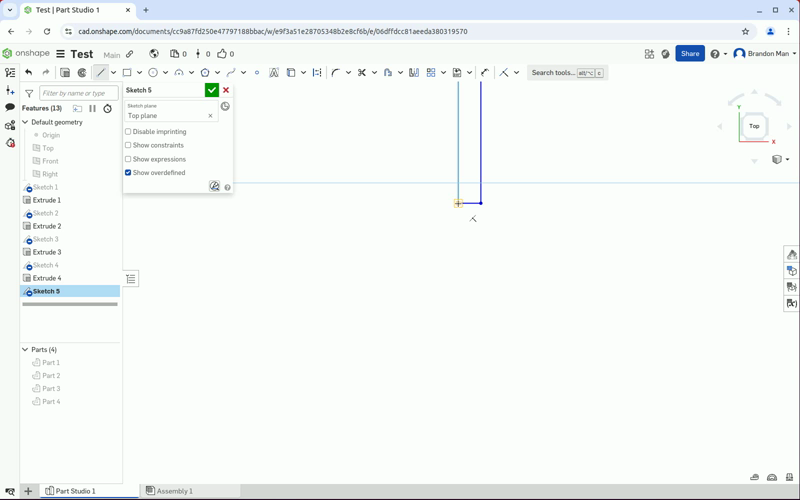
scroll(-6)
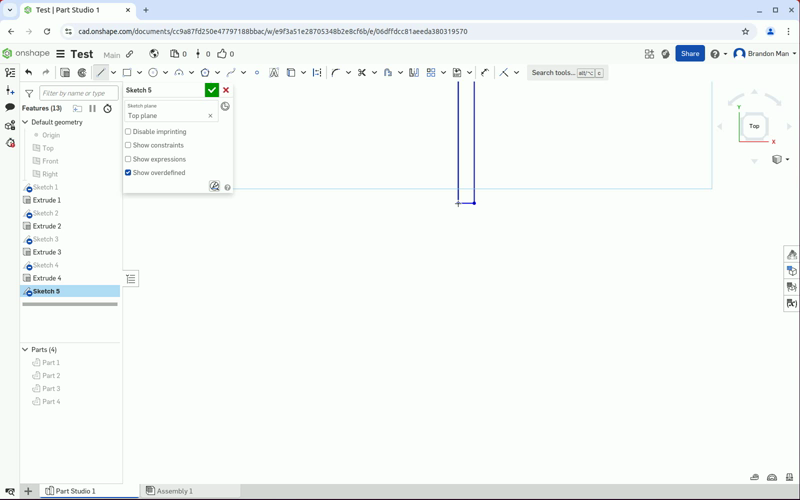
scroll(-6)
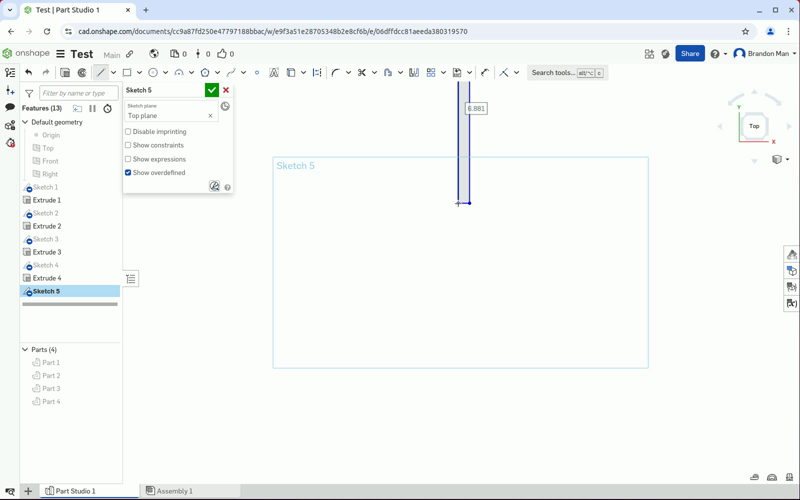
scroll(-6)
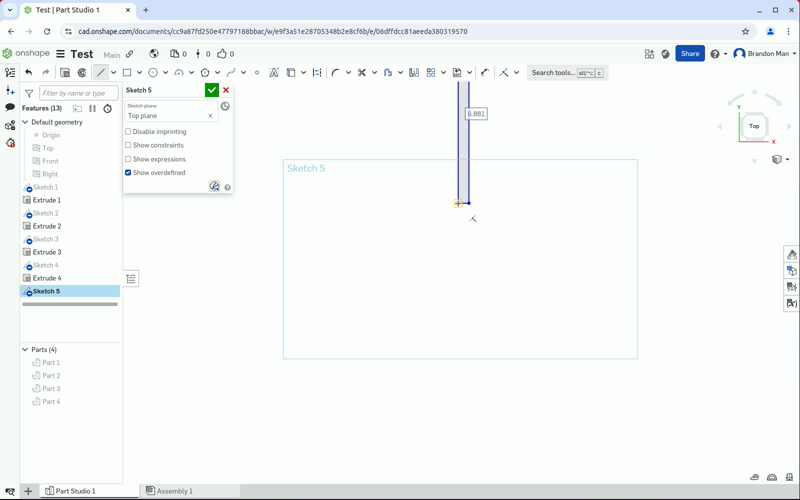
scroll(-6)
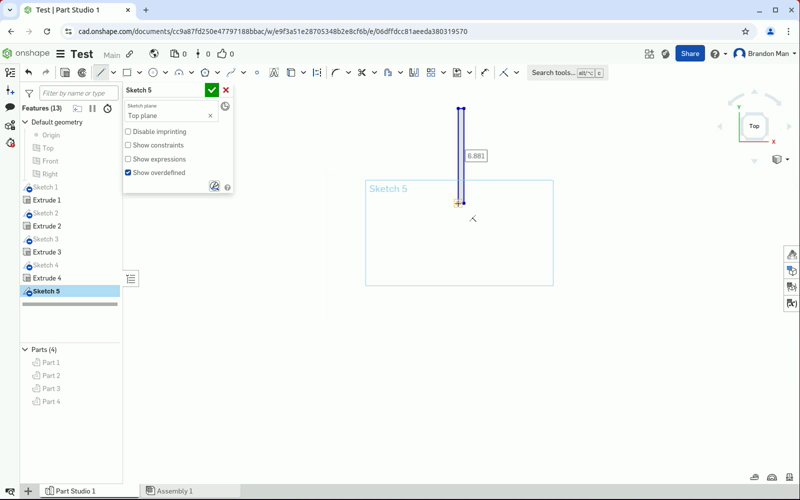
scroll(-6)
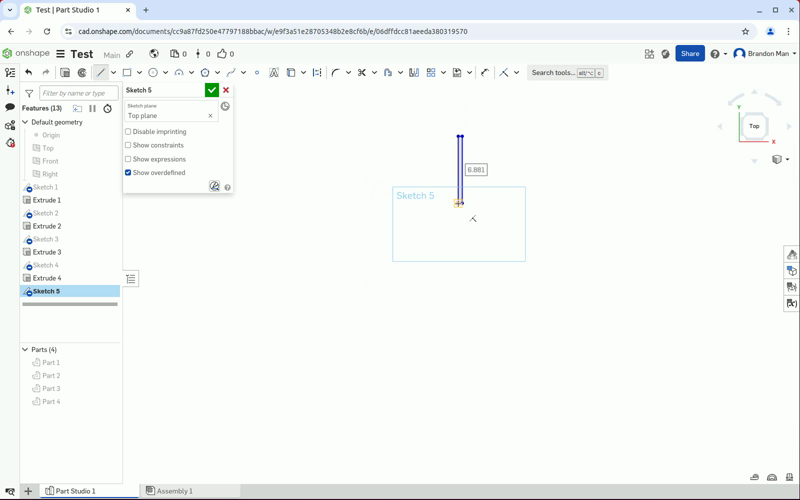
scroll(-6)
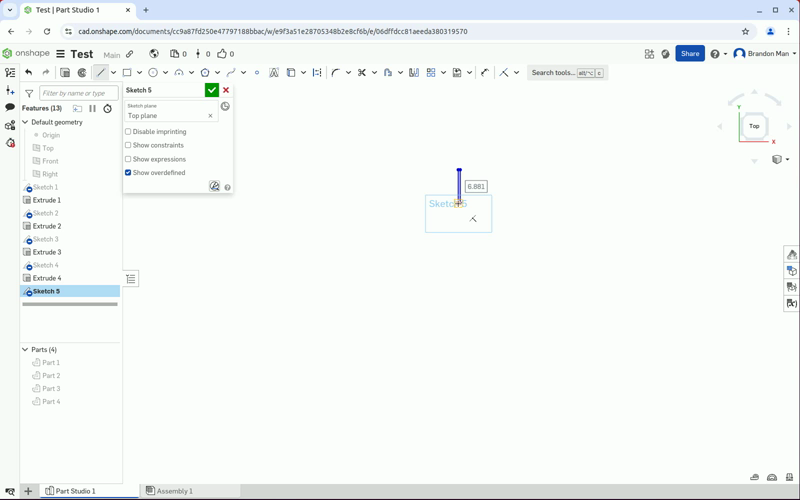
key(esc)
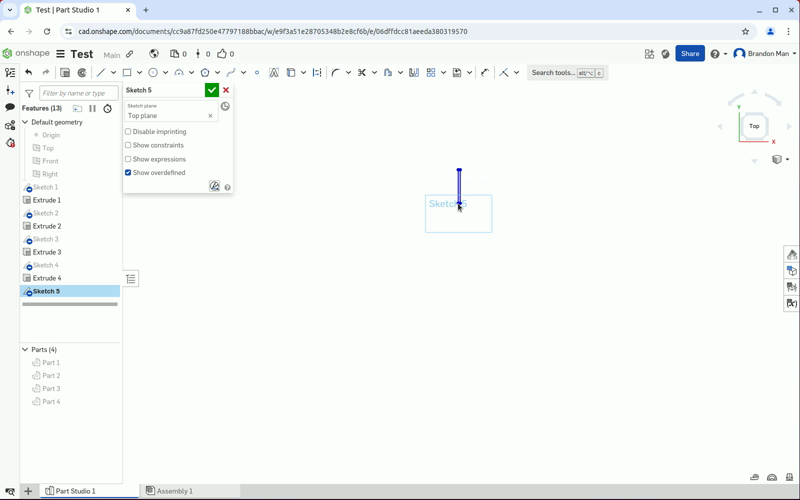
mouse_move(458, 186)
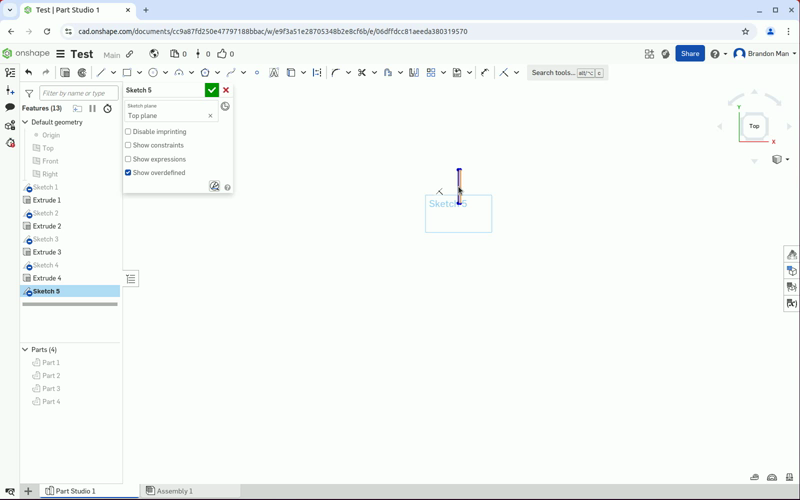
scroll(6)
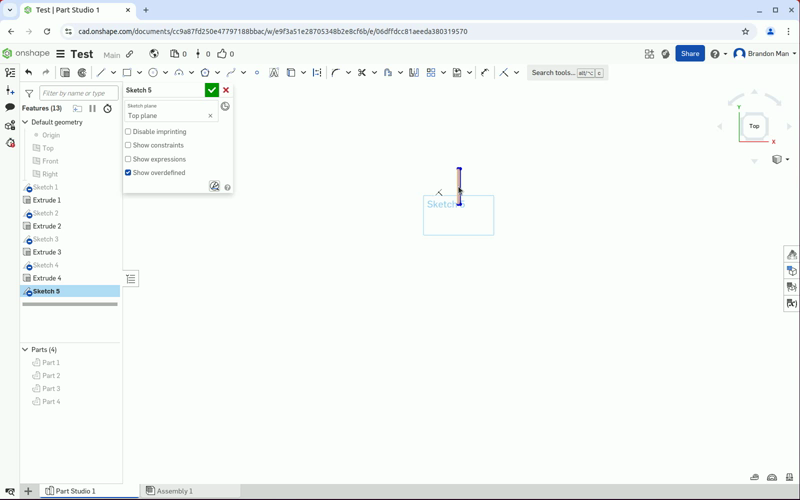
scroll(6)
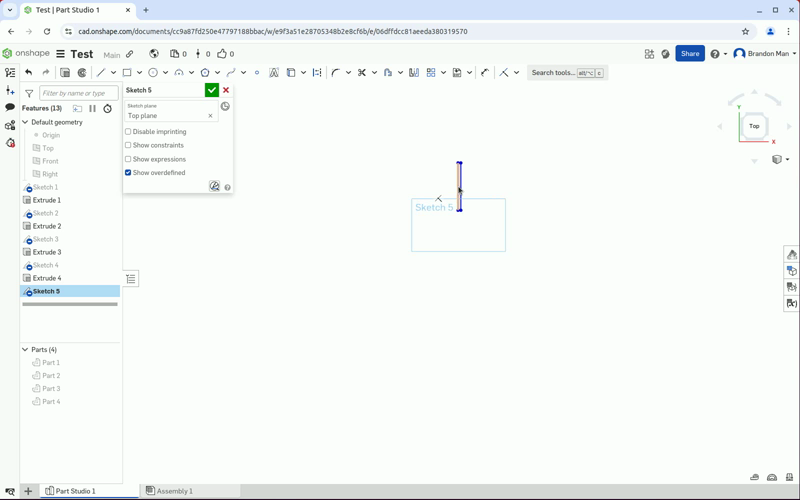
scroll(6)
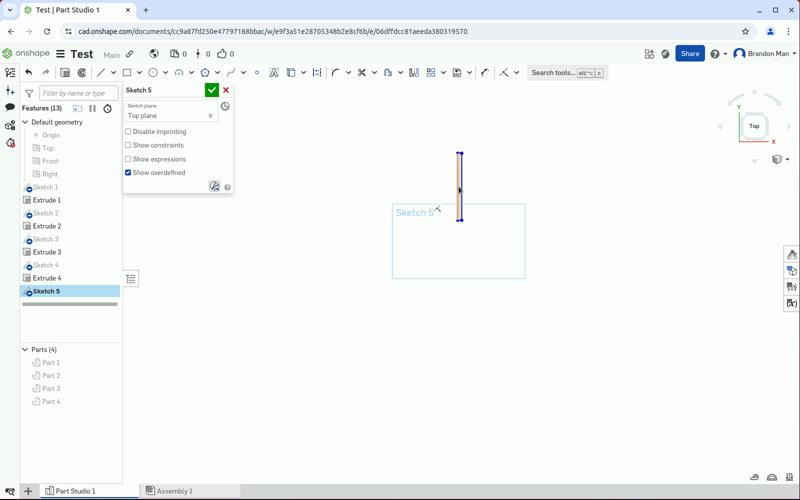
scroll(6)
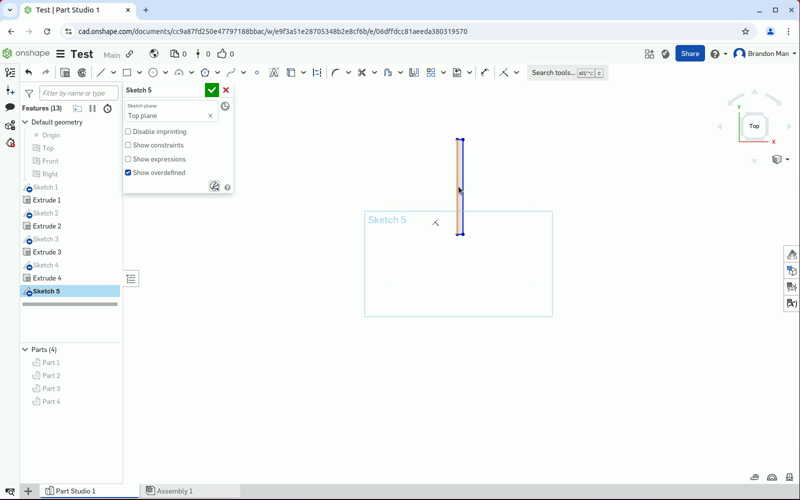
scroll(6)
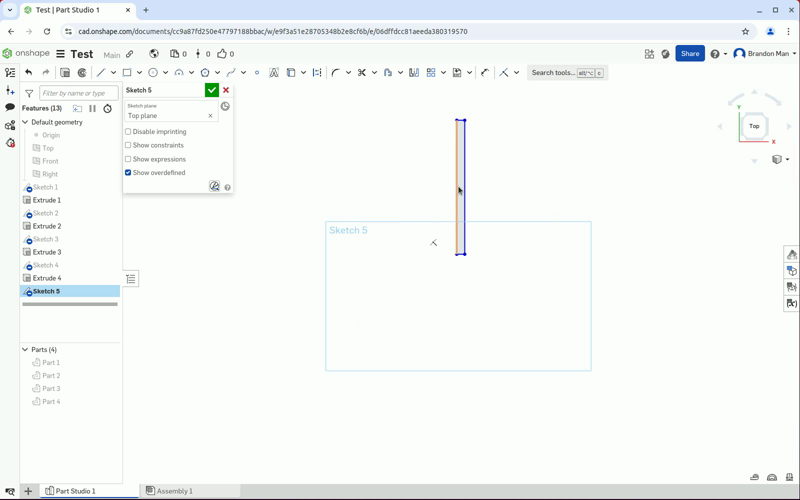
scroll(6)
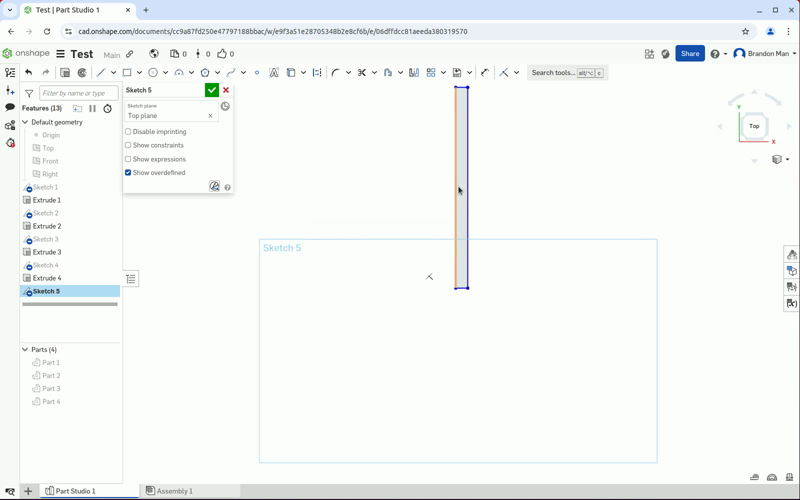
scroll(6)
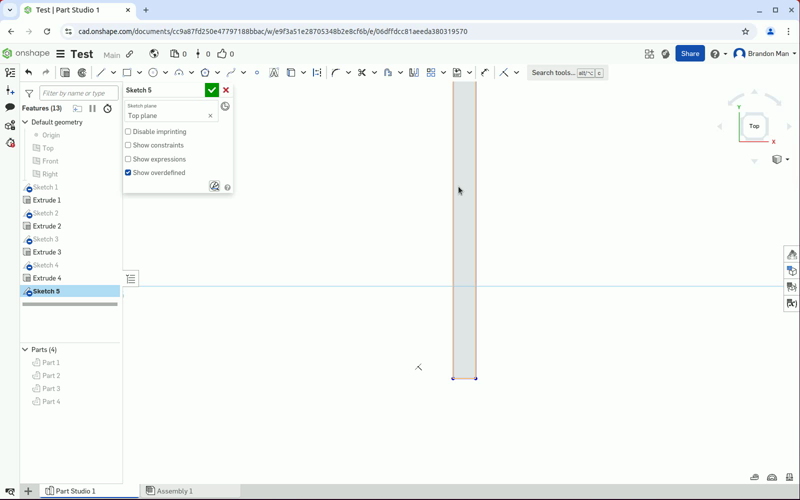
click(458, 186)
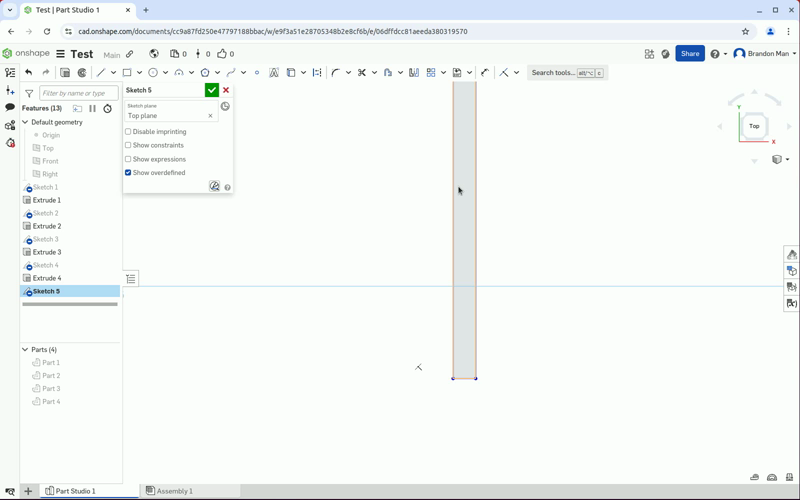
scroll(-6)
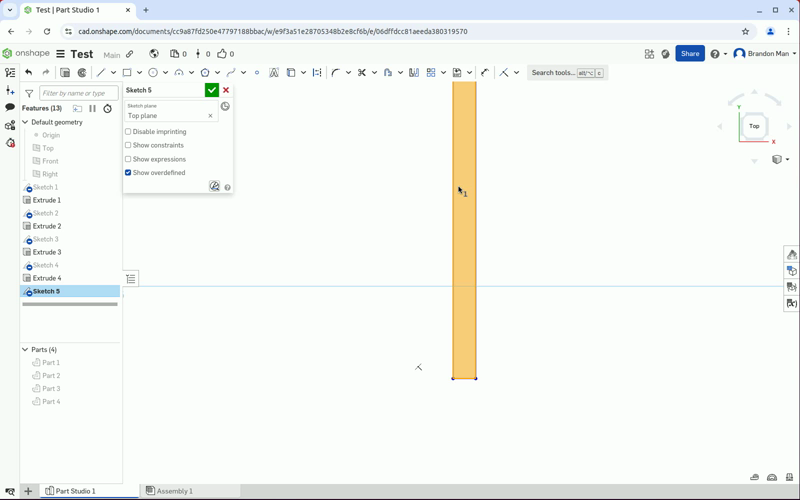
scroll(-6)
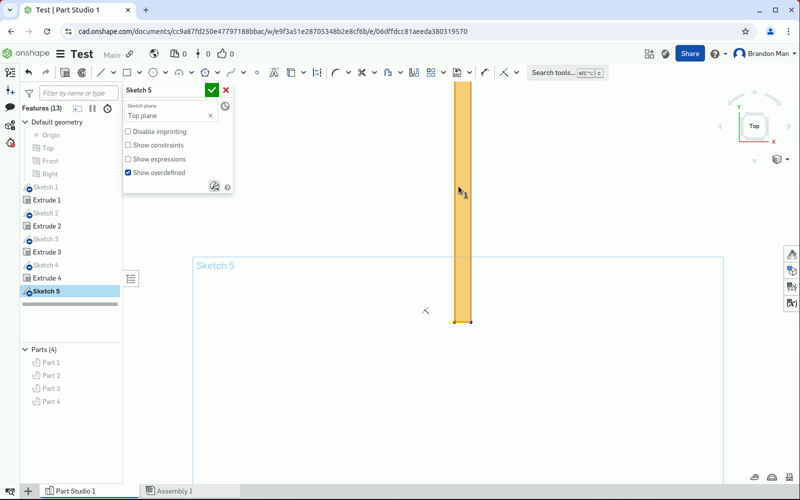
scroll(-6)
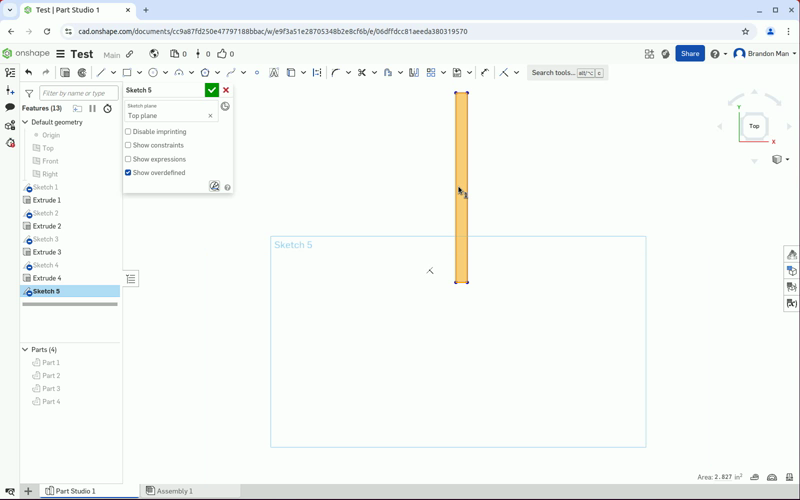
scroll(-6)
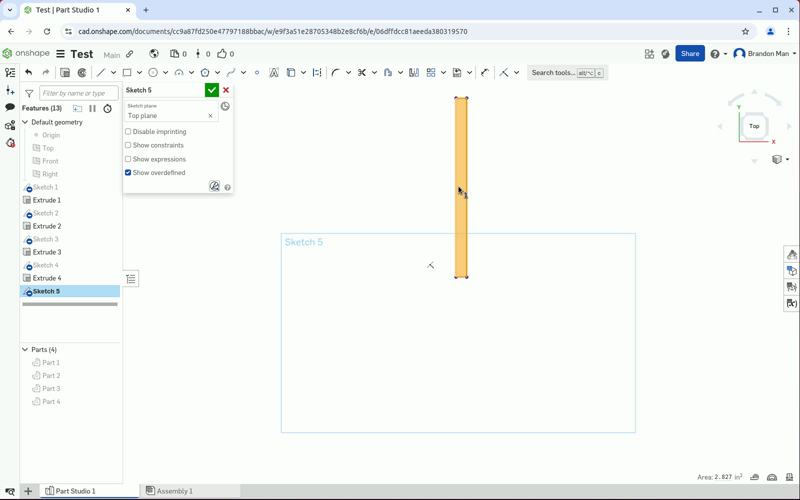
scroll(-6)
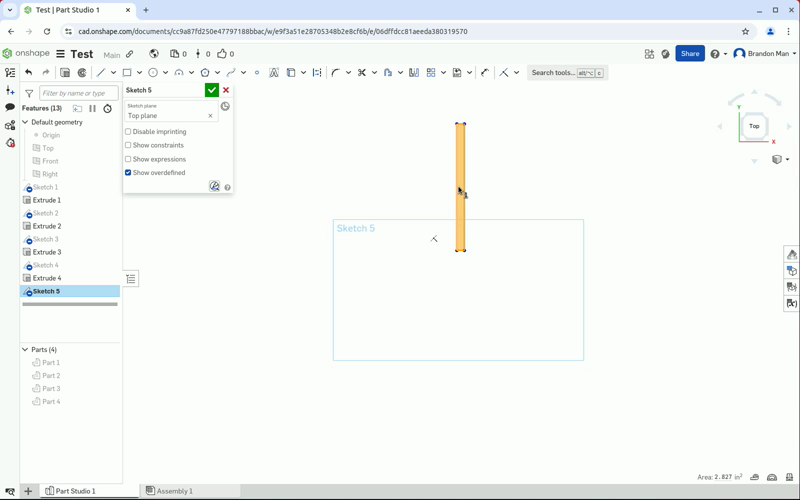
scroll(-6)
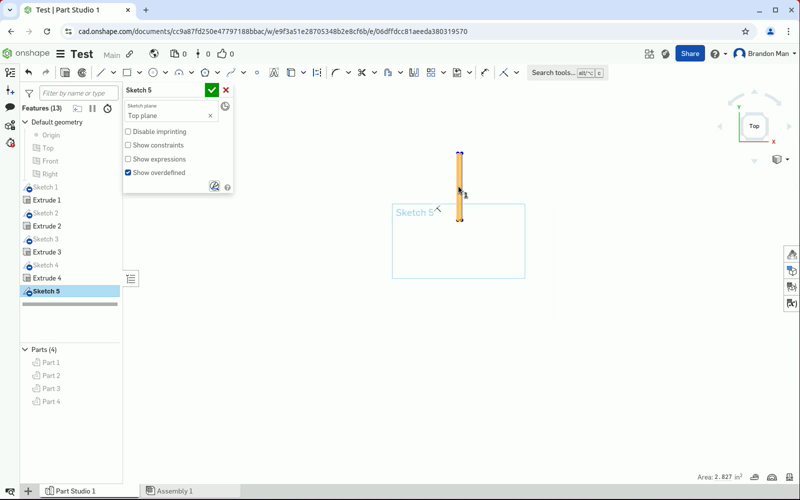
scroll(-6)
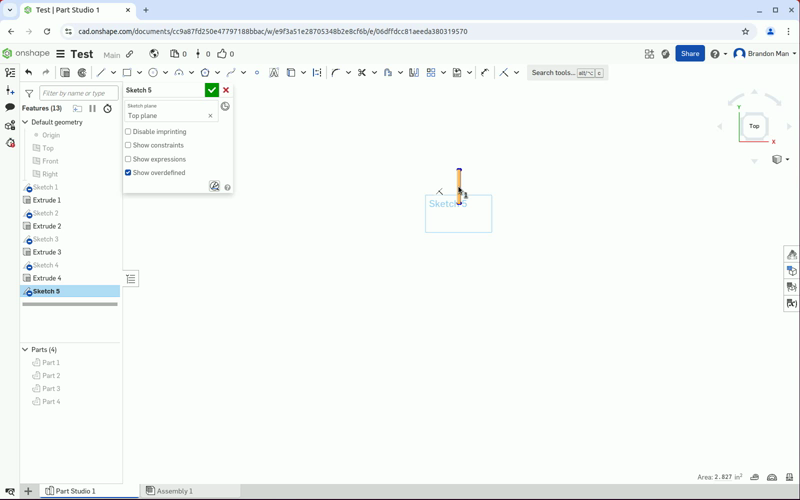
mouse_move(73, 352)
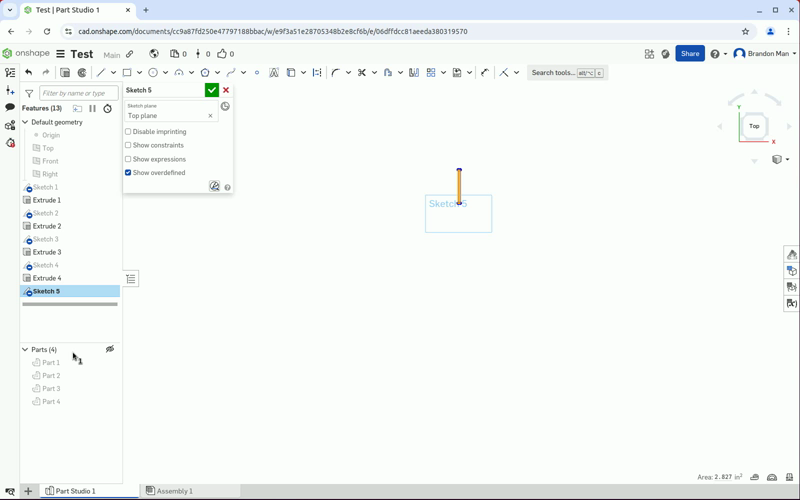
key(shift+y)
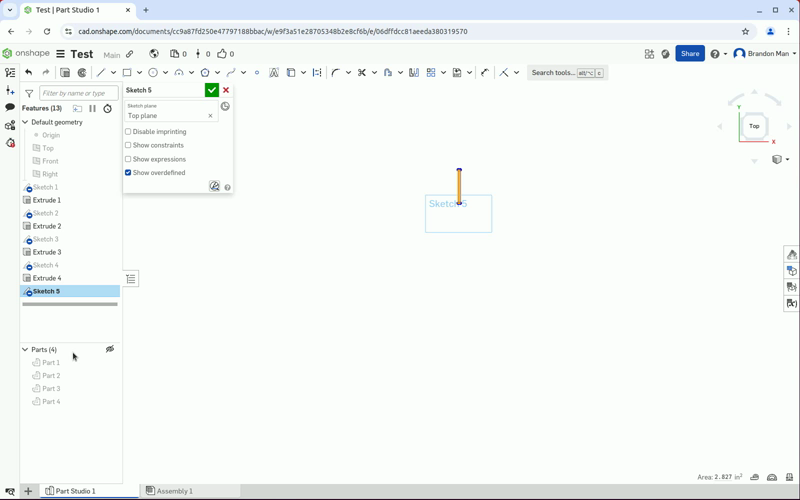
key(shift+e)
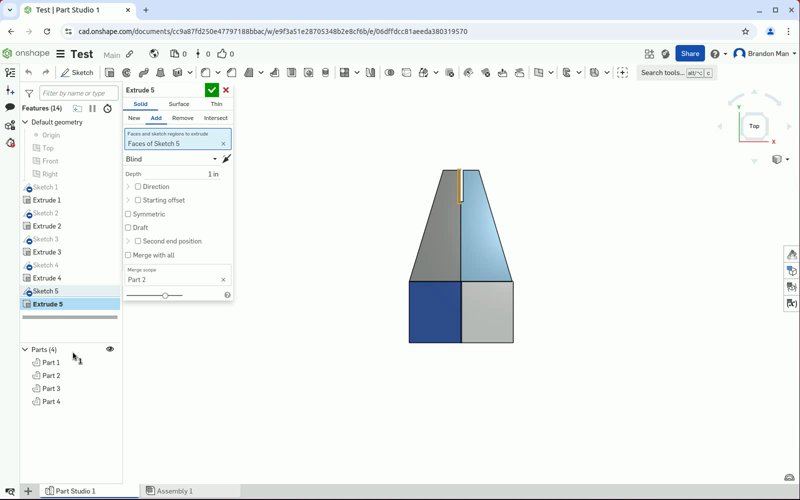
mouse_move(143, 106)
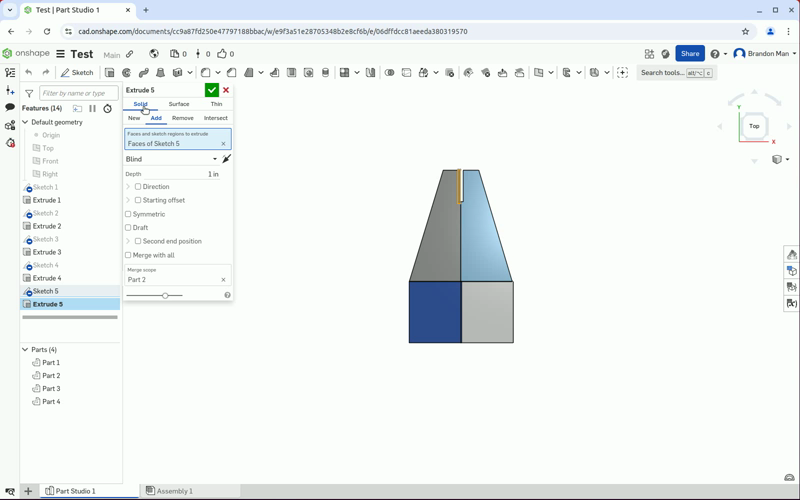
click(143, 106)
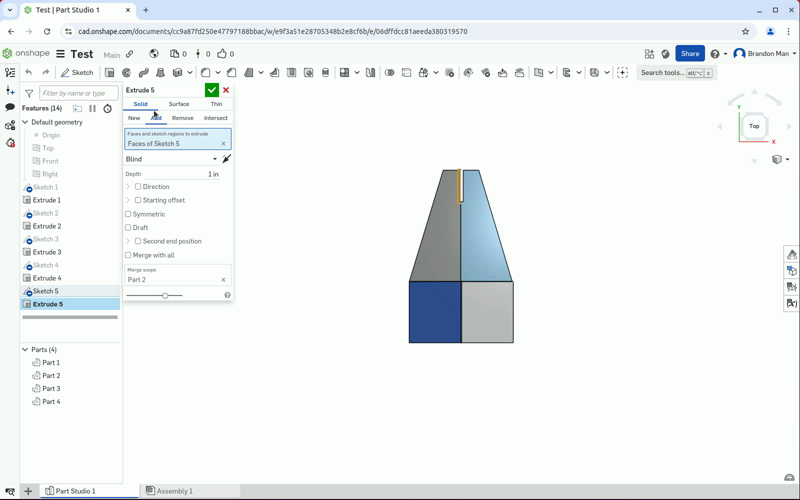
mouse_move(186, 120)
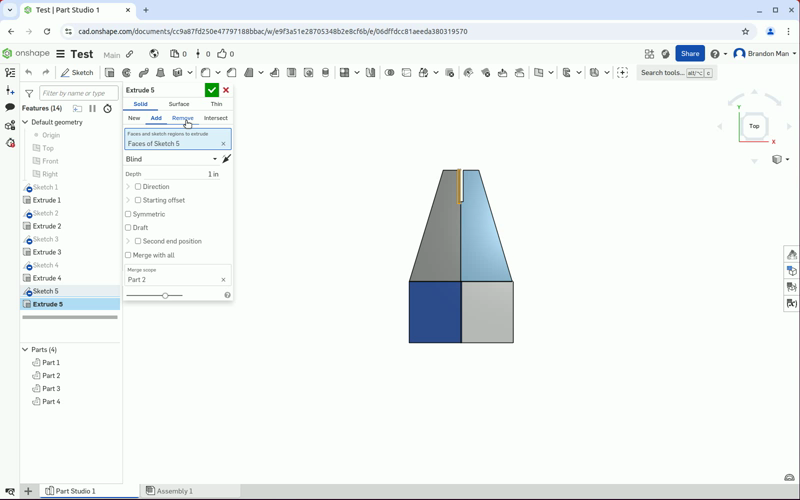
click(186, 120)
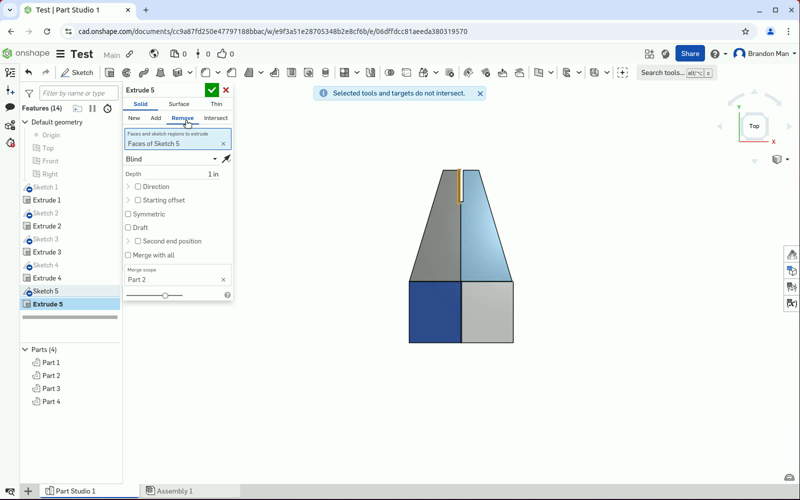
key(tab, 4)
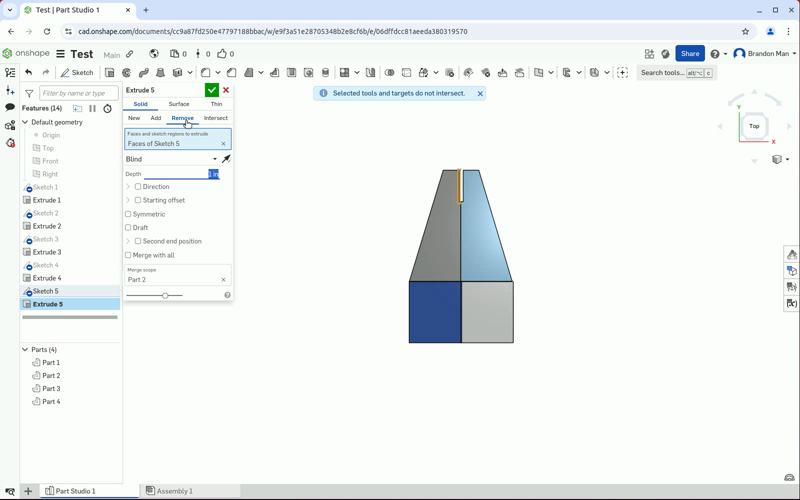
text(0.481)
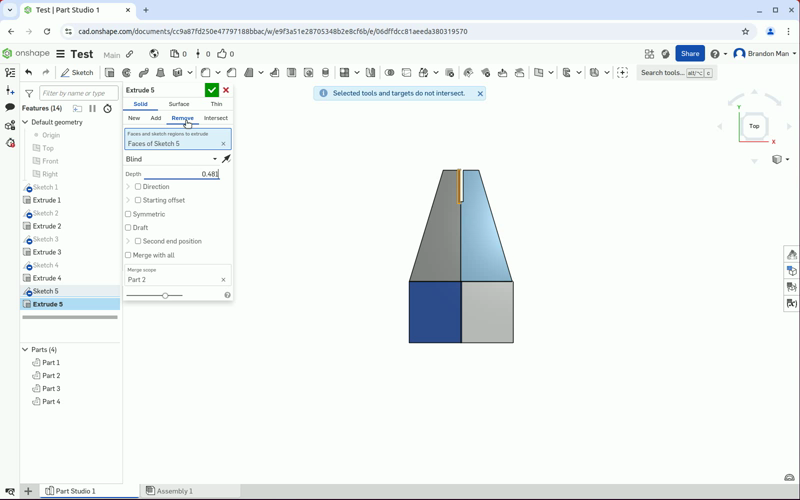
key(tab, 6)
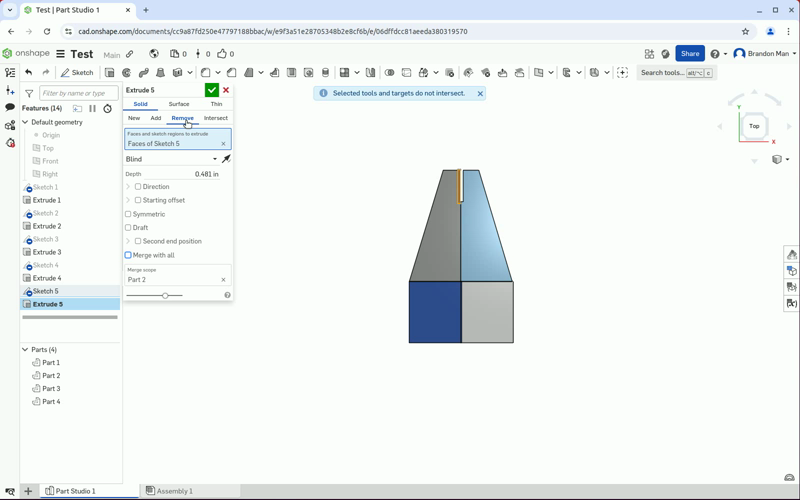
key(space)
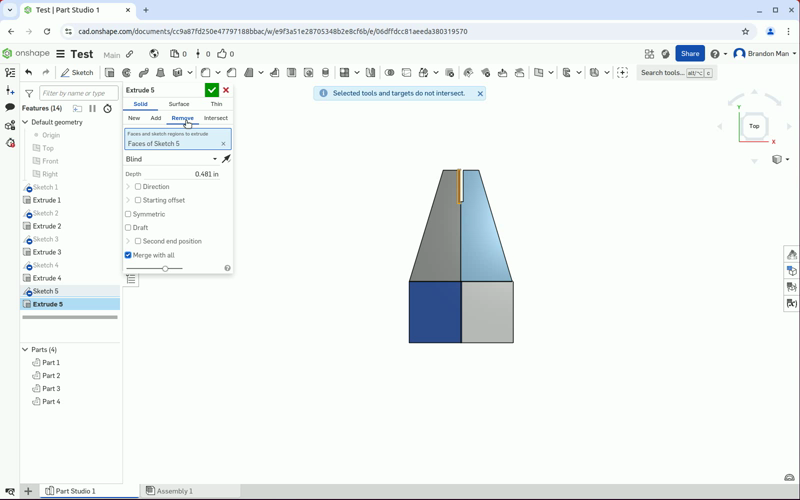
key(enter)
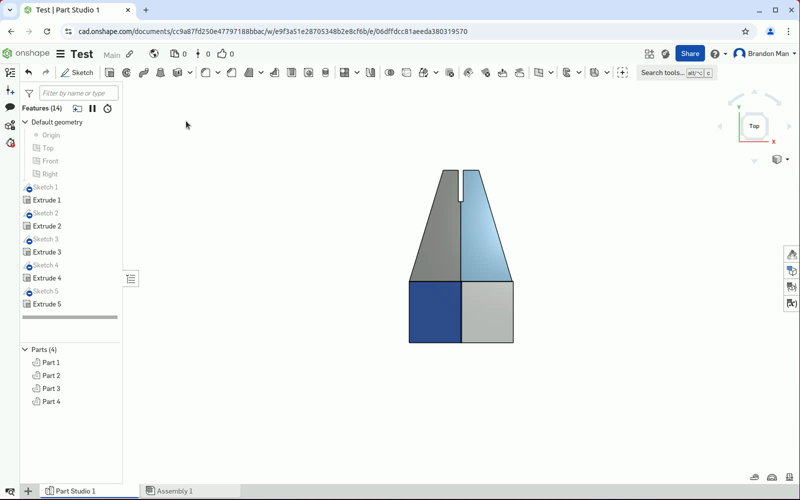
key(shift+h)
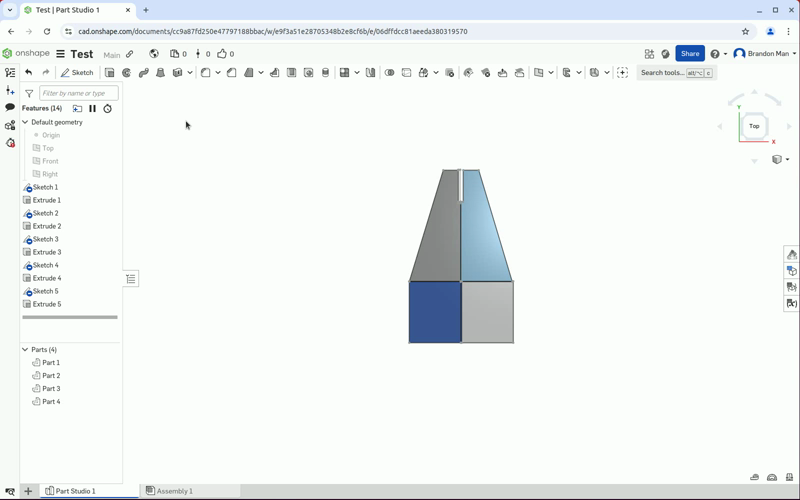
key(shift+h)
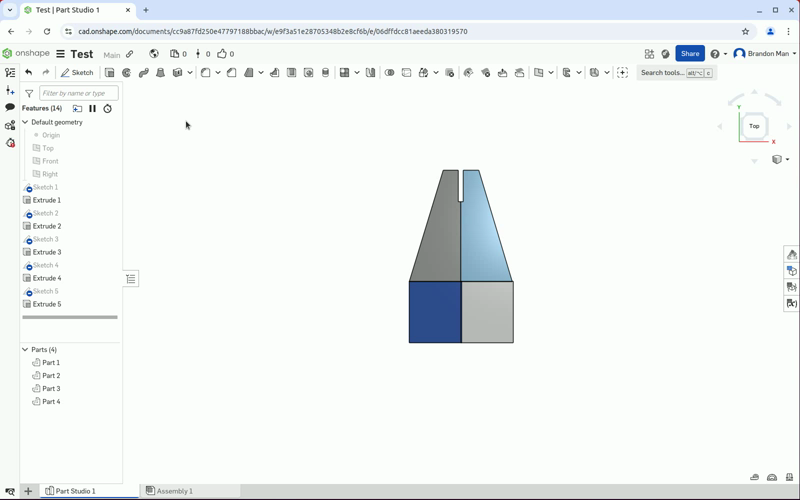
mouse_move(73, 189)
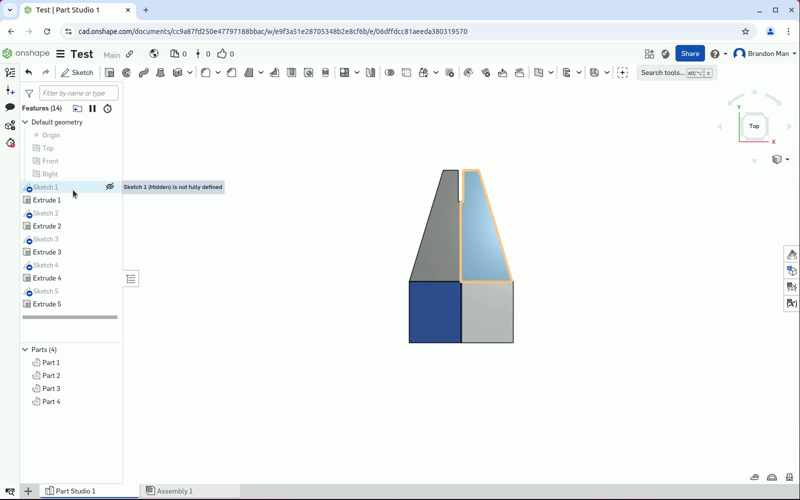
click(73, 189)
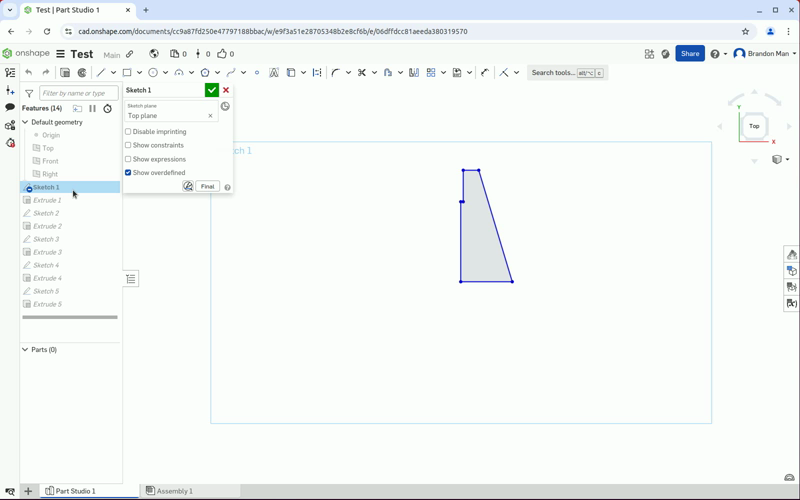
mouse_move(229, 92)
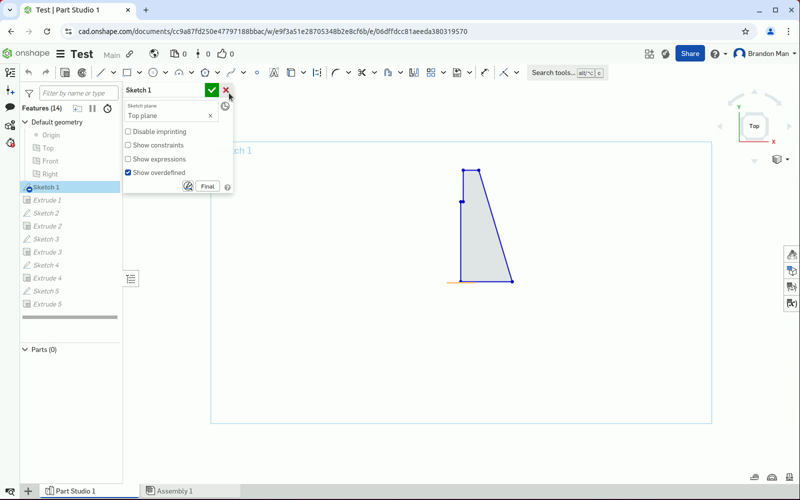
click(229, 92)
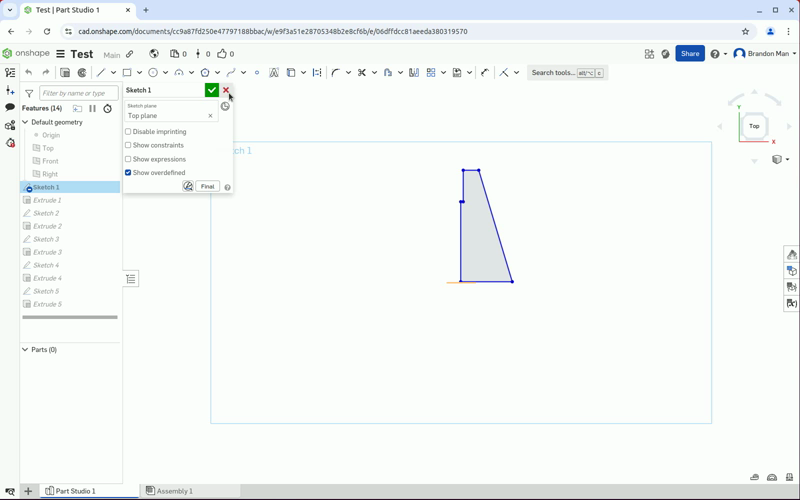
key(shift+s)
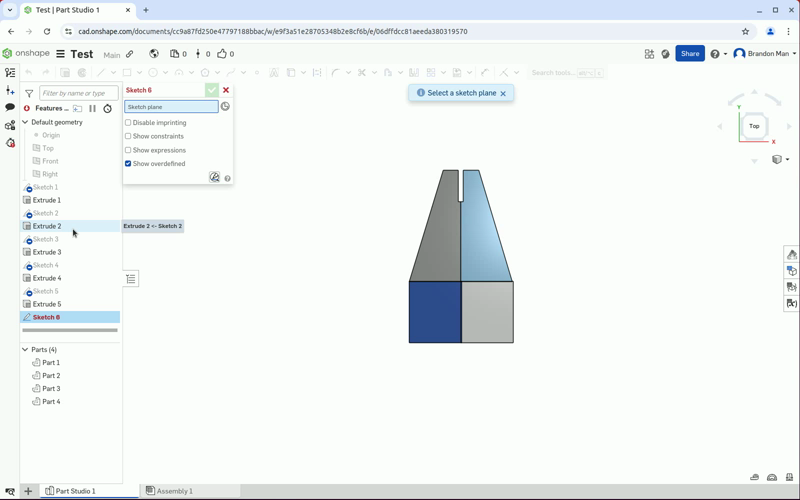
scroll(3)
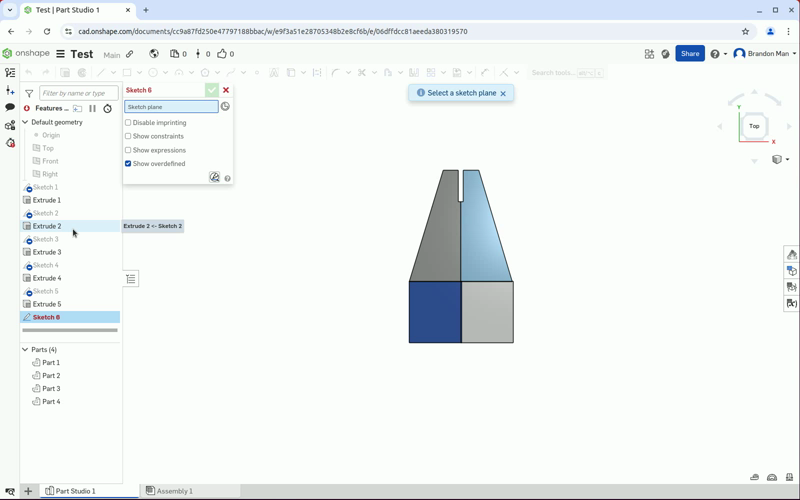
mouse_move(73, 150)
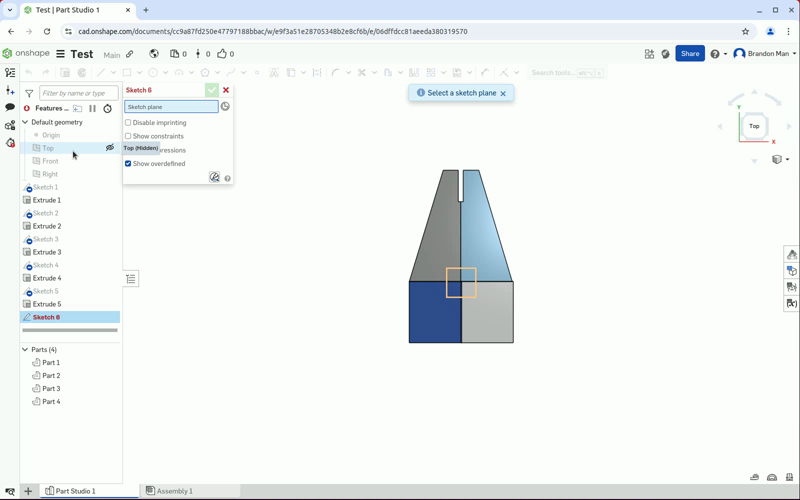
click(73, 150)
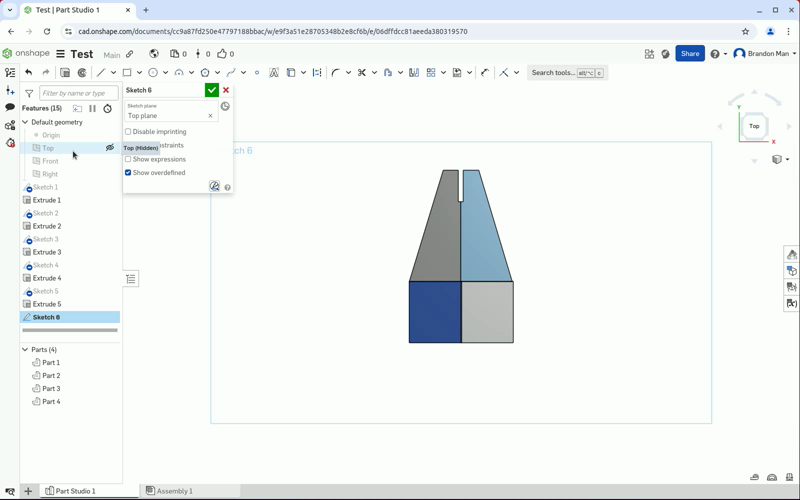
mouse_move(73, 352)
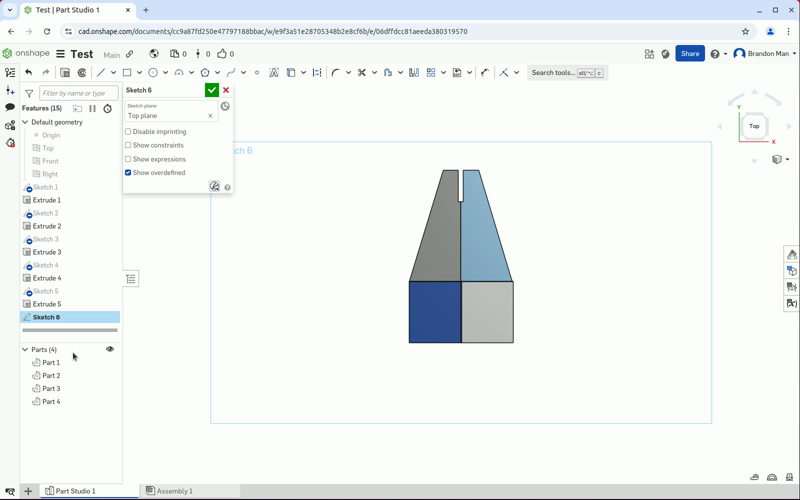
key(y)
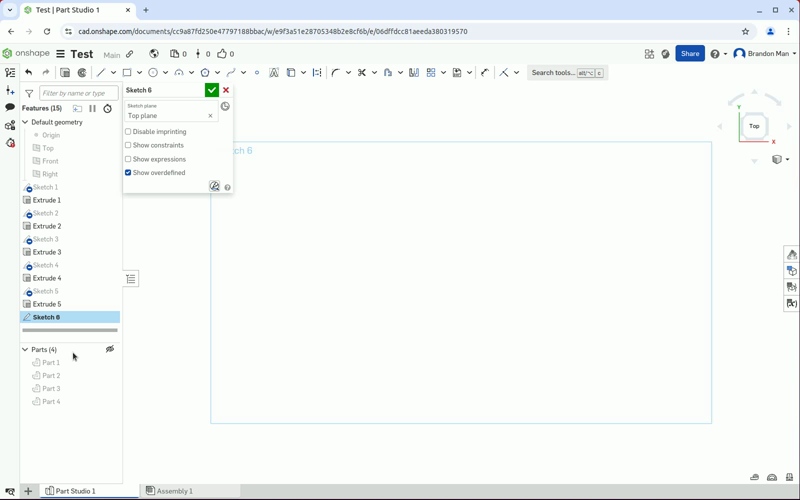
key(l)
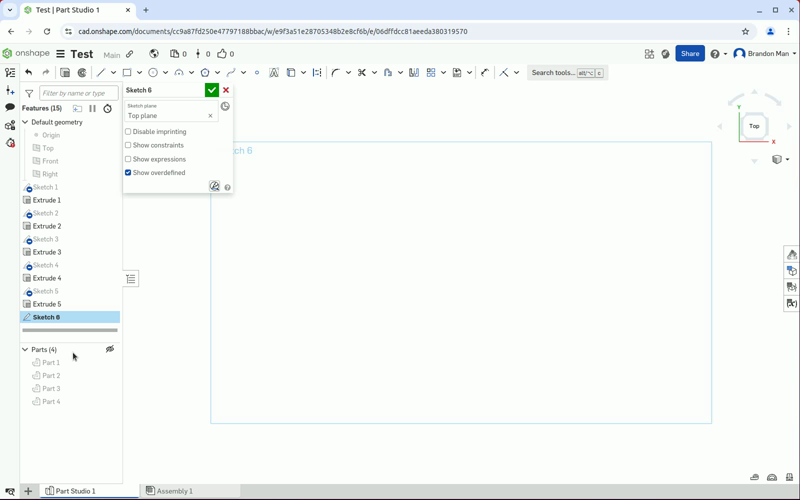
key_down(shift)
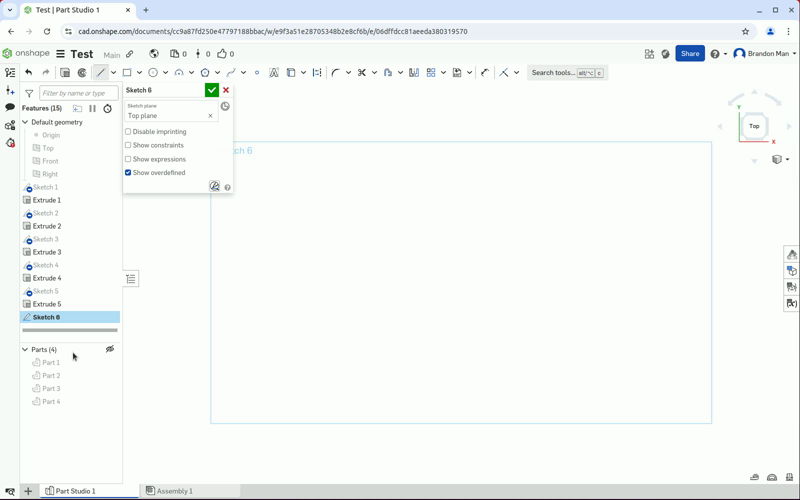
mouse_move(460, 203)
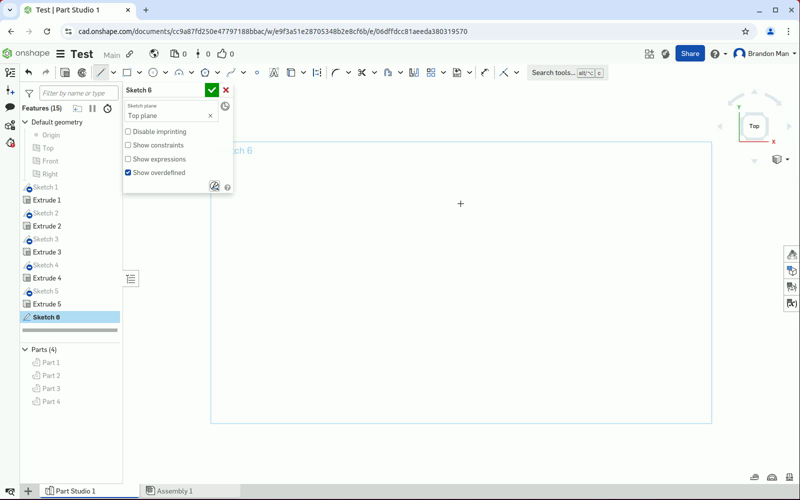
click(460, 203)
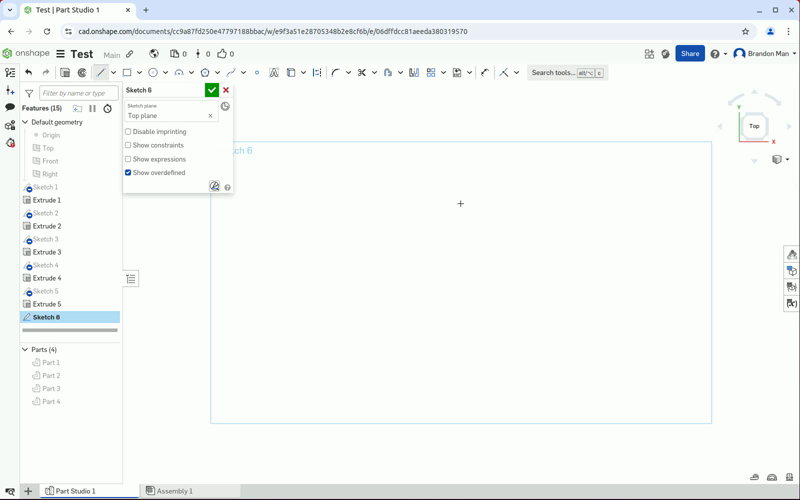
key_up(shift)
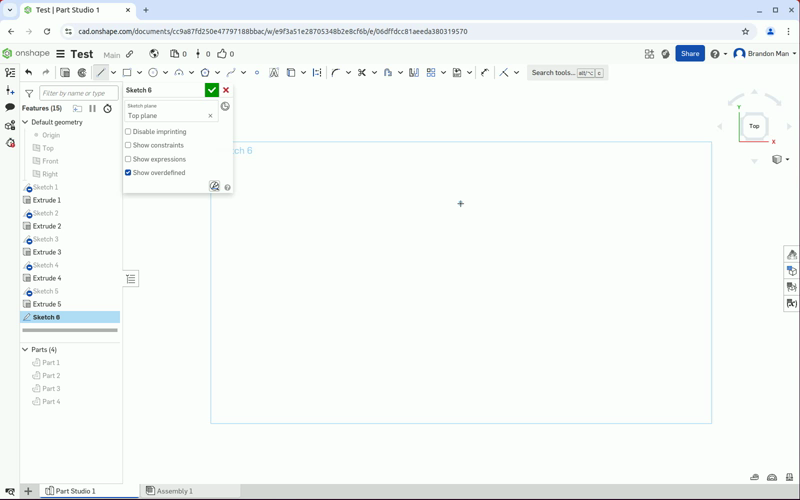
key_down(shift)
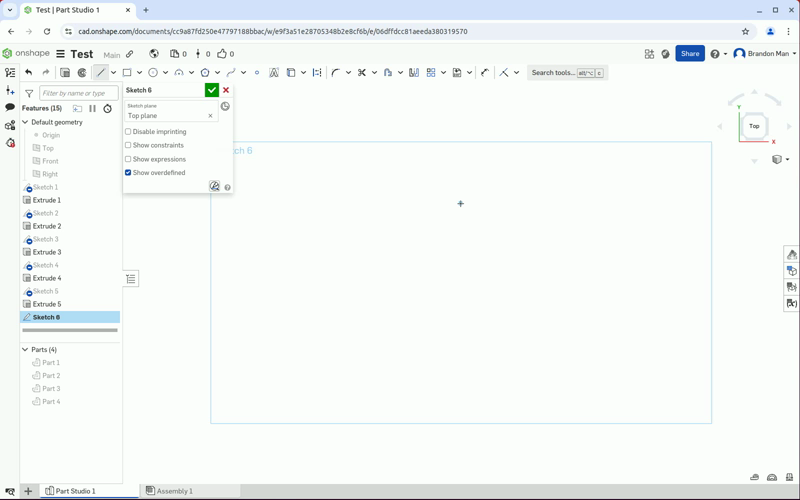
mouse_move(490, 203)
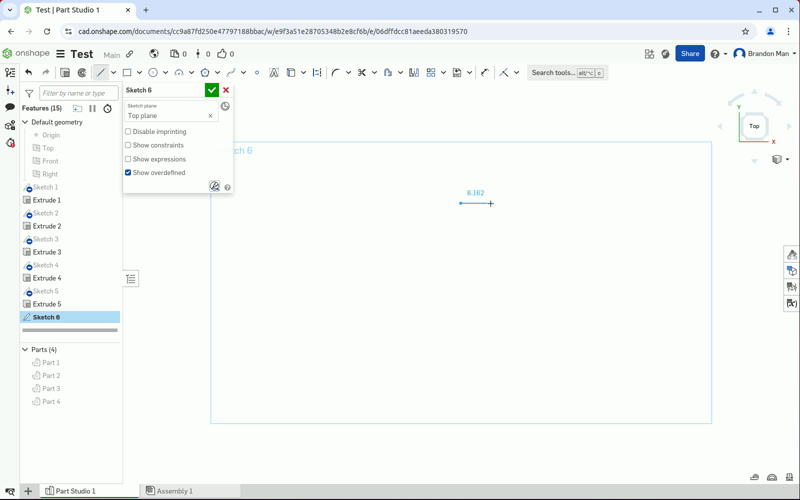
mouse_move(462, 203)
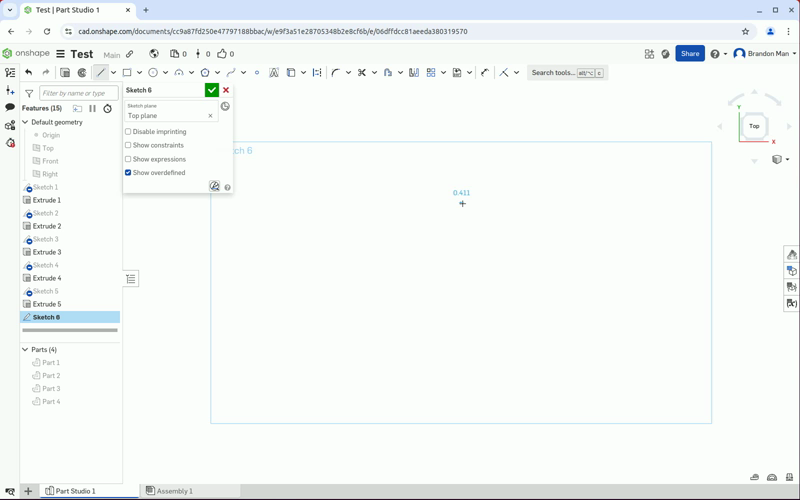
scroll(6)
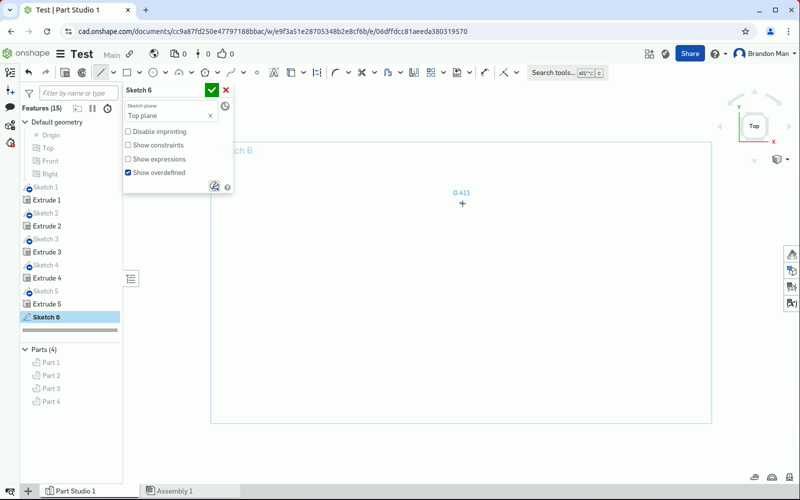
scroll(6)
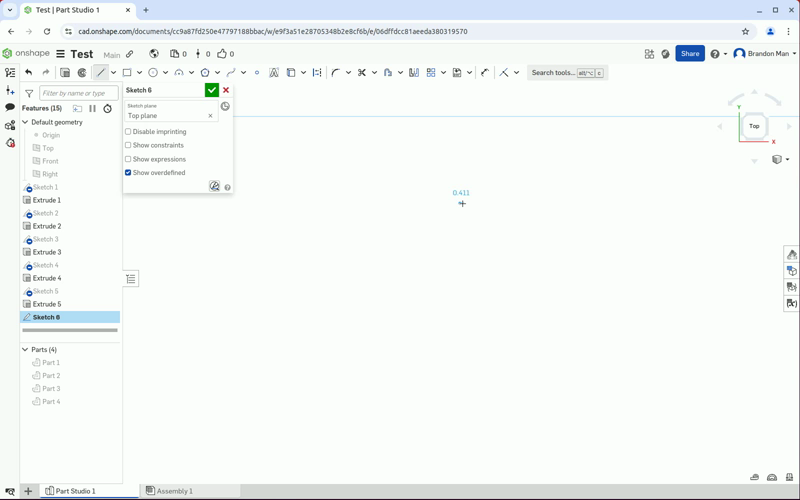
scroll(6)
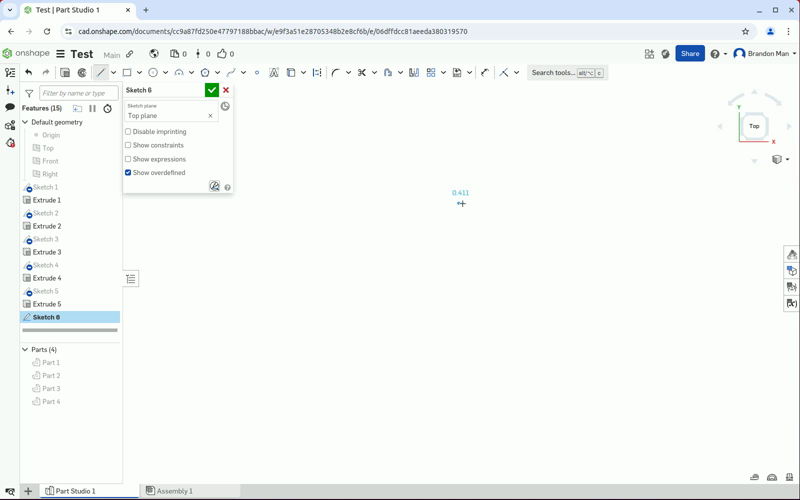
scroll(6)
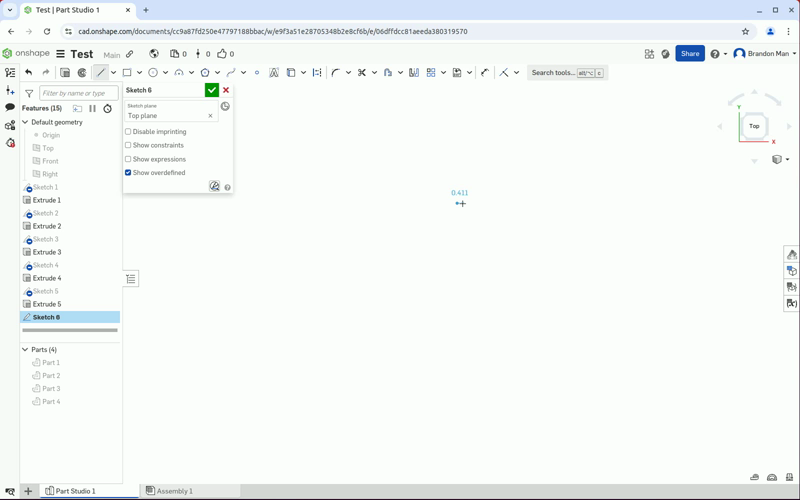
scroll(6)
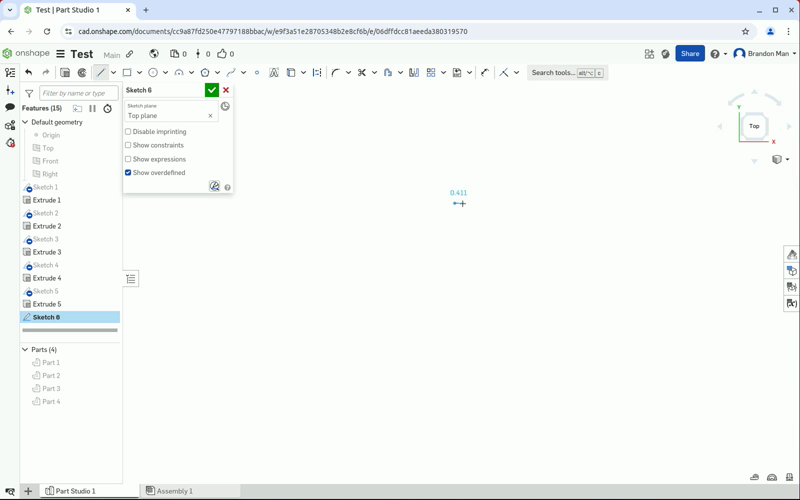
scroll(6)
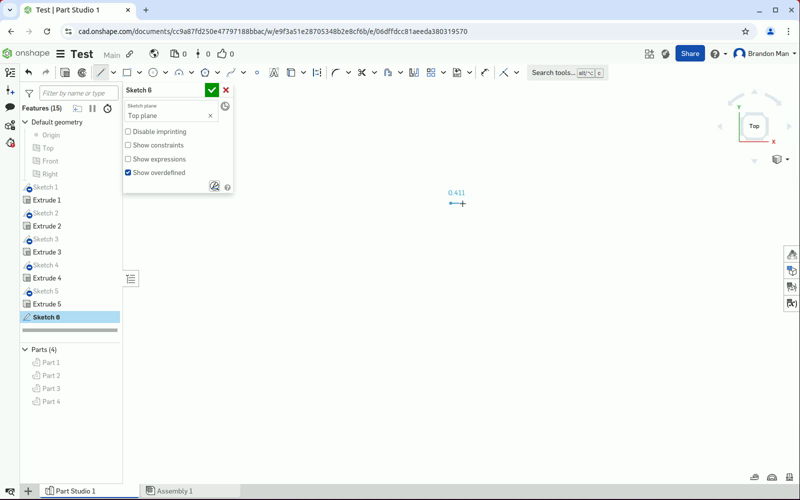
scroll(6)
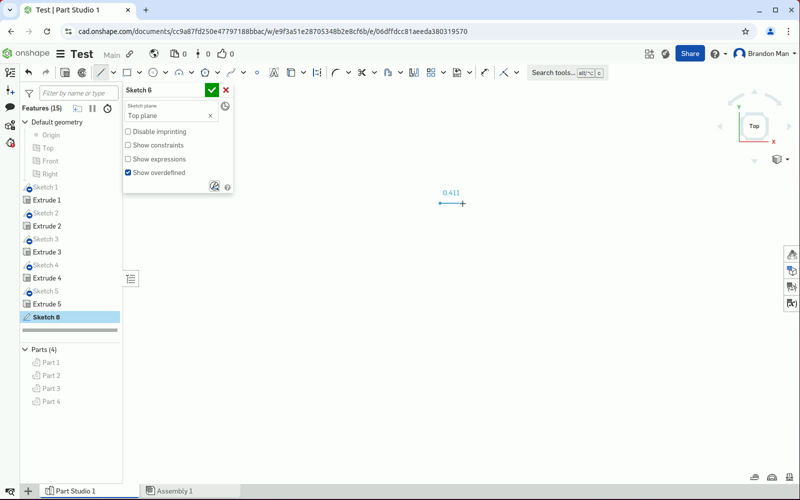
click(462, 203)
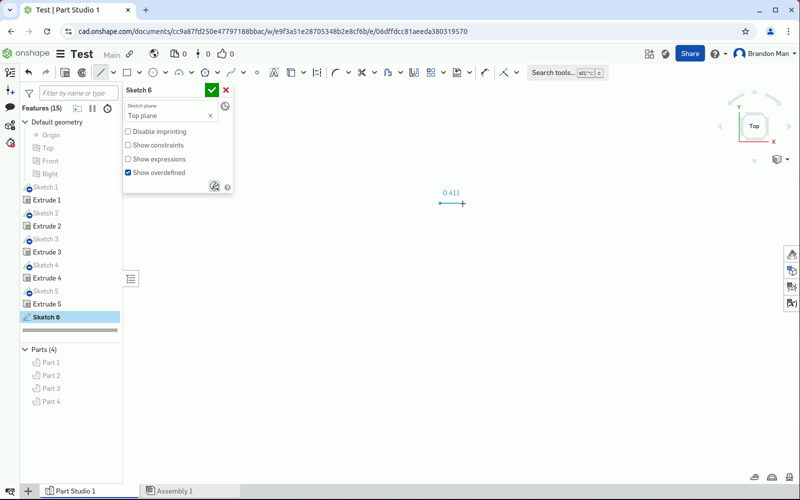
scroll(-6)
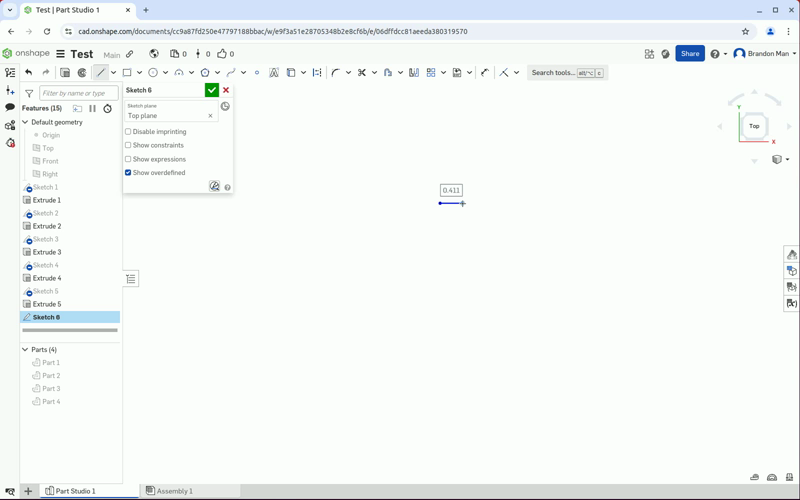
scroll(-6)
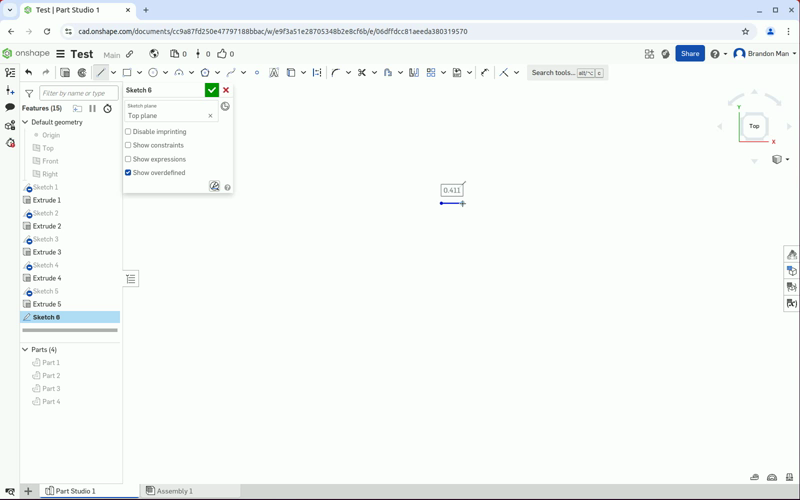
scroll(-6)
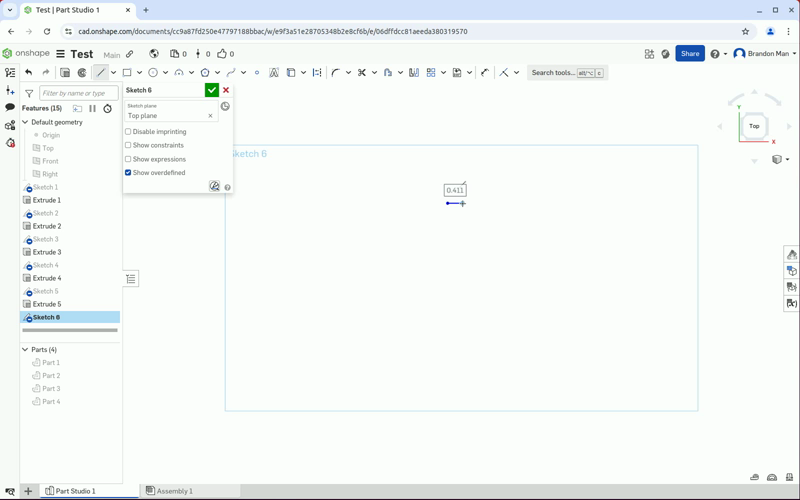
scroll(-6)
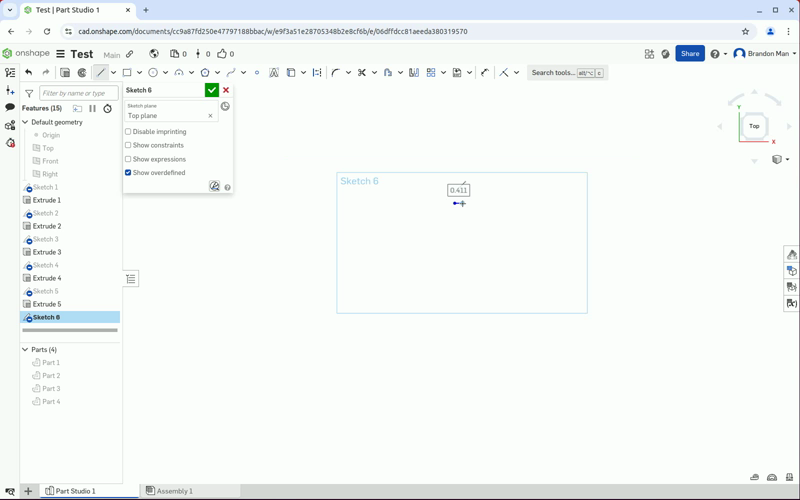
scroll(-6)
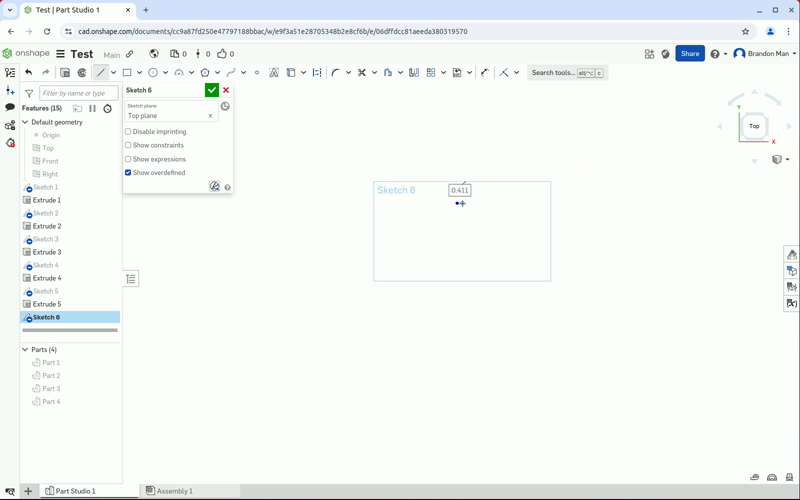
scroll(-6)
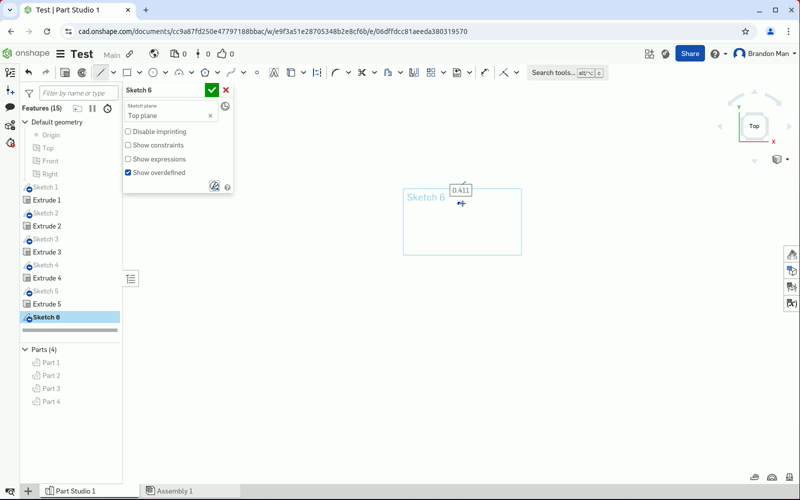
scroll(-6)
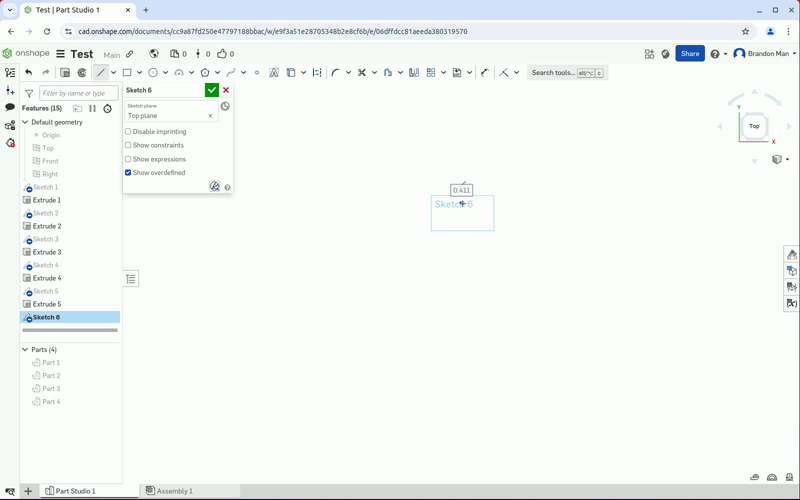
key_up(shift)
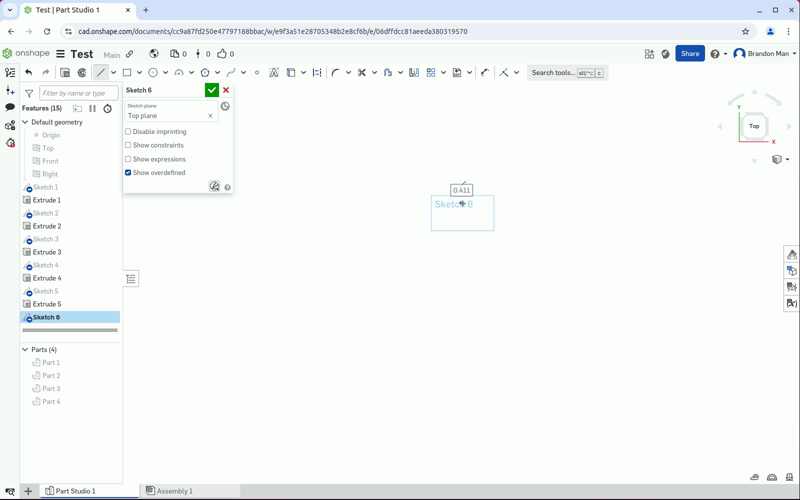
key_down(shift)
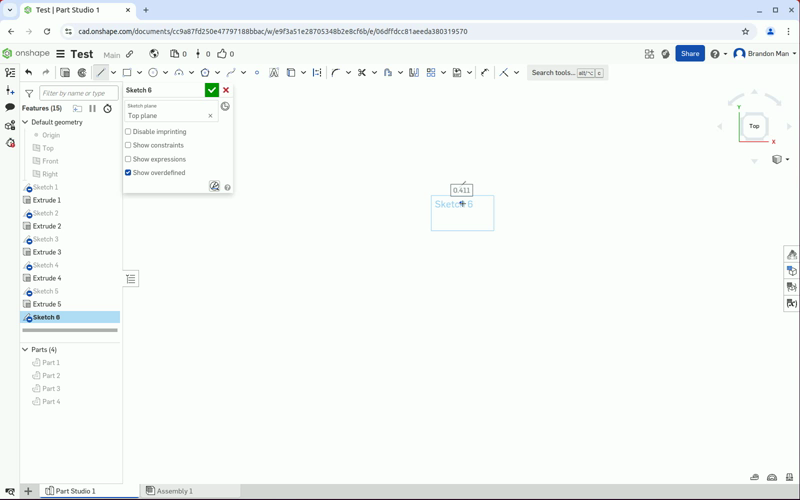
mouse_move(492, 203)
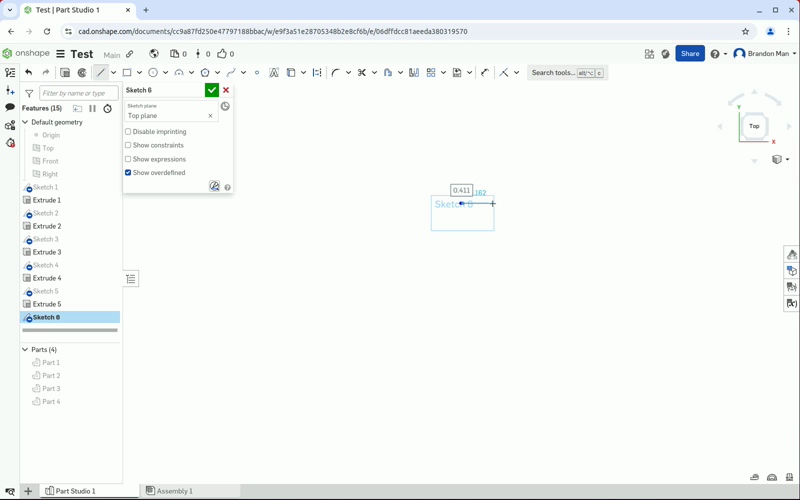
mouse_move(462, 169)
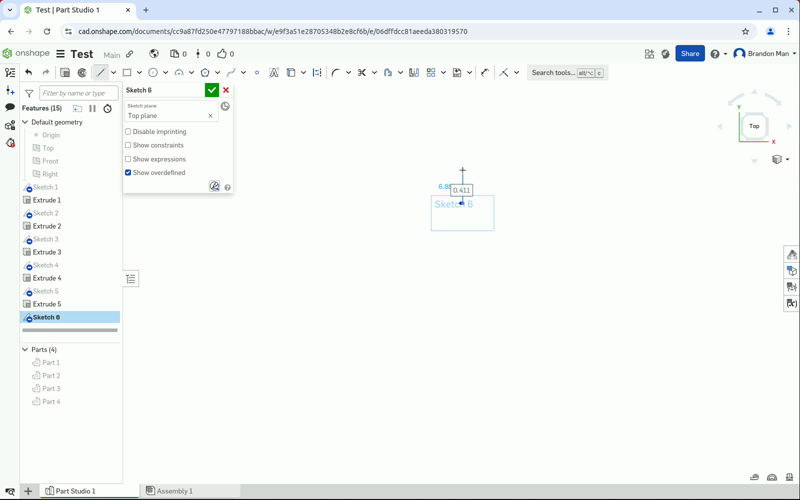
click(462, 169)
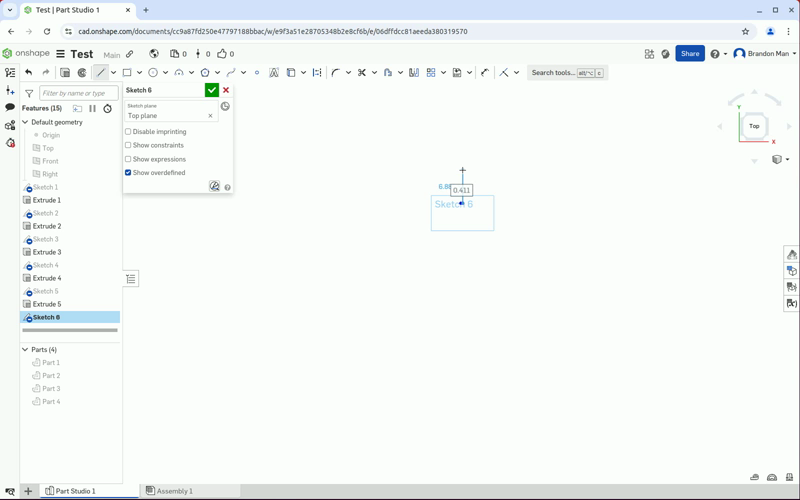
key_up(shift)
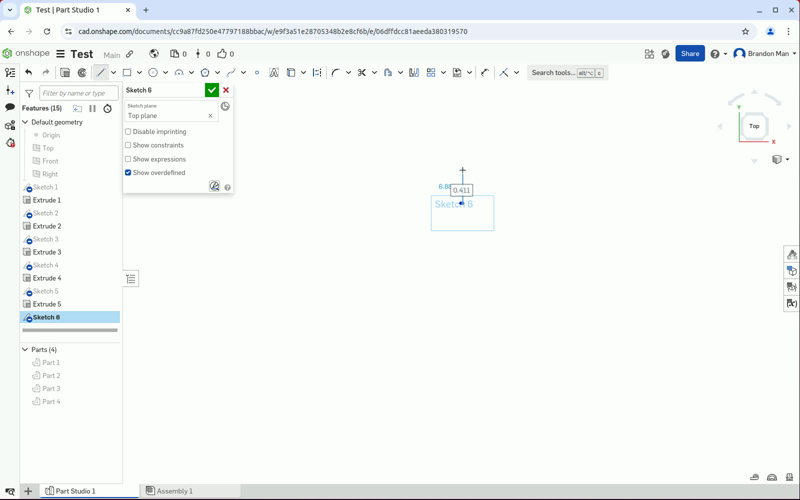
key_down(shift)
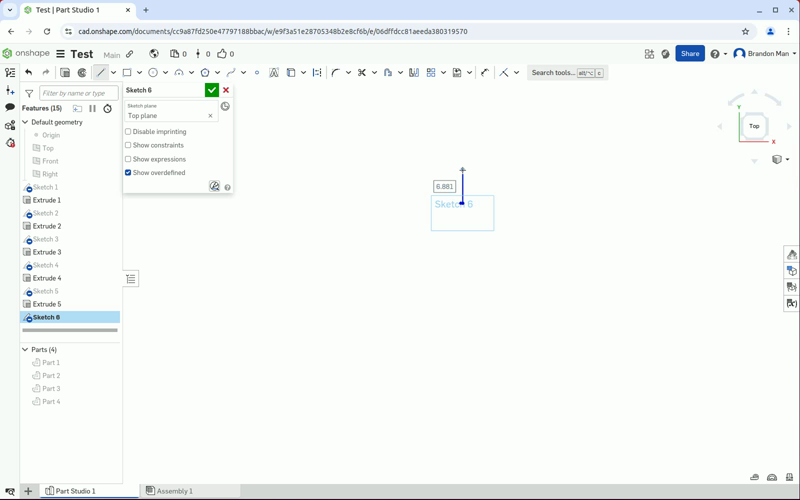
mouse_move(492, 169)
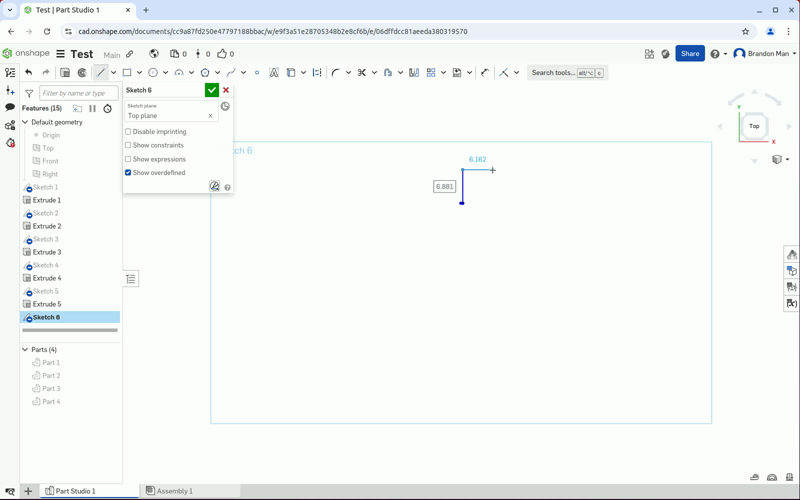
mouse_move(460, 169)
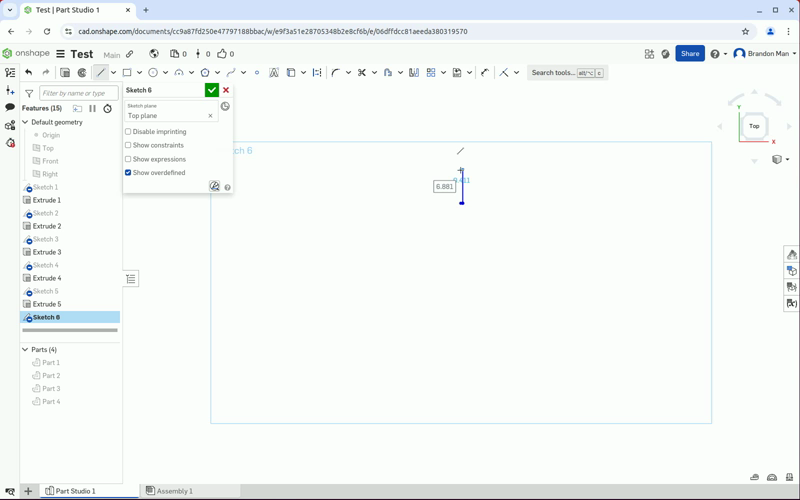
scroll(6)
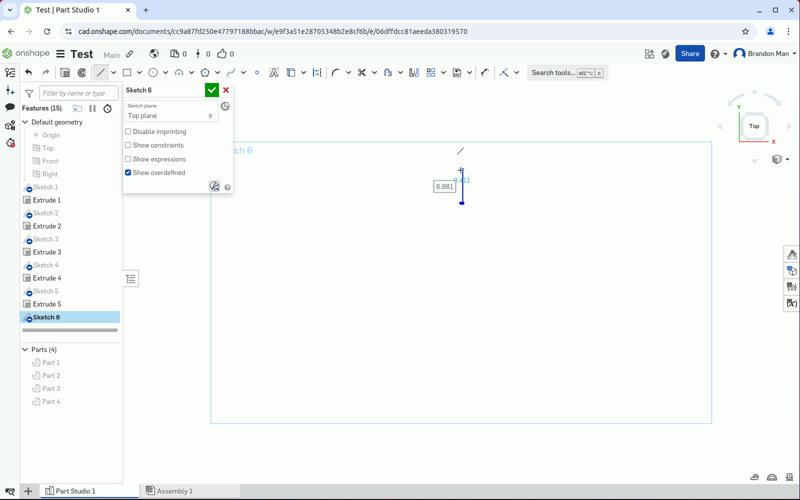
scroll(6)
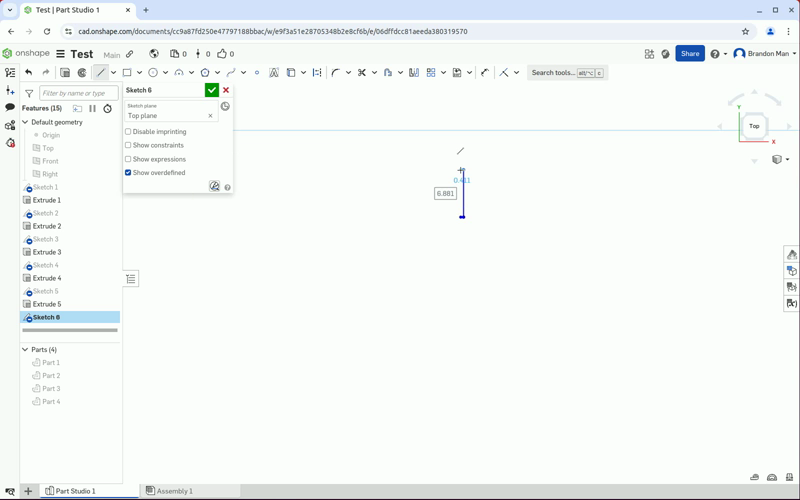
scroll(6)
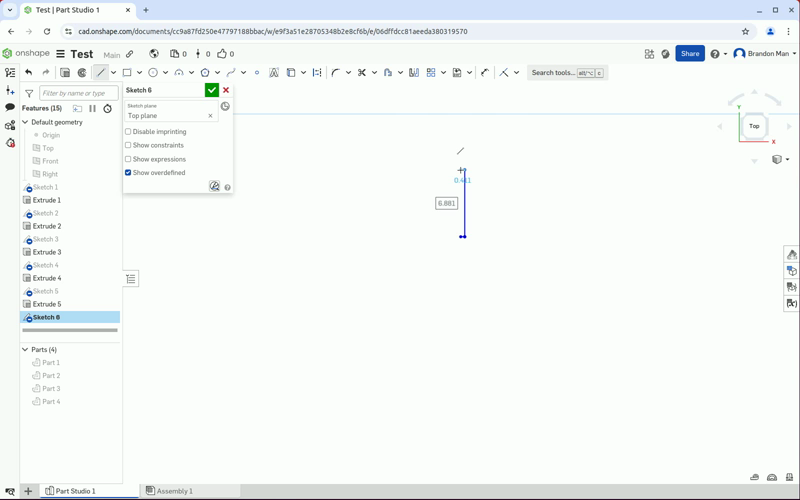
scroll(6)
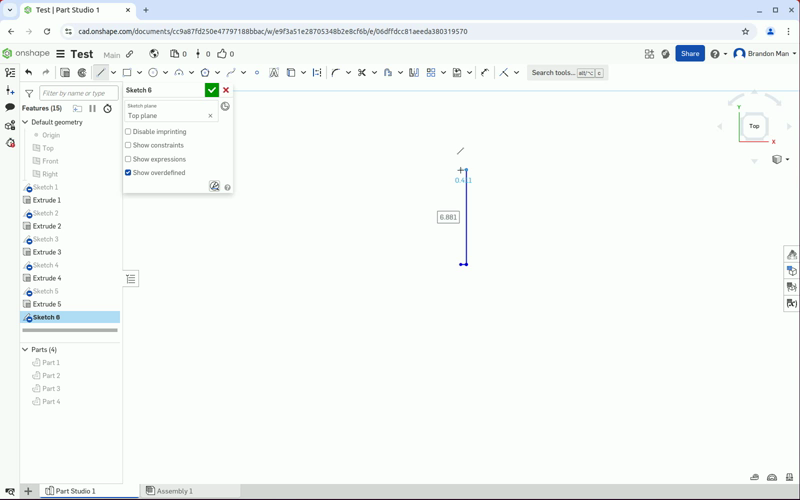
scroll(6)
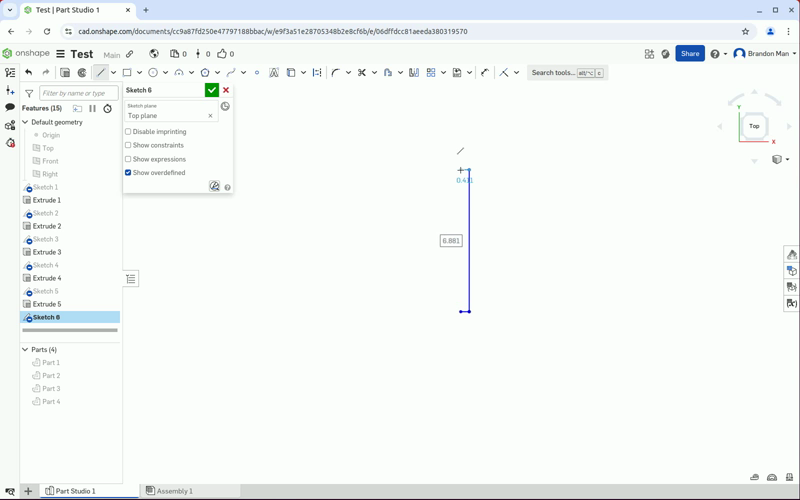
scroll(6)
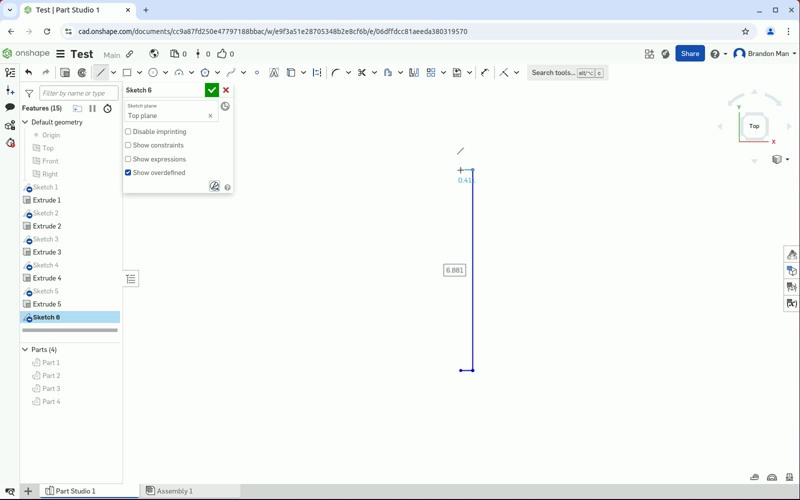
scroll(6)
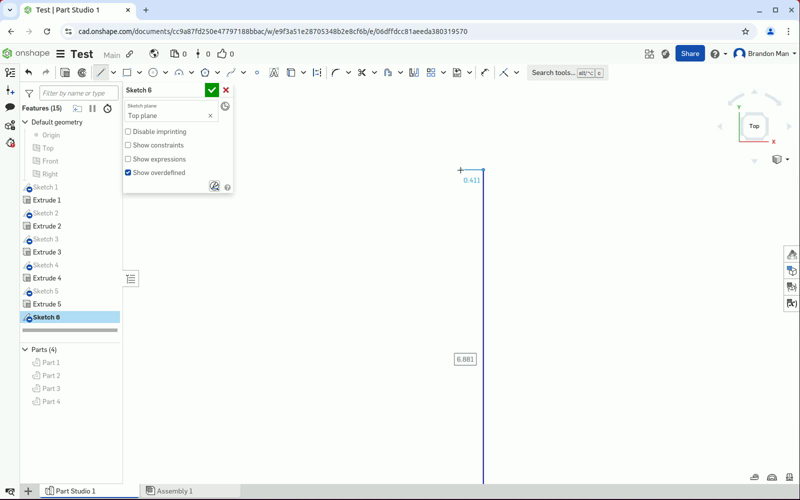
click(460, 169)
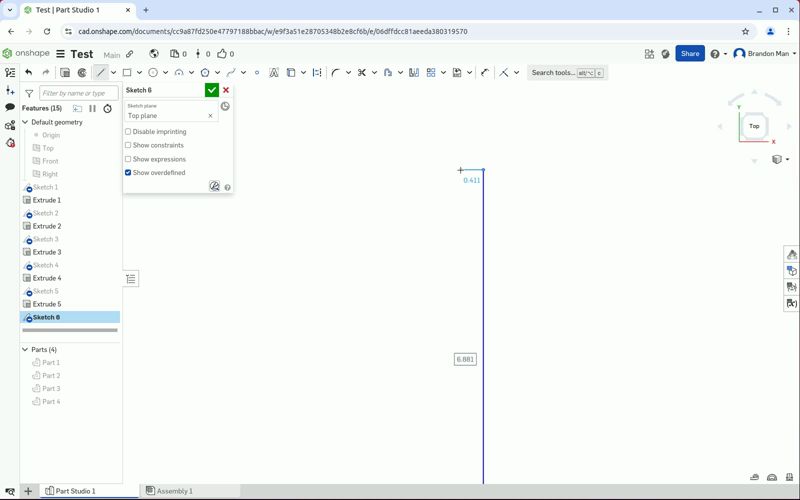
scroll(-6)
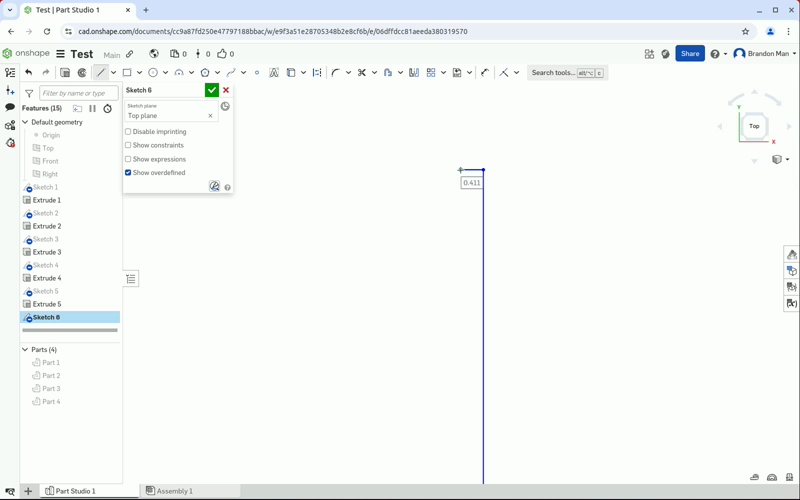
scroll(-6)
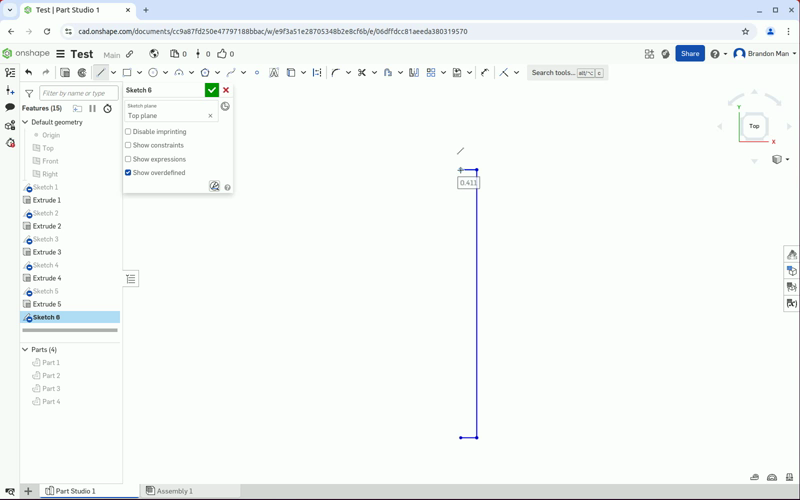
scroll(-6)
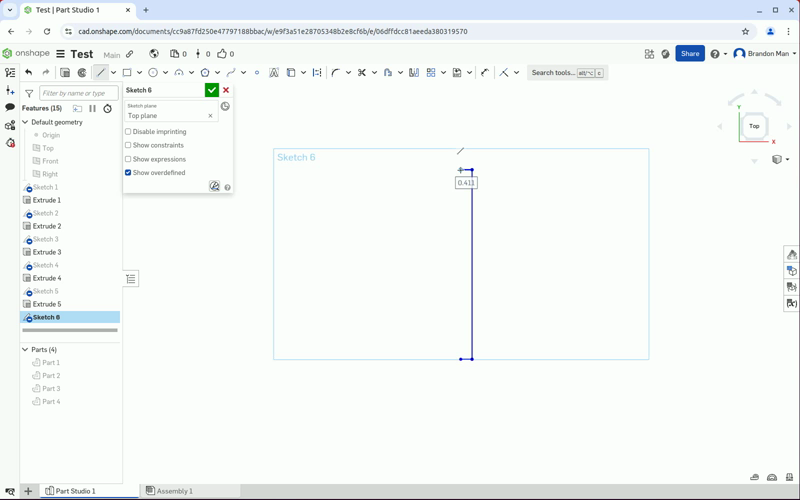
scroll(-6)
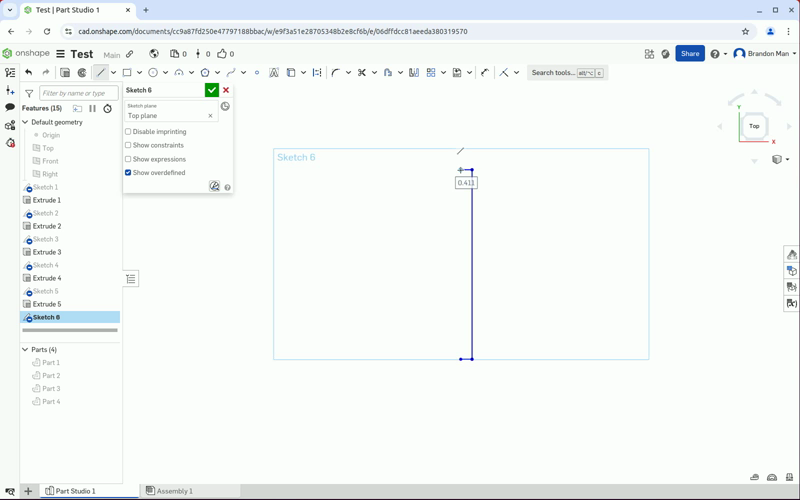
scroll(-6)
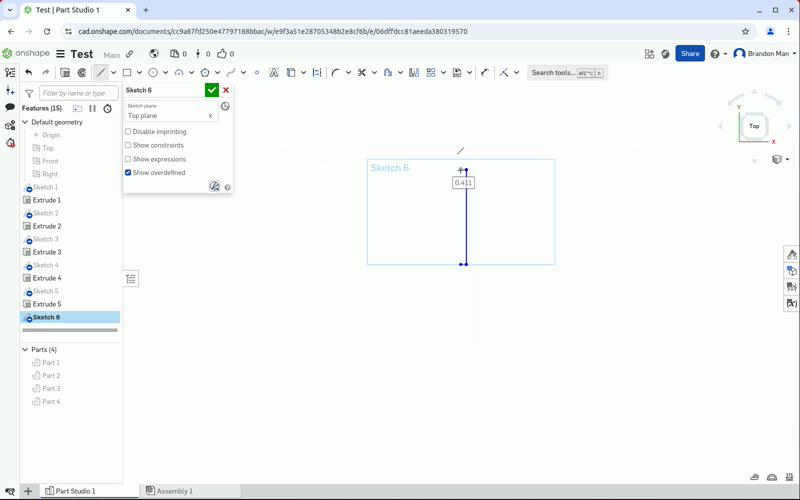
scroll(-6)
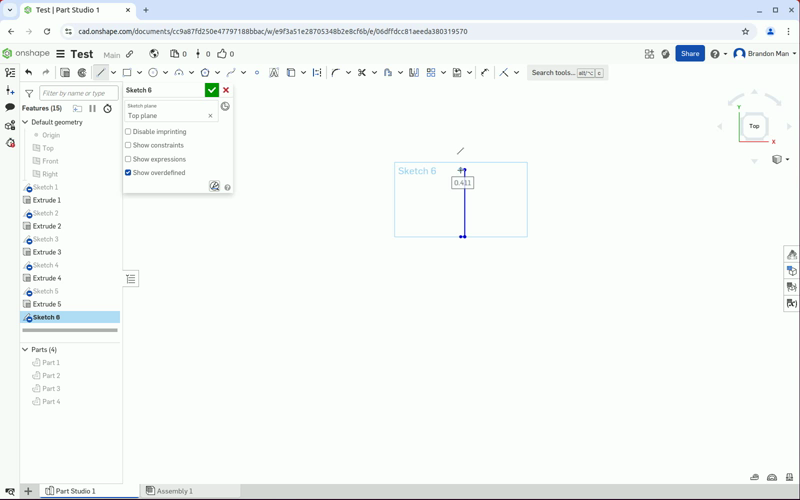
scroll(-6)
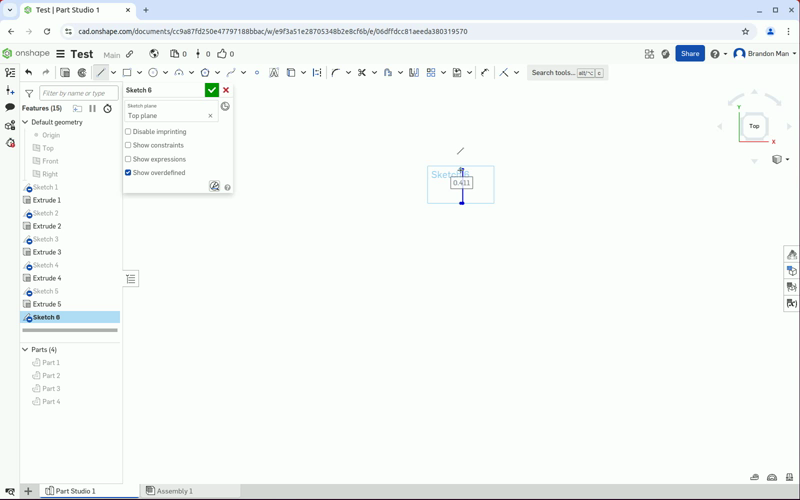
key_up(shift)
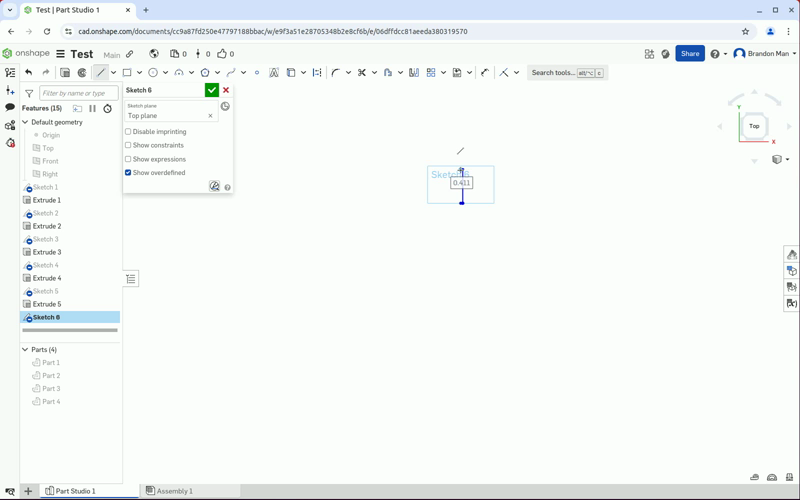
mouse_move(490, 169)
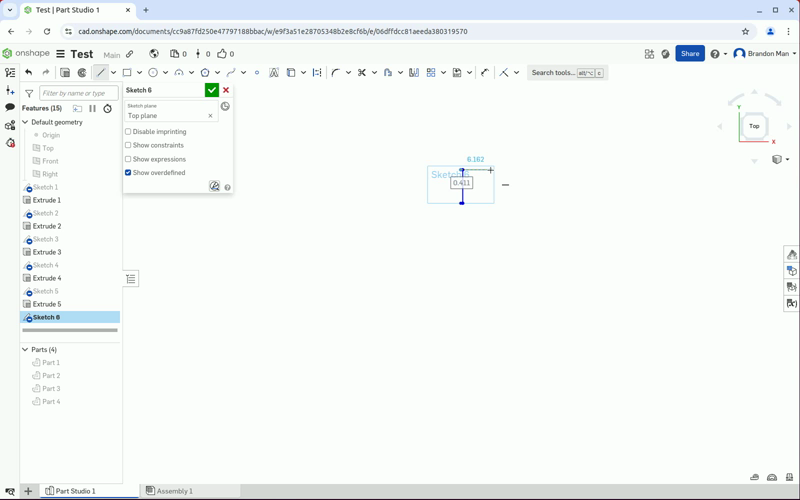
key_down(shift)
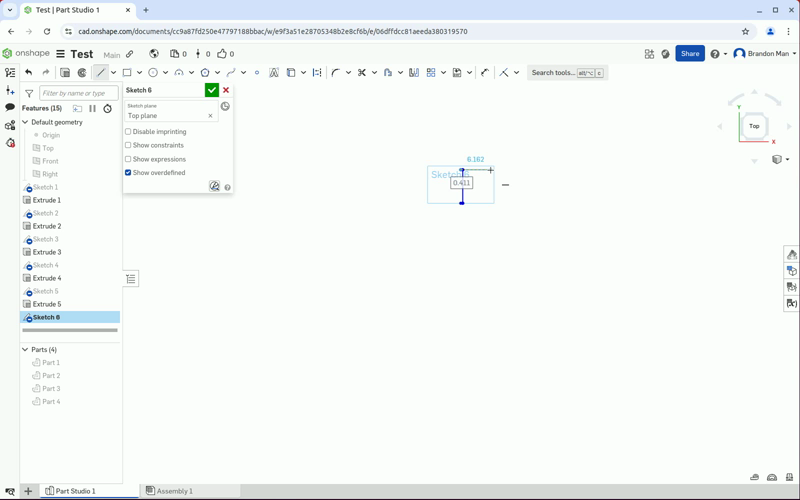
mouse_move(460, 203)
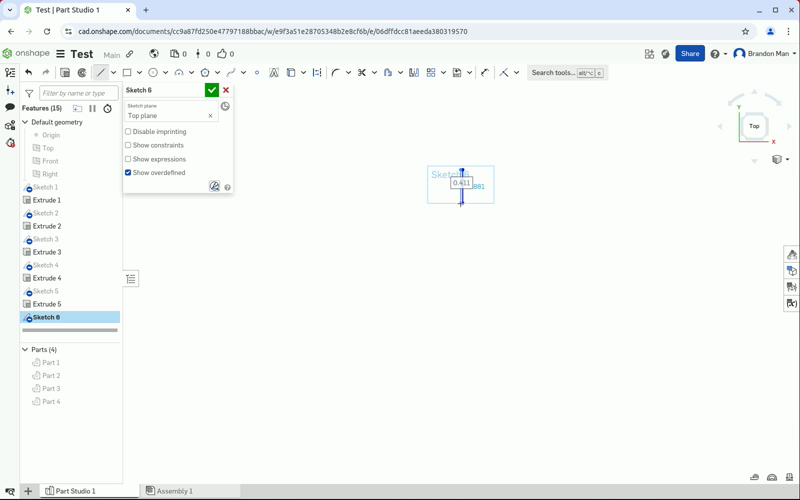
scroll(6)
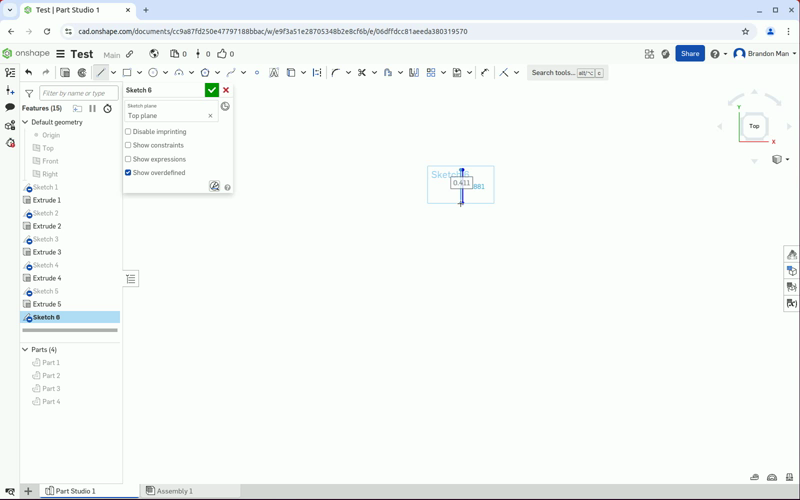
scroll(6)
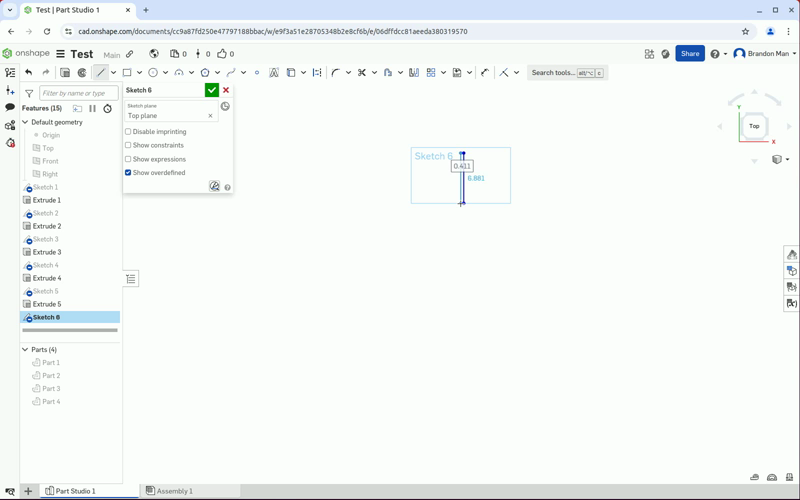
scroll(6)
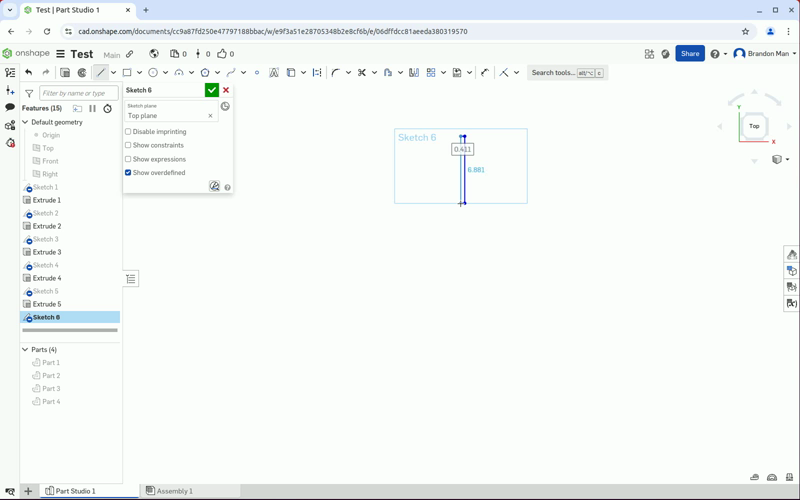
scroll(6)
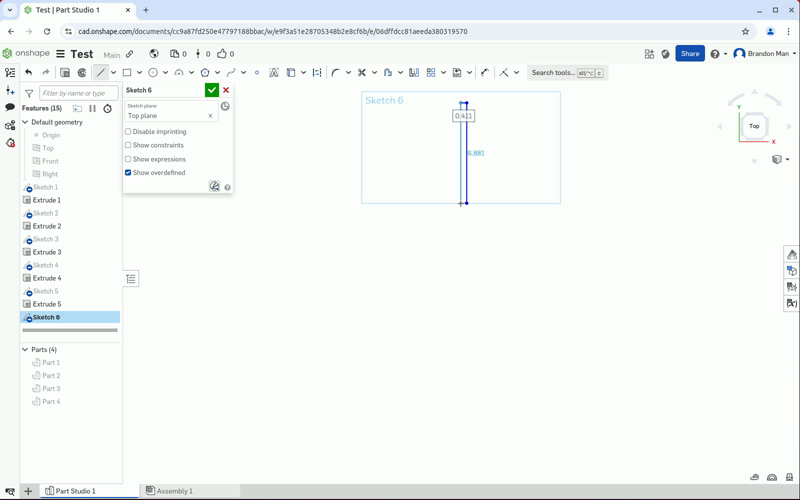
scroll(6)
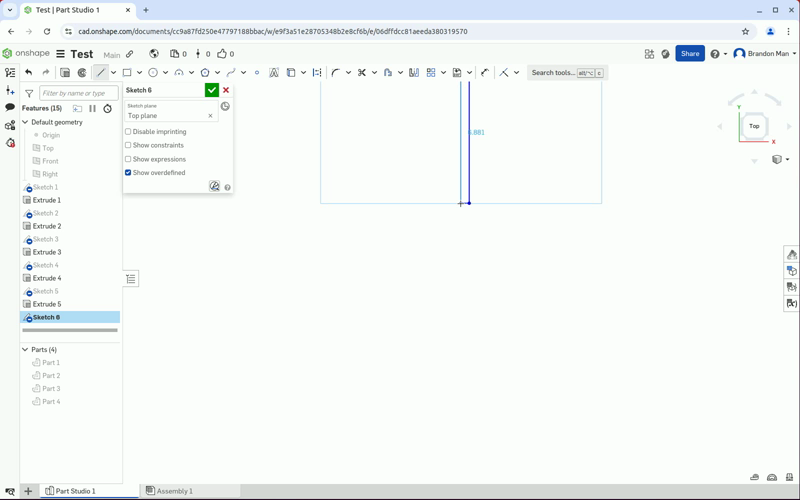
scroll(6)
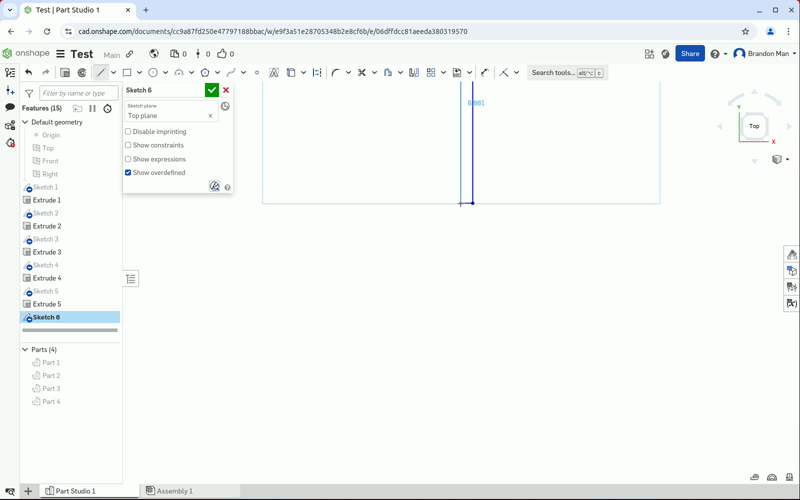
scroll(6)
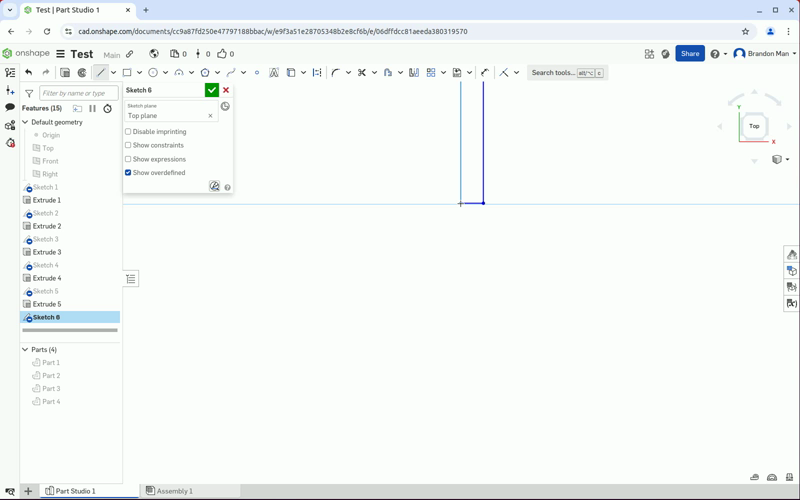
key_up(shift)
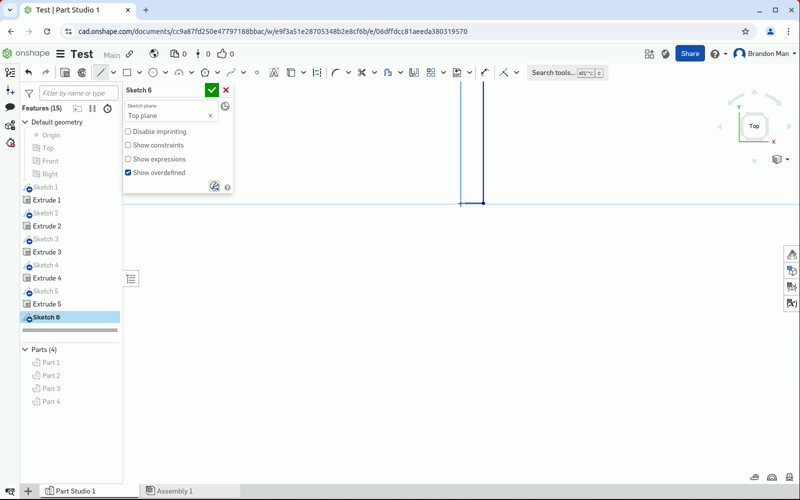
click(460, 203)
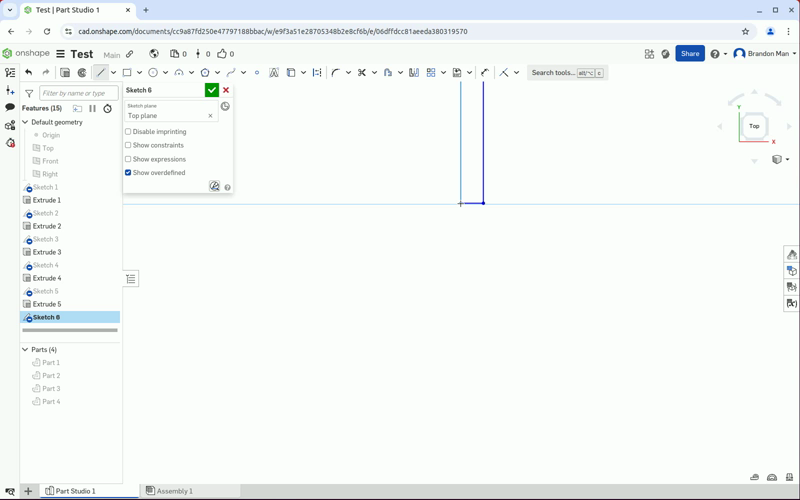
scroll(-6)
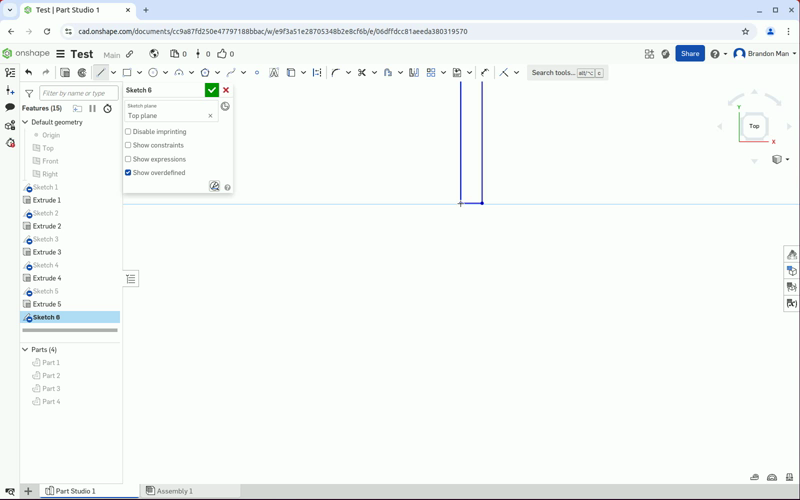
scroll(-6)
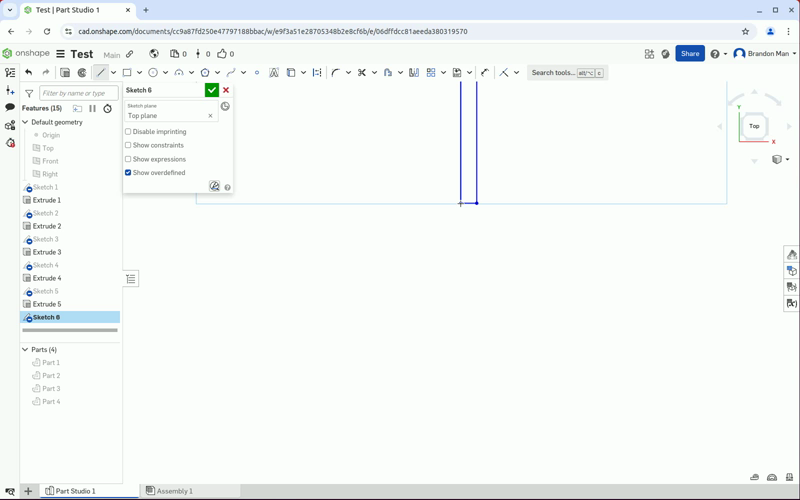
scroll(-6)
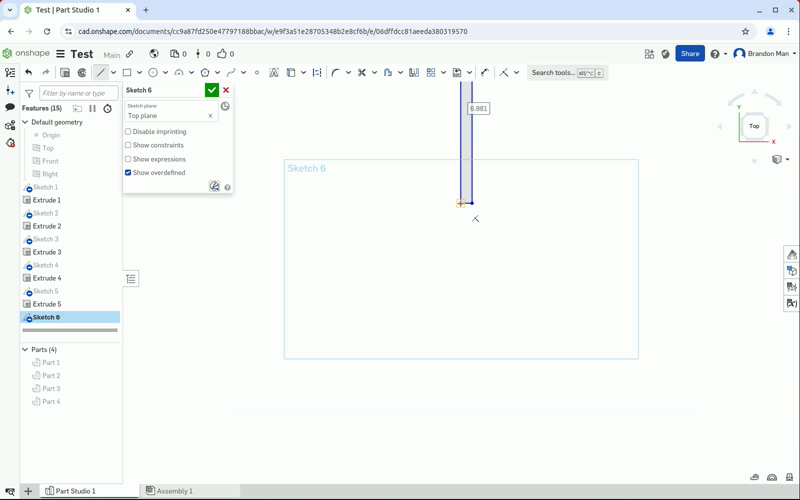
scroll(-6)
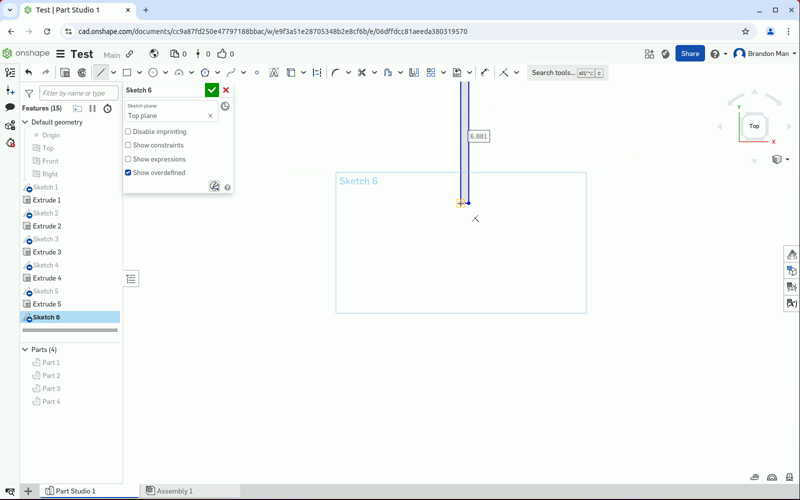
scroll(-6)
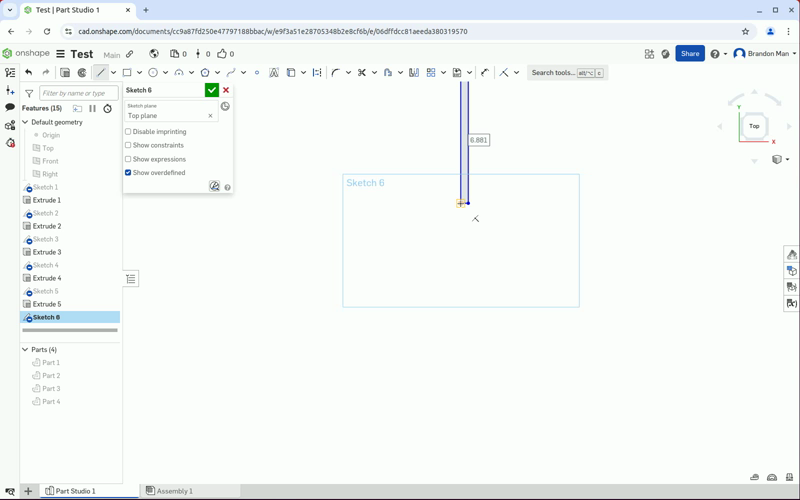
scroll(-6)
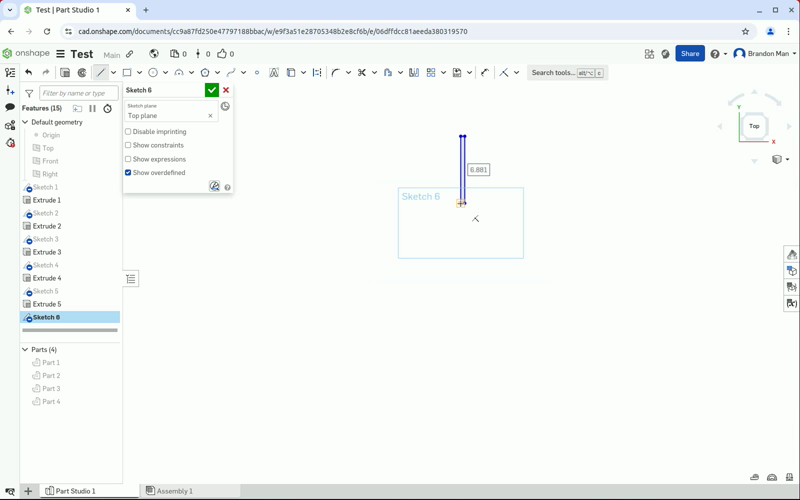
scroll(-6)
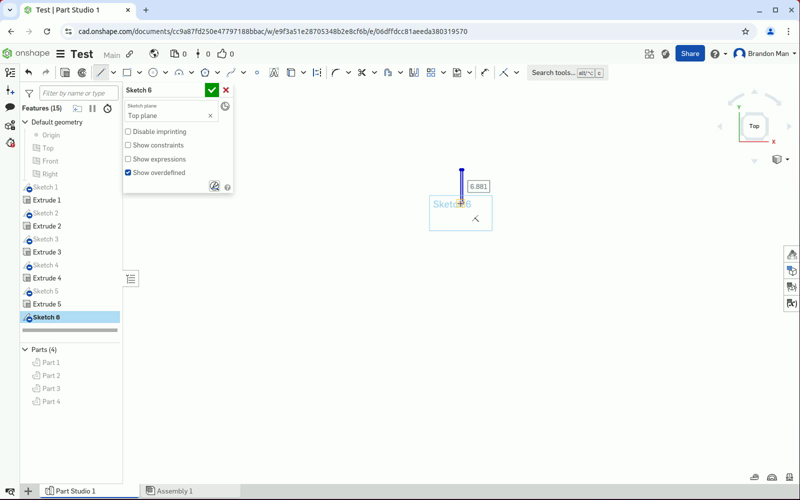
key(esc)
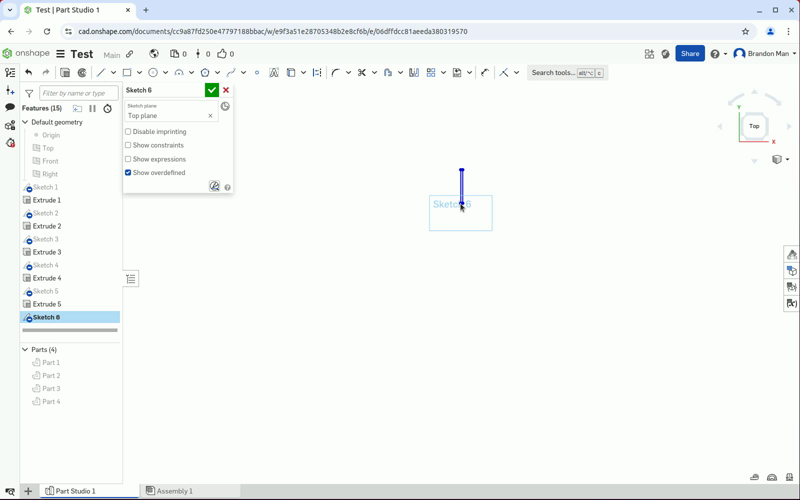
mouse_move(462, 176)
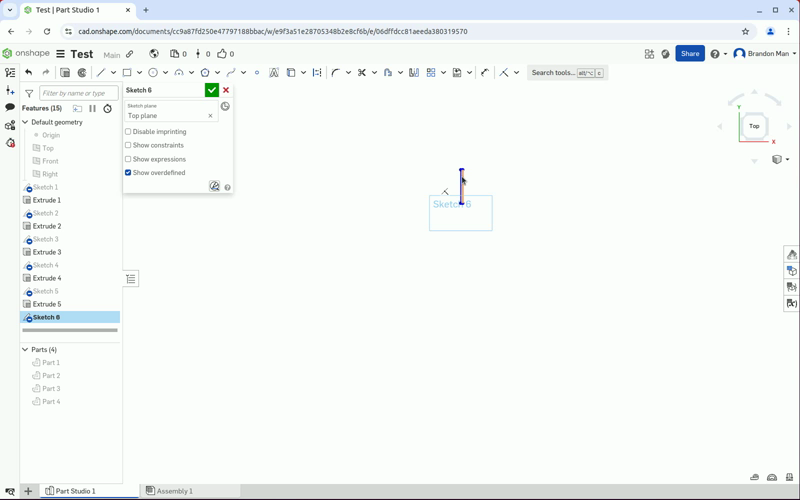
scroll(6)
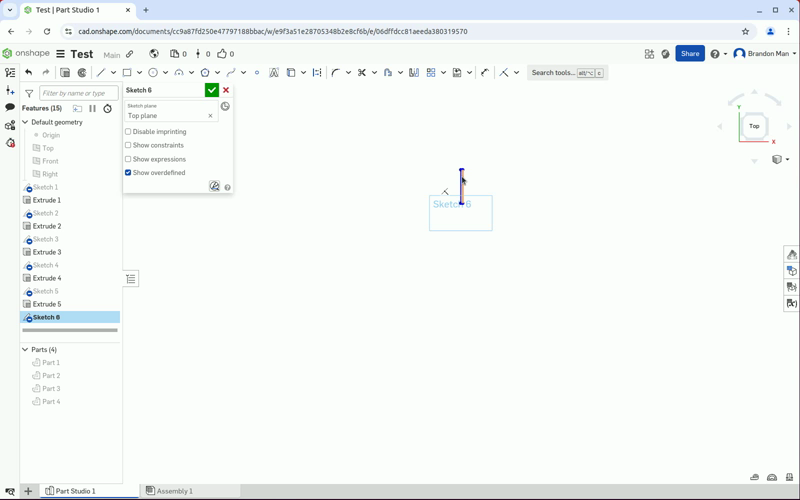
scroll(6)
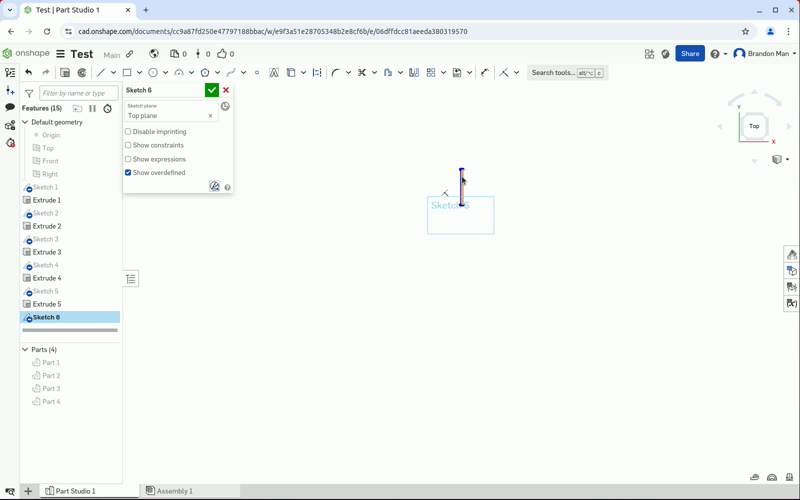
scroll(6)
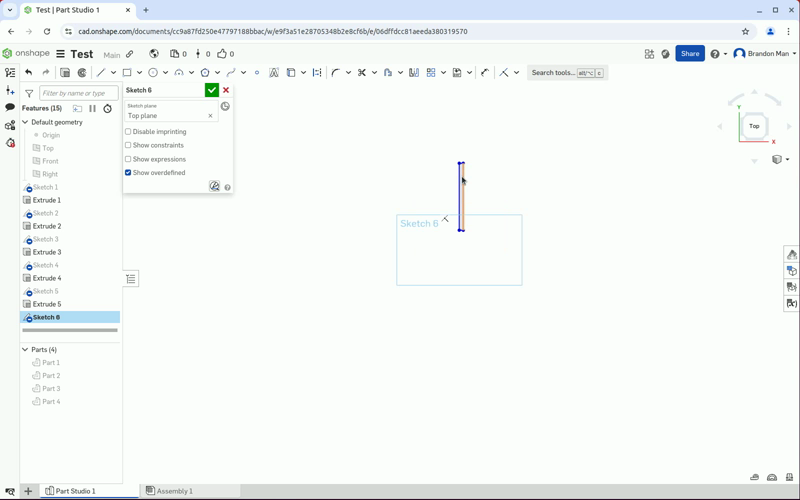
scroll(6)
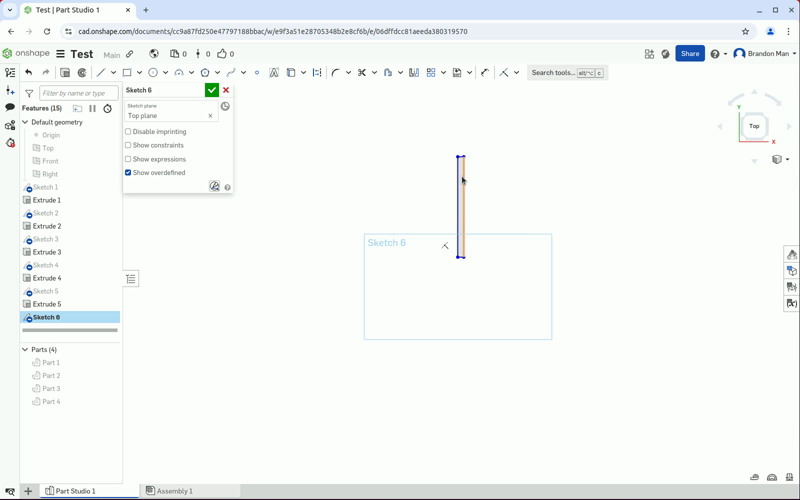
scroll(6)
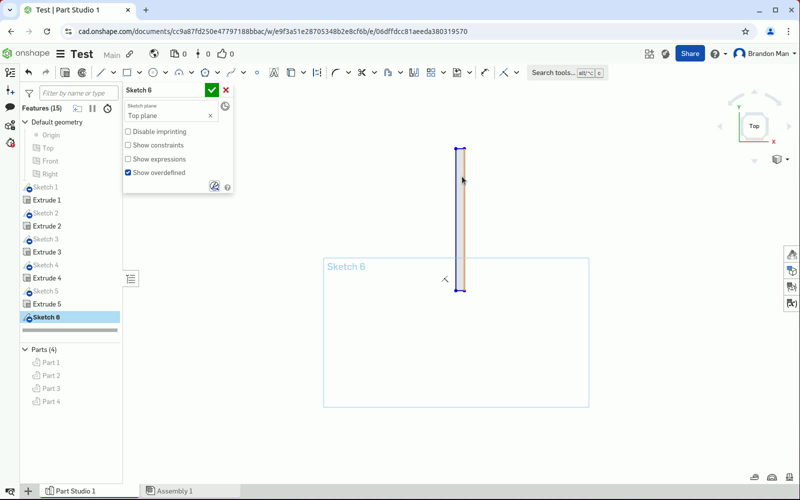
scroll(6)
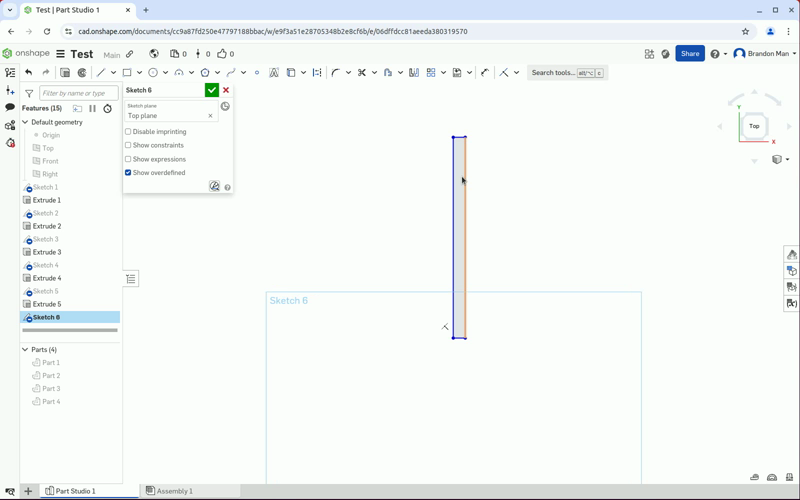
scroll(6)
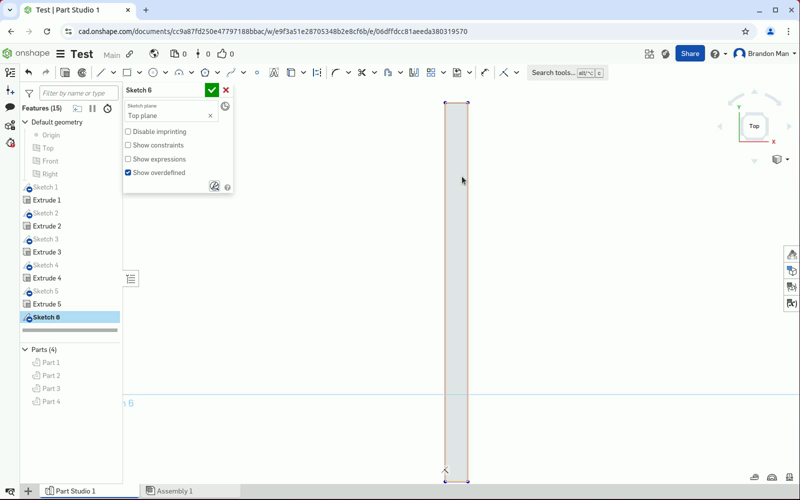
click(462, 176)
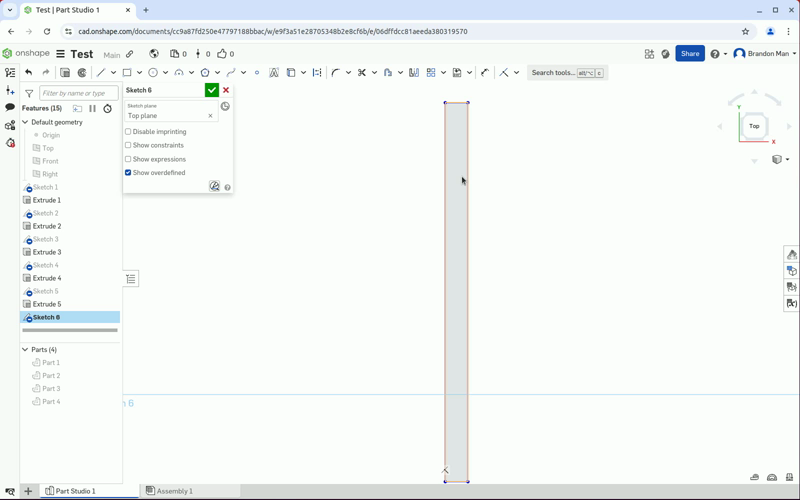
scroll(-6)
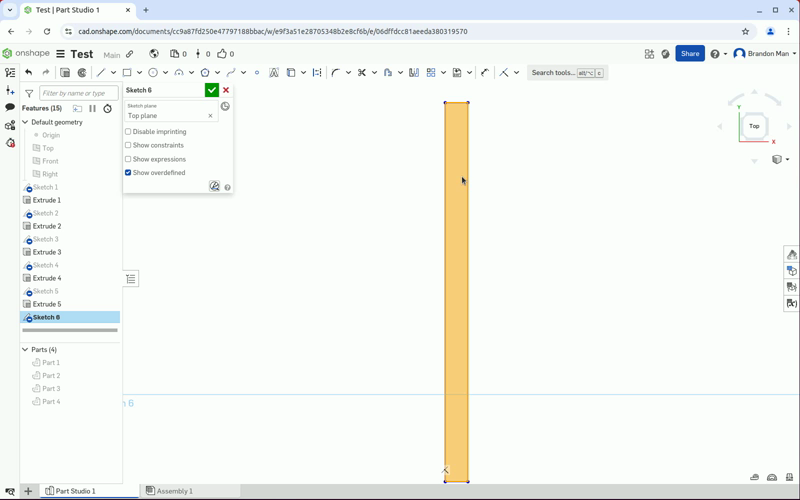
scroll(-6)
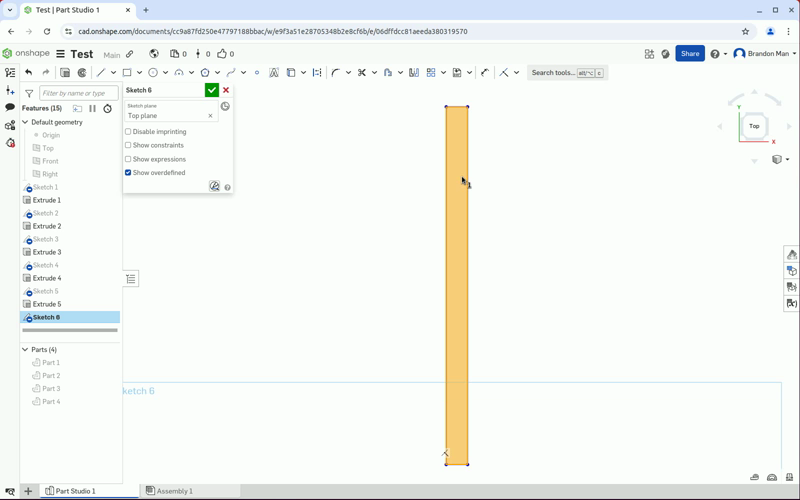
scroll(-6)
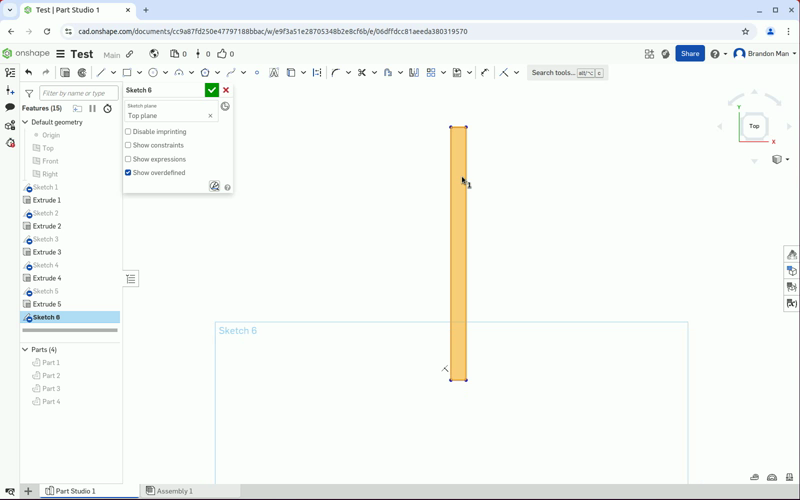
scroll(-6)
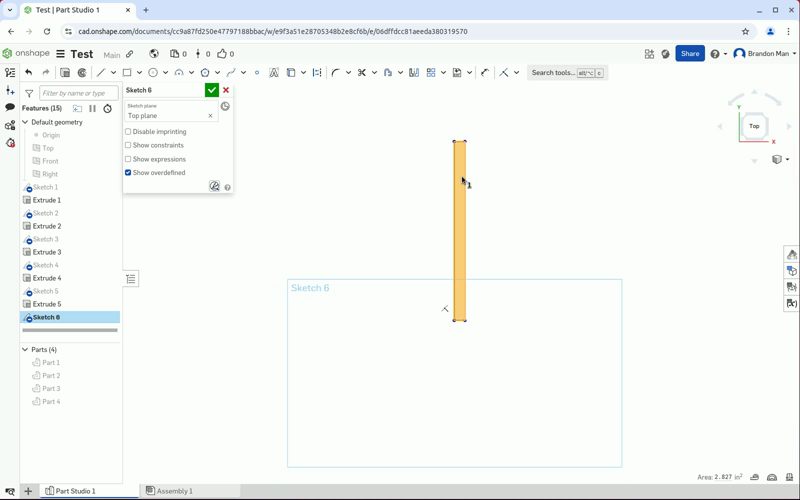
scroll(-6)
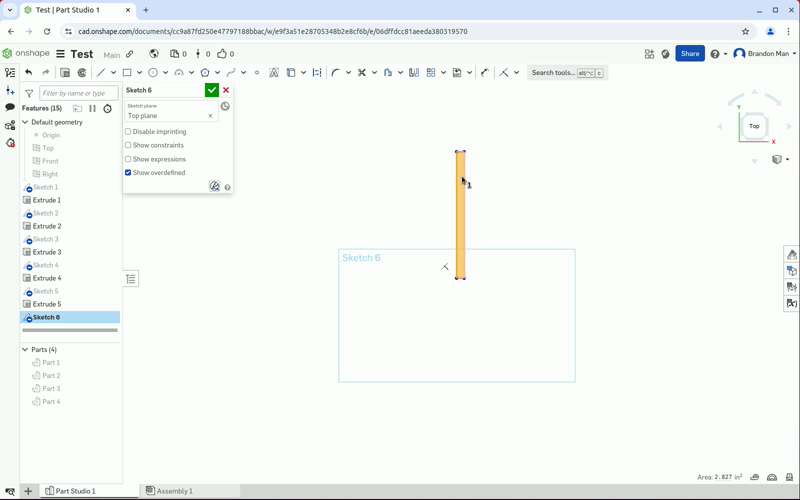
scroll(-6)
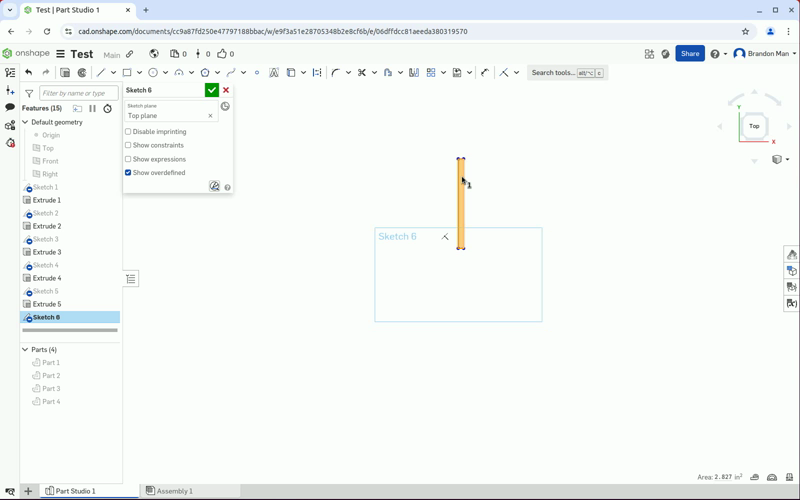
scroll(-6)
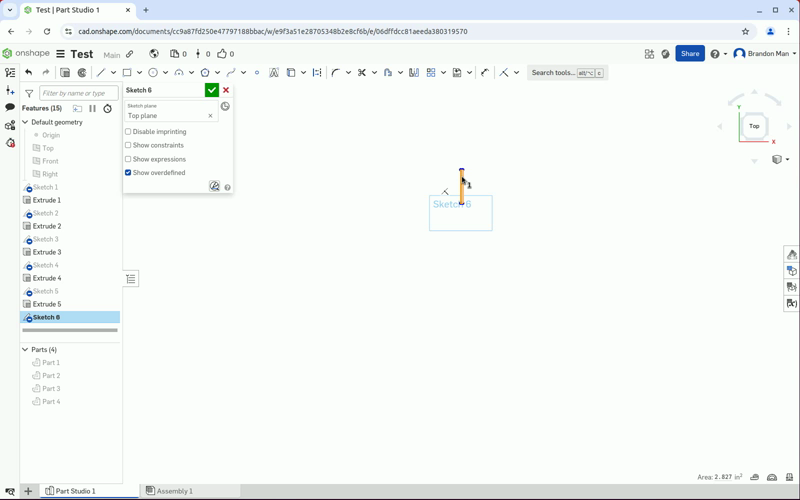
mouse_move(73, 352)
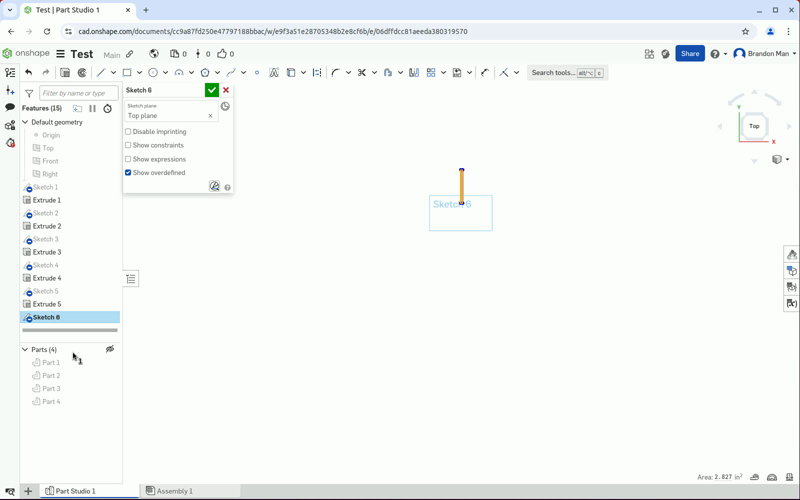
key(shift+y)
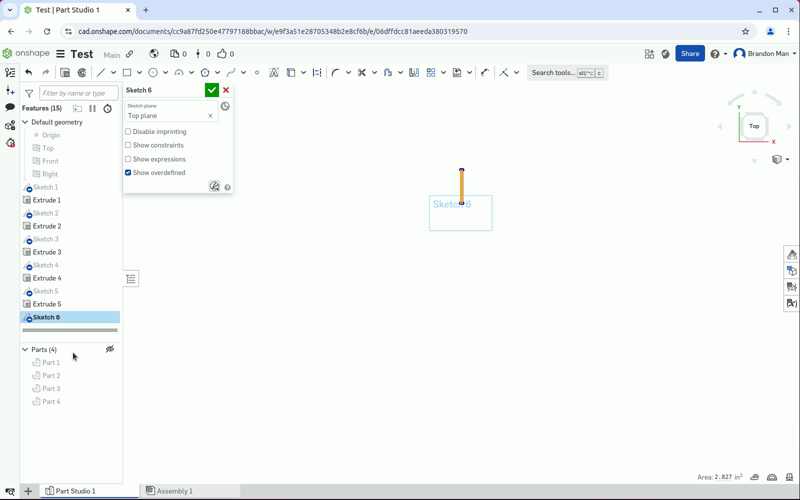
key(shift+e)
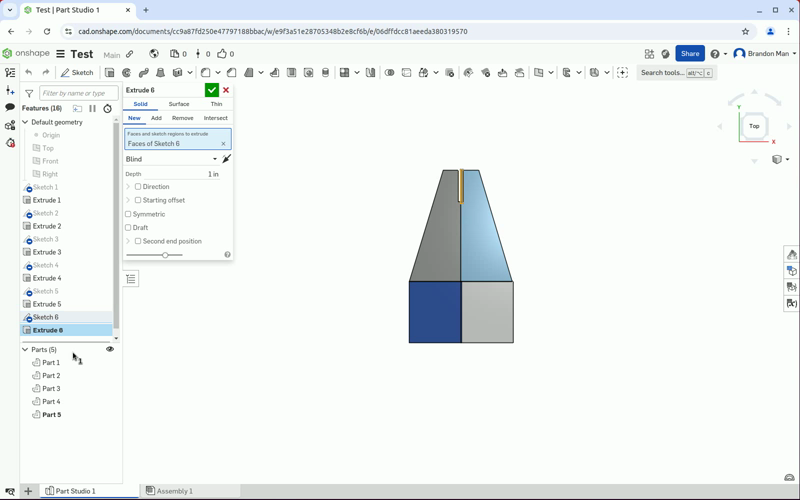
mouse_move(143, 106)
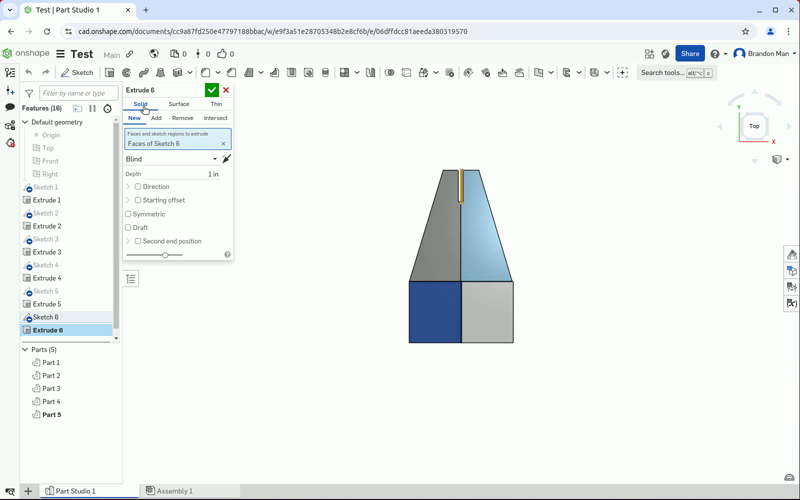
click(143, 106)
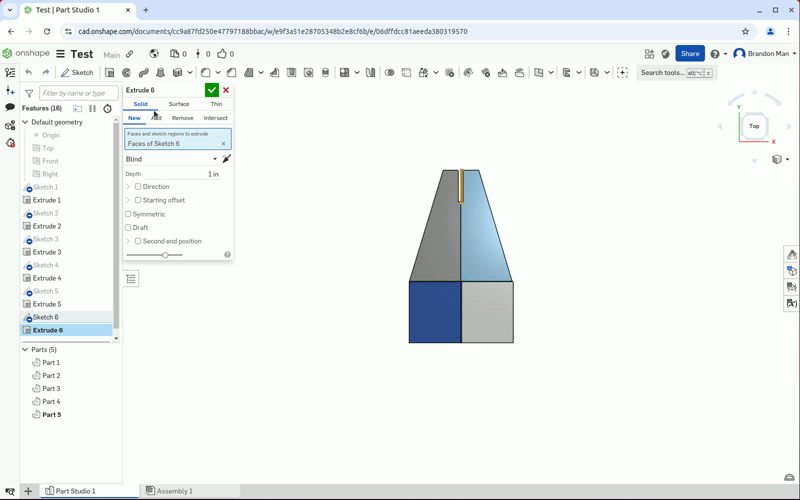
mouse_move(186, 120)
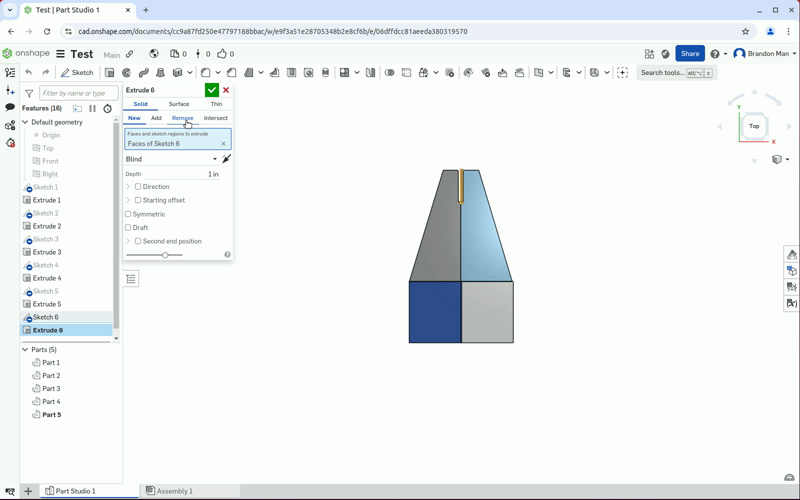
click(186, 120)
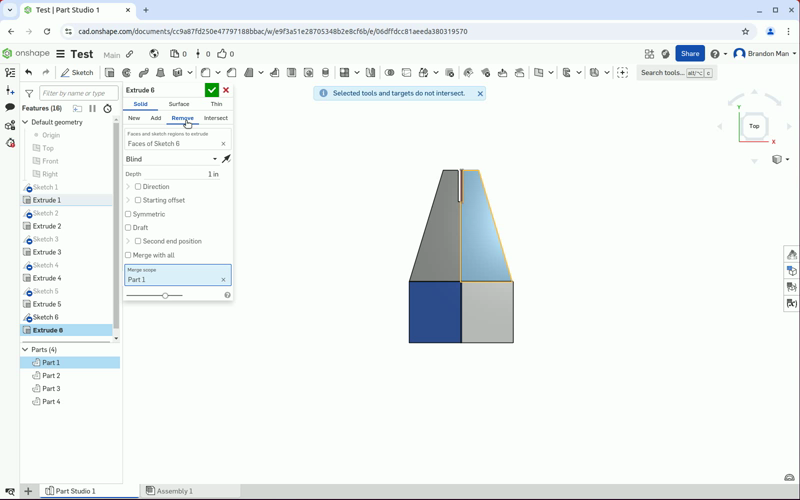
key(tab, 4)
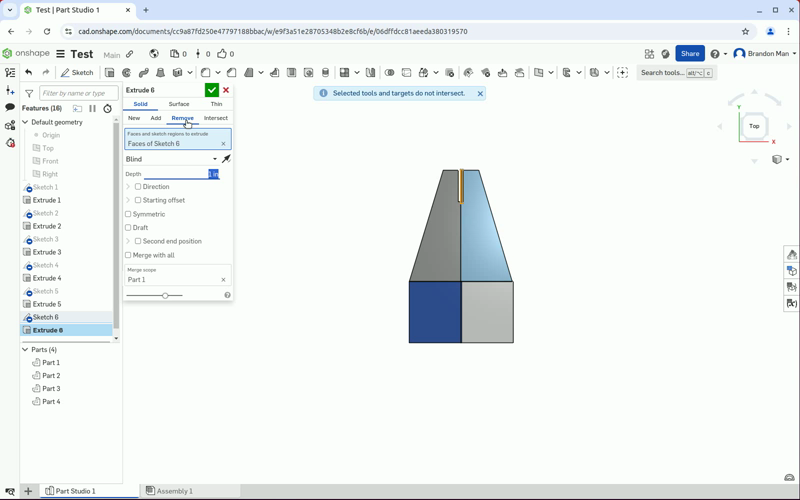
text(0.481)
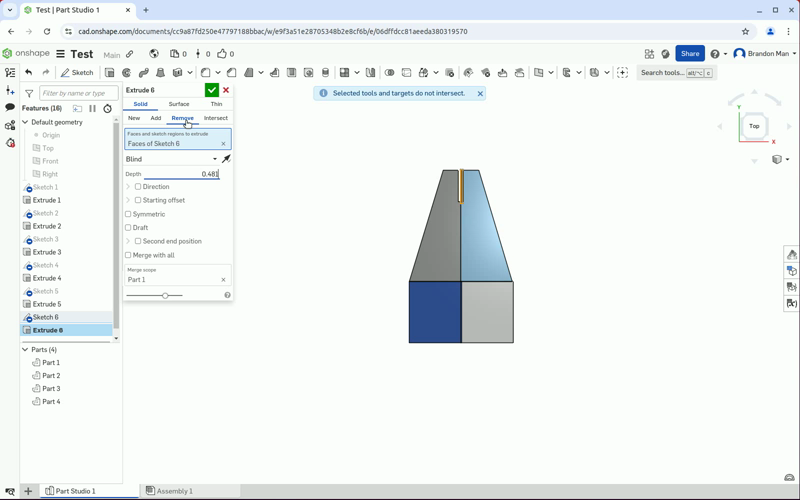
key(tab, 6)
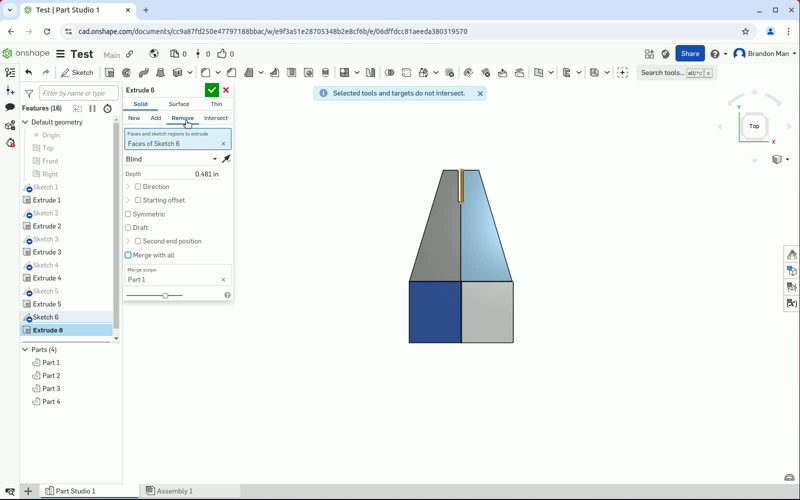
key(space)
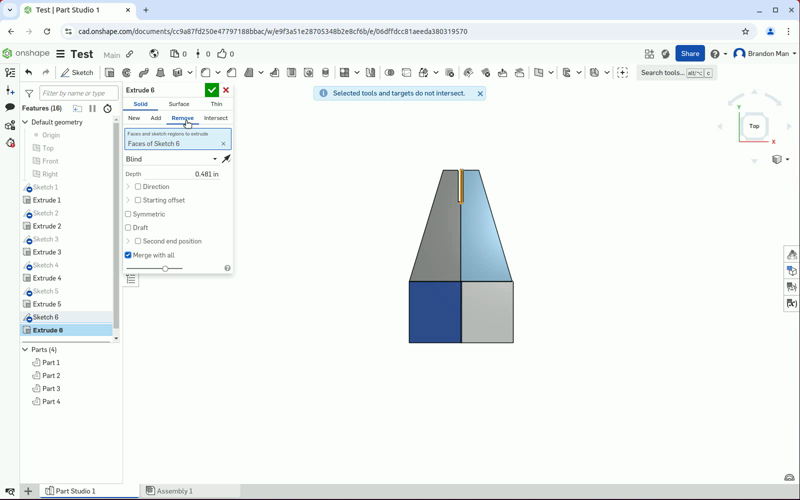
key(enter)
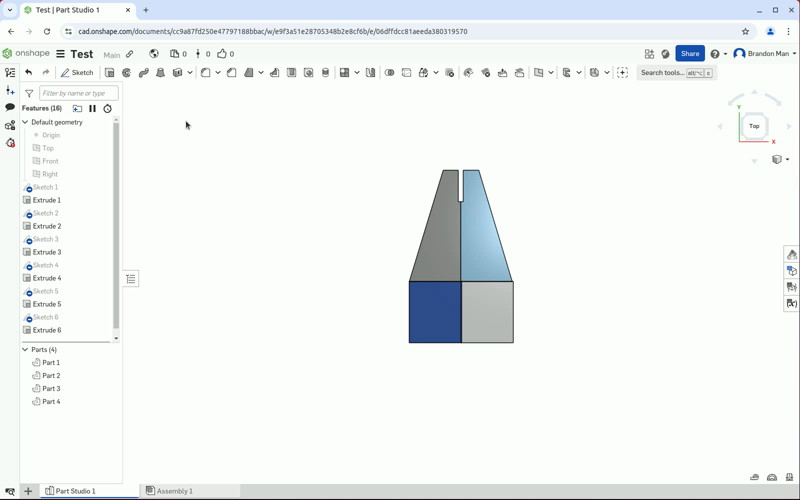
key(shift+h)
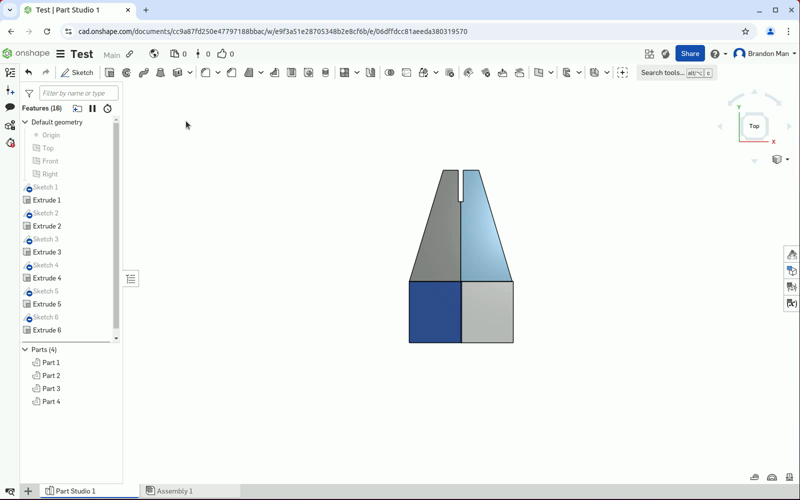
key(shift+h)
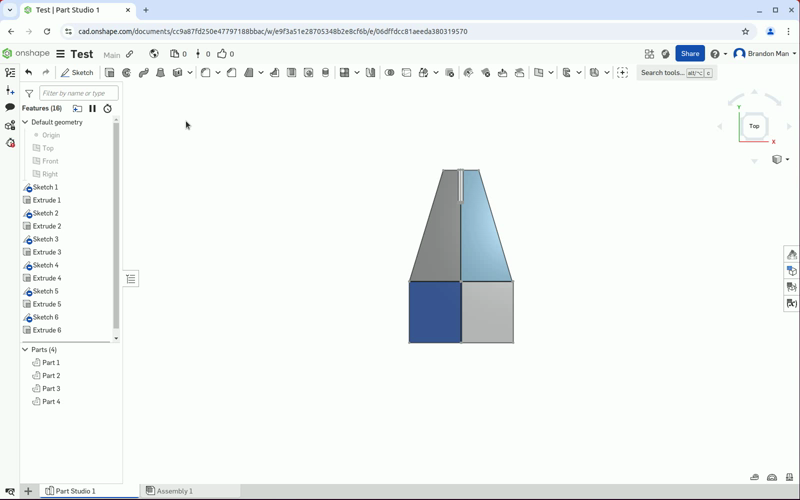
key(shift+7)
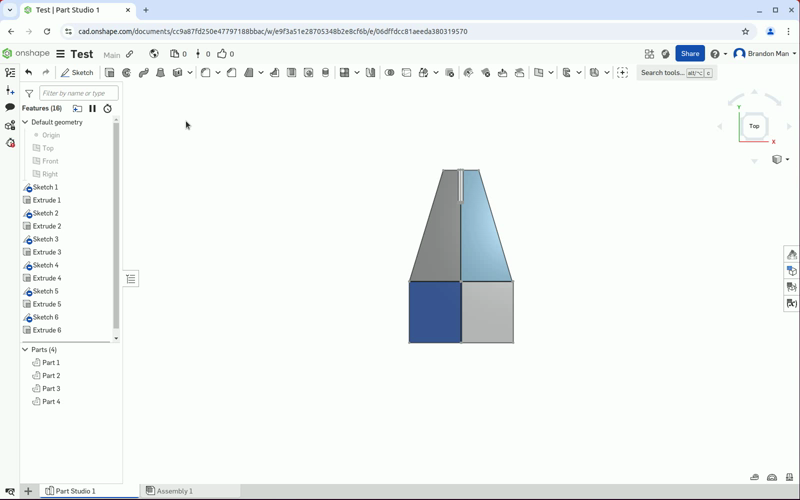
key(up, 3)
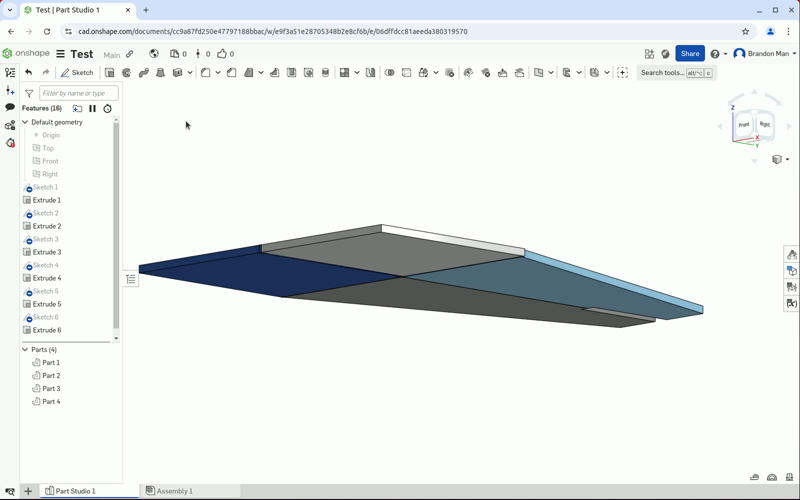
key(left, 3)
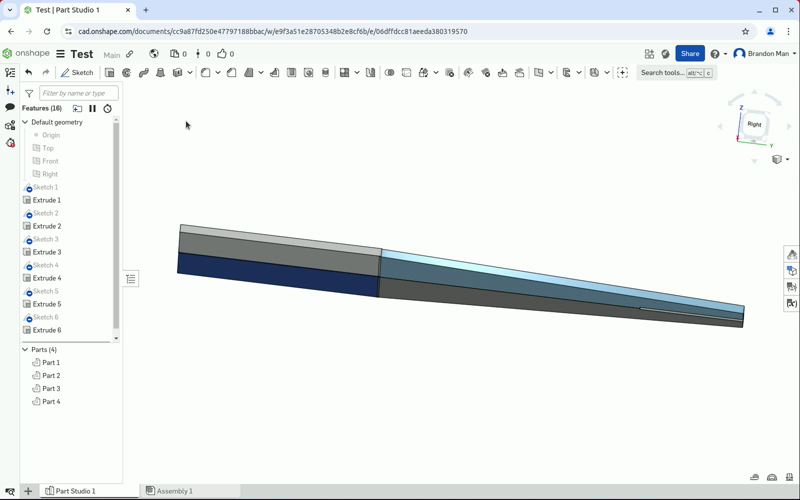
key(right, 3)
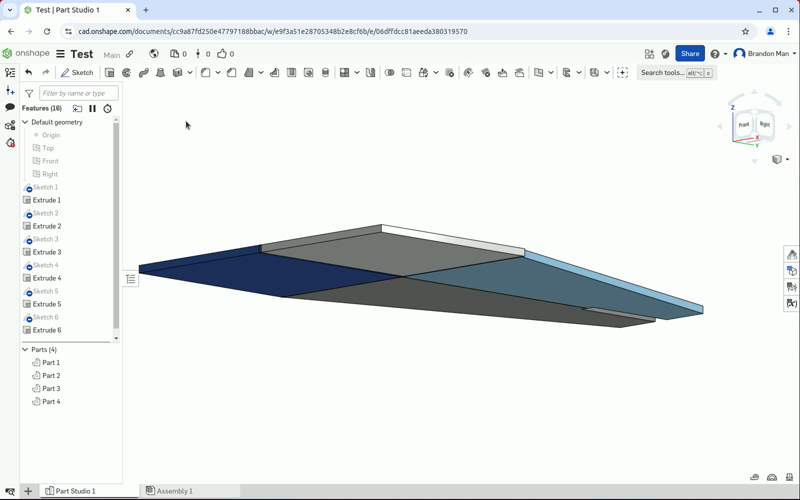
key(down, 3)
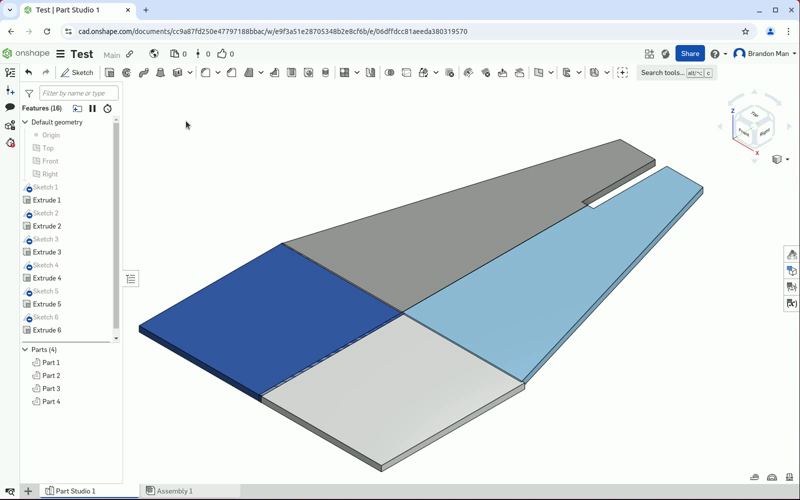
mouse_move(69, 189)
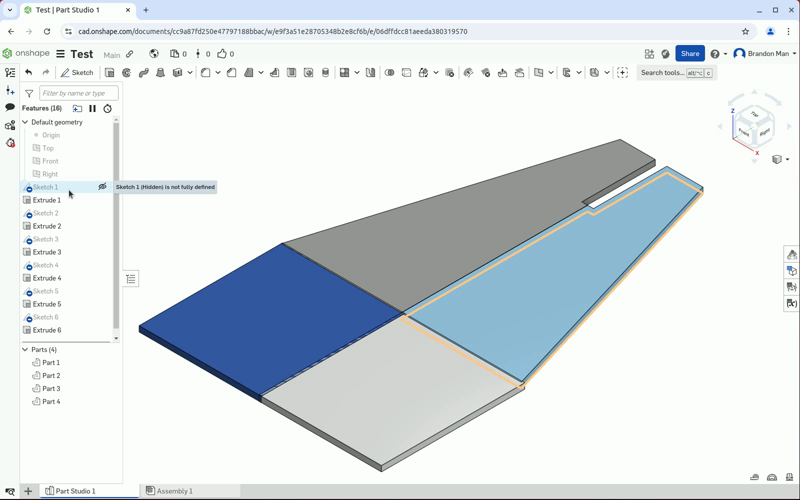
click(69, 189)